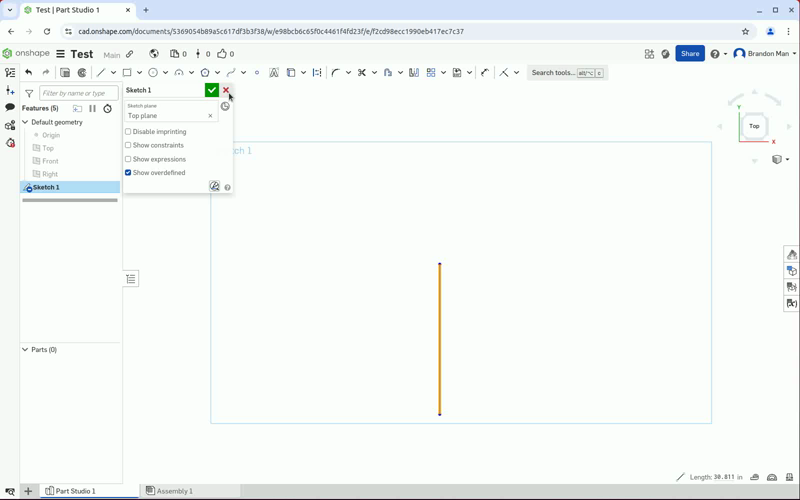
key(shift+h)
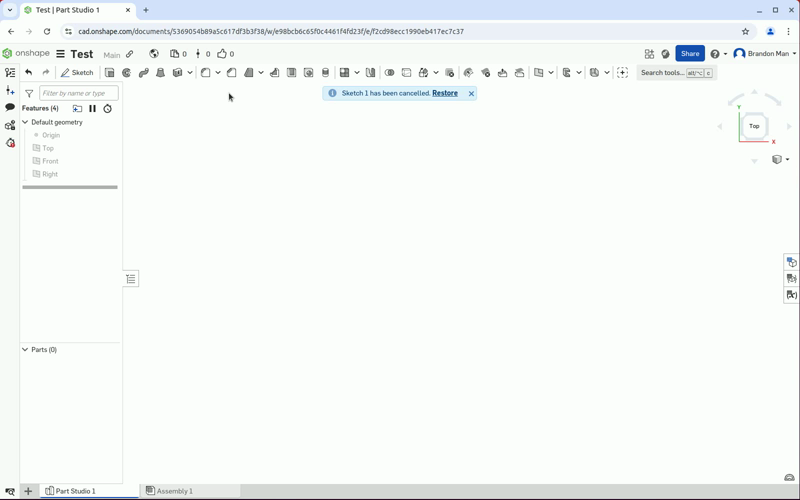
mouse_move(73, 352)
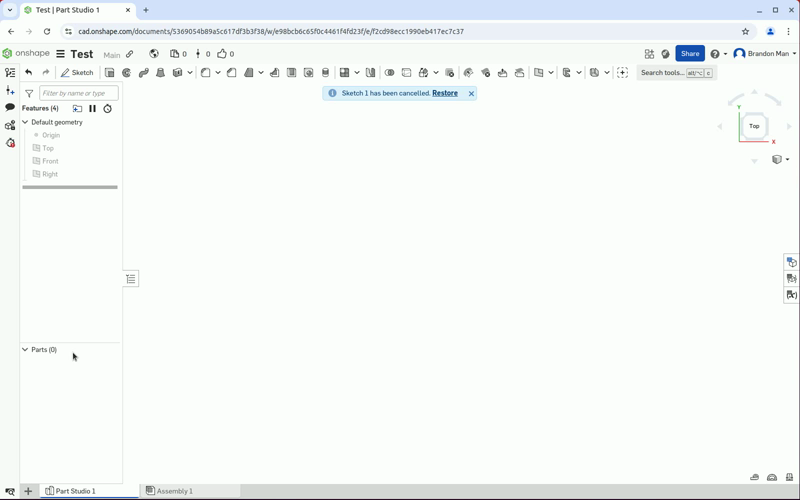
key(y)
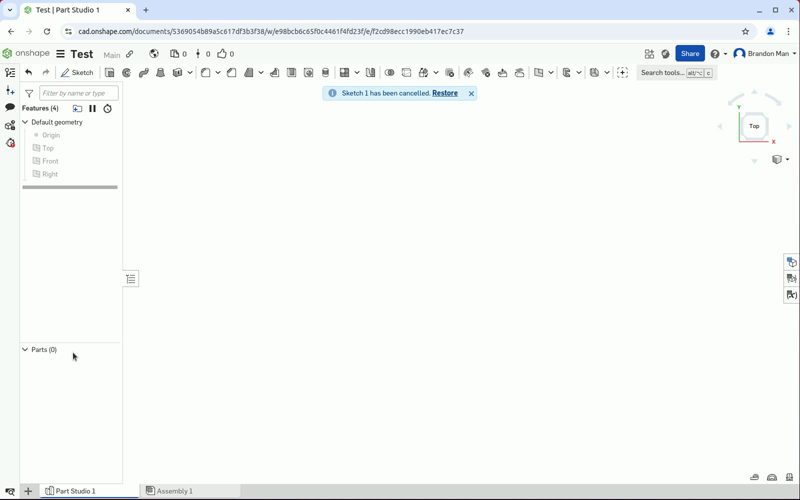
key(shift+p)
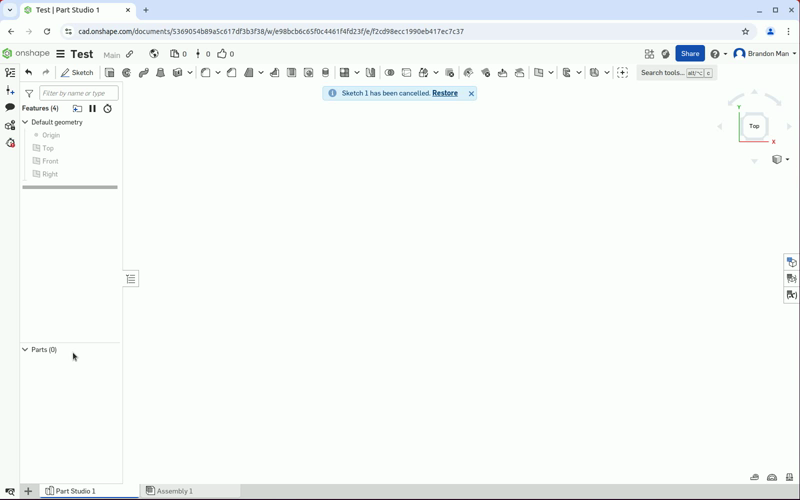
key(space)
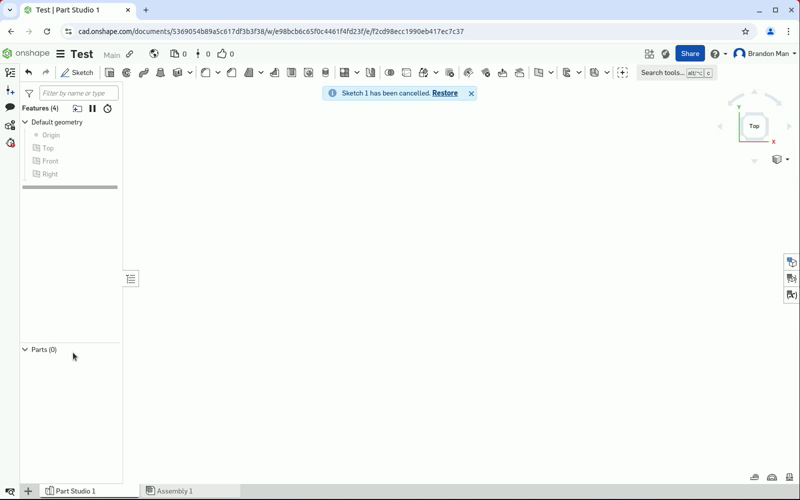
key_down(shift)
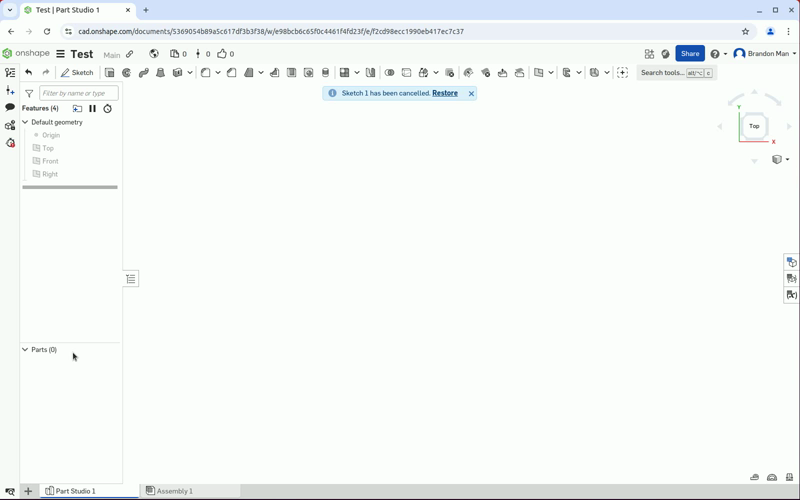
key(up)
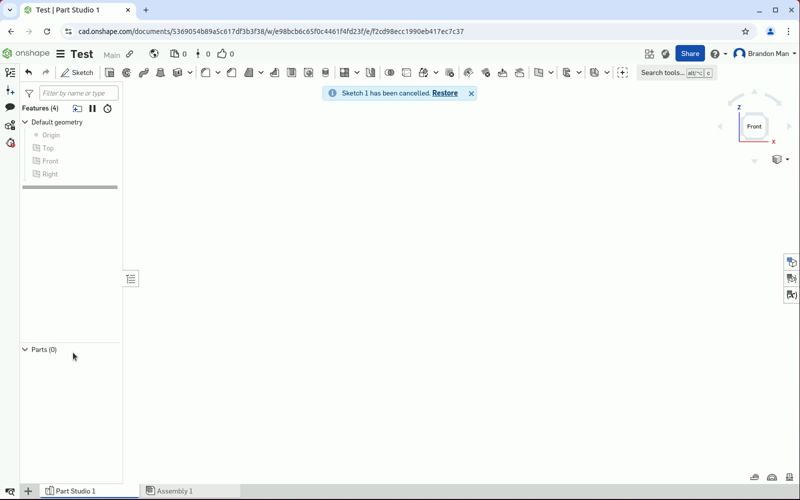
key_up(shift)
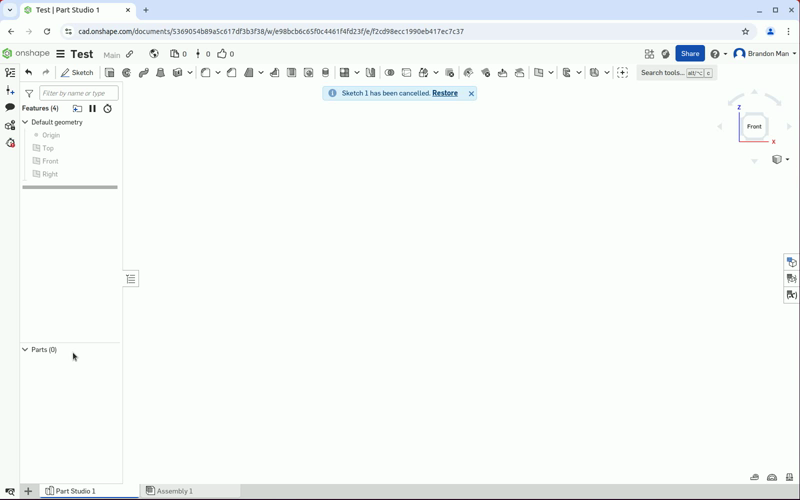
mouse_move(73, 352)
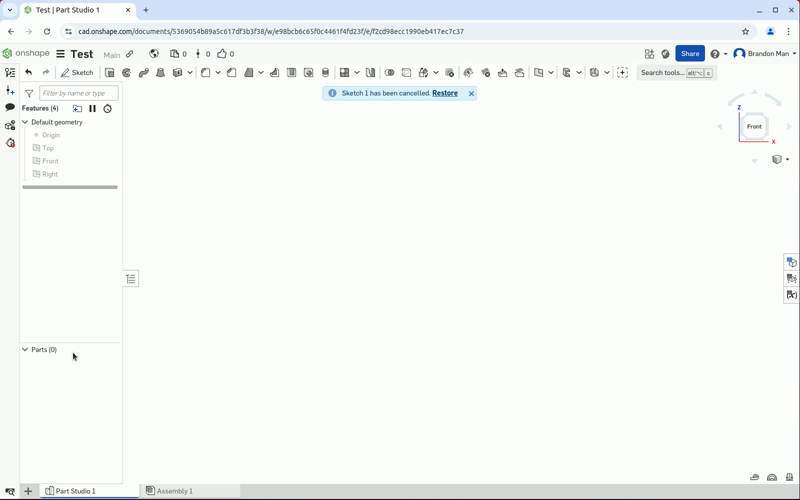
key(shift+y)
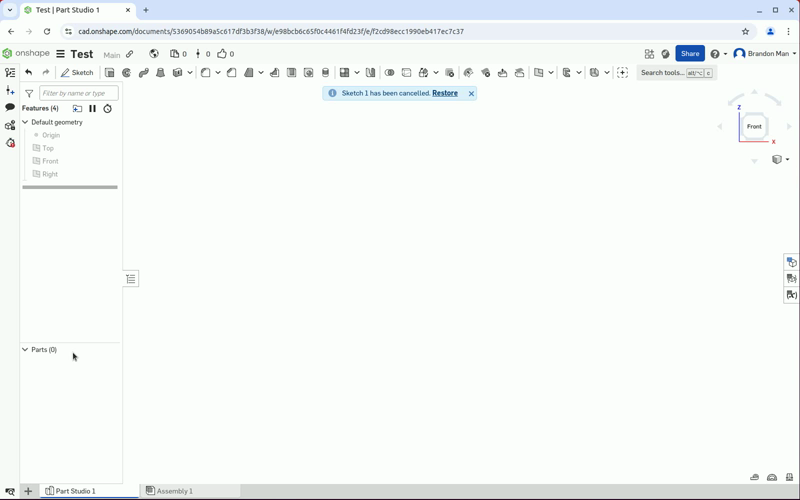
key(shift+s)
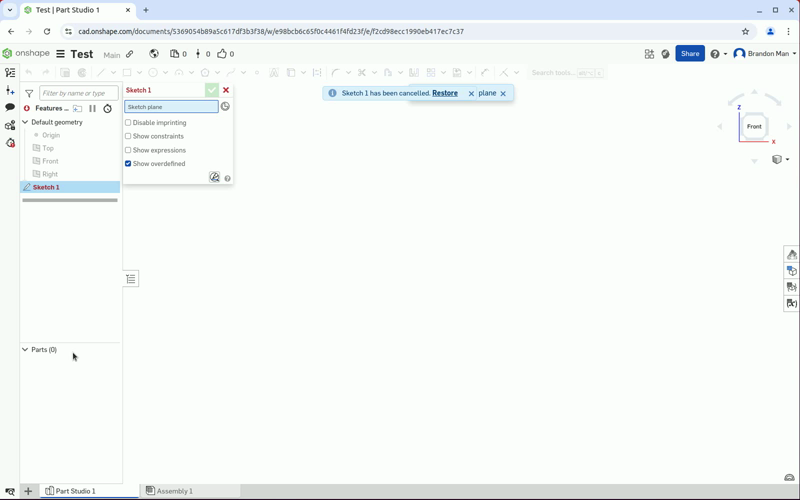
mouse_move(73, 163)
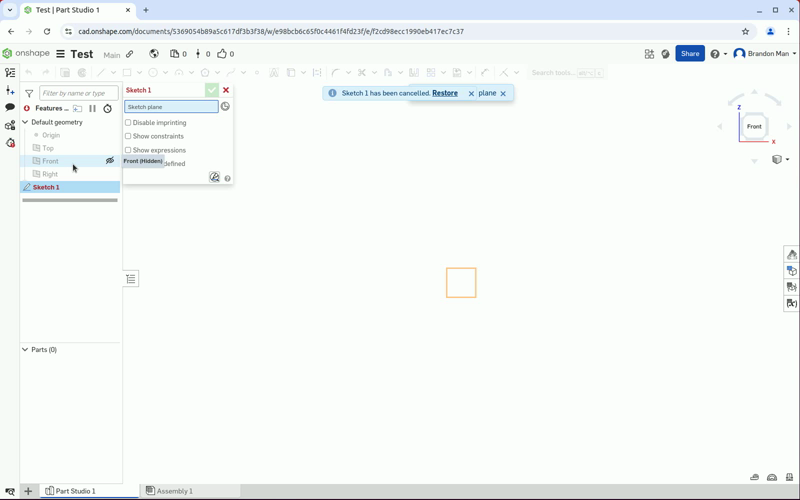
click(73, 163)
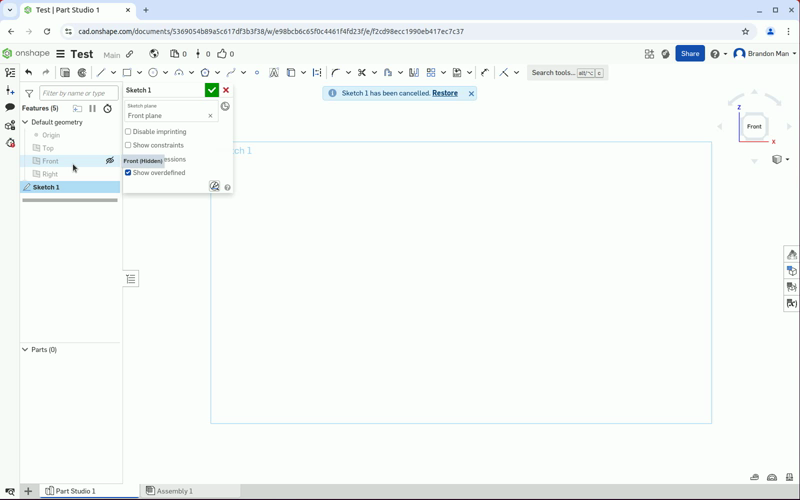
mouse_move(73, 352)
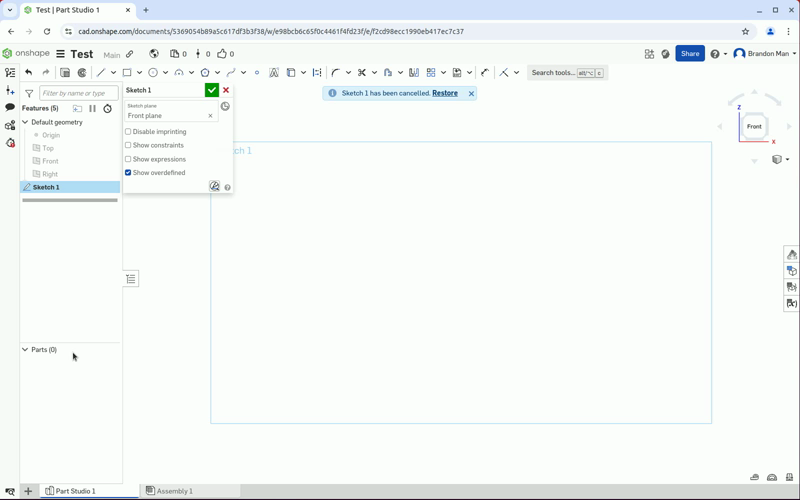
key(y)
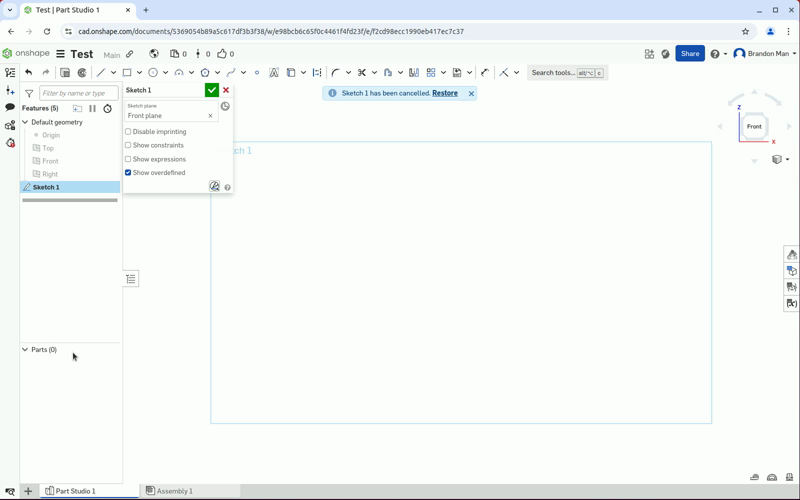
key(l)
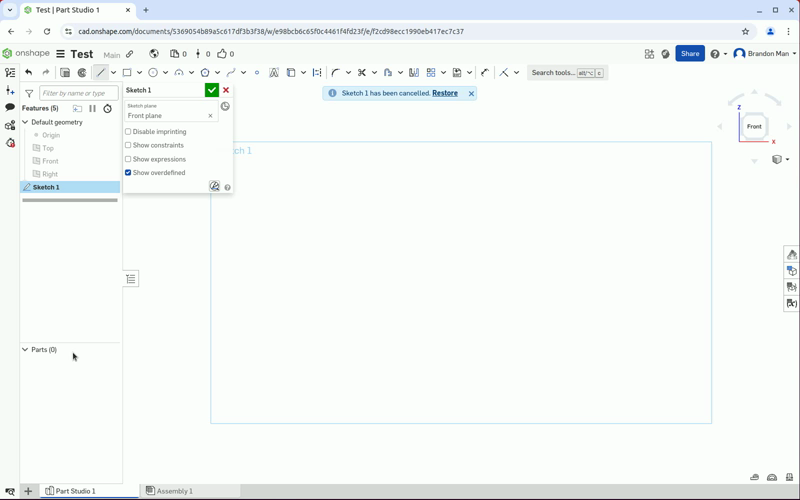
key_down(shift)
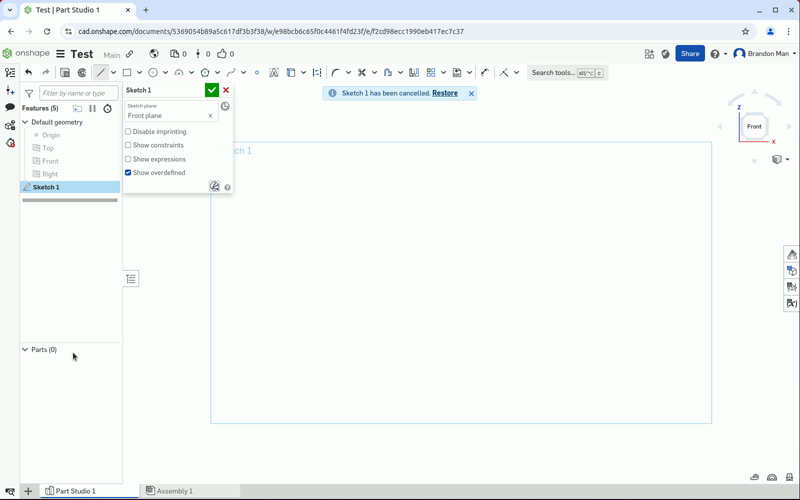
mouse_move(458, 286)
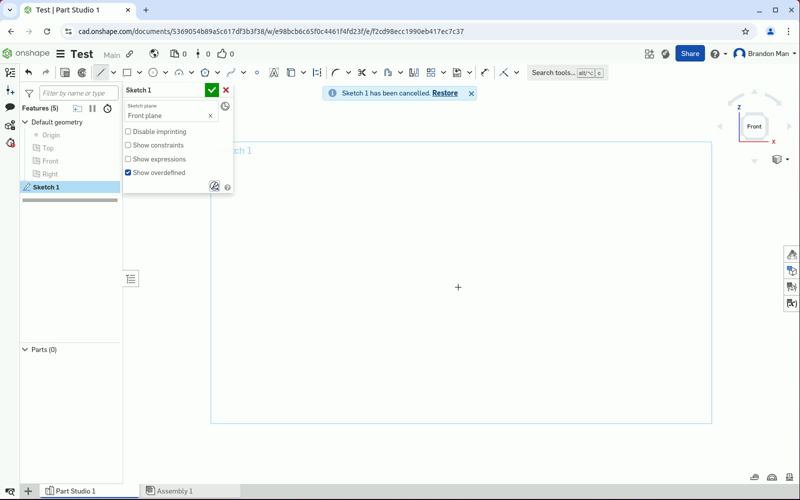
click(458, 286)
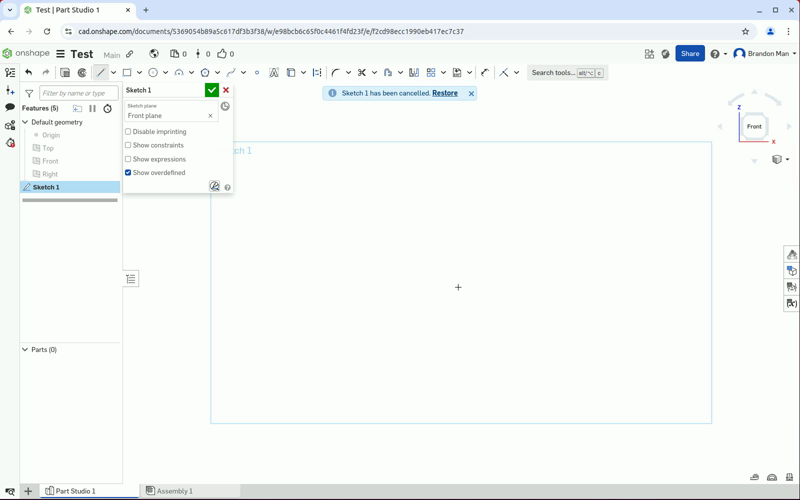
key_up(shift)
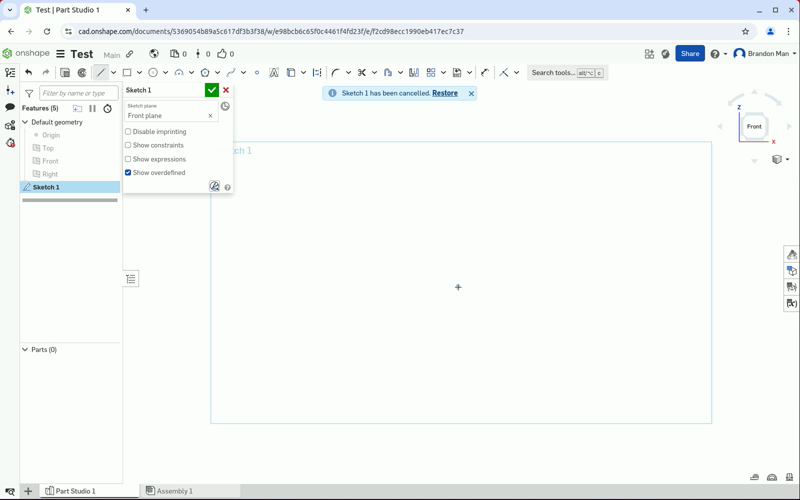
key_down(shift)
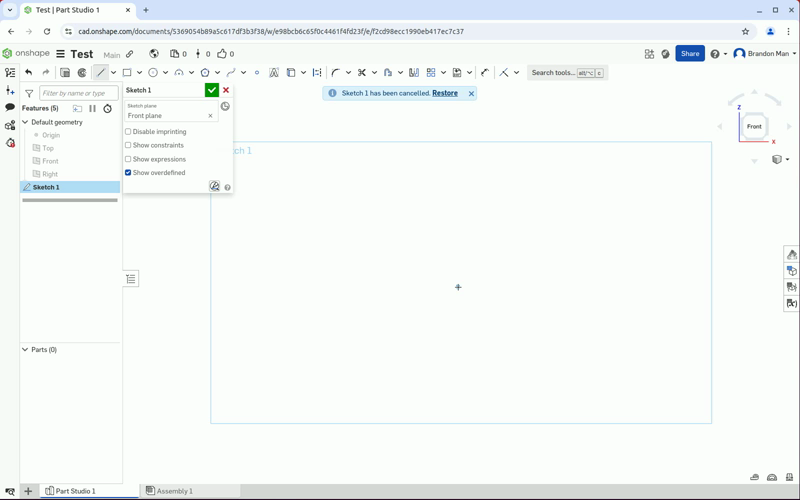
mouse_move(488, 286)
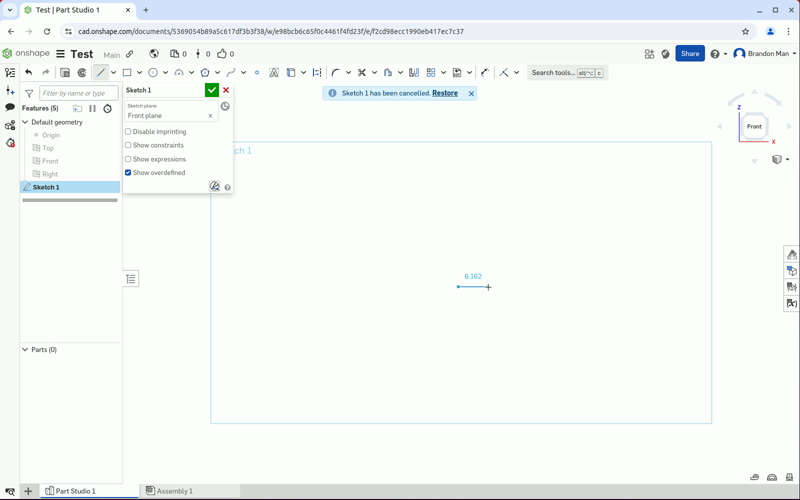
mouse_move(462, 286)
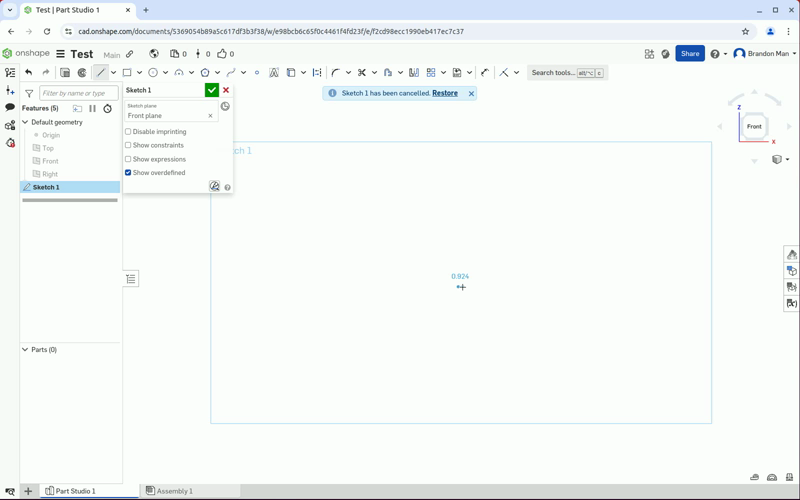
scroll(6)
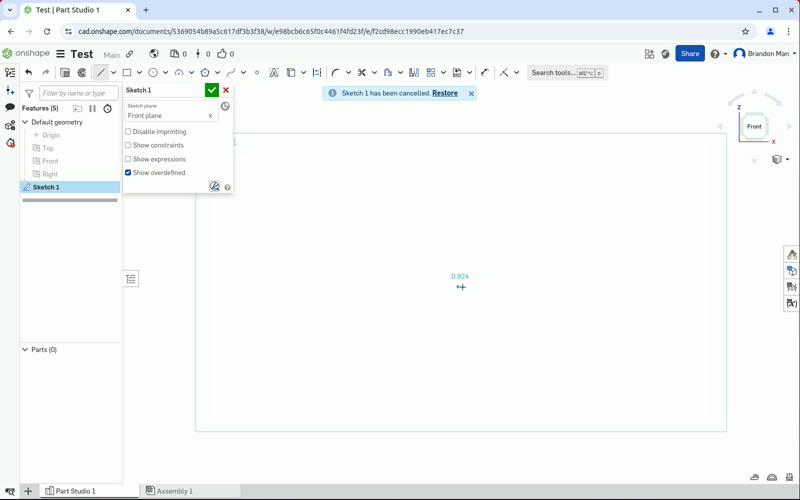
scroll(6)
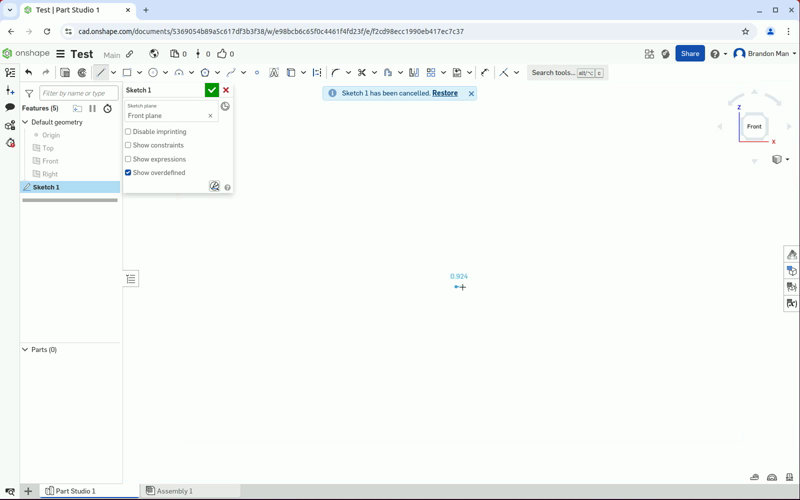
scroll(6)
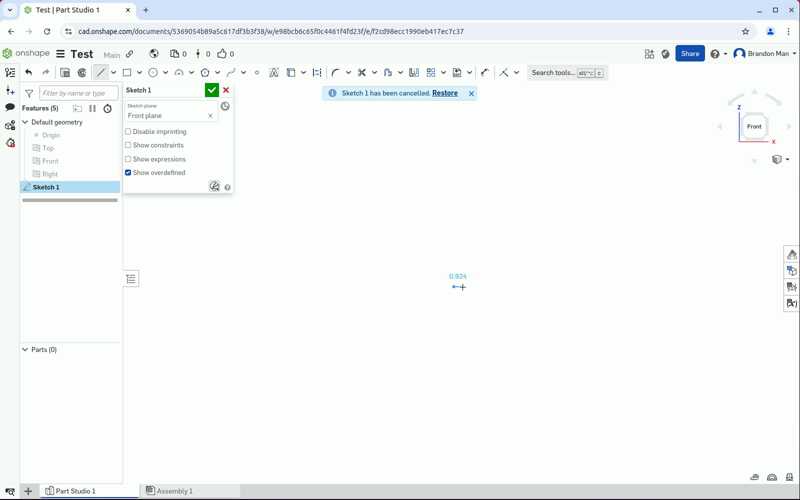
scroll(6)
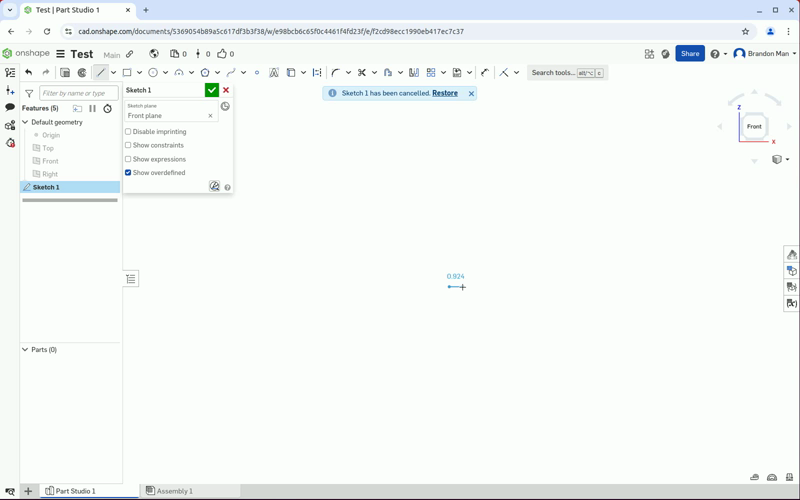
scroll(6)
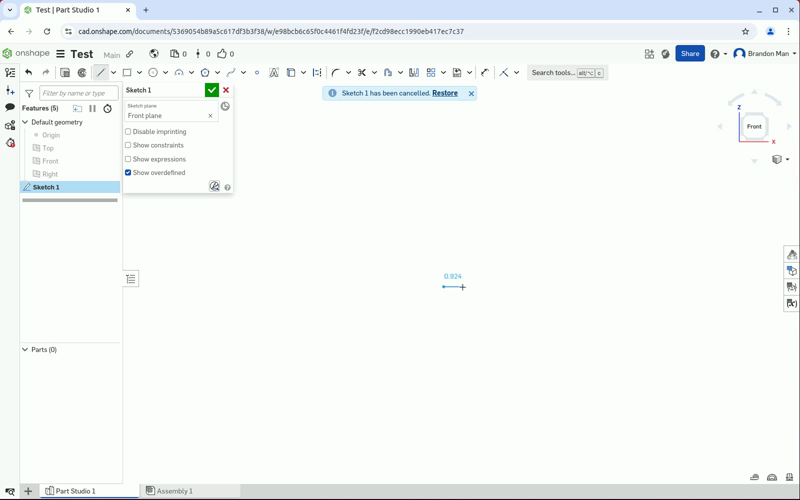
scroll(6)
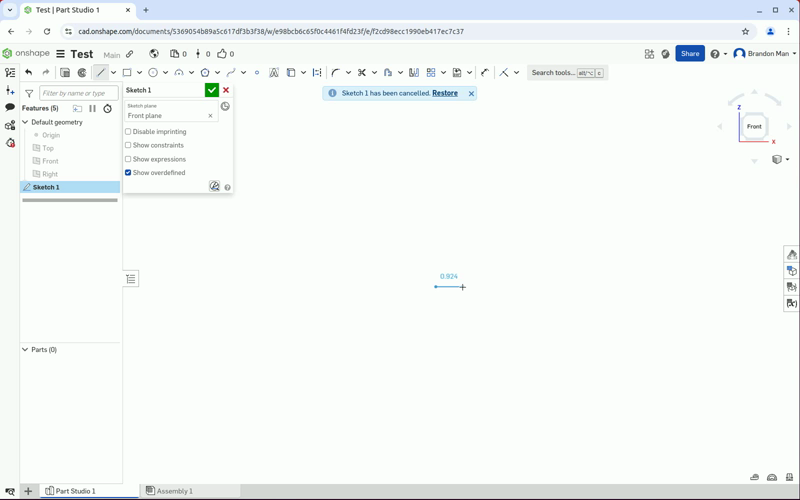
scroll(6)
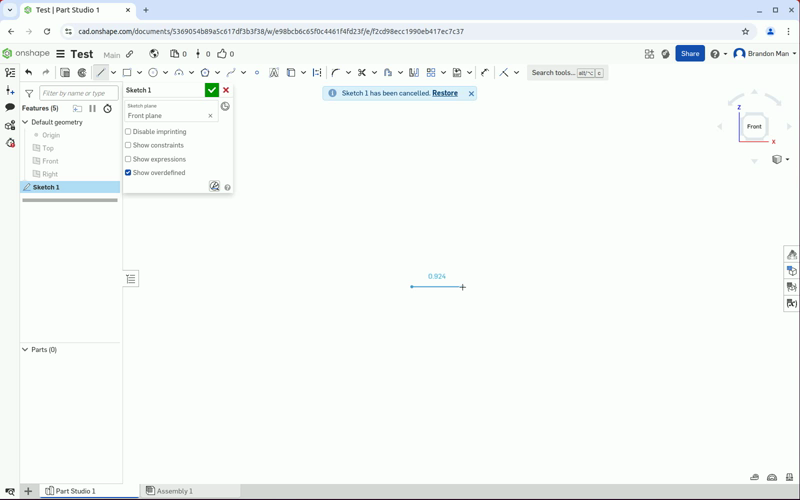
click(462, 286)
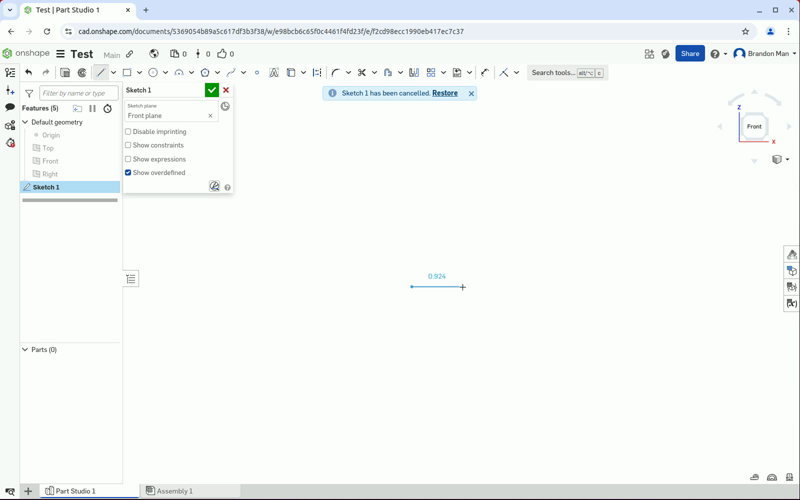
scroll(-6)
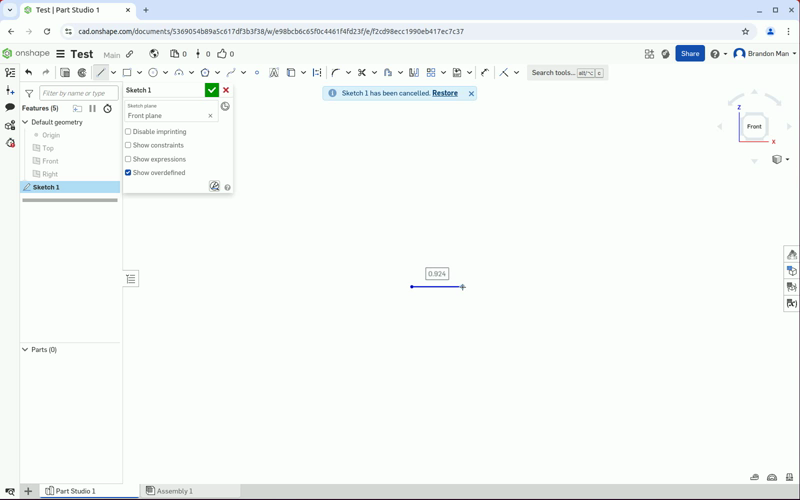
scroll(-6)
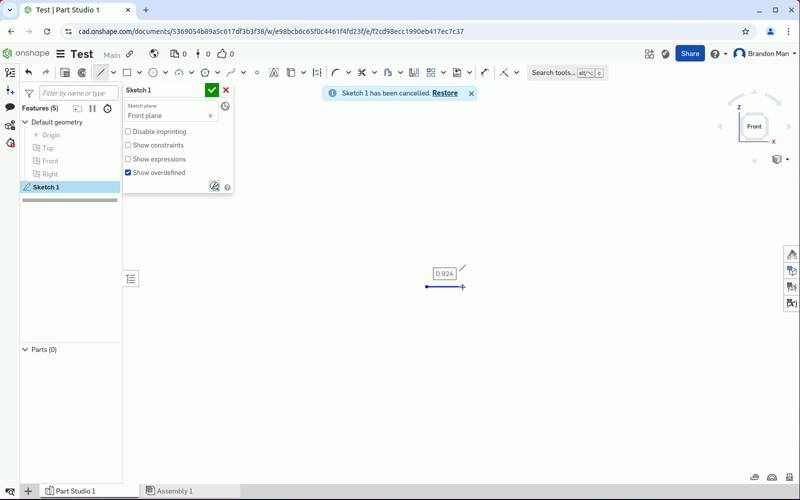
scroll(-6)
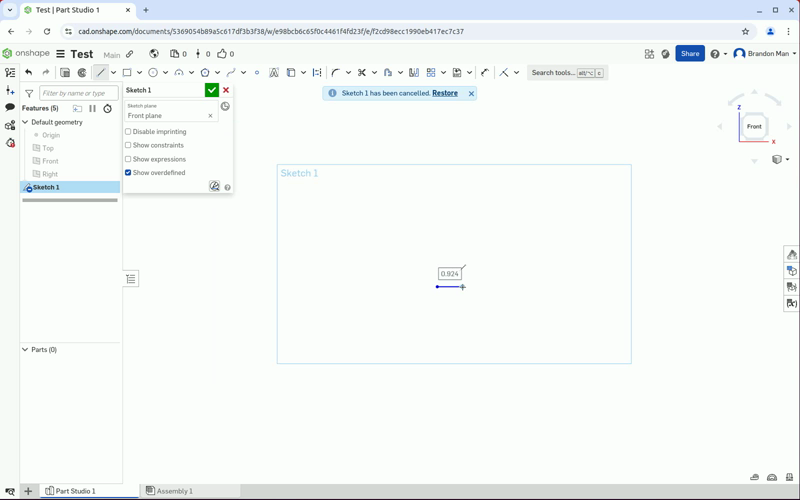
scroll(-6)
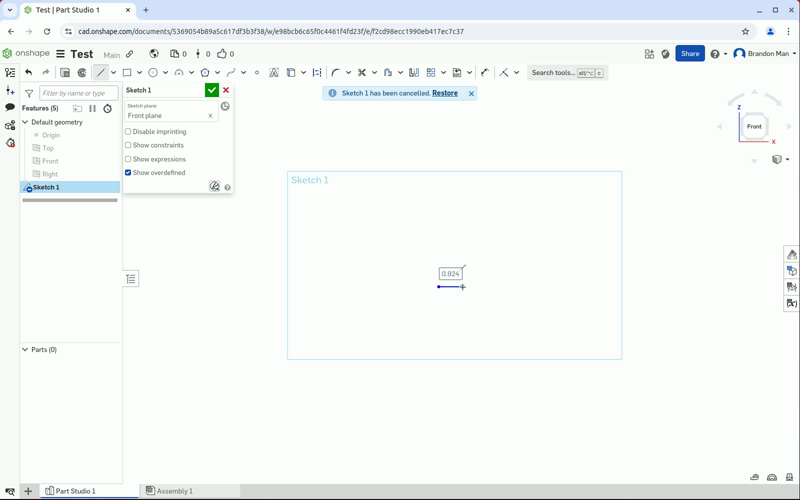
scroll(-6)
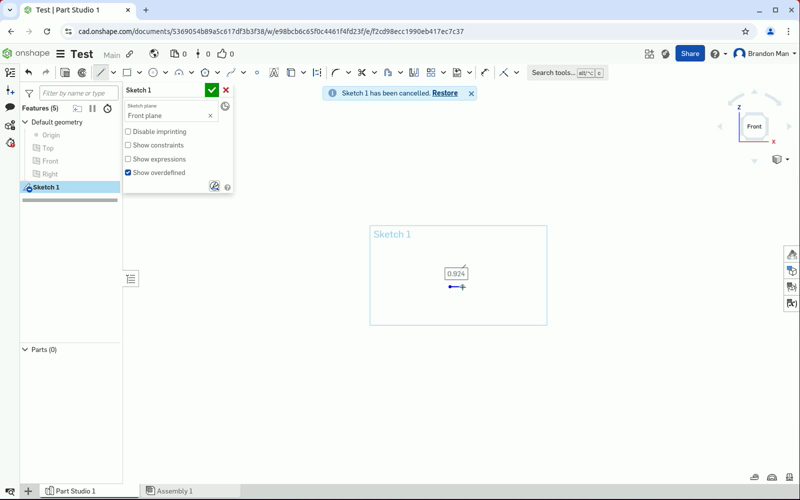
scroll(-6)
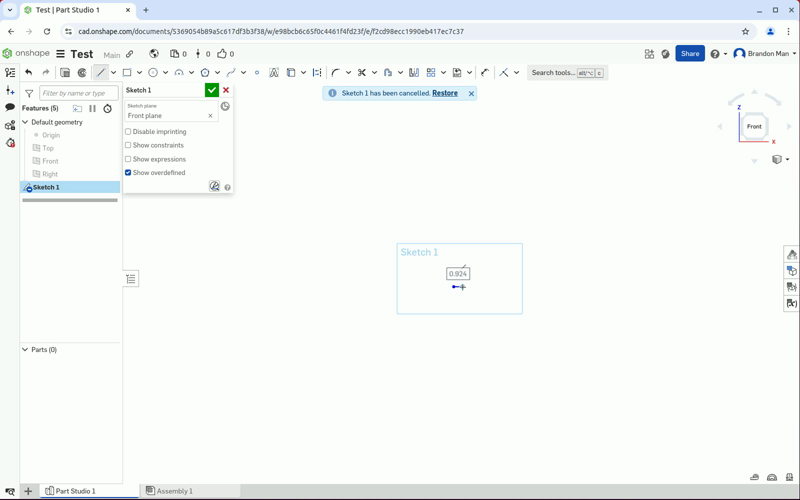
scroll(-6)
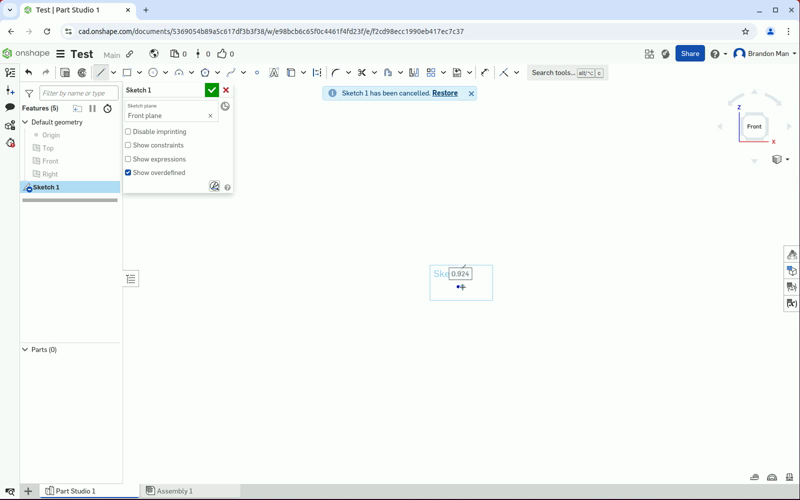
key_up(shift)
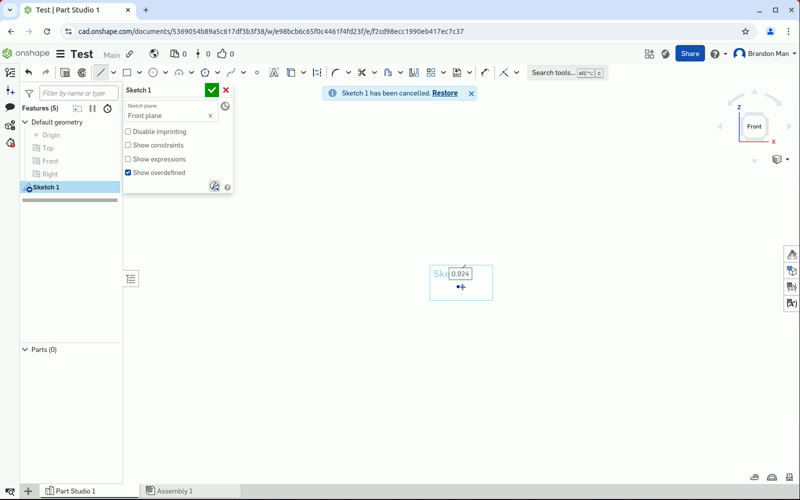
key_down(shift)
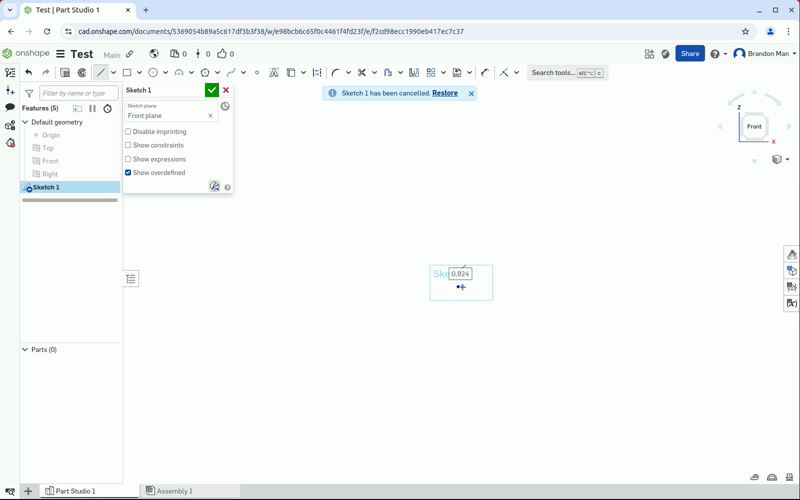
mouse_move(492, 286)
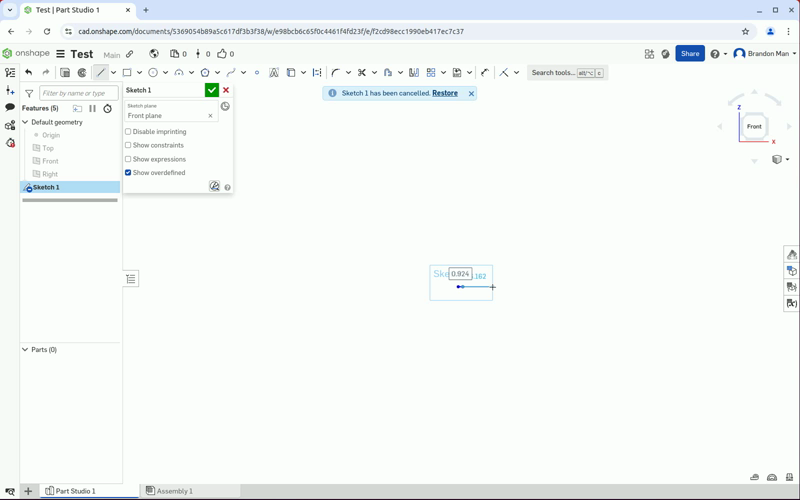
mouse_move(462, 278)
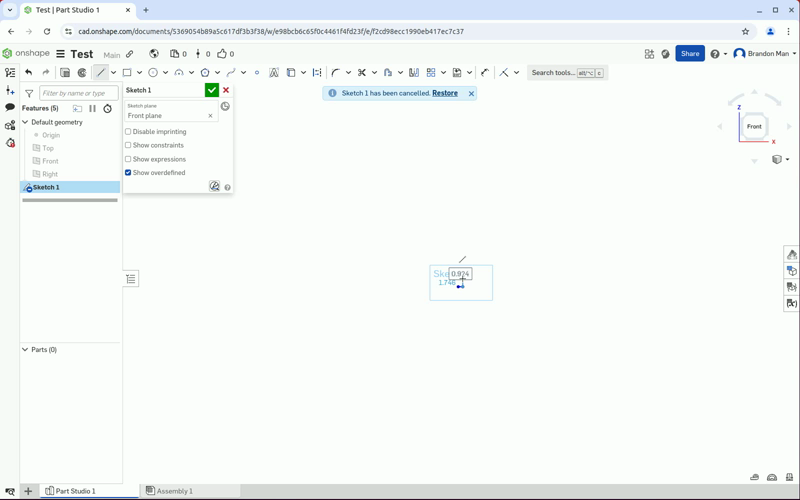
click(462, 278)
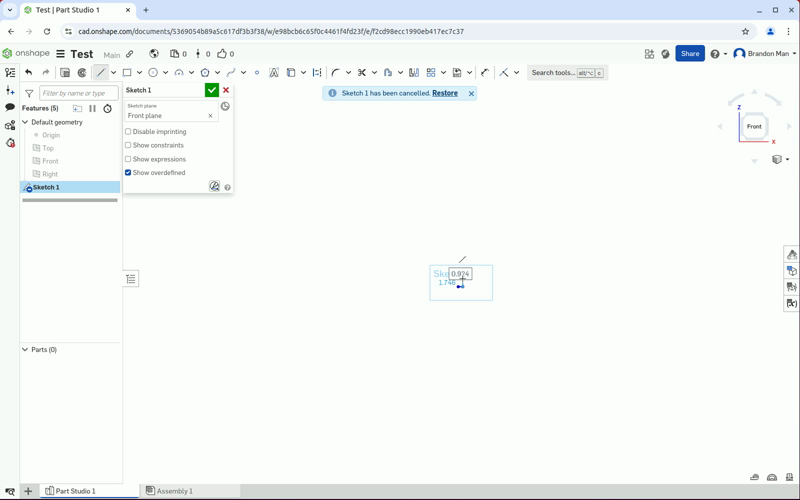
key_up(shift)
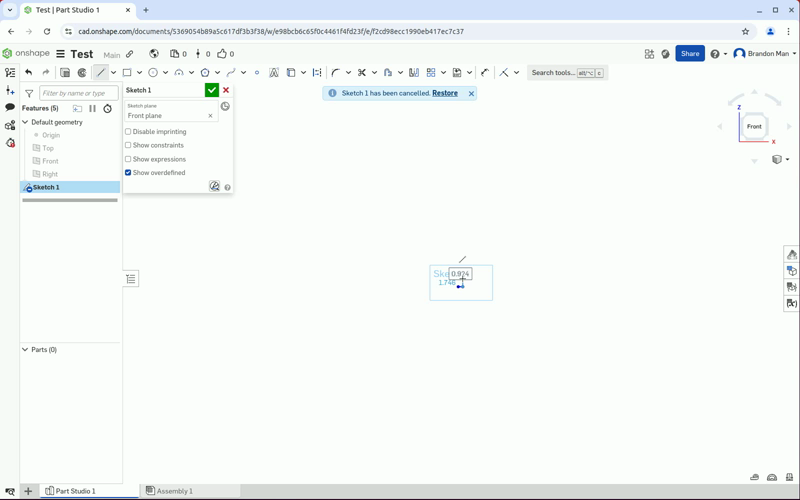
key_down(shift)
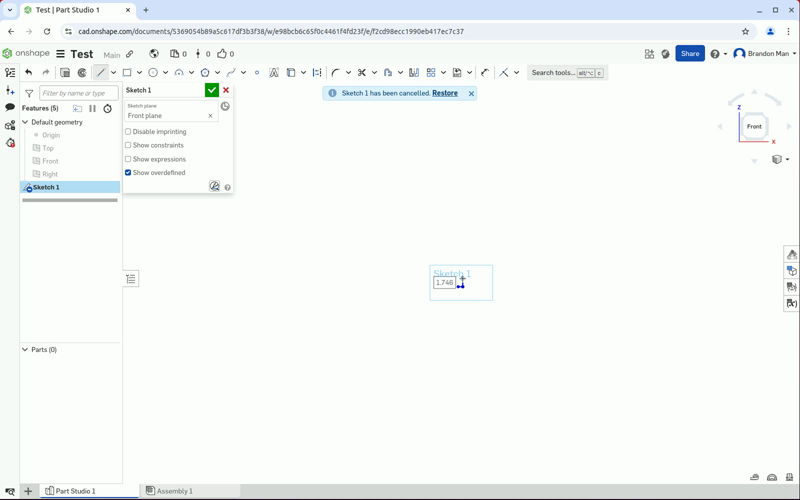
mouse_move(492, 278)
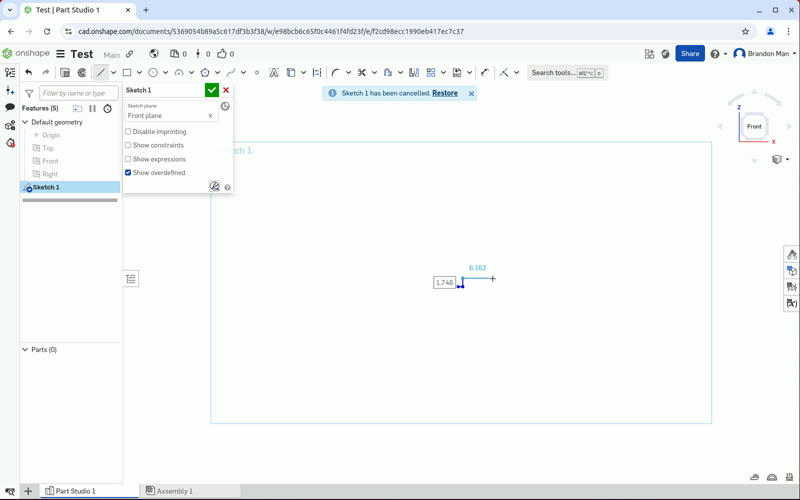
mouse_move(458, 278)
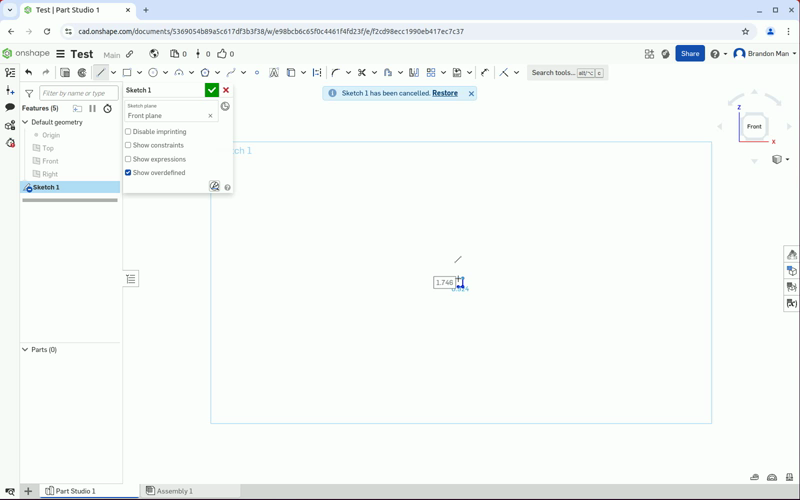
scroll(6)
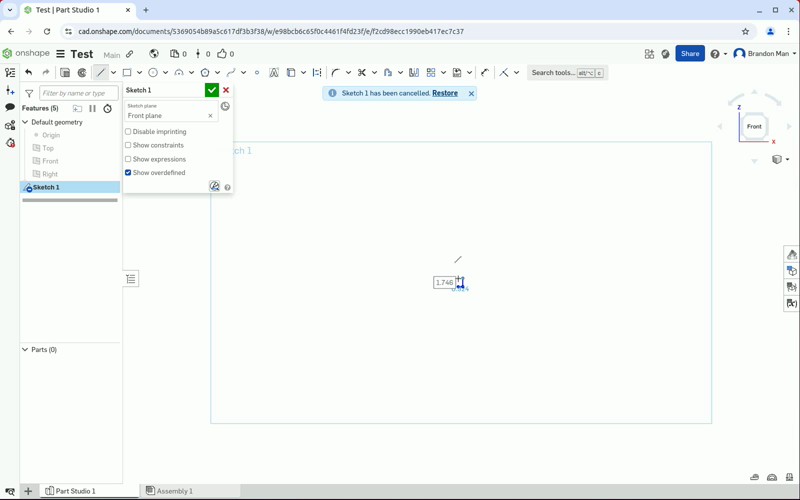
scroll(6)
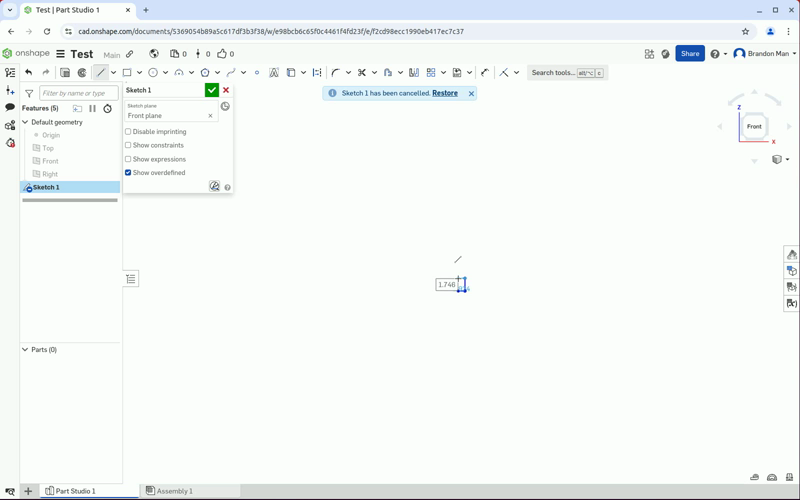
scroll(6)
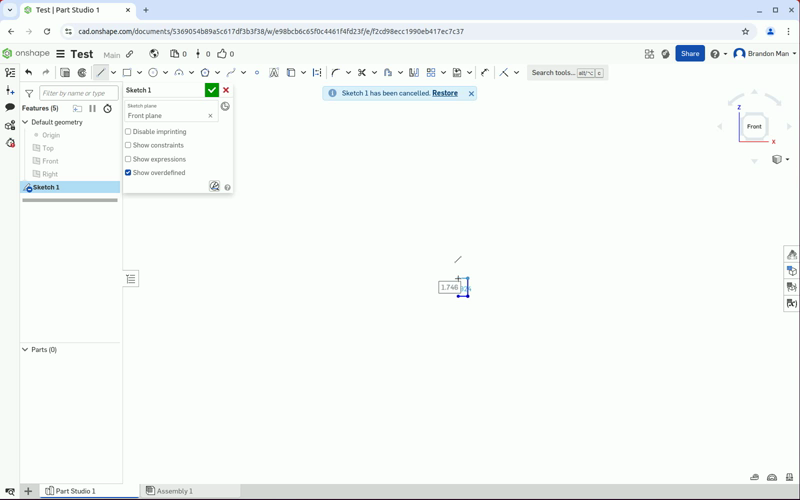
scroll(6)
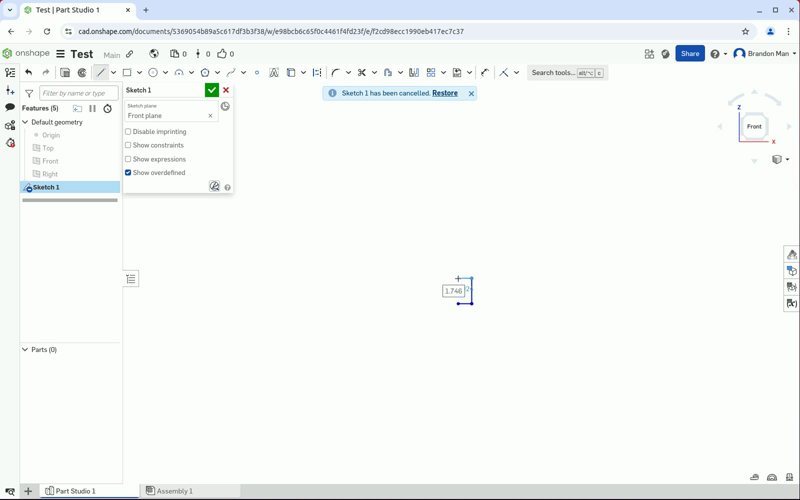
scroll(6)
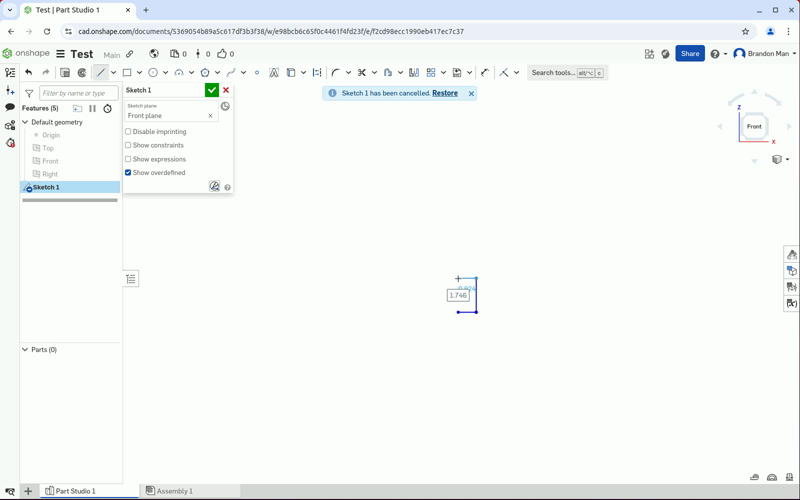
scroll(6)
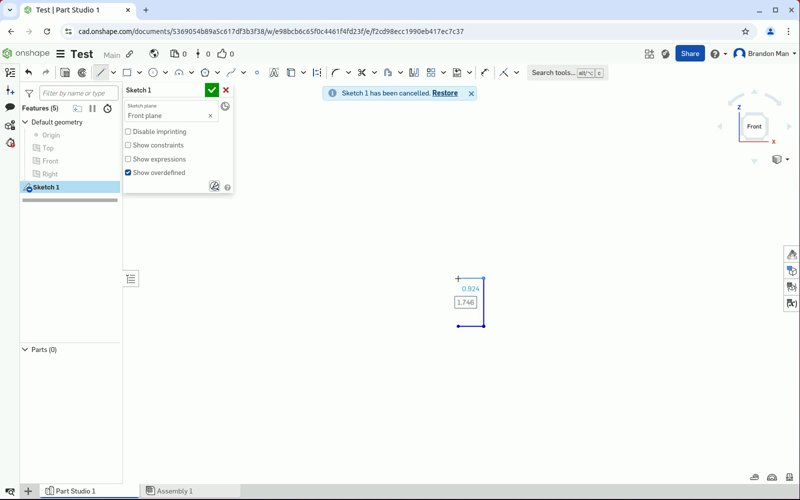
scroll(6)
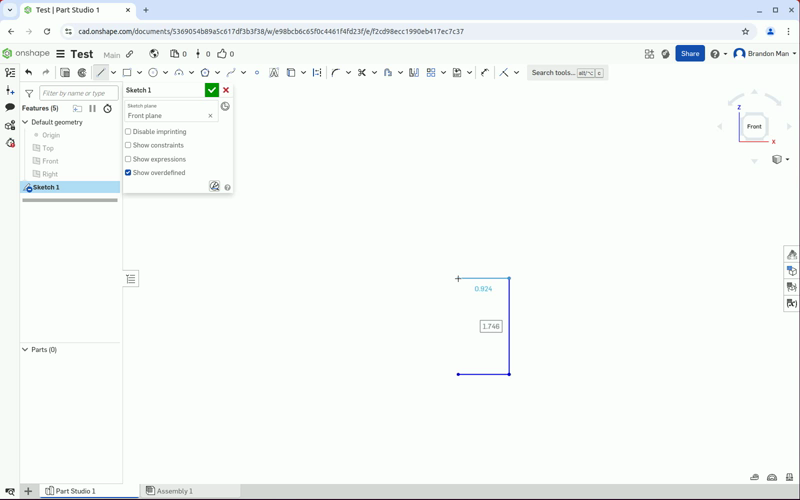
click(458, 278)
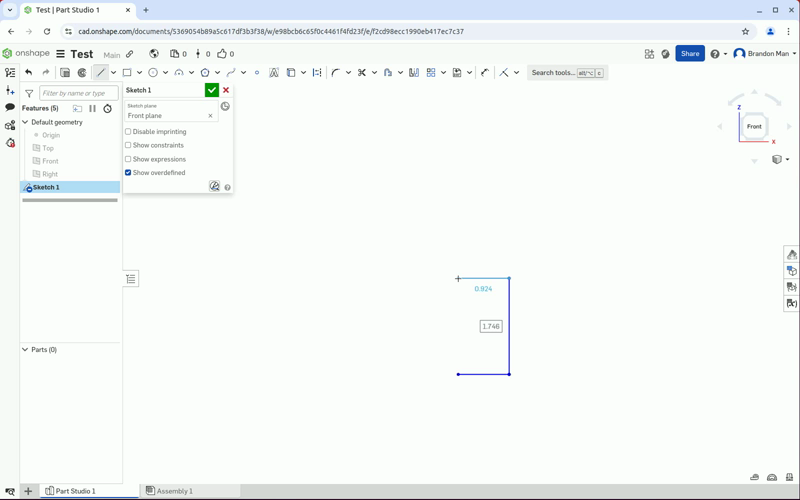
scroll(-6)
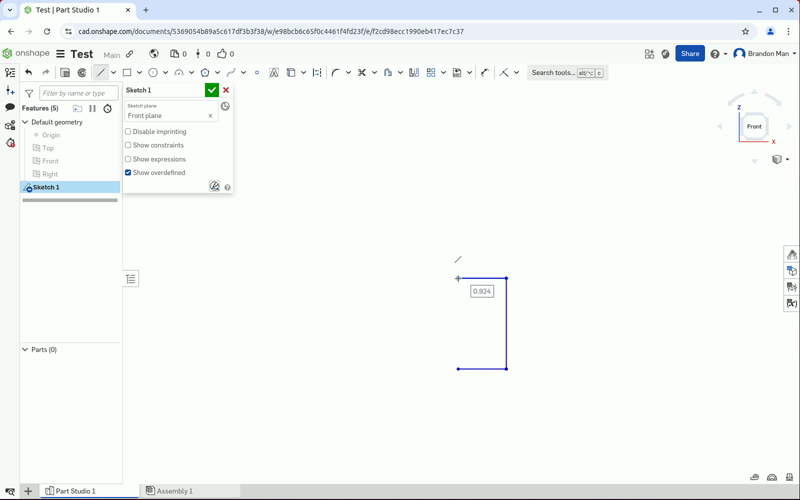
scroll(-6)
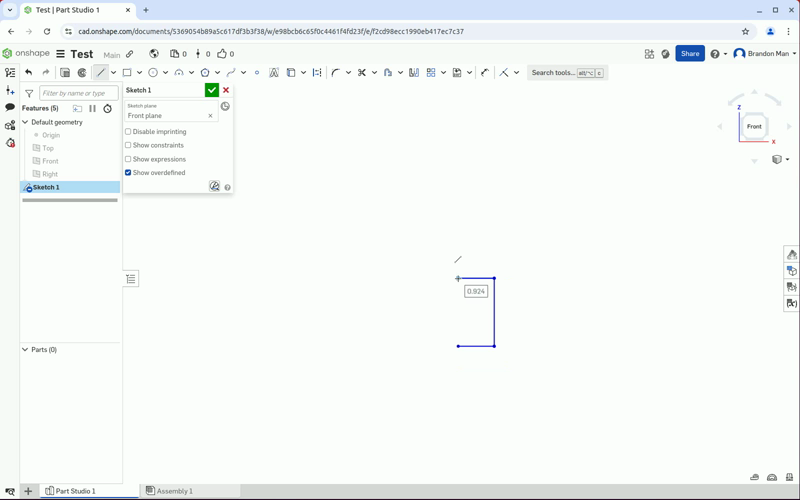
scroll(-6)
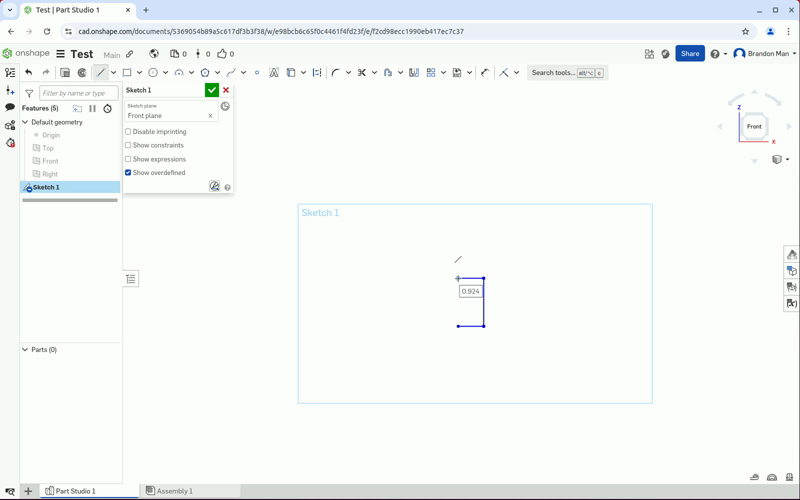
scroll(-6)
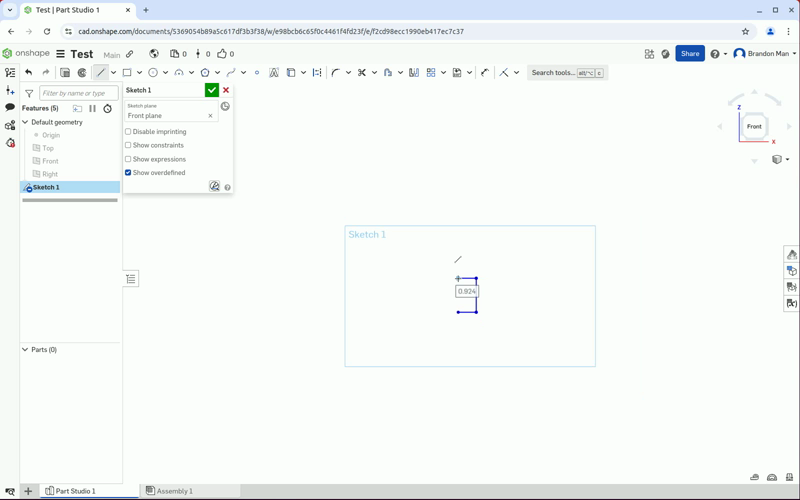
scroll(-6)
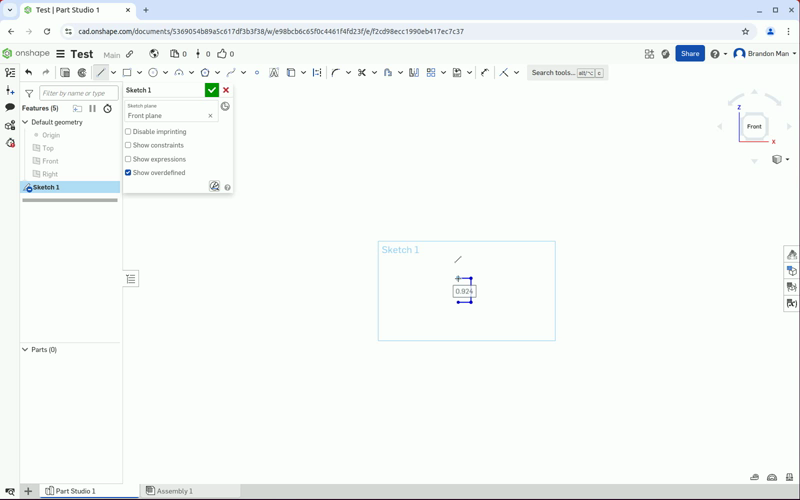
scroll(-6)
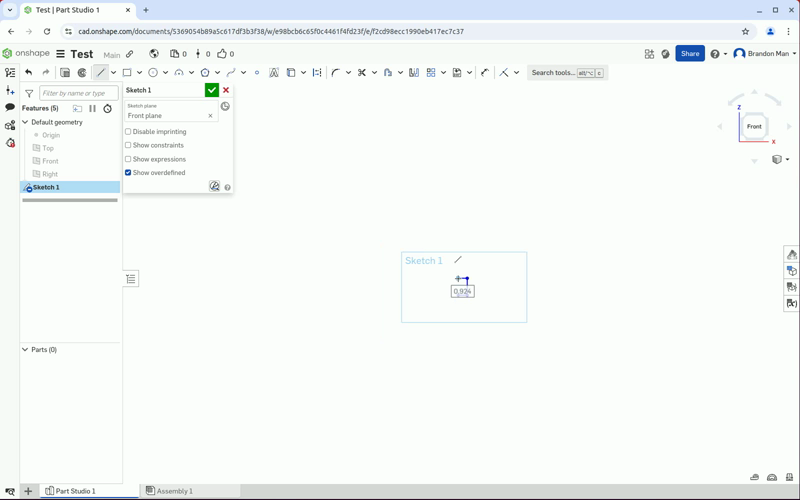
scroll(-6)
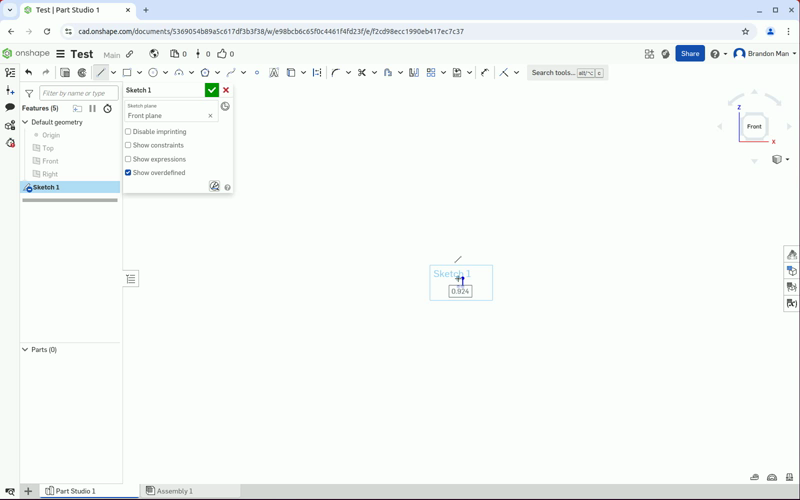
key_up(shift)
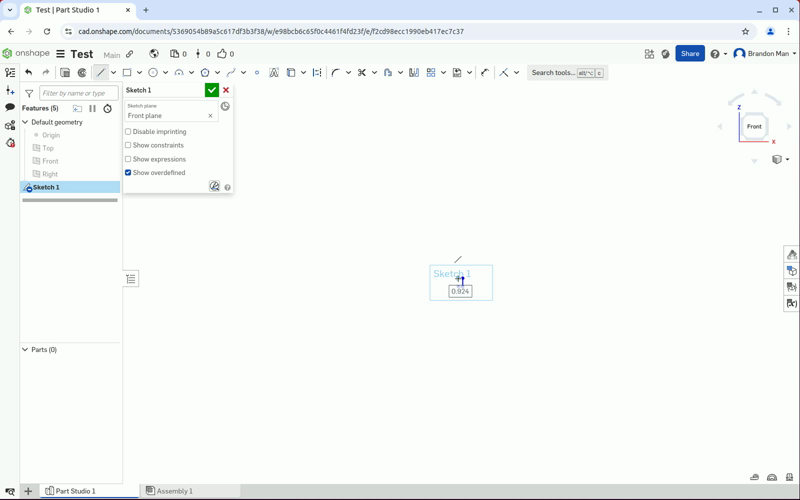
mouse_move(488, 278)
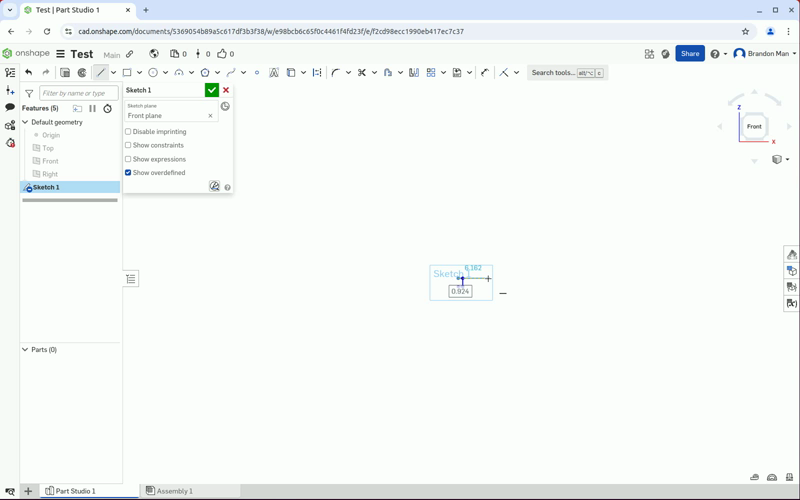
key_down(shift)
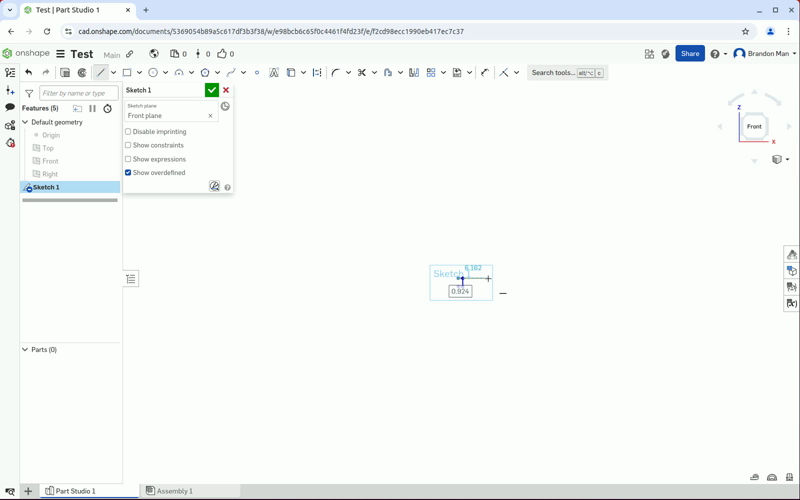
mouse_move(458, 286)
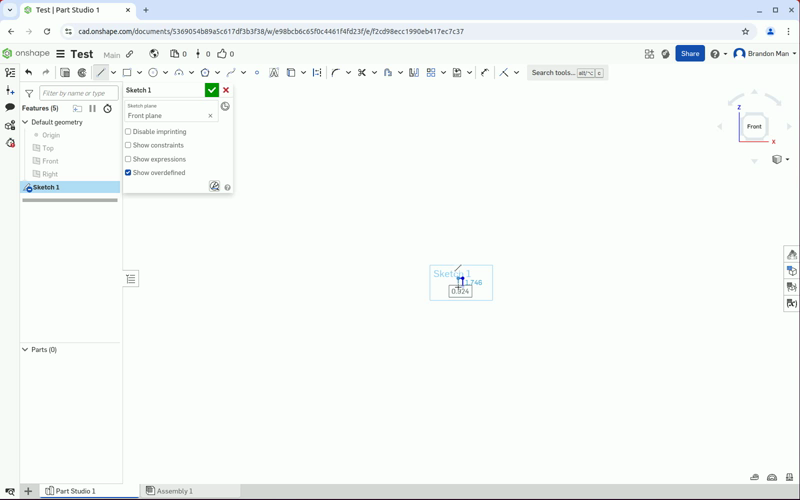
scroll(6)
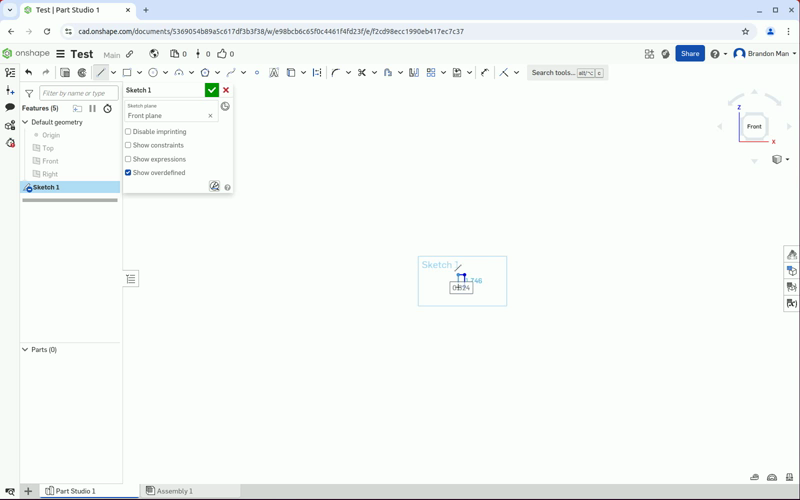
scroll(6)
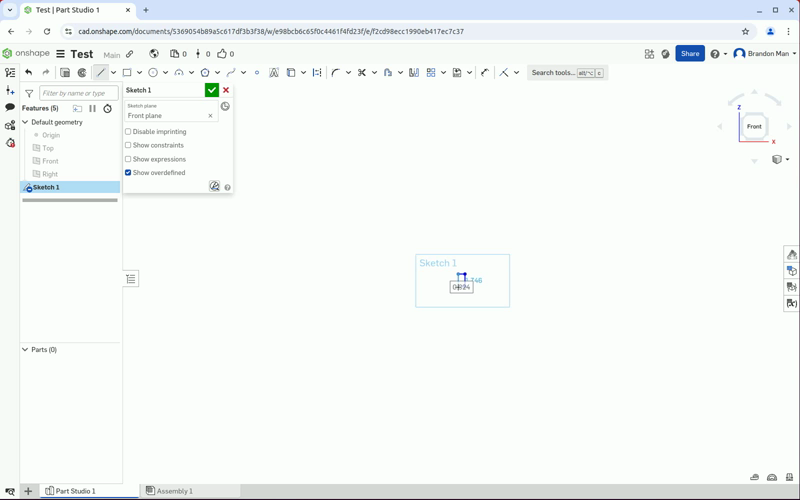
scroll(6)
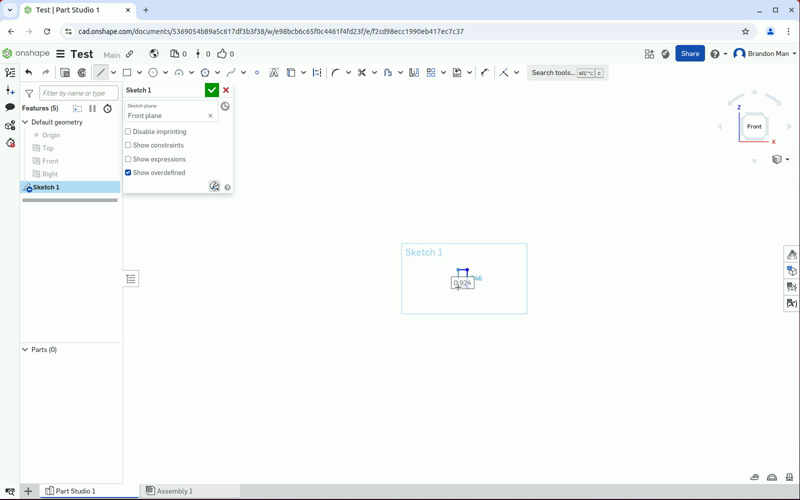
scroll(6)
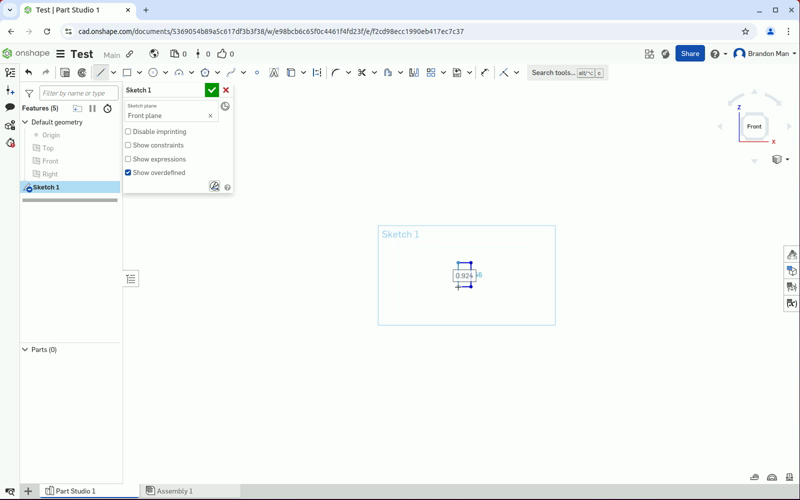
scroll(6)
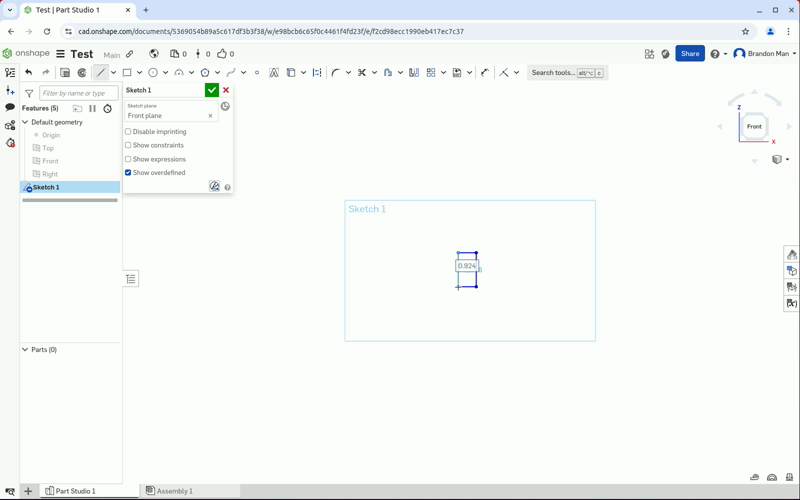
scroll(6)
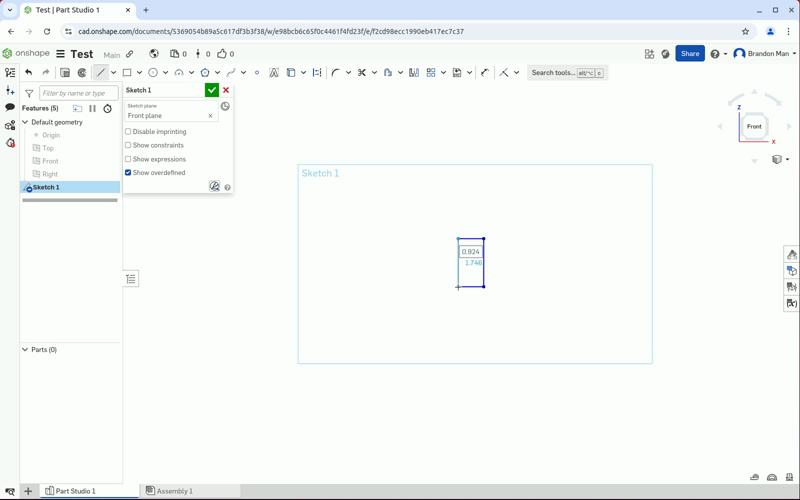
scroll(6)
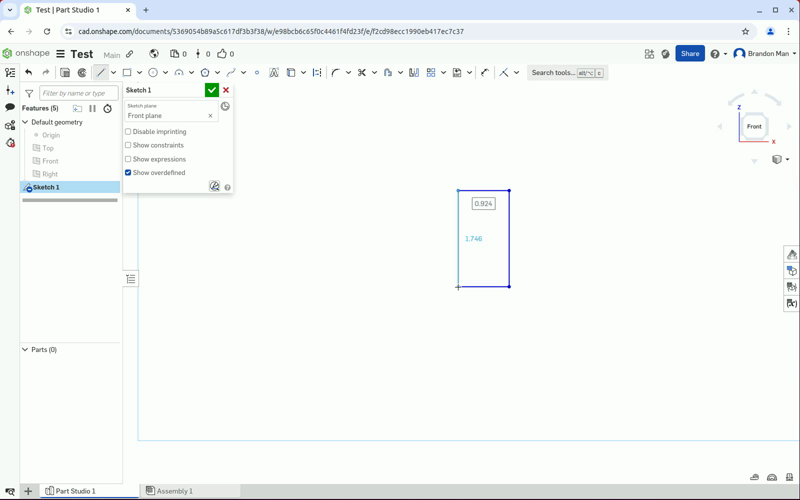
key_up(shift)
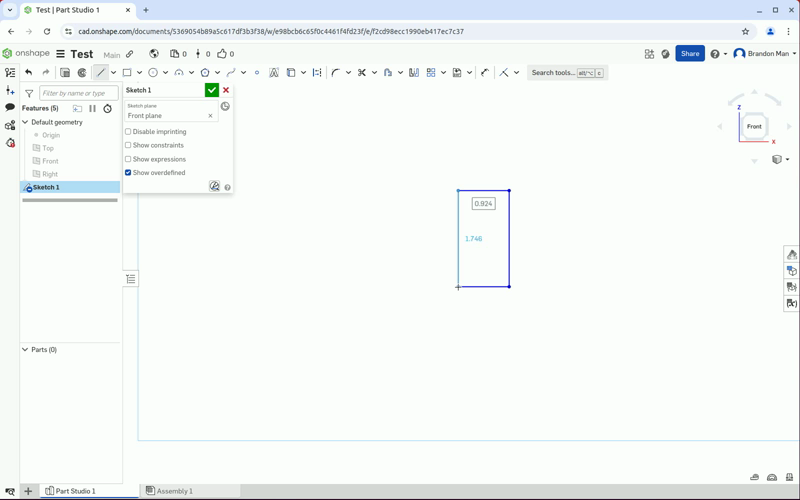
click(458, 286)
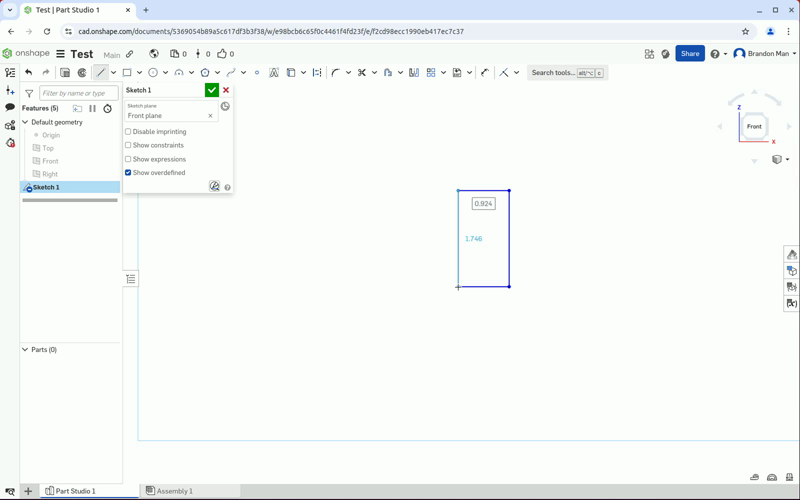
scroll(-6)
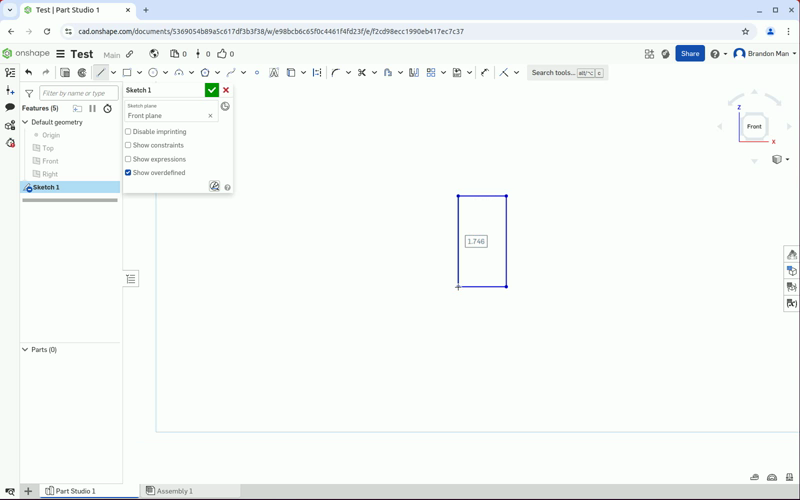
scroll(-6)
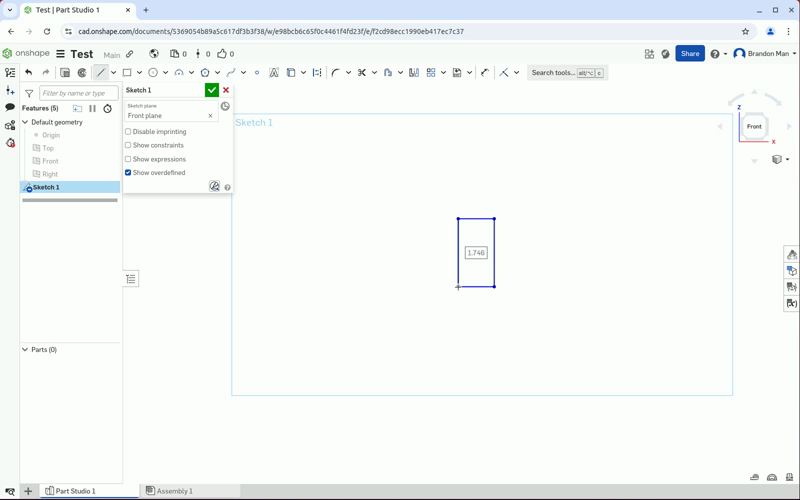
scroll(-6)
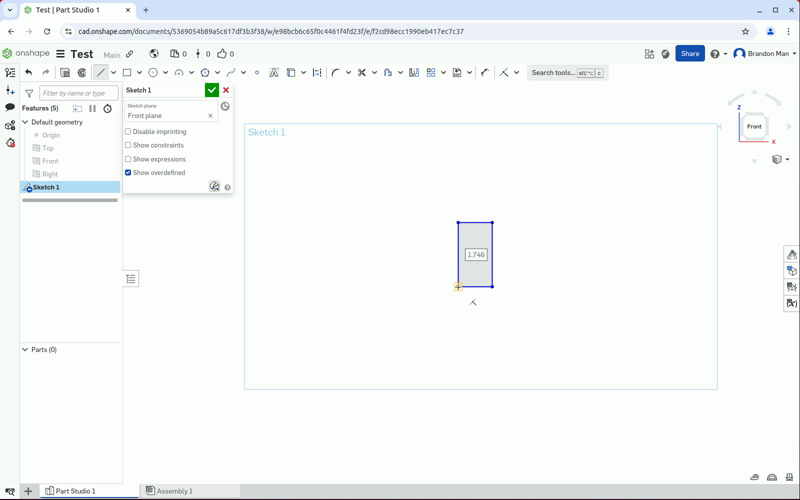
scroll(-6)
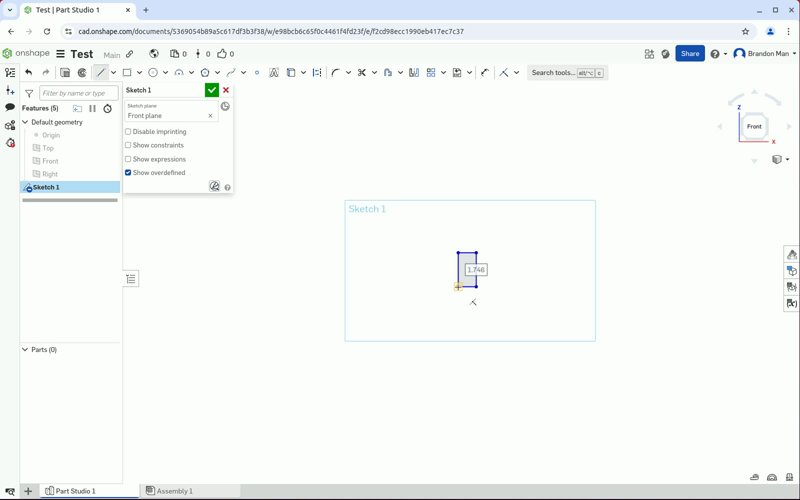
scroll(-6)
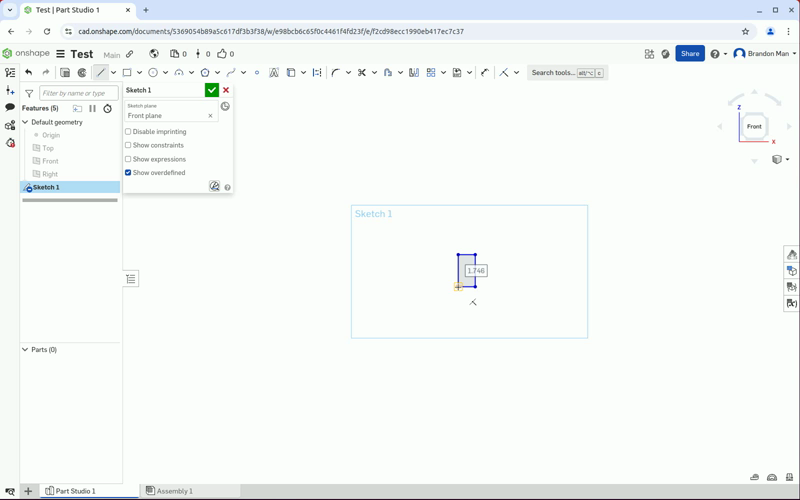
scroll(-6)
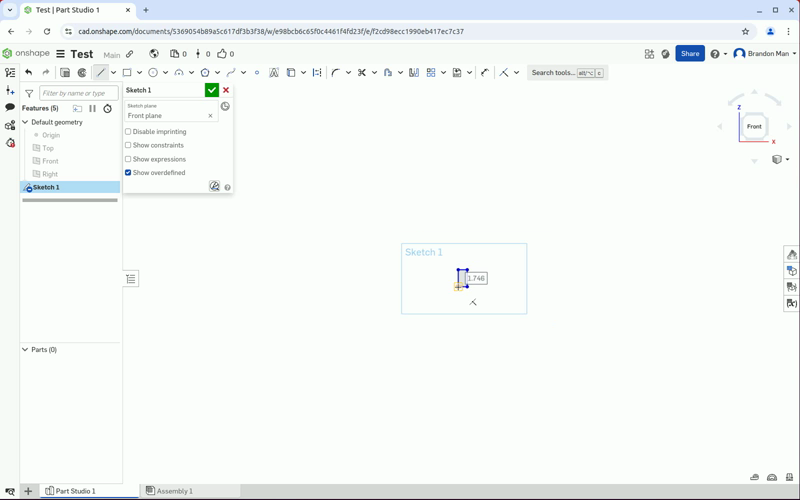
scroll(-6)
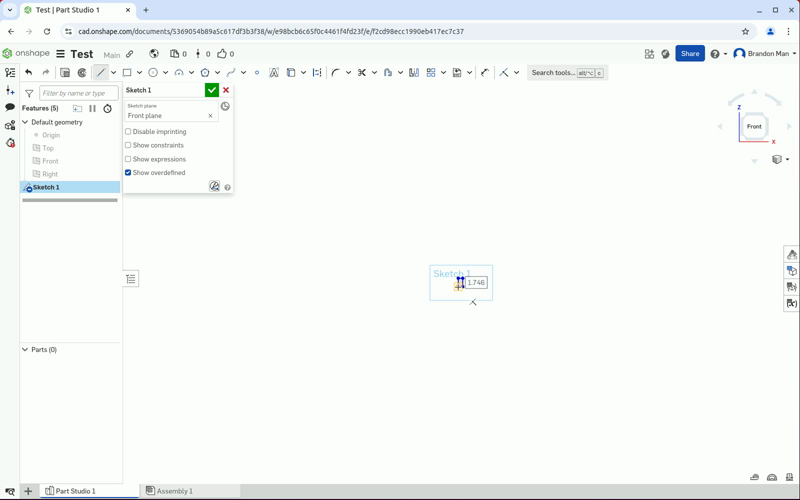
key(esc)
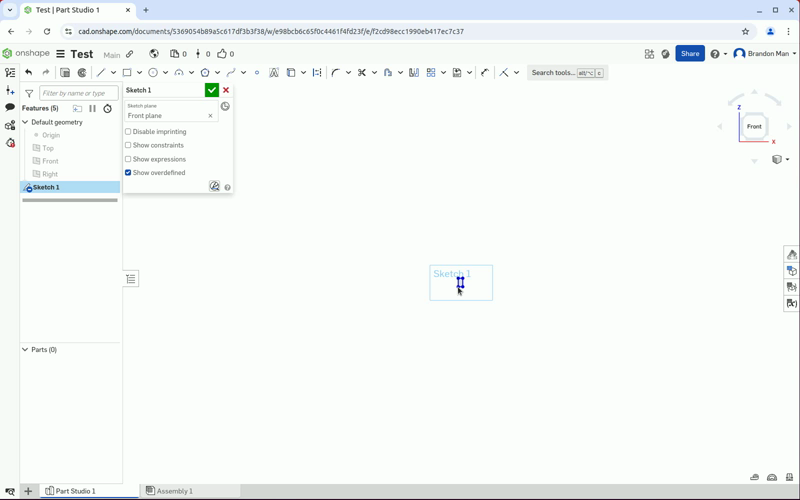
mouse_move(462, 280)
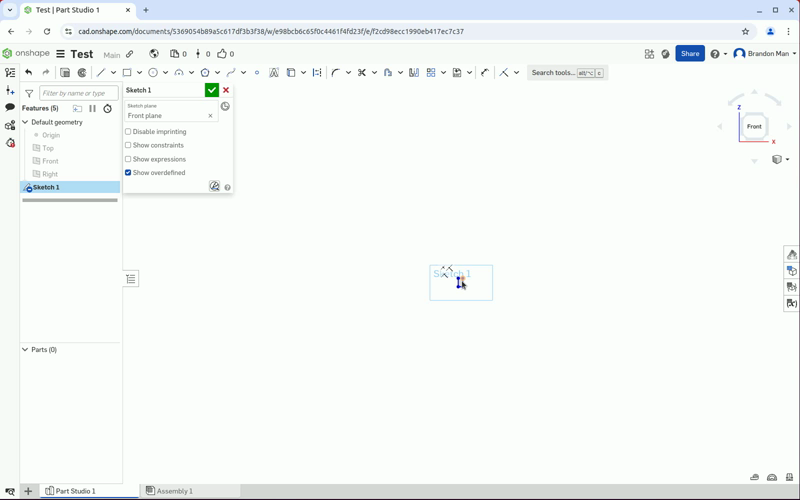
scroll(6)
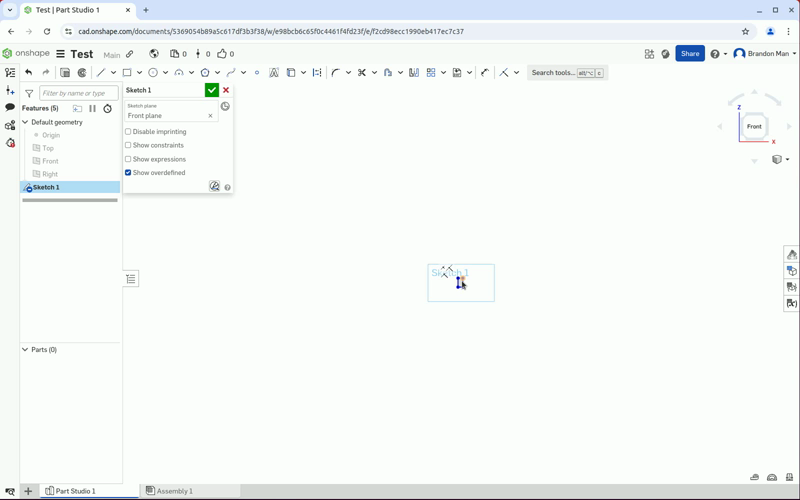
scroll(6)
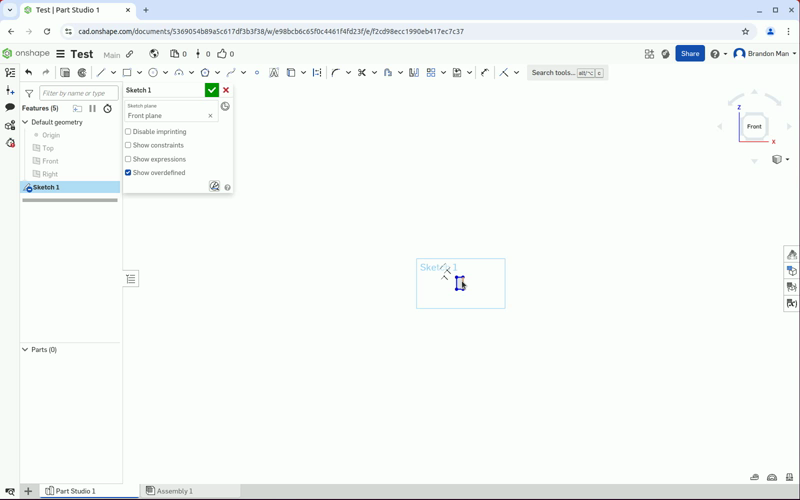
scroll(6)
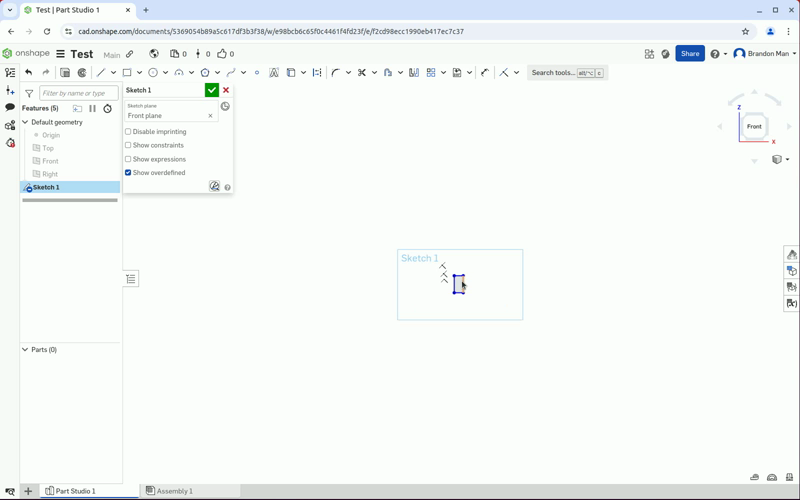
scroll(6)
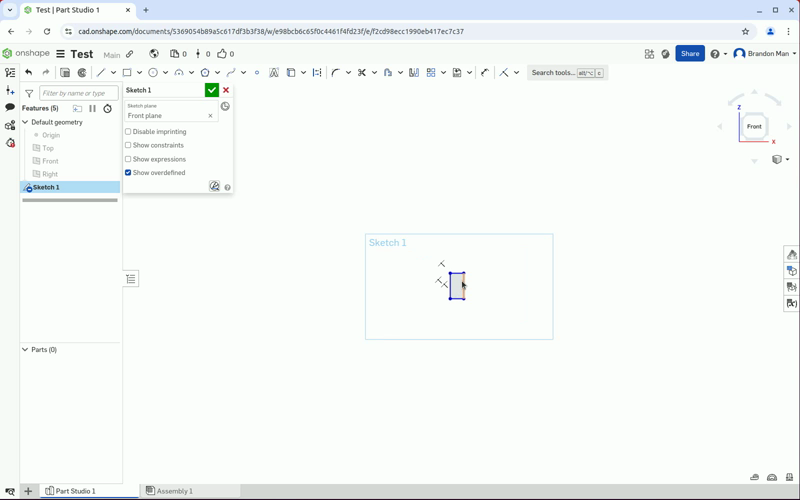
scroll(6)
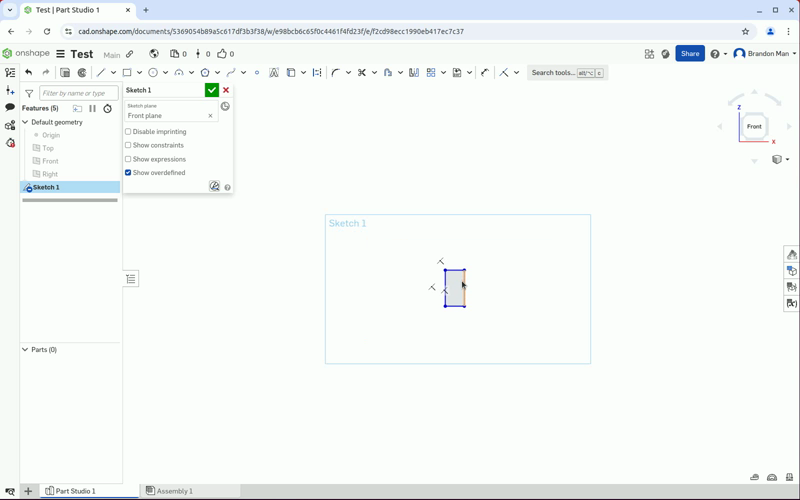
scroll(6)
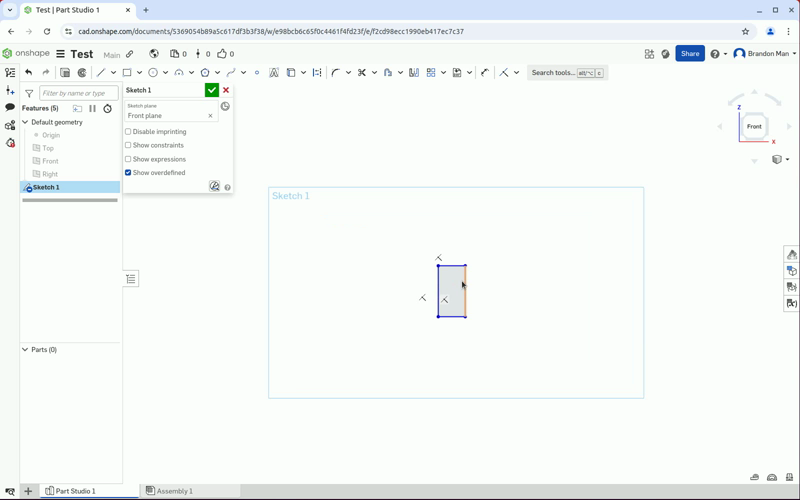
scroll(6)
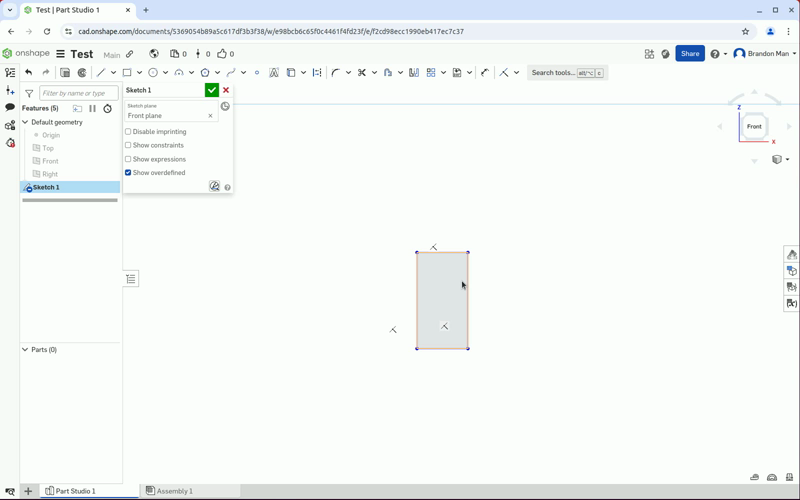
click(462, 280)
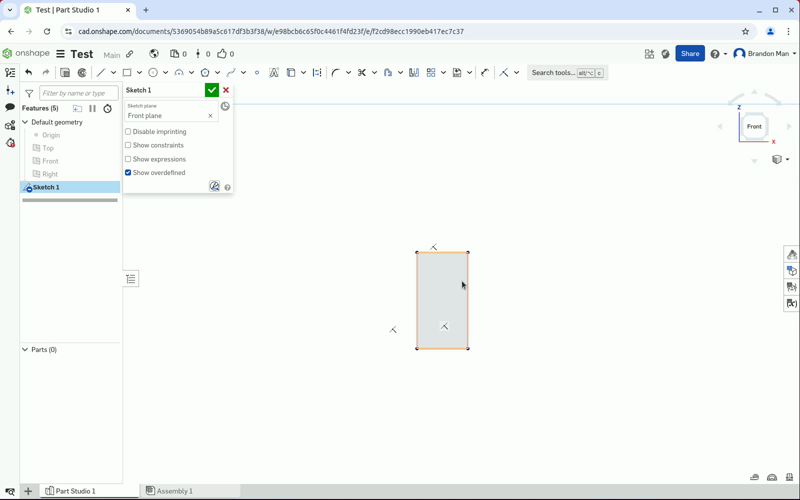
scroll(-6)
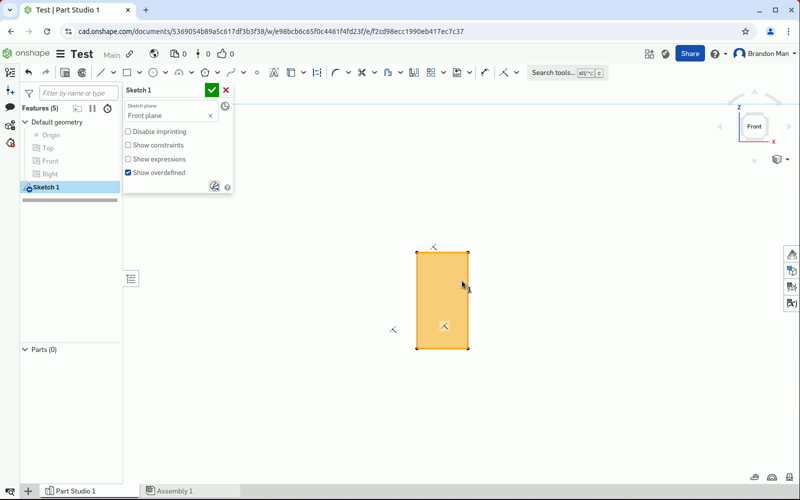
scroll(-6)
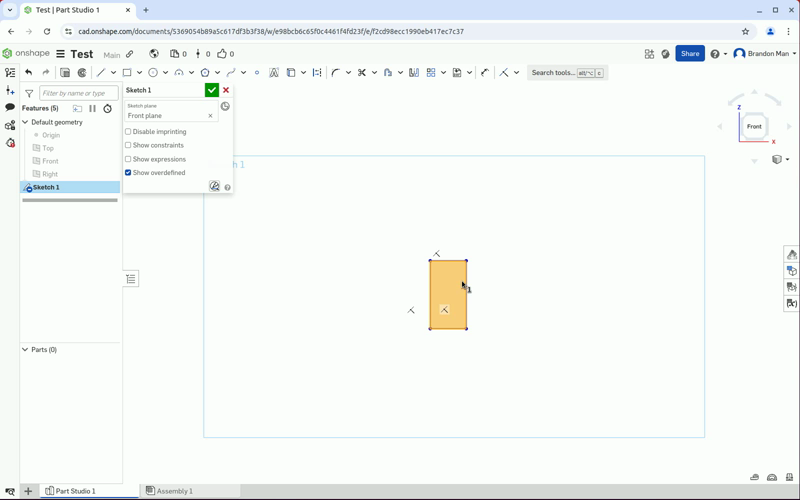
scroll(-6)
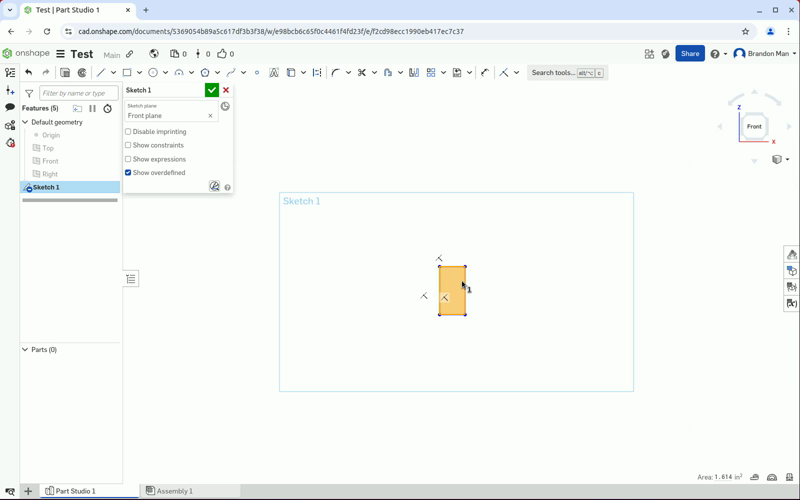
scroll(-6)
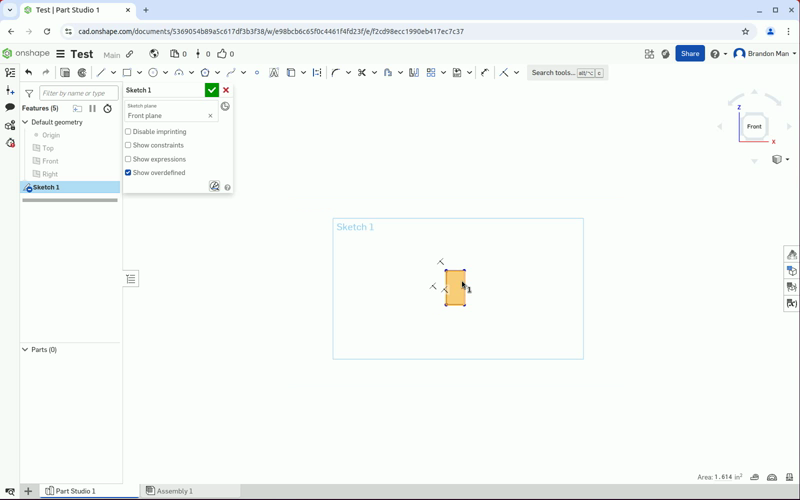
scroll(-6)
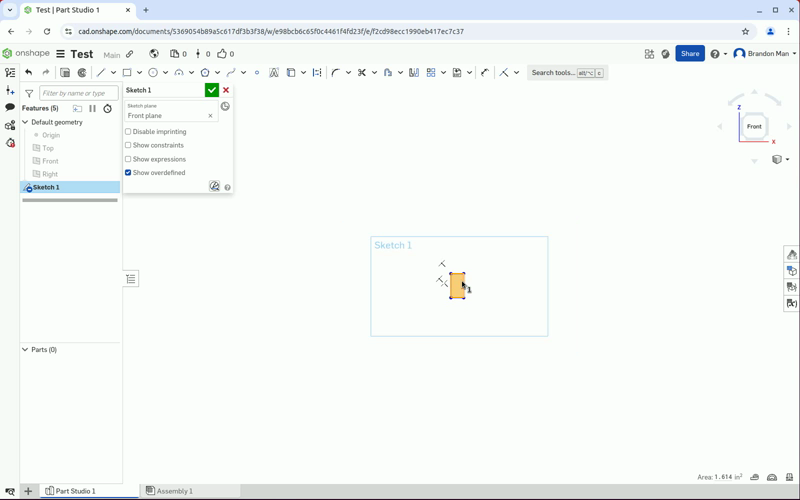
scroll(-6)
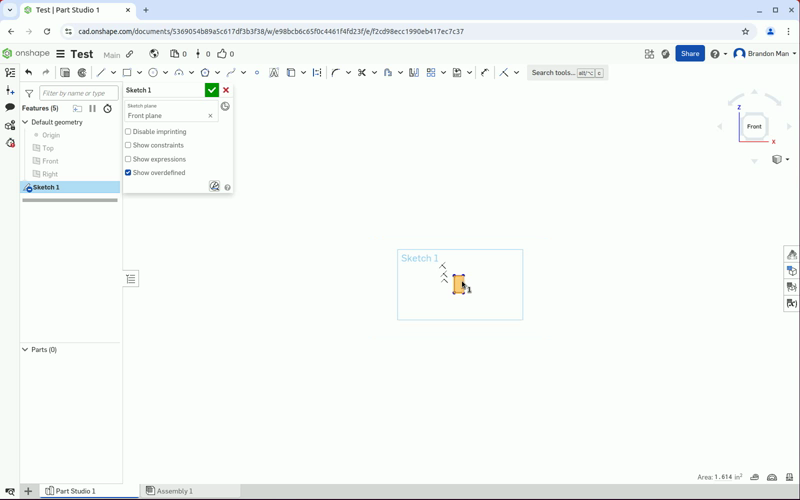
scroll(-6)
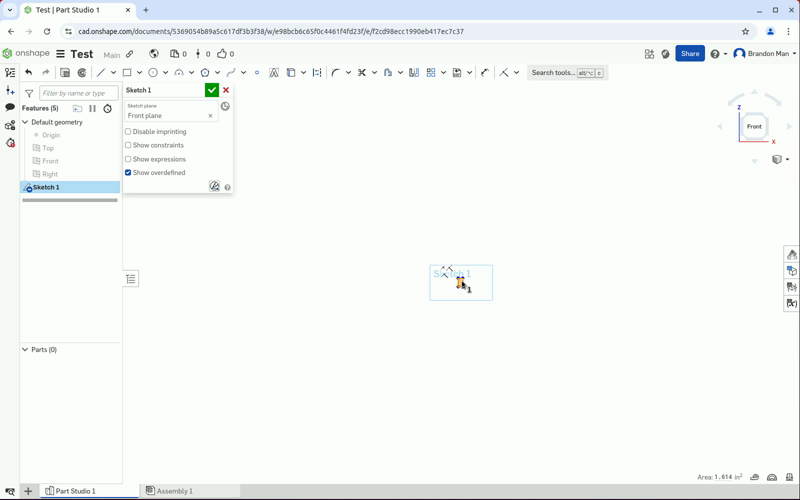
mouse_move(73, 352)
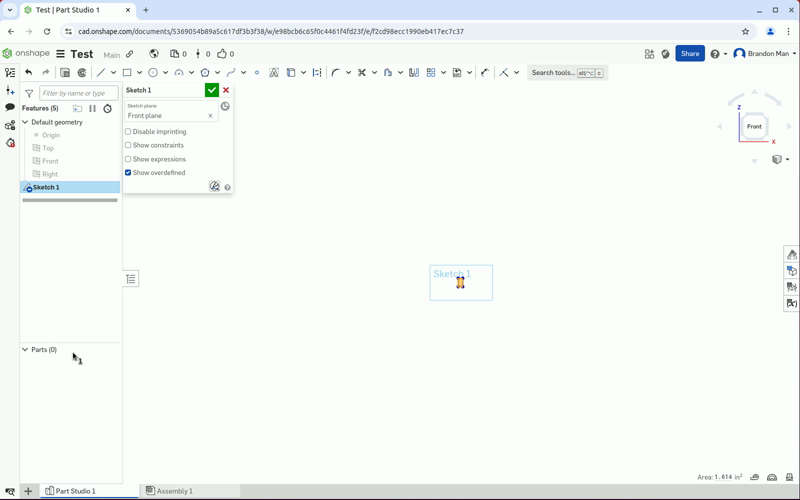
key(shift+y)
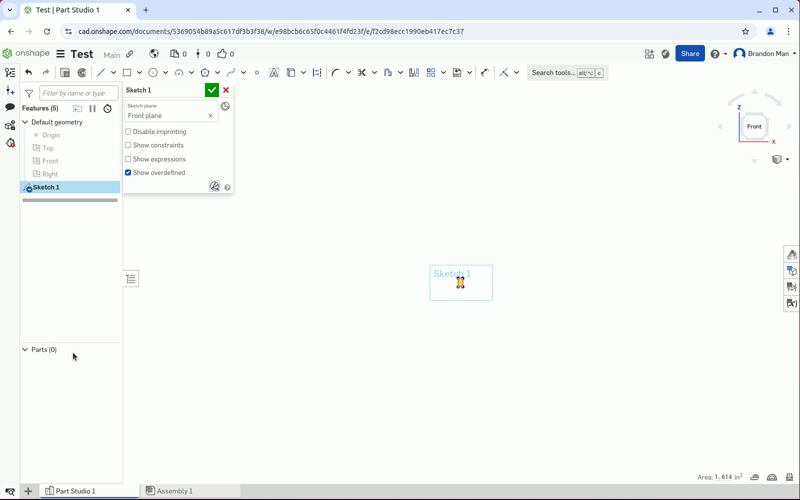
key(shift+e)
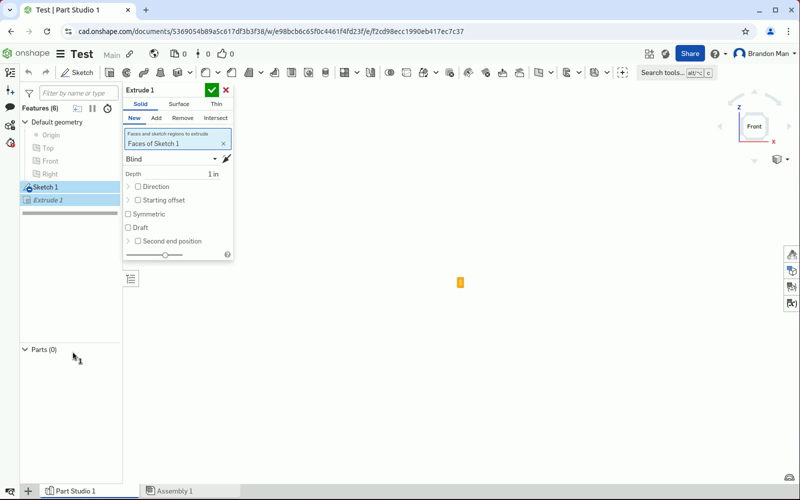
mouse_move(143, 106)
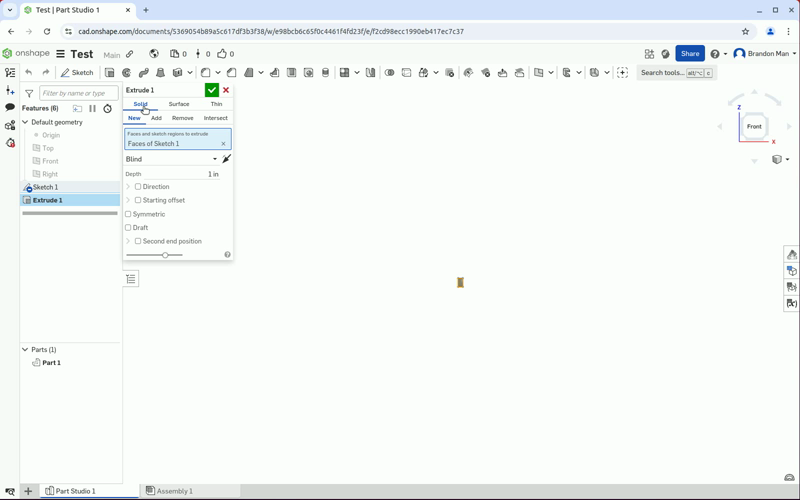
click(143, 106)
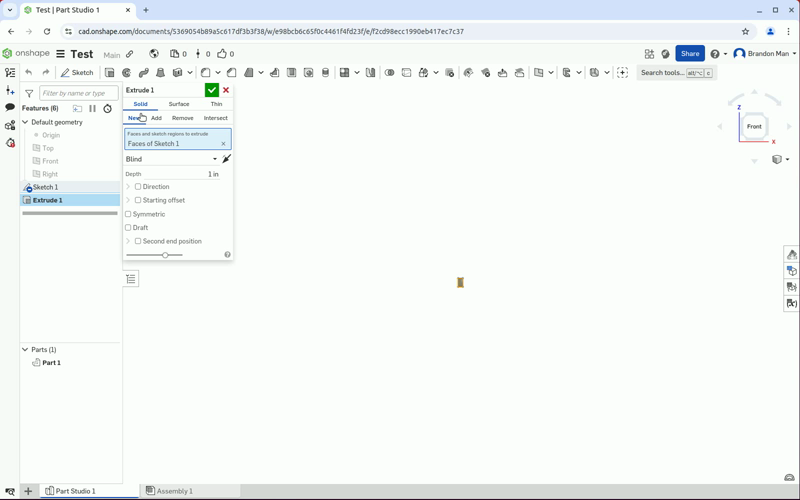
mouse_move(137, 120)
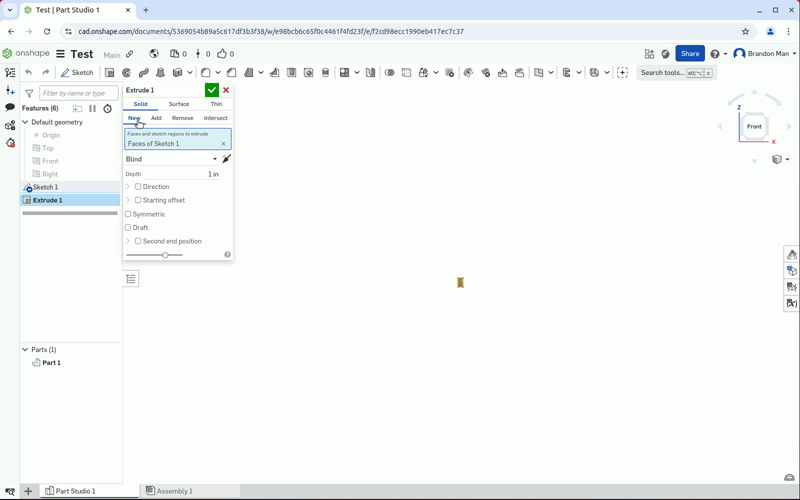
click(137, 120)
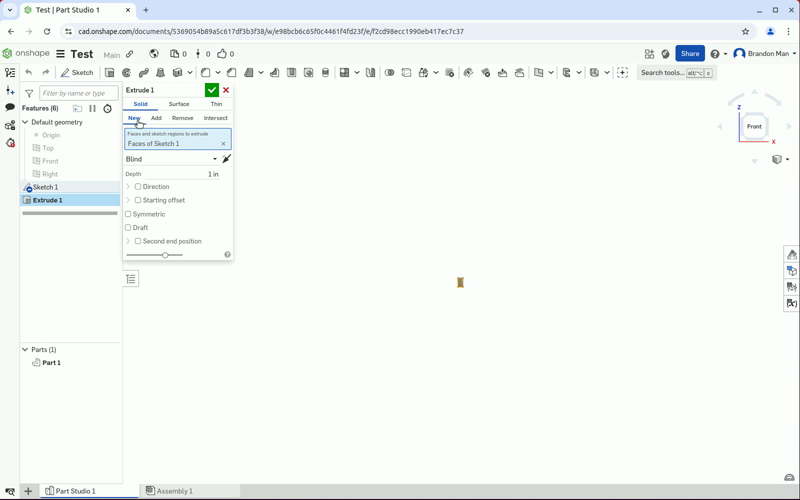
key(tab, 4)
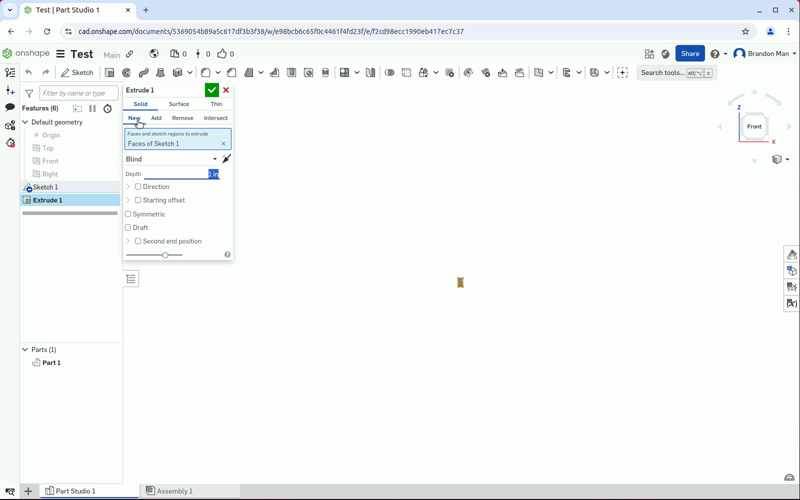
text(-23.108)
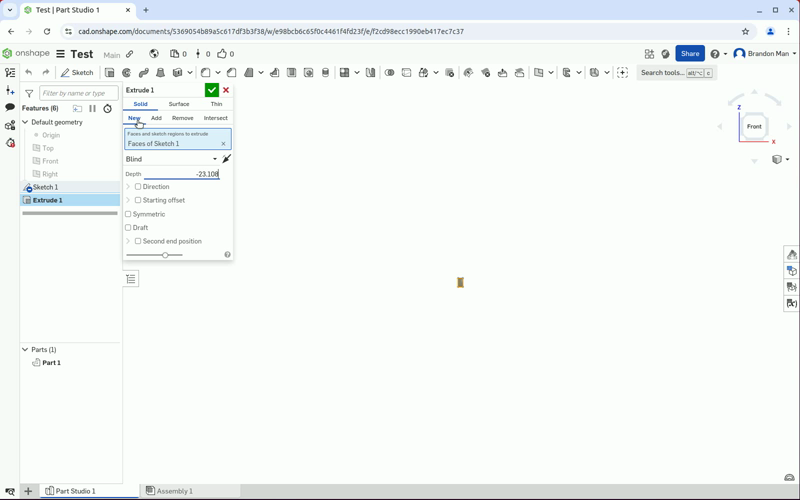
key(enter)
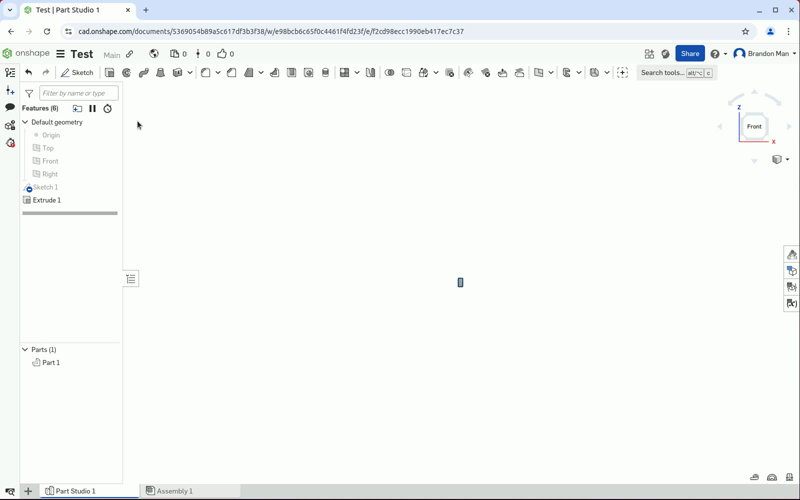
key(shift+h)
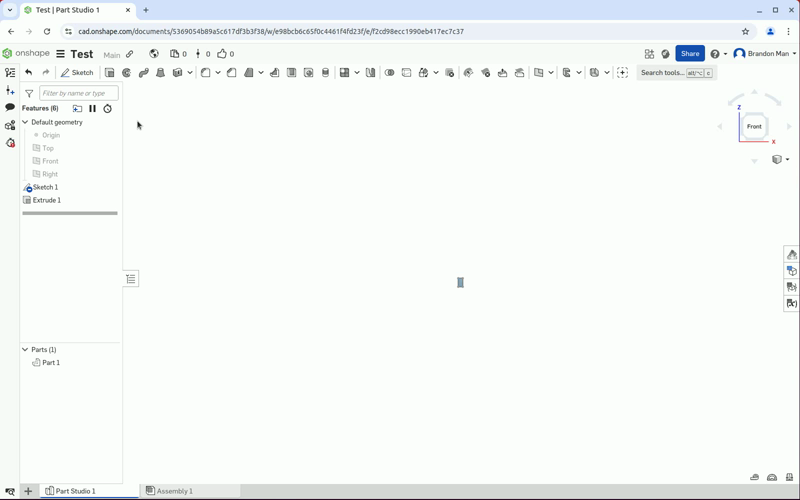
key(shift+h)
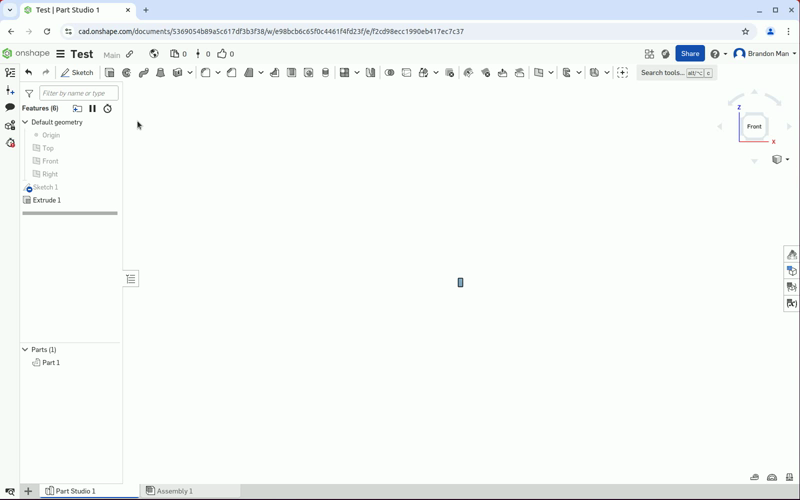
mouse_move(73, 189)
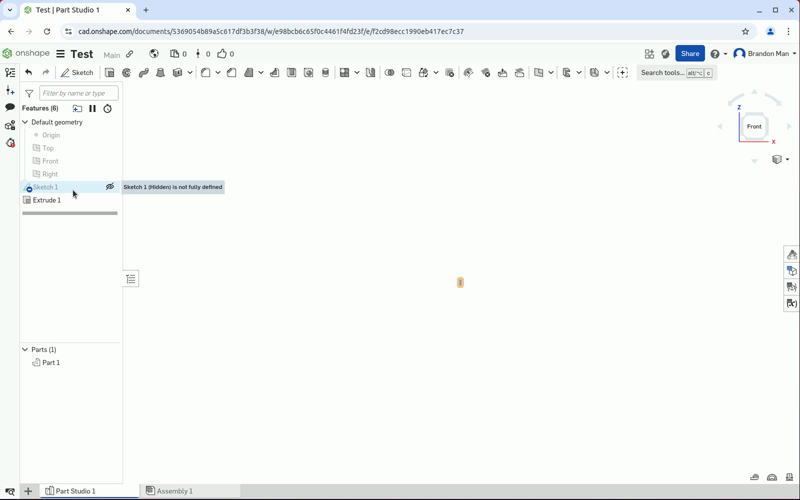
click(73, 189)
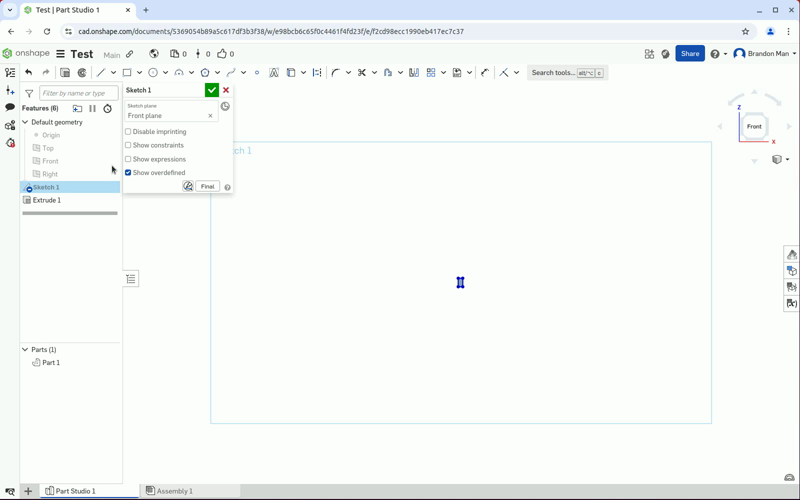
mouse_move(229, 92)
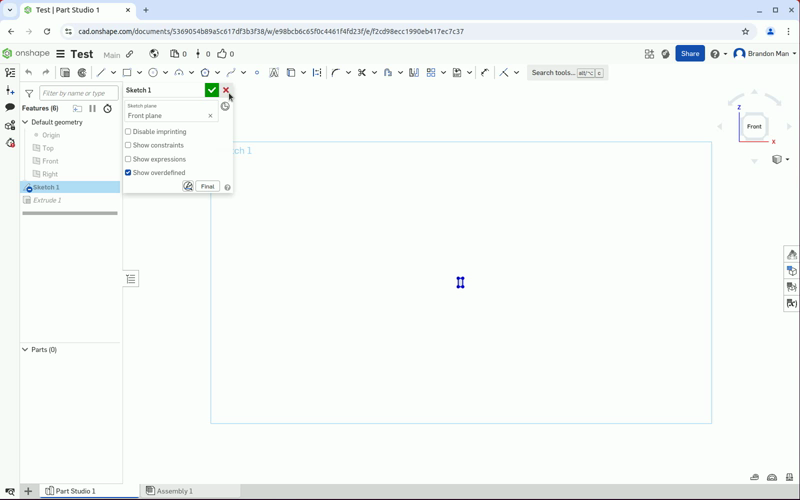
click(229, 92)
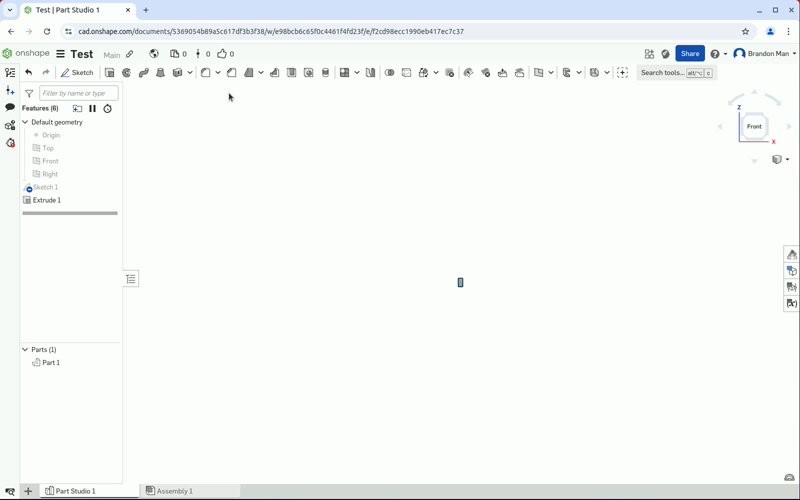
mouse_move(73, 352)
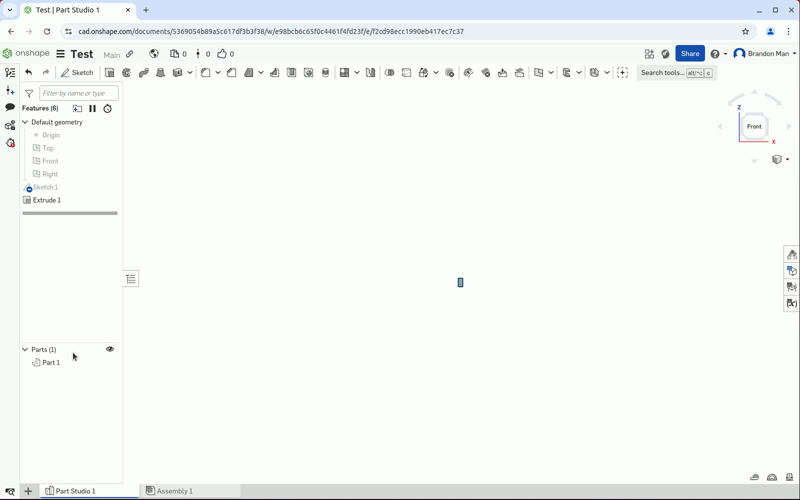
key(y)
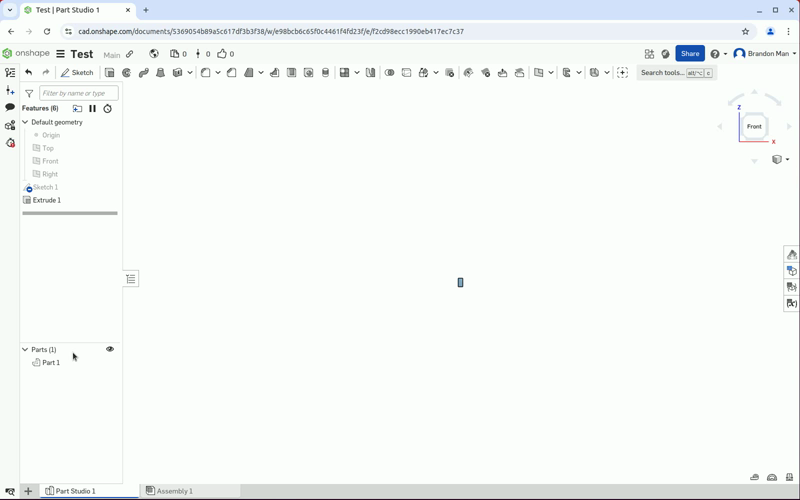
key(shift+p)
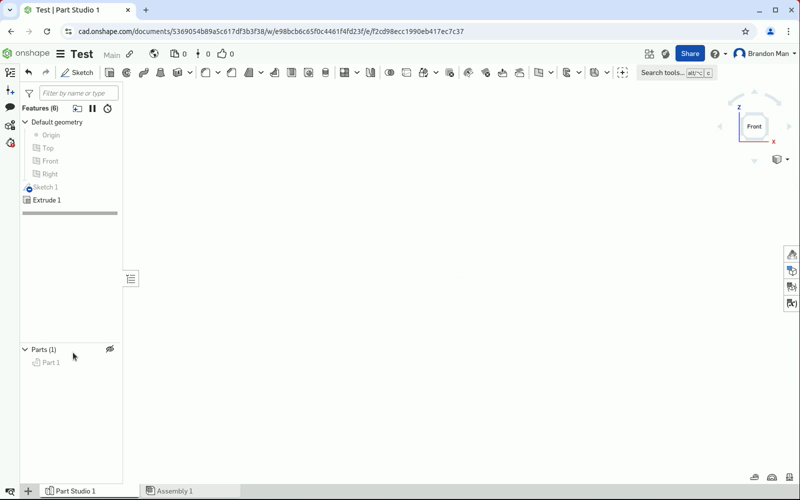
key(space)
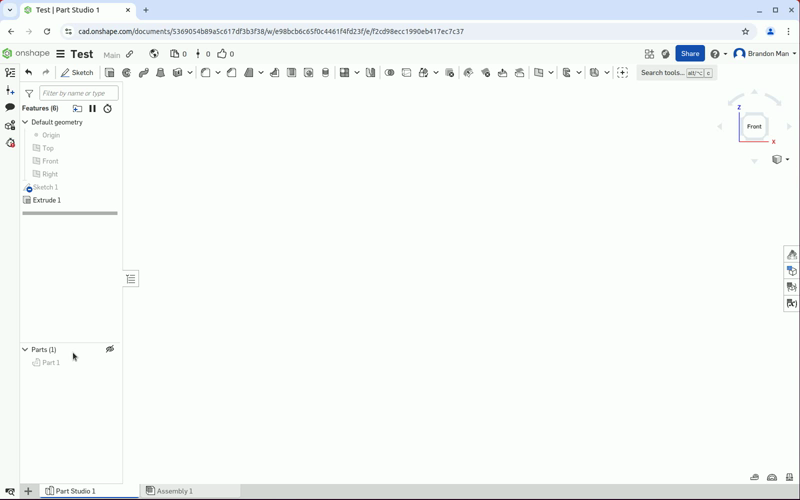
key_down(shift)
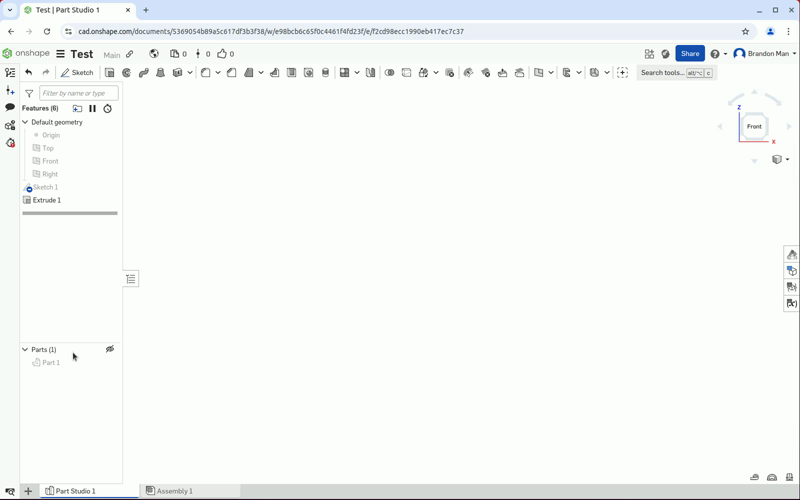
key(left)
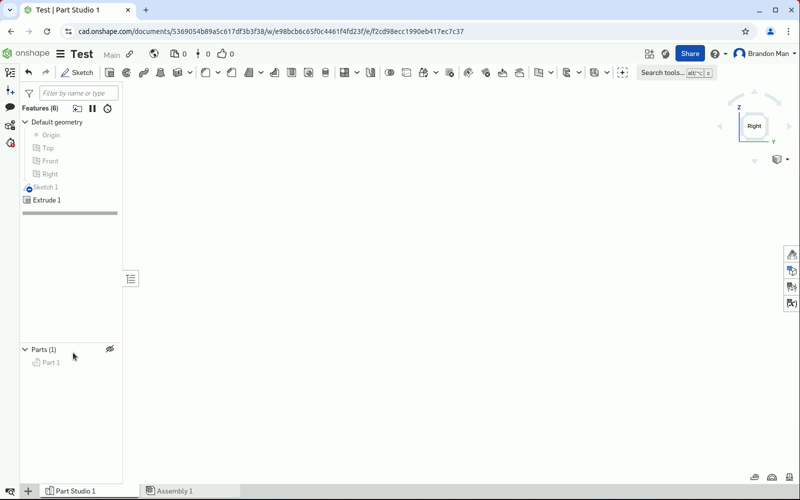
key_up(shift)
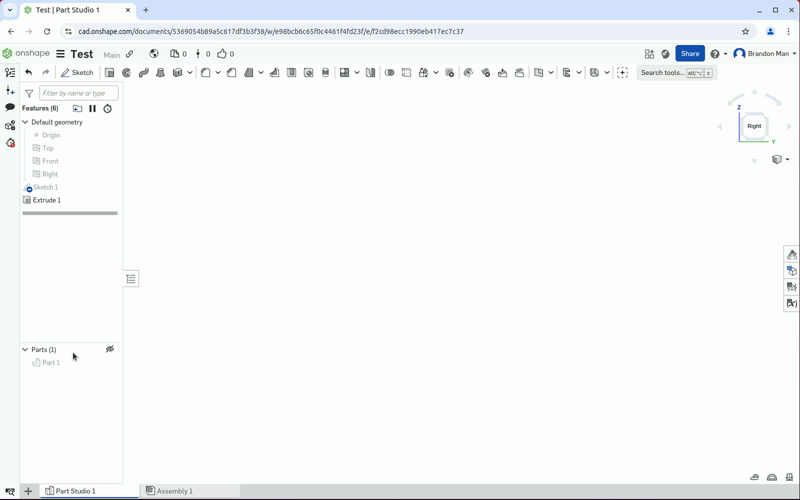
mouse_move(73, 352)
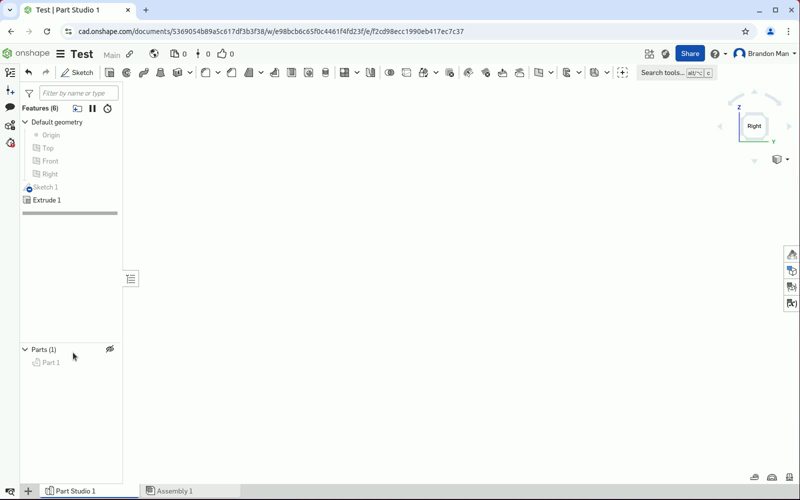
key(shift+y)
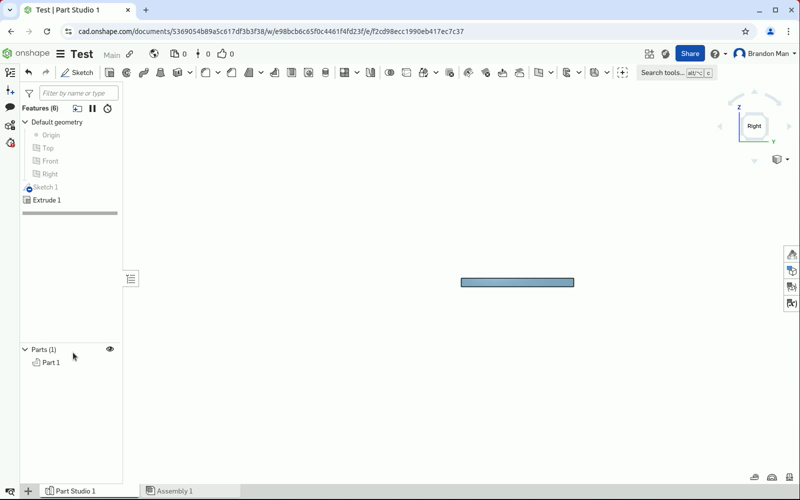
mouse_move(541, 75)
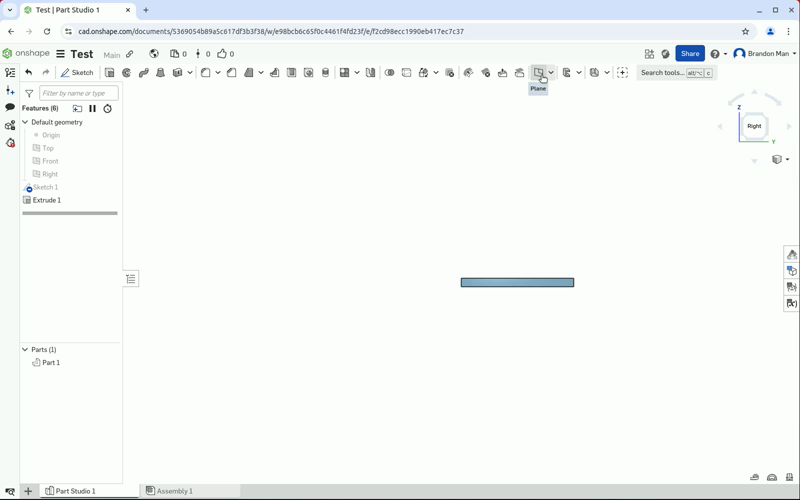
click(541, 75)
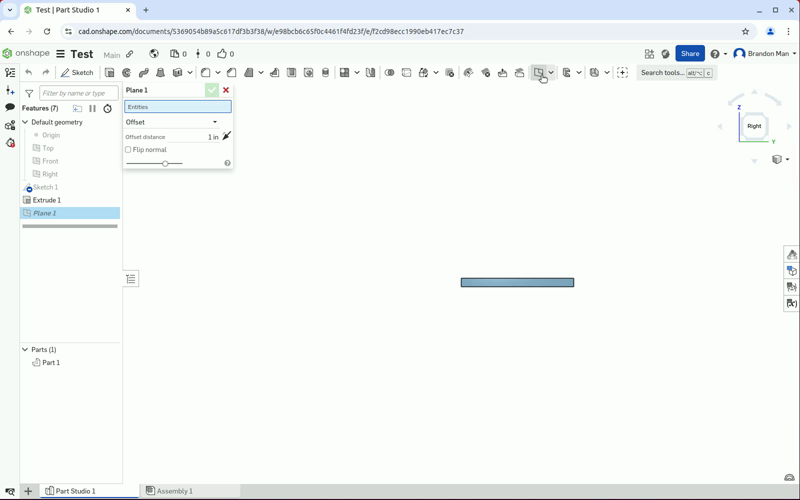
mouse_move(73, 176)
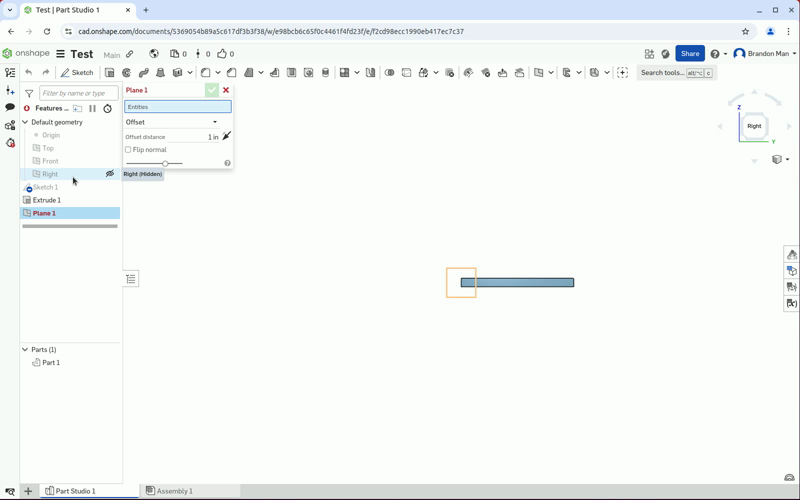
click(73, 176)
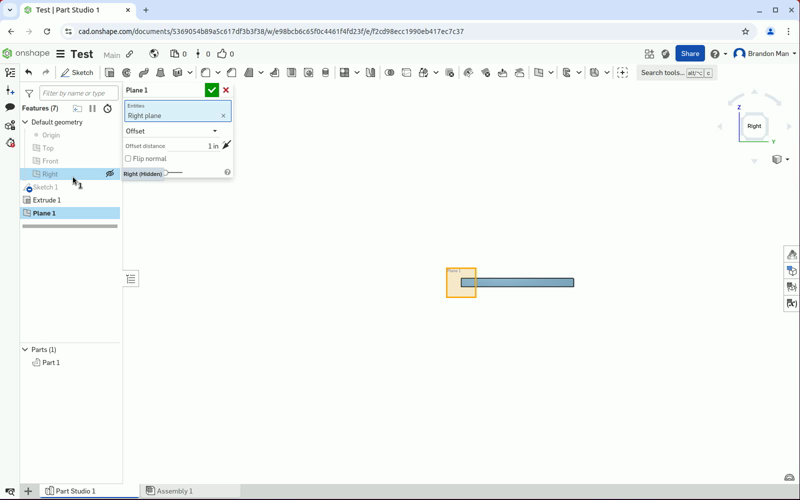
key(tab, 2)
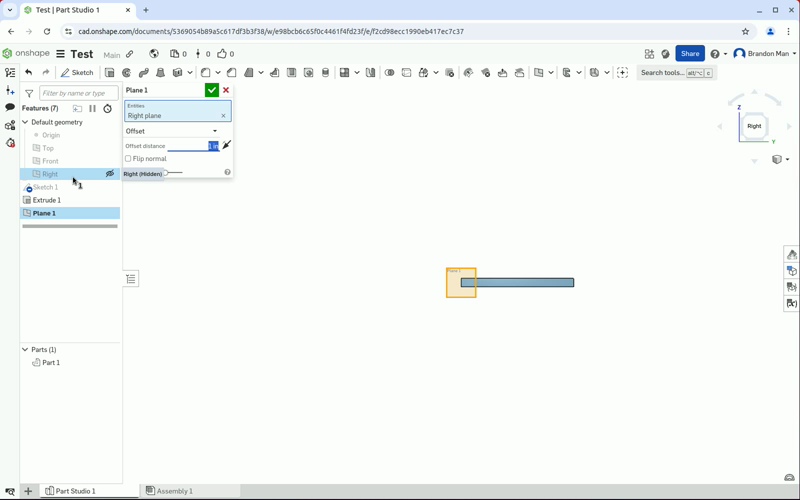
text(0.493)
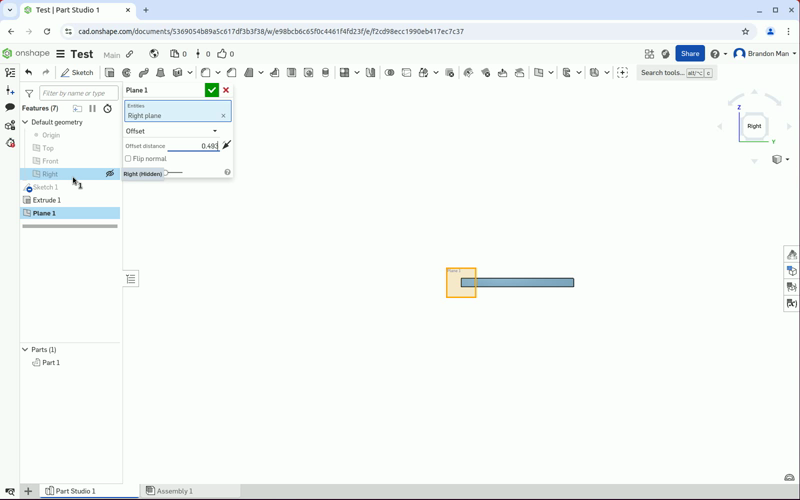
key(enter, 2)
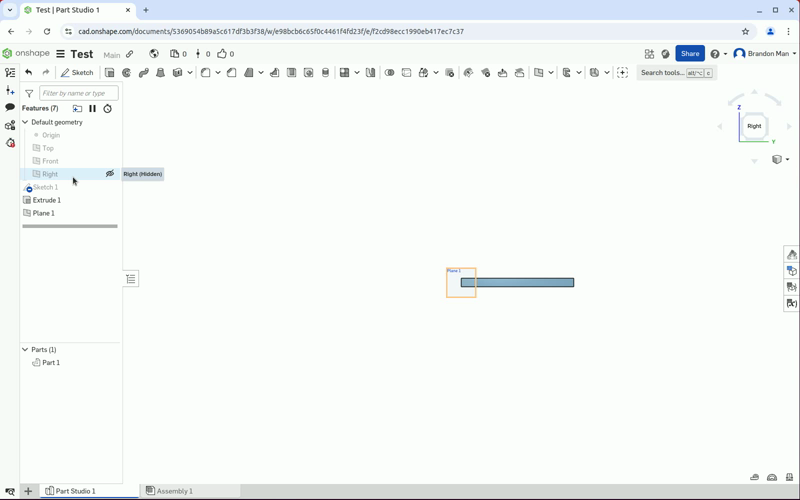
key(shift+s)
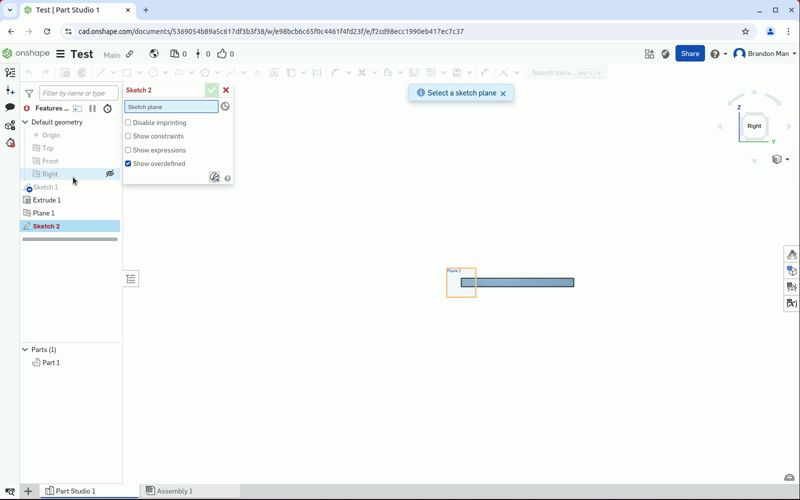
mouse_move(73, 215)
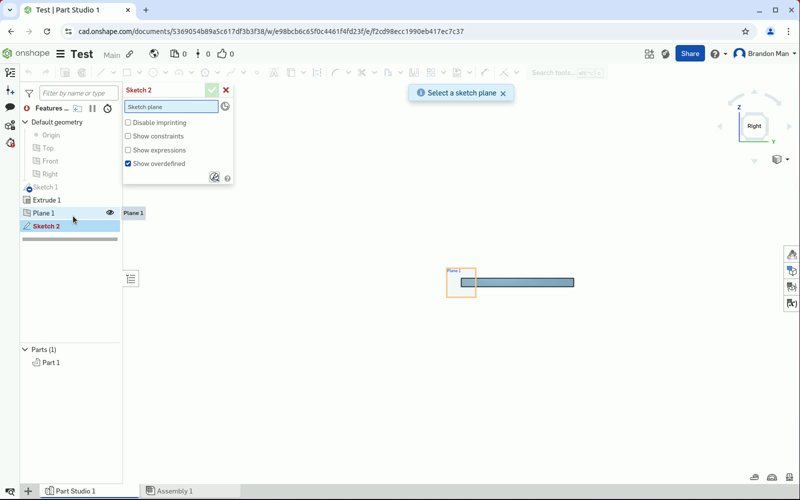
click(73, 215)
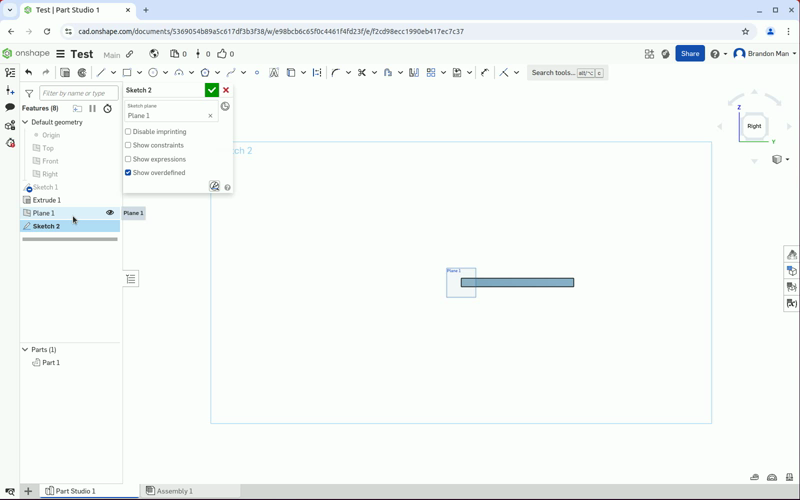
mouse_move(73, 352)
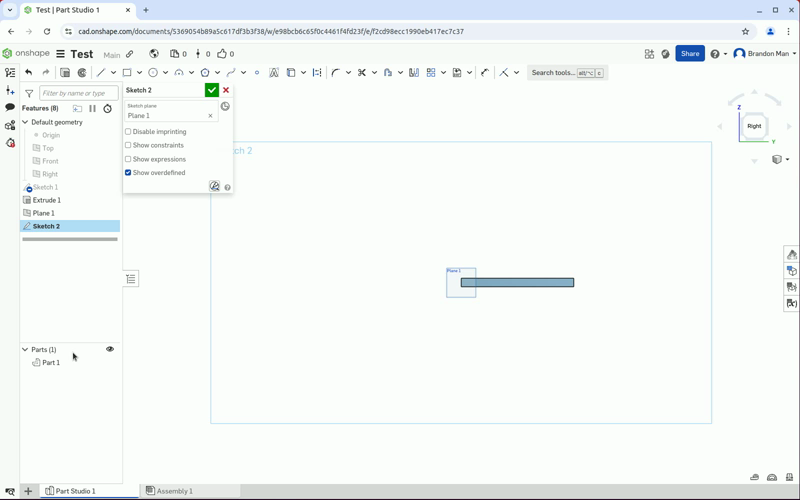
key(y)
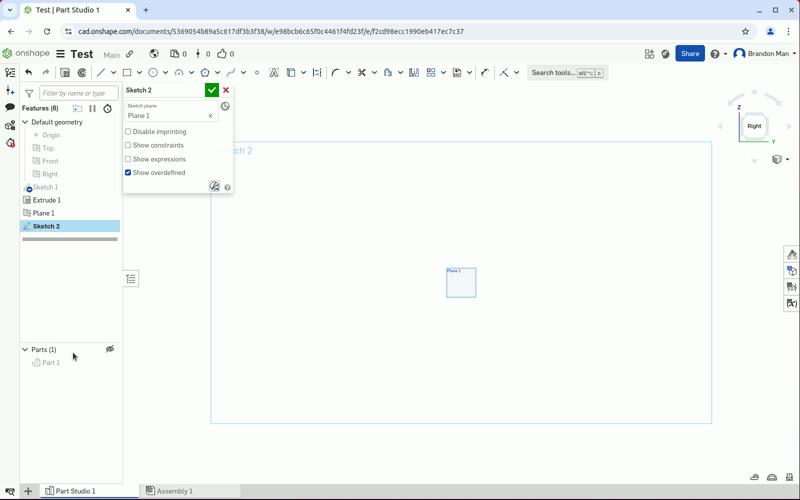
key(l)
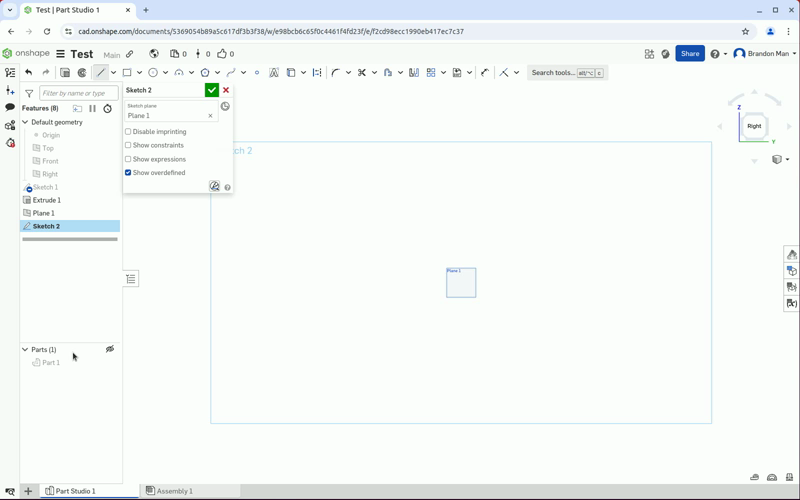
key_down(shift)
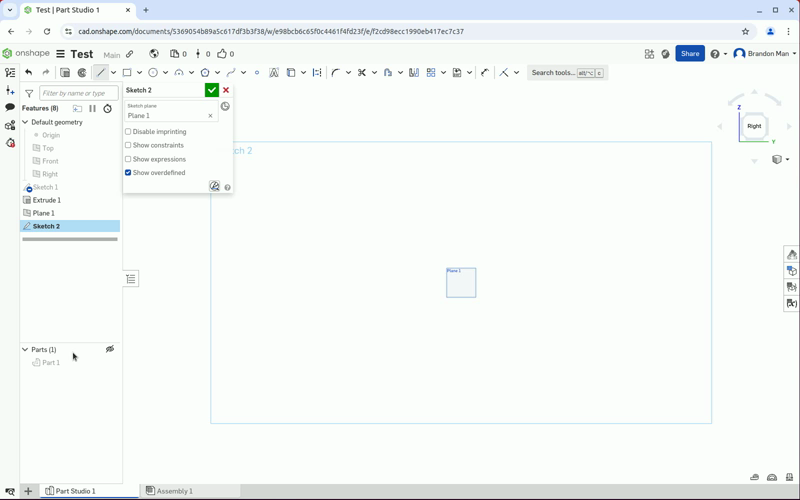
mouse_move(460, 285)
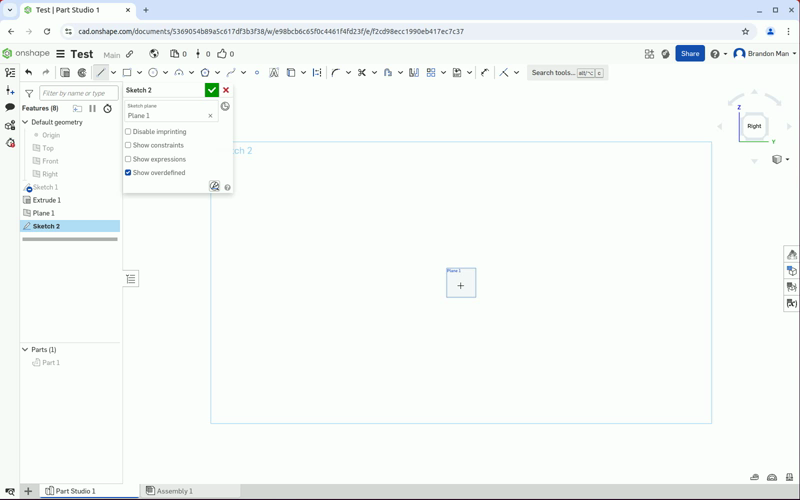
click(460, 285)
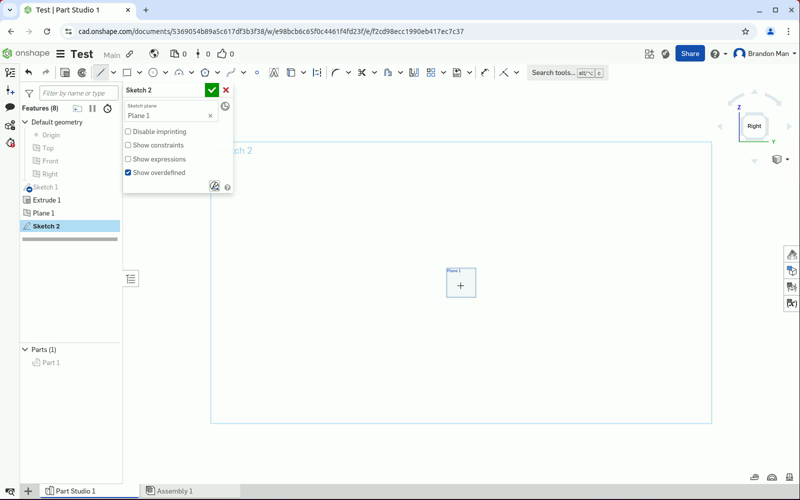
key_up(shift)
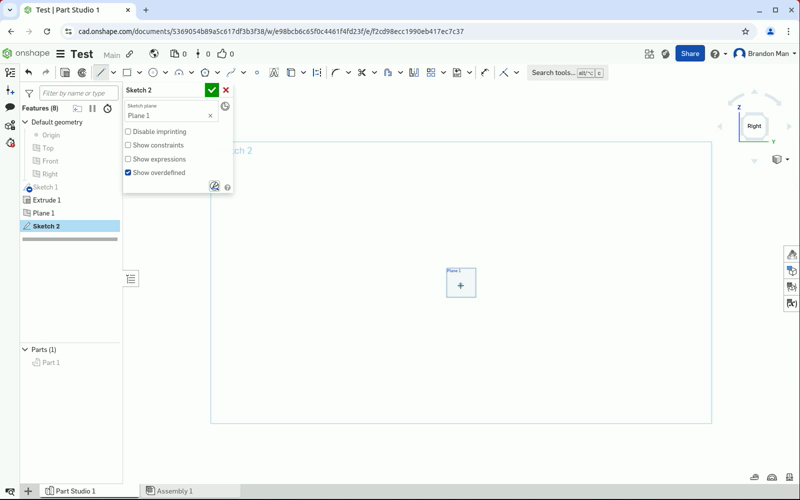
key_down(shift)
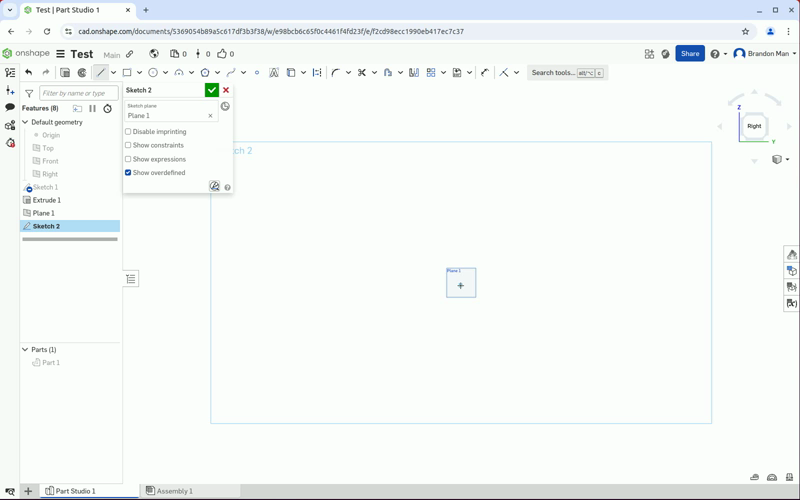
mouse_move(490, 285)
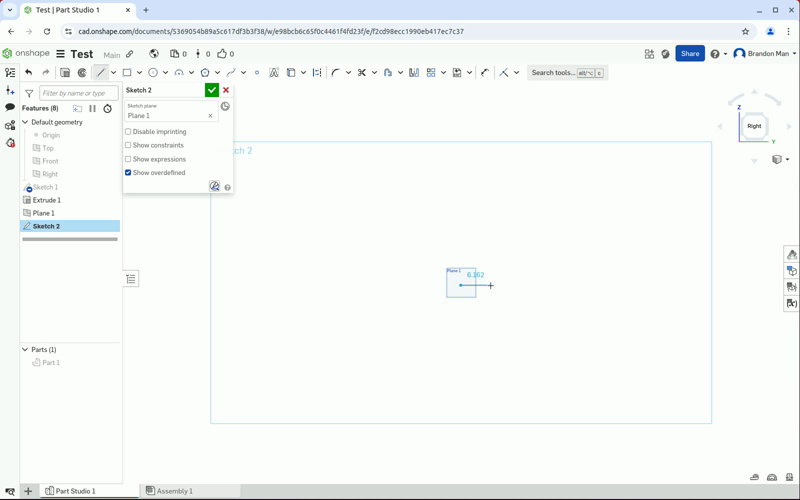
mouse_move(466, 285)
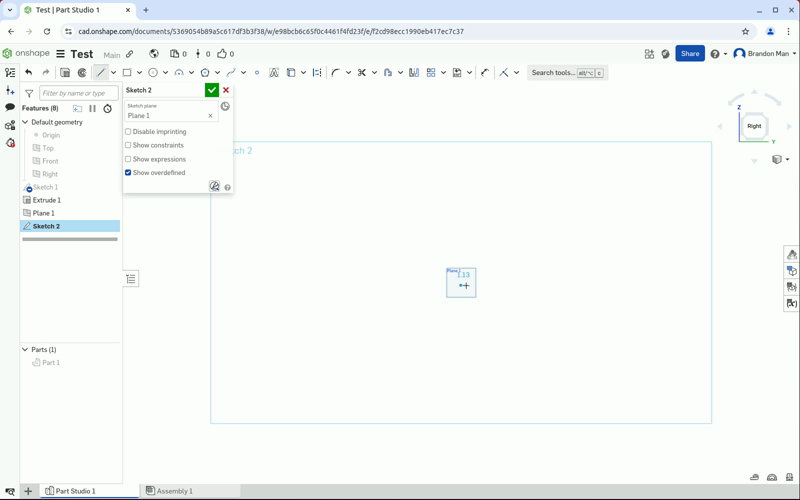
scroll(6)
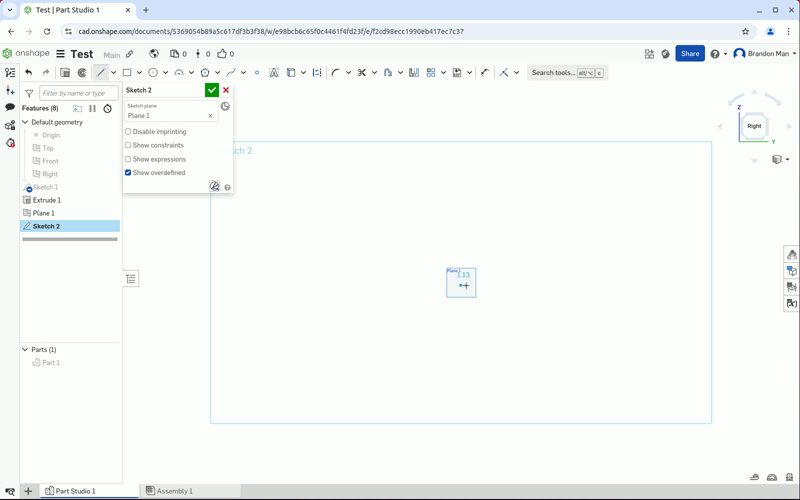
scroll(6)
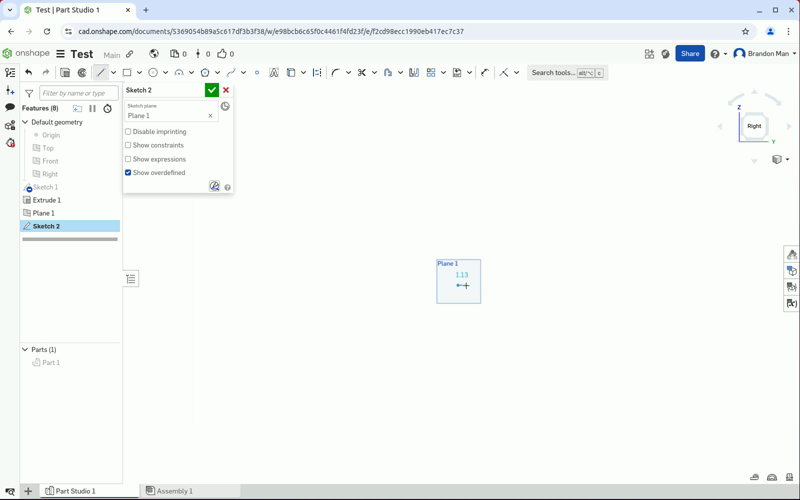
scroll(6)
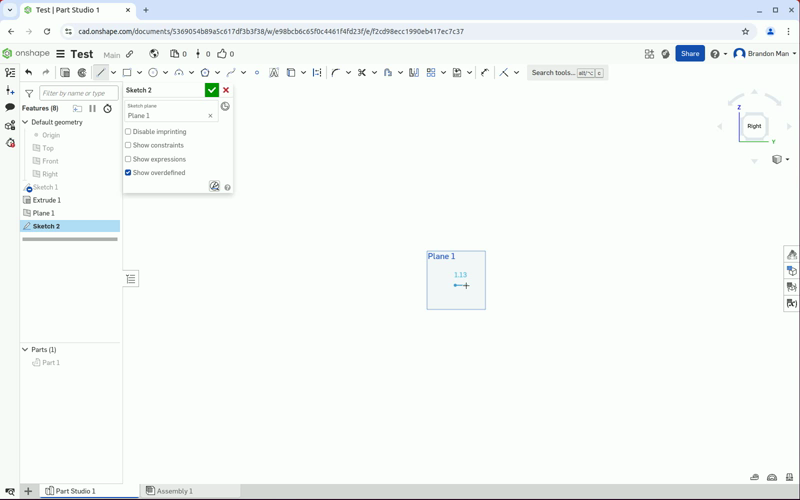
scroll(6)
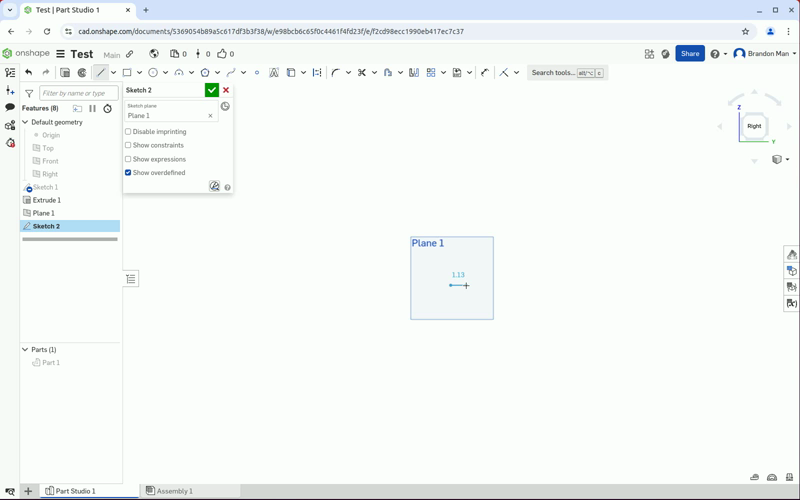
scroll(6)
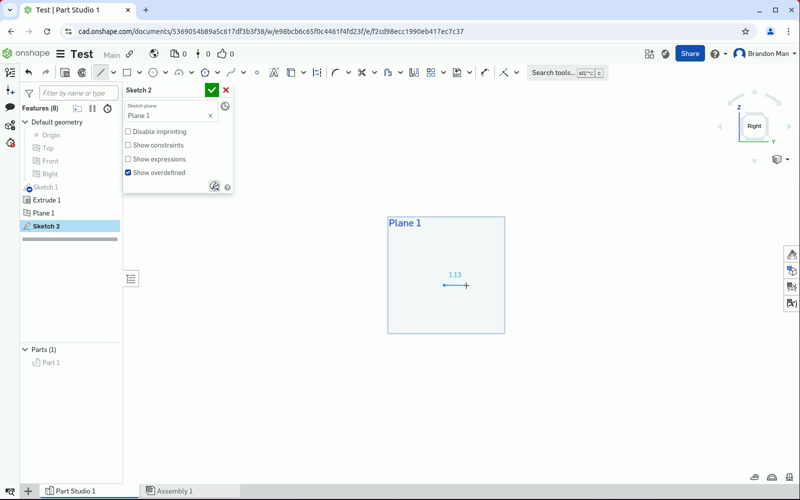
scroll(6)
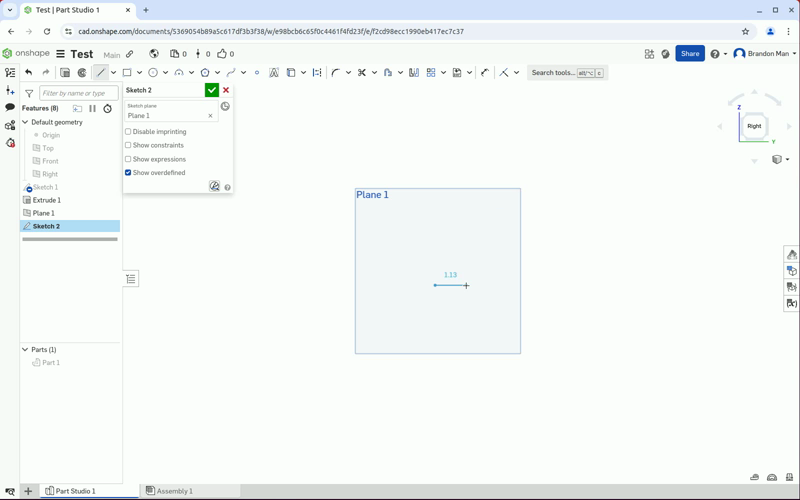
scroll(6)
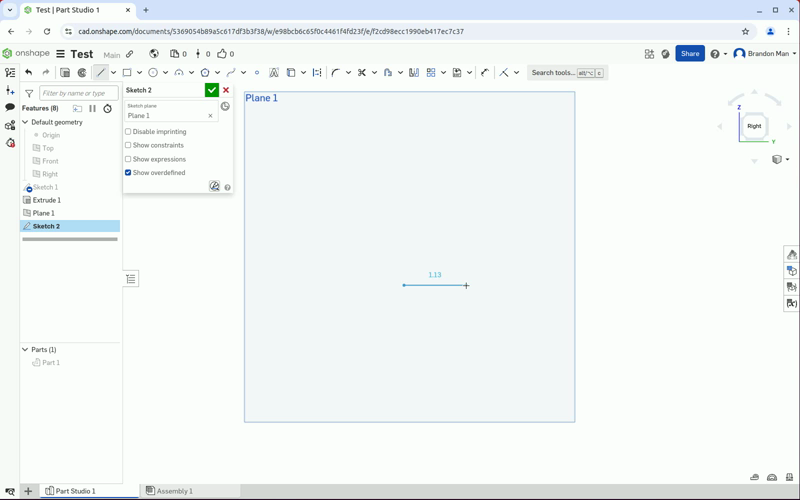
click(466, 285)
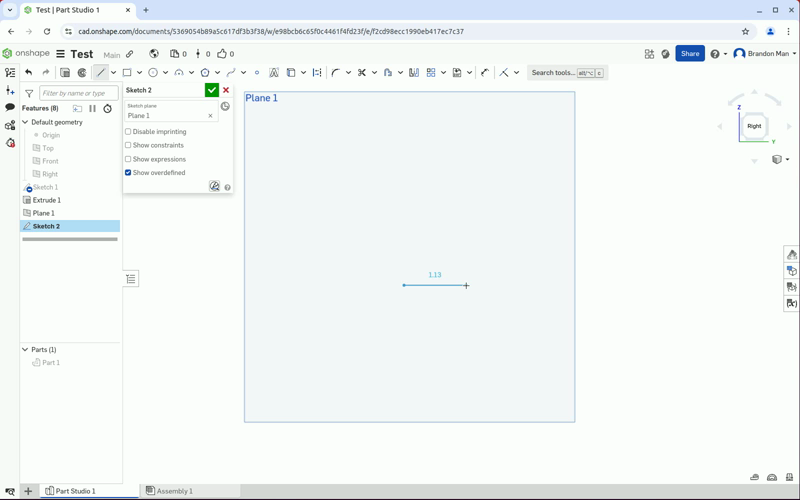
scroll(-6)
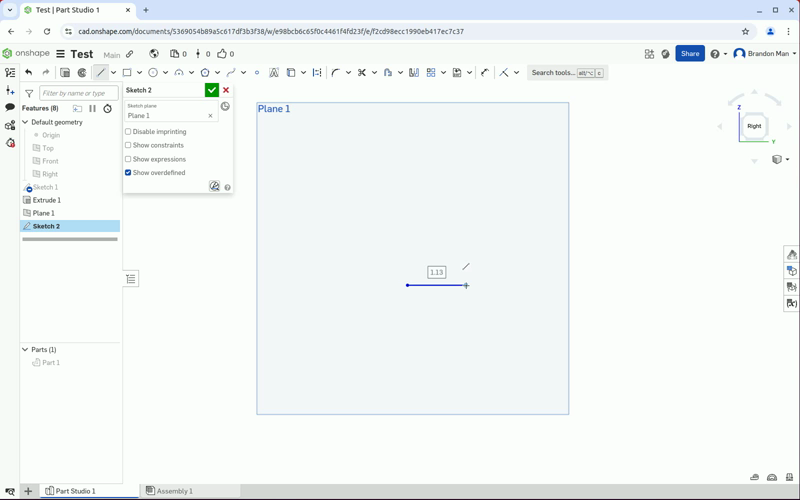
scroll(-6)
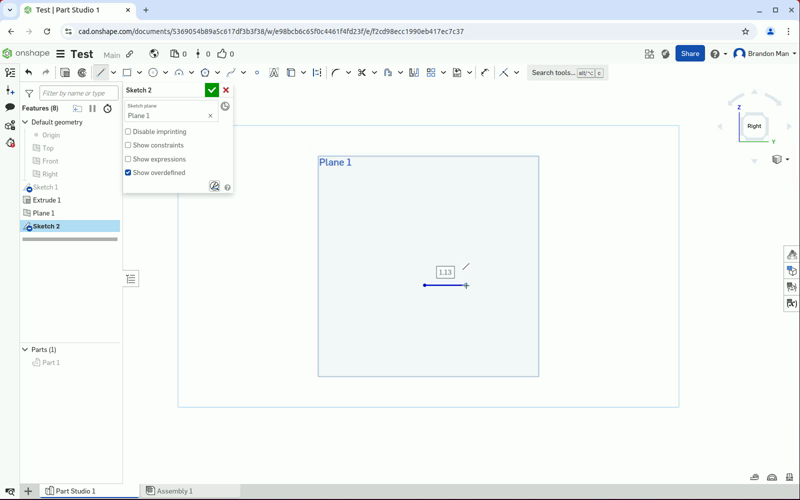
scroll(-6)
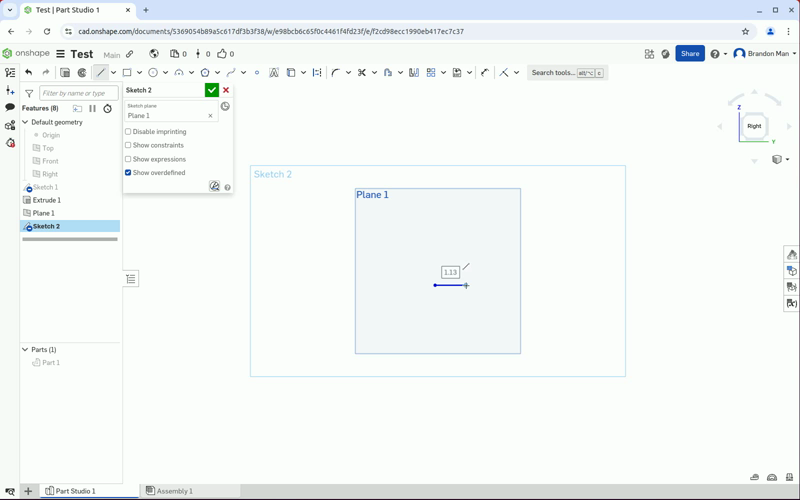
scroll(-6)
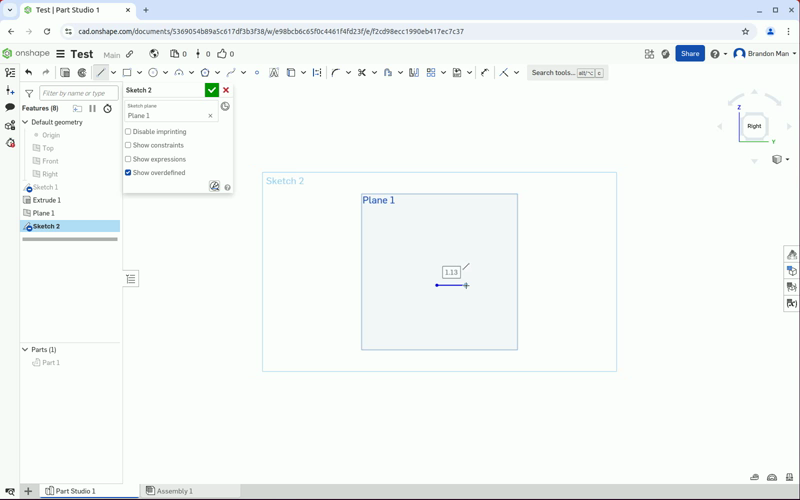
scroll(-6)
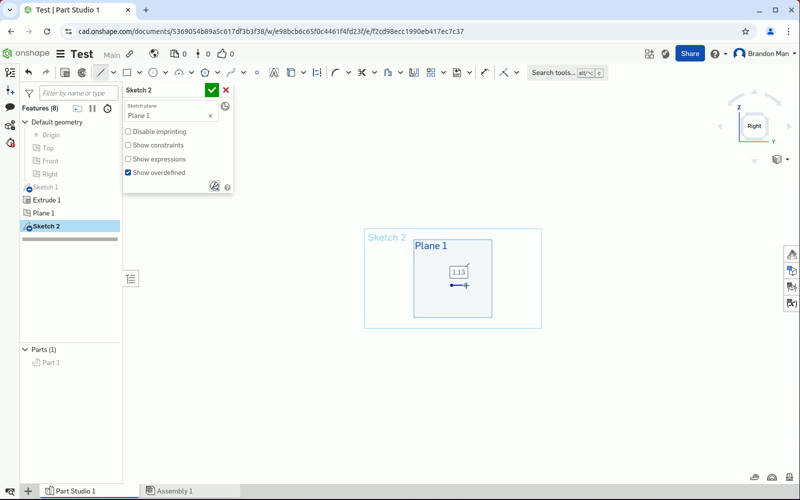
scroll(-6)
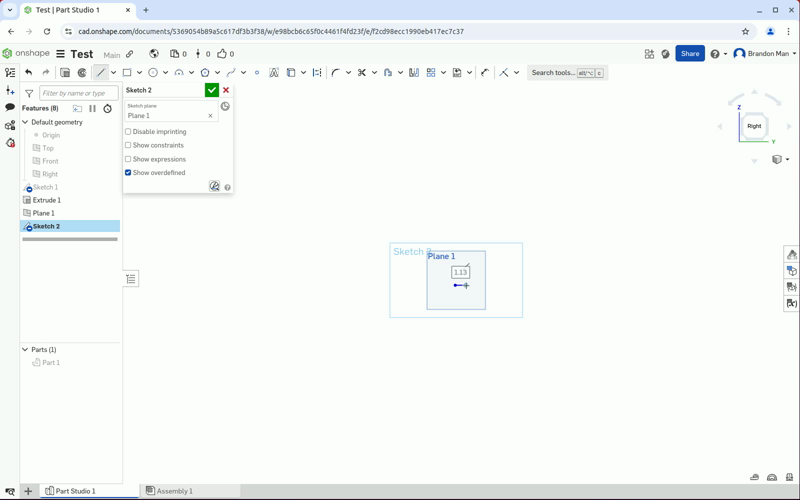
scroll(-6)
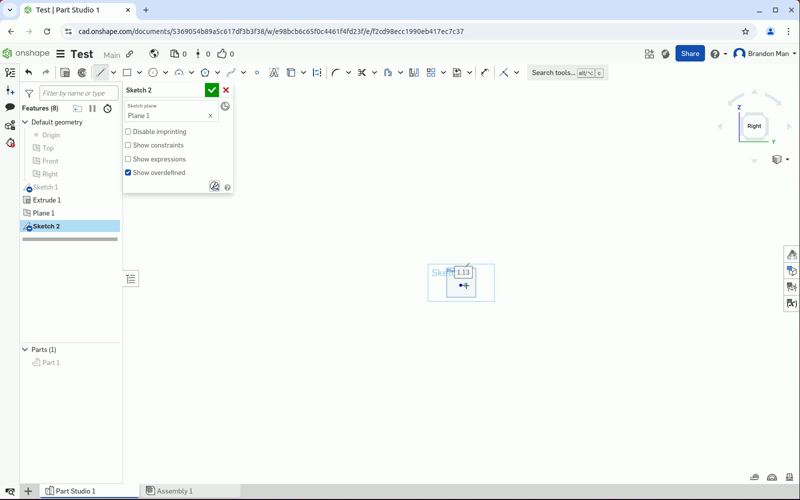
key_up(shift)
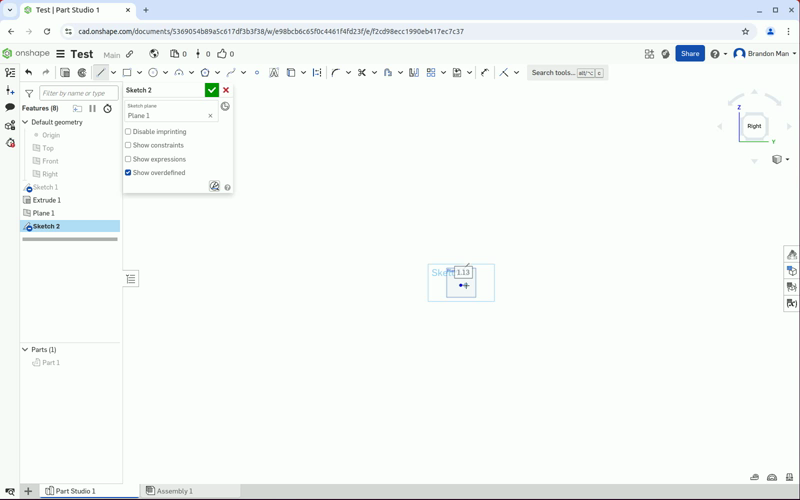
key_down(shift)
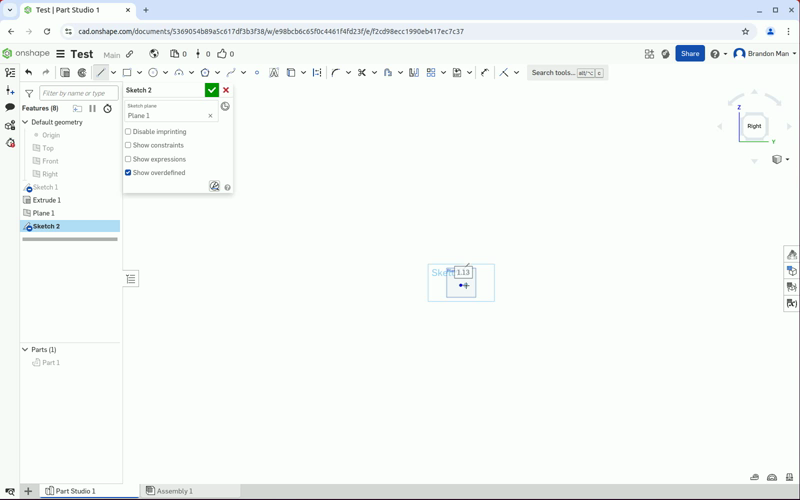
mouse_move(496, 285)
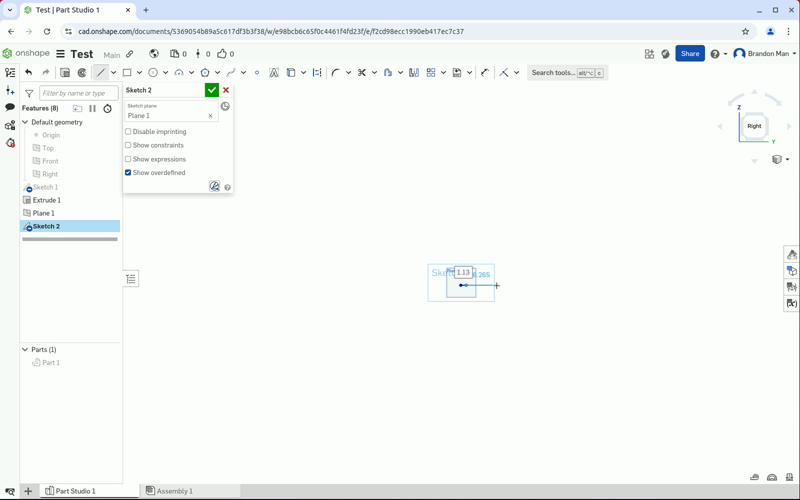
mouse_move(466, 278)
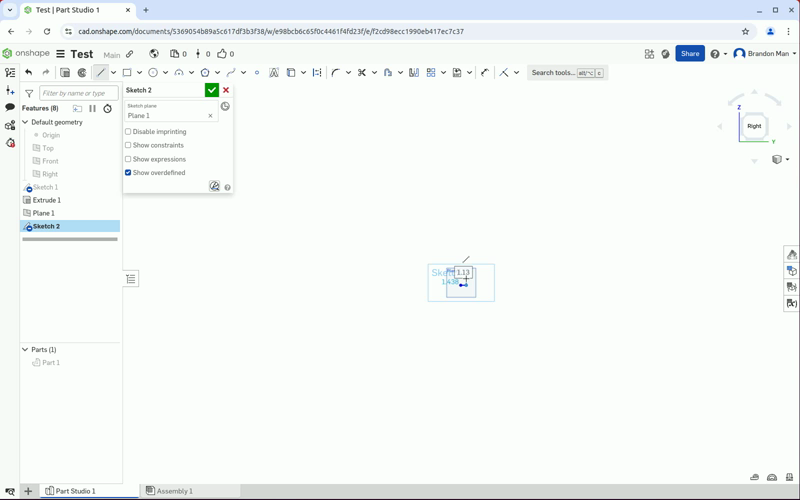
scroll(6)
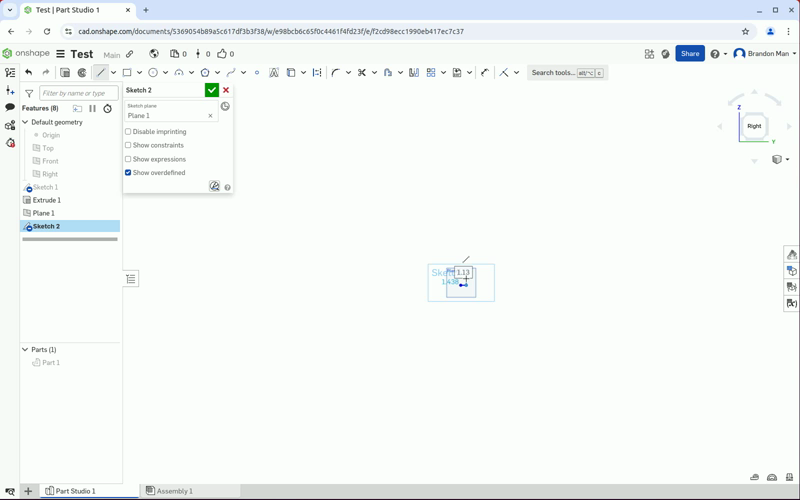
scroll(6)
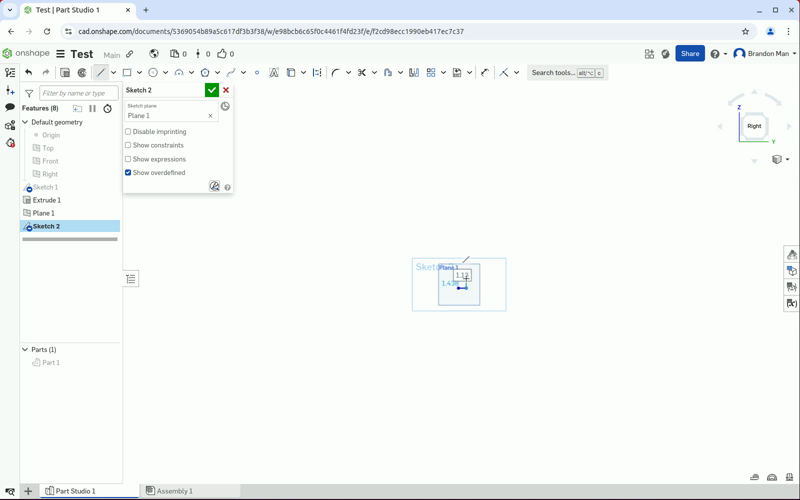
scroll(6)
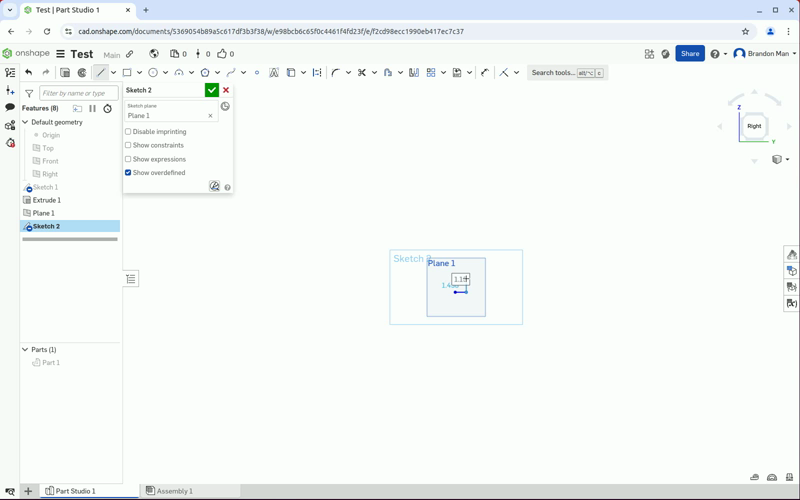
scroll(6)
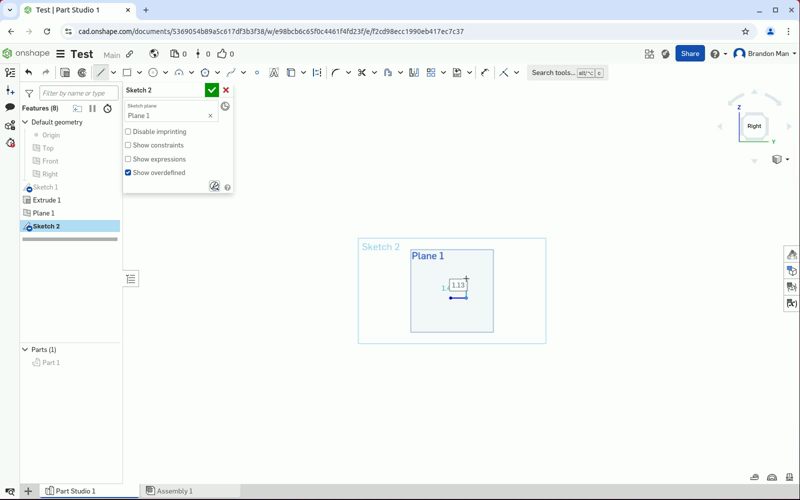
scroll(6)
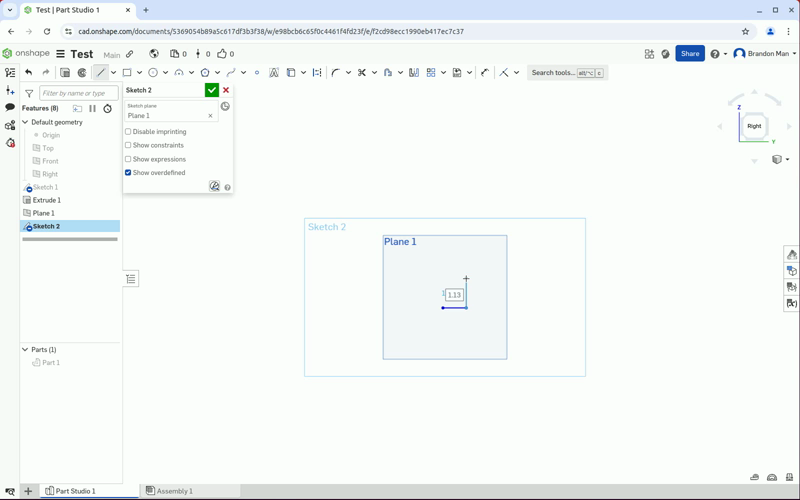
scroll(6)
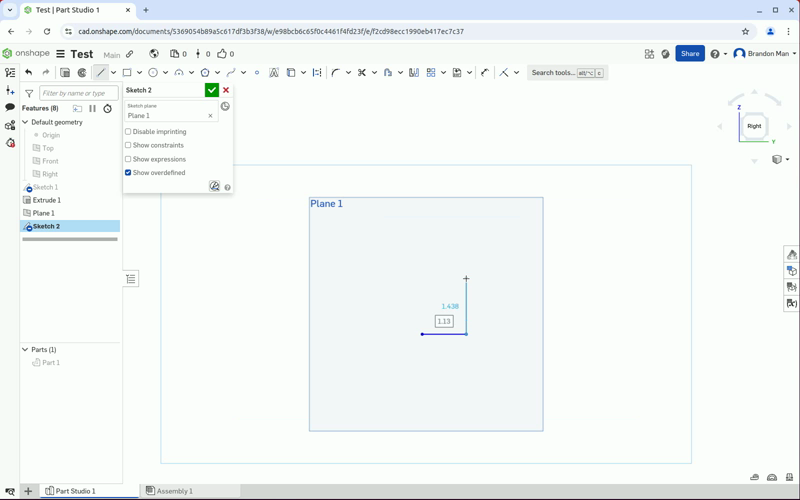
scroll(6)
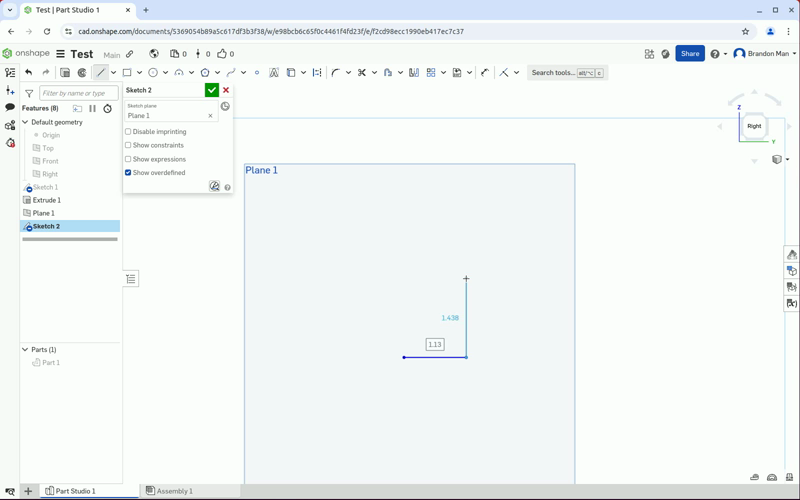
click(466, 278)
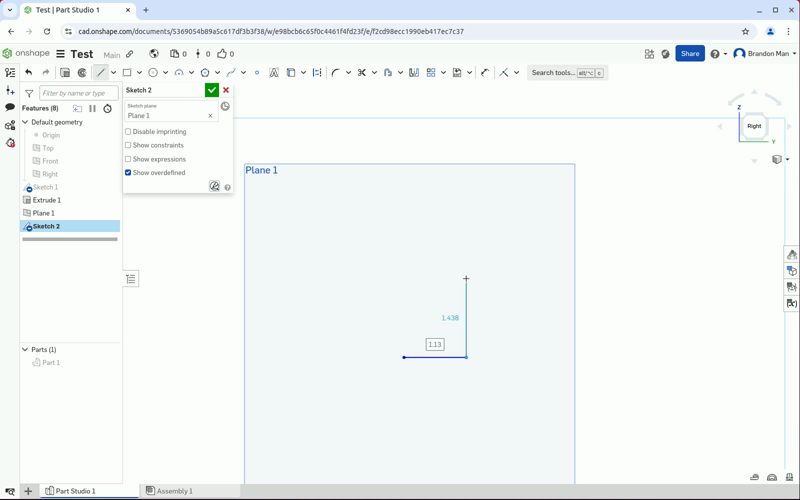
scroll(-6)
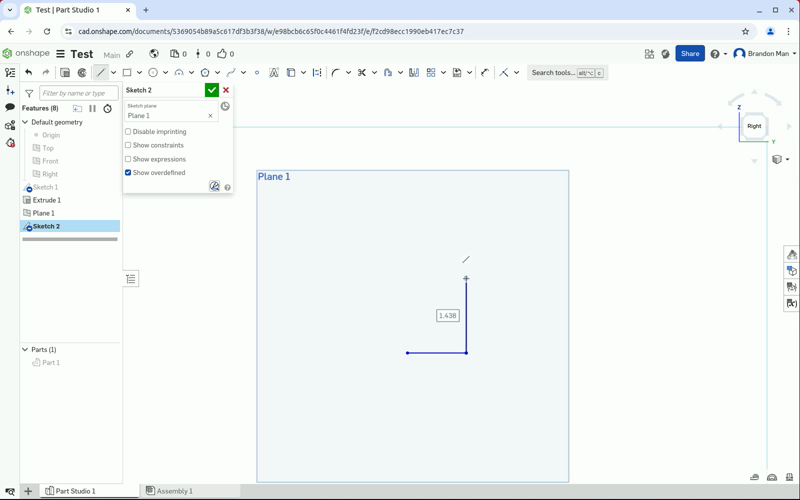
scroll(-6)
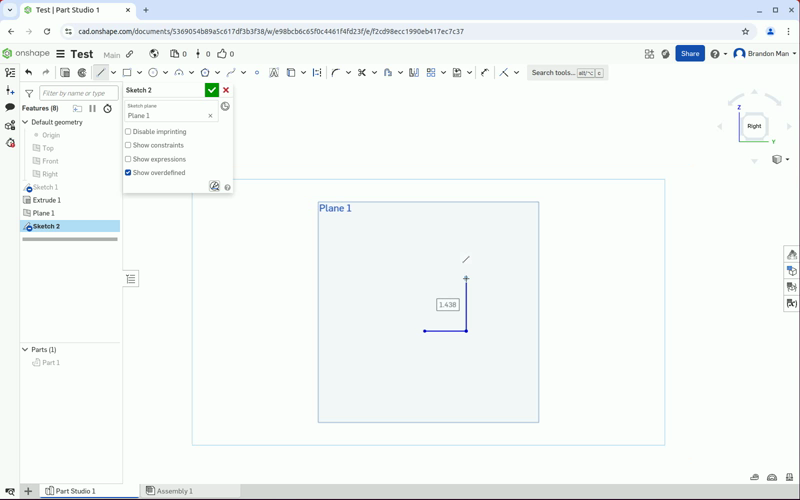
scroll(-6)
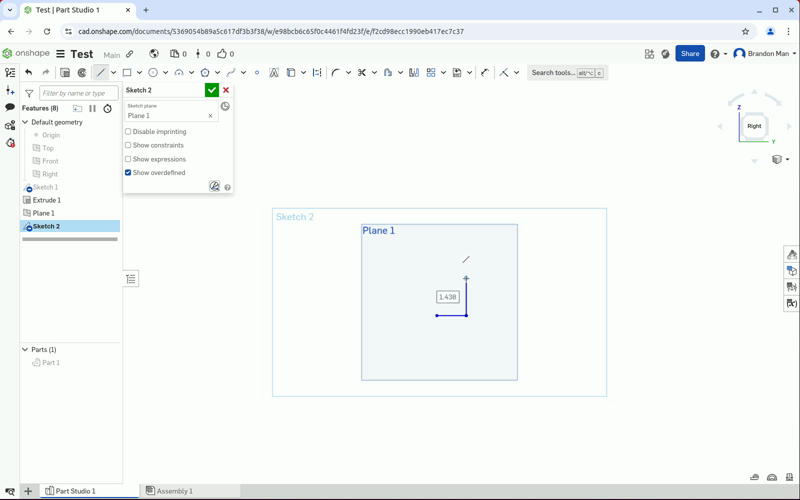
scroll(-6)
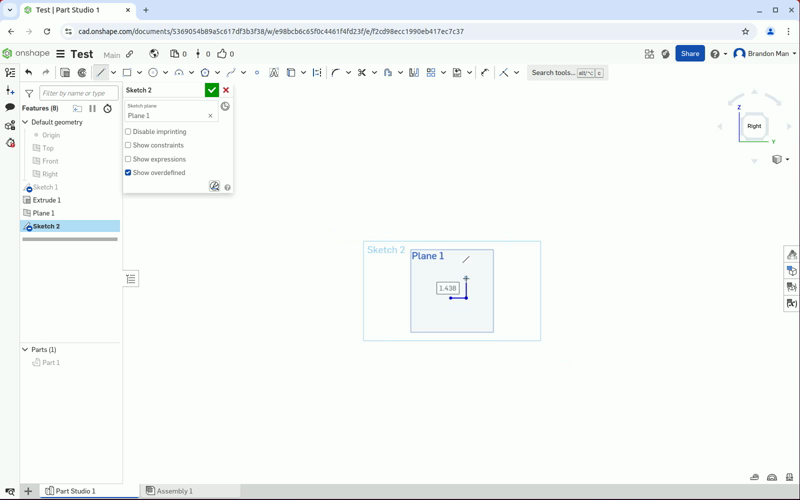
scroll(-6)
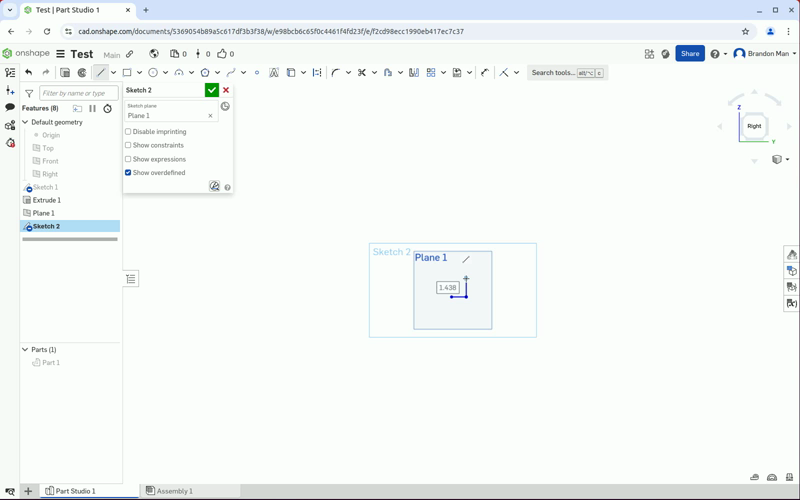
scroll(-6)
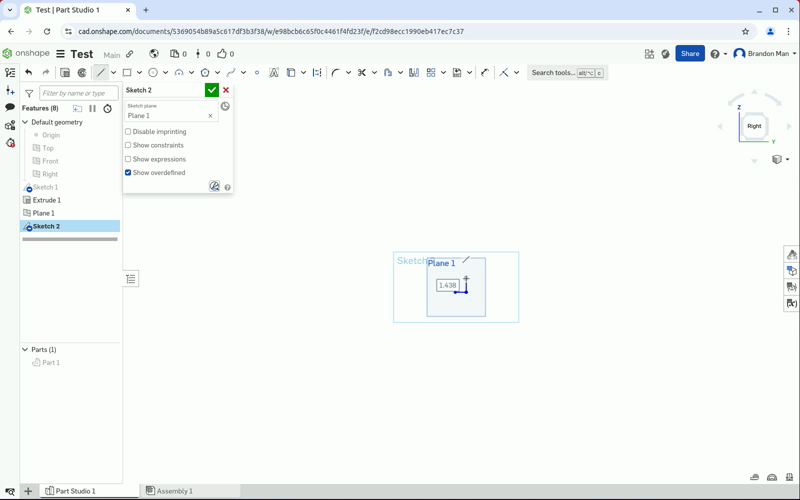
scroll(-6)
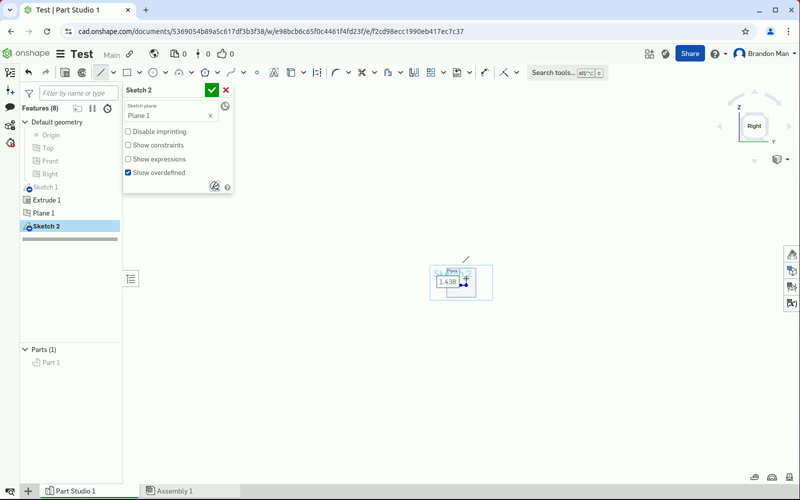
key_up(shift)
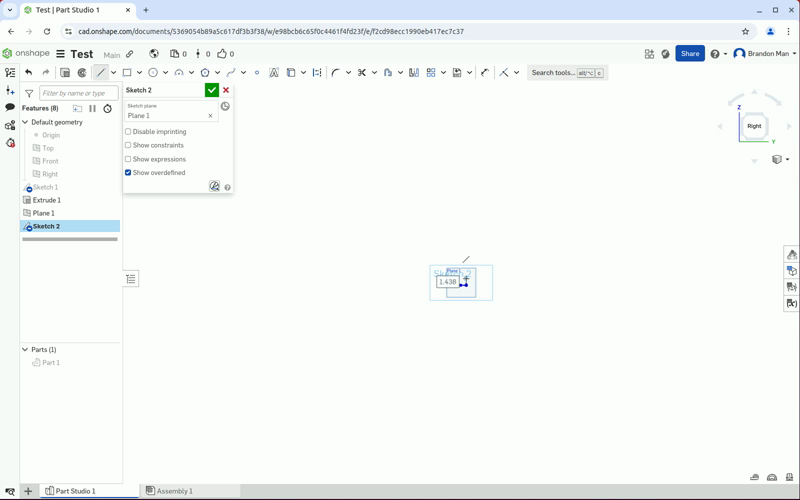
key_down(shift)
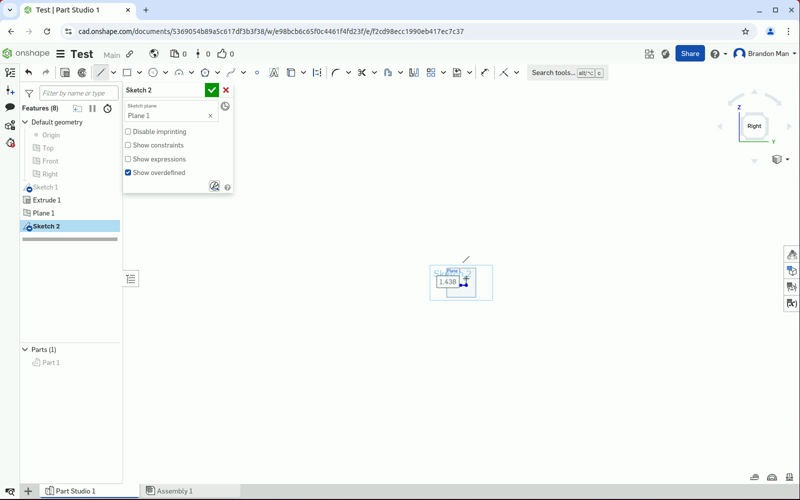
mouse_move(496, 278)
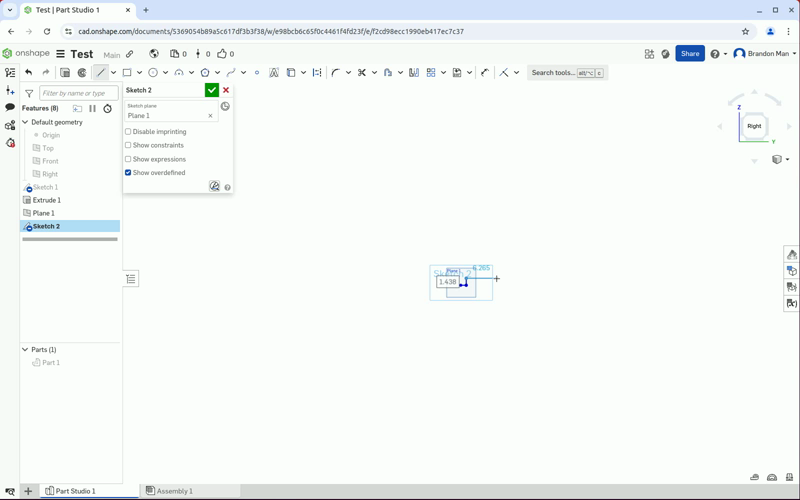
mouse_move(460, 278)
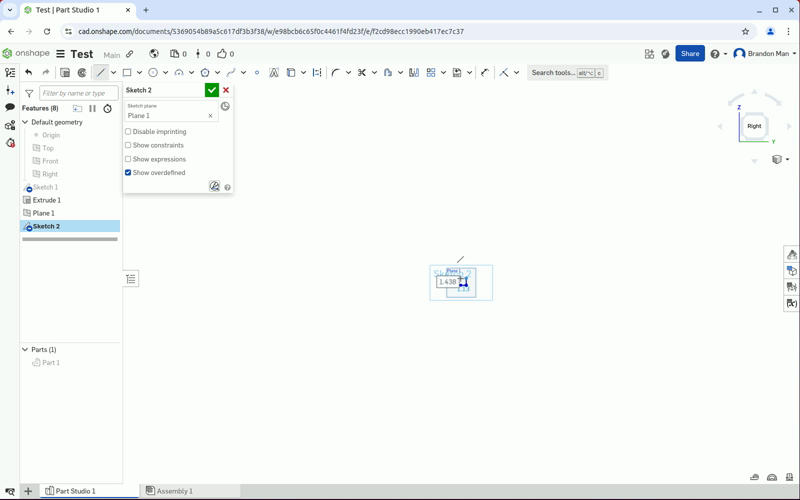
scroll(6)
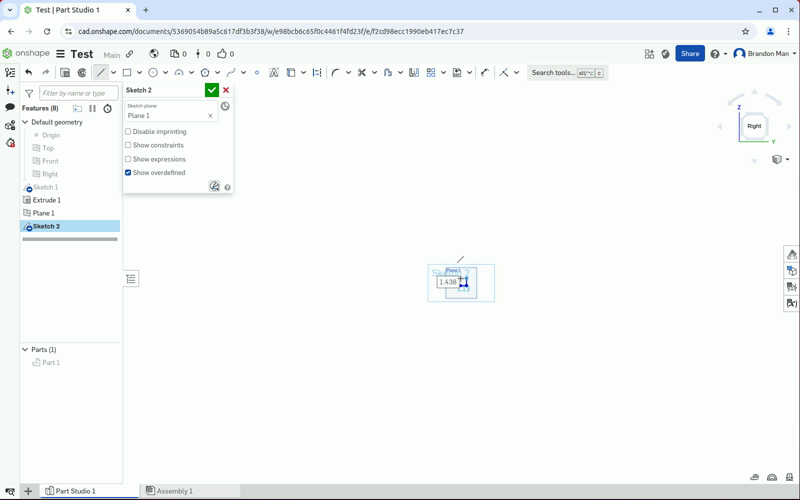
scroll(6)
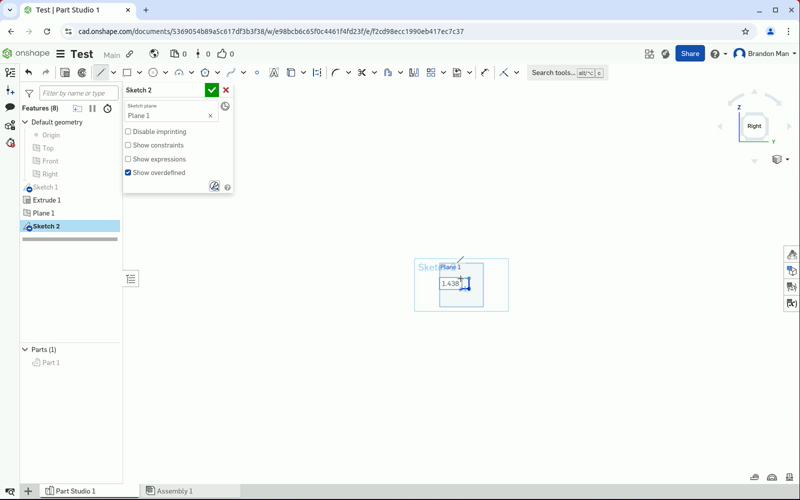
scroll(6)
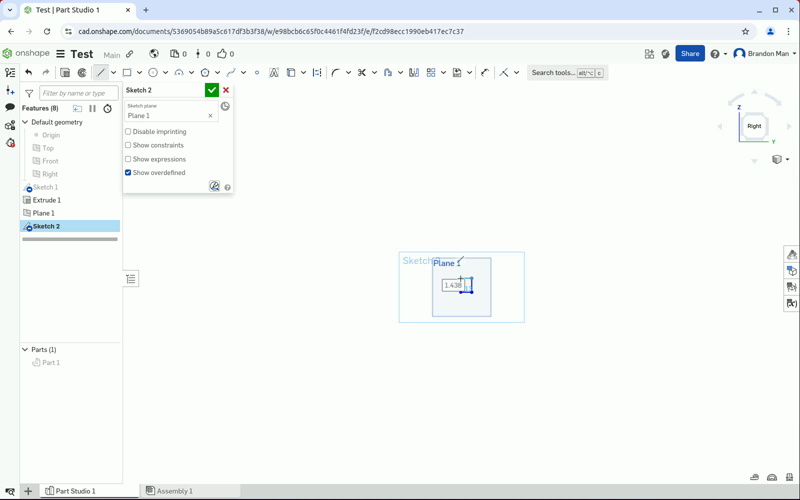
scroll(6)
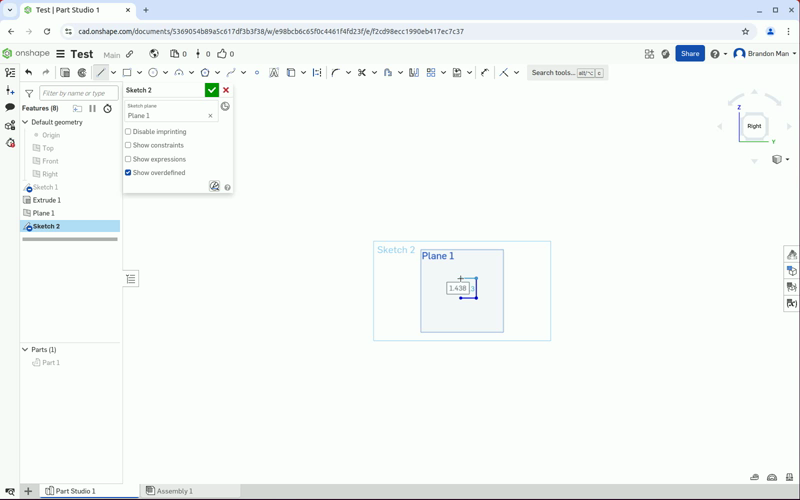
scroll(6)
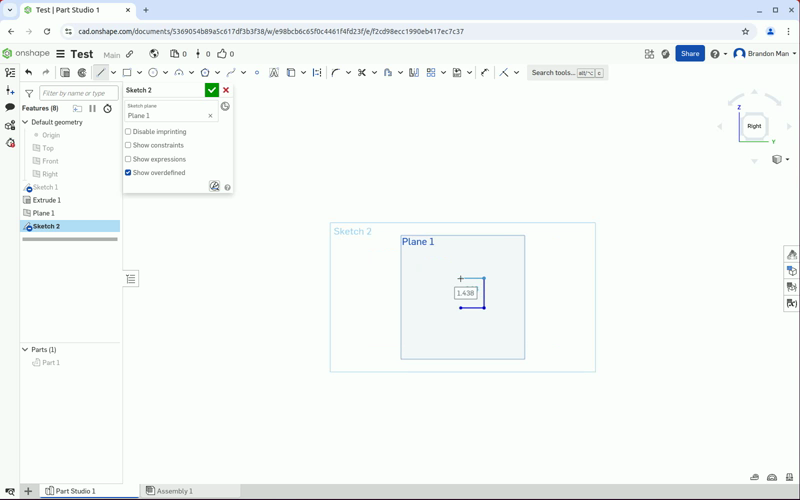
scroll(6)
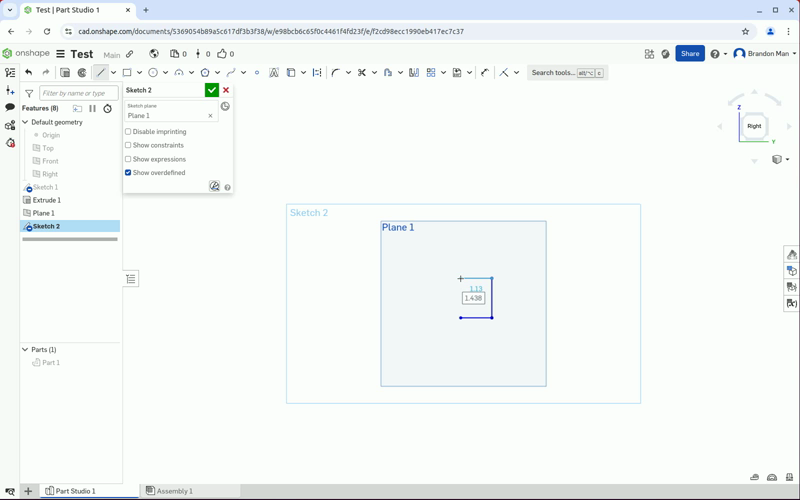
scroll(6)
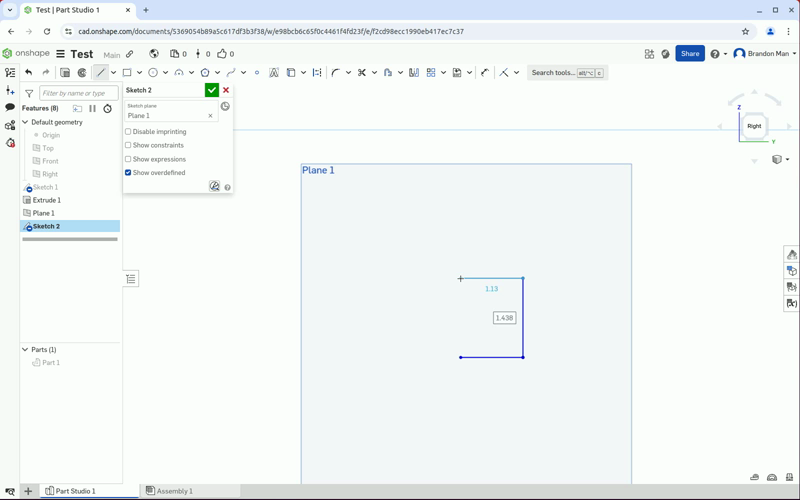
click(460, 278)
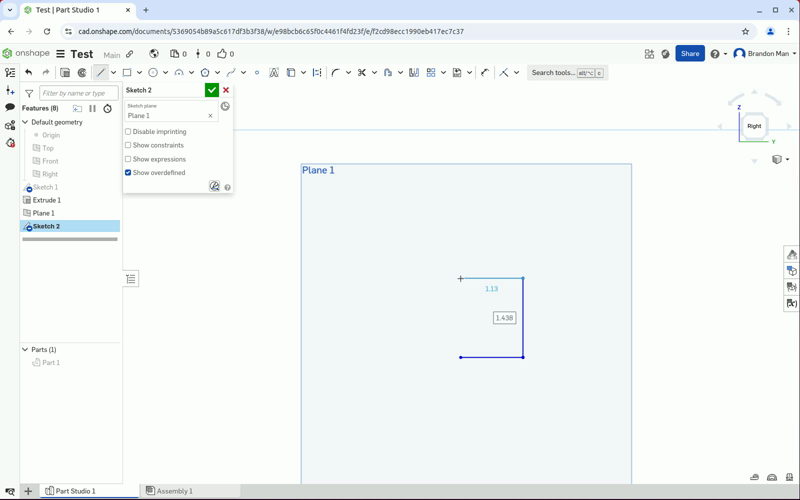
scroll(-6)
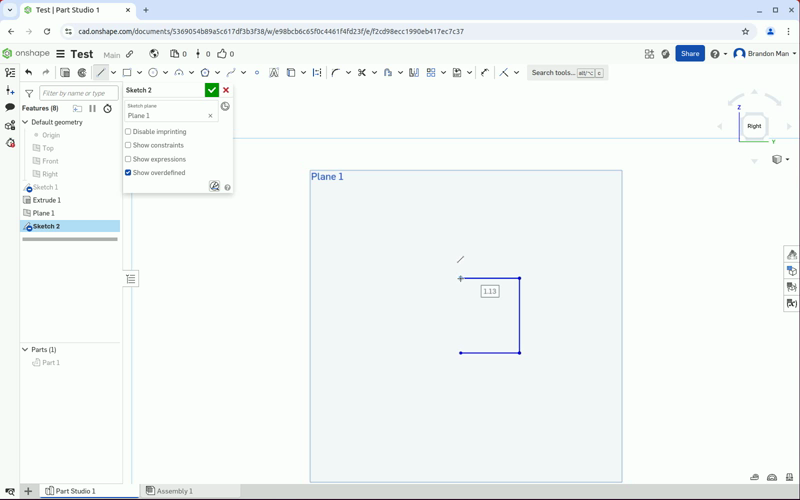
scroll(-6)
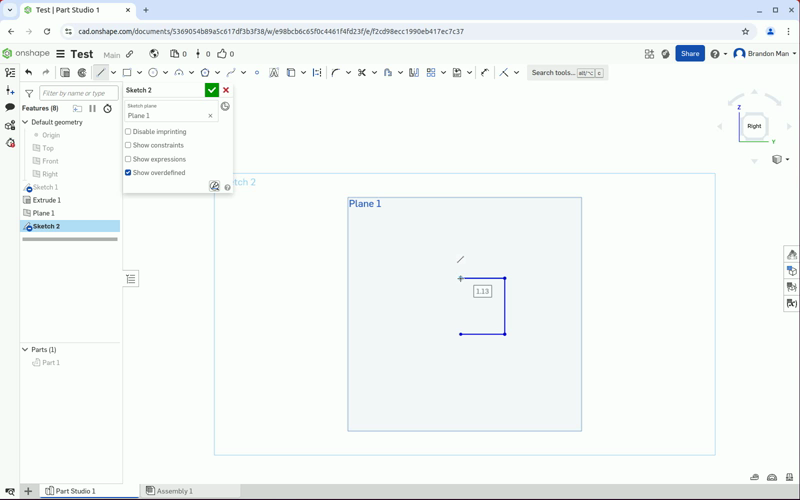
scroll(-6)
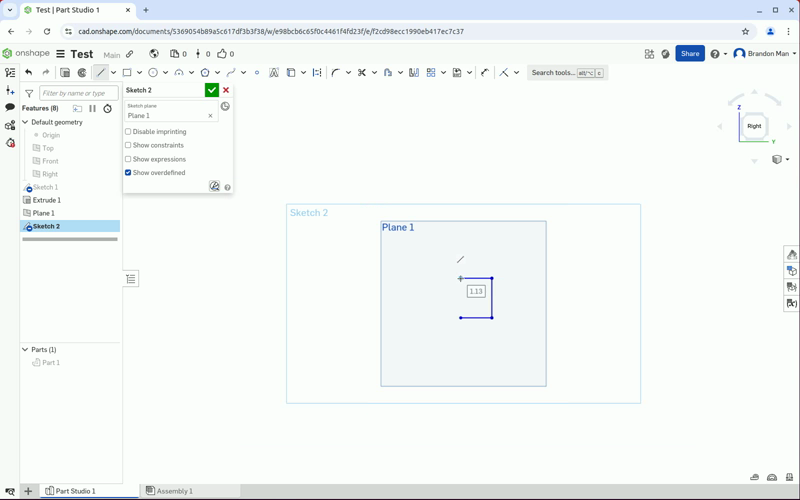
scroll(-6)
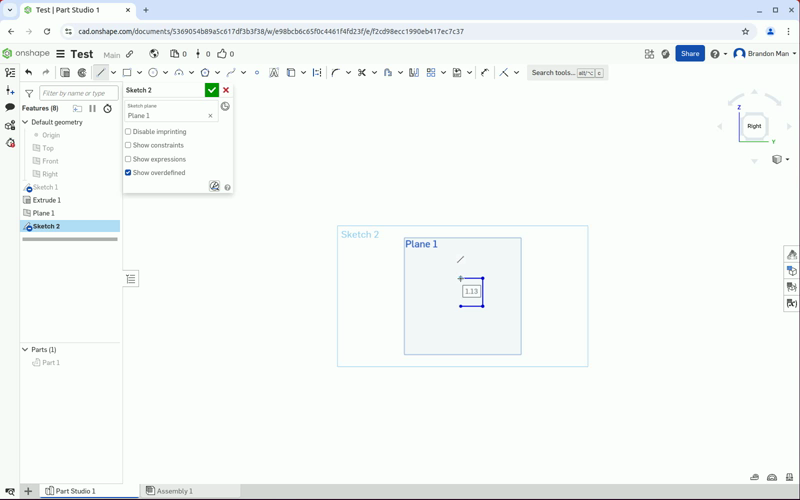
scroll(-6)
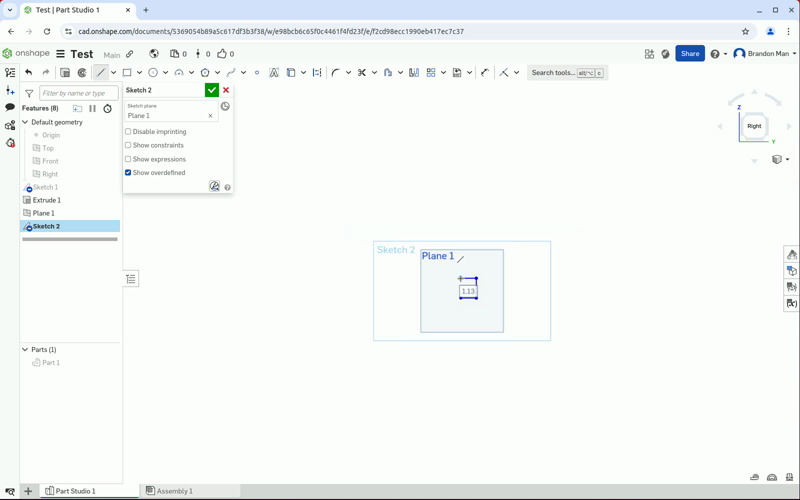
scroll(-6)
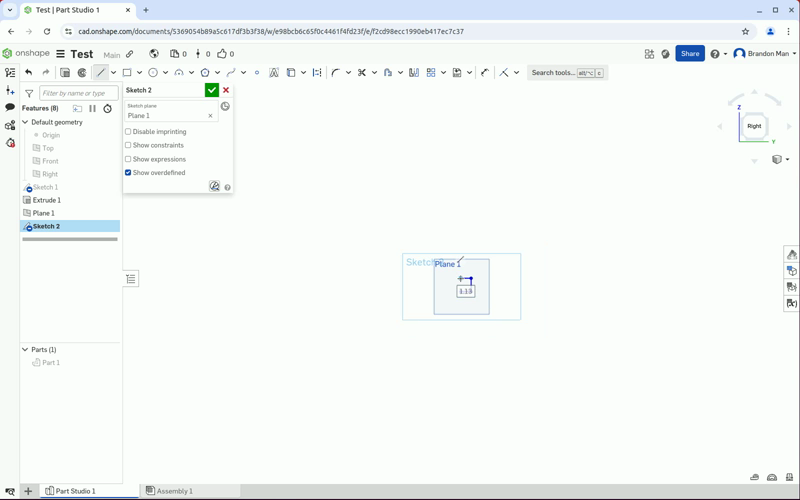
scroll(-6)
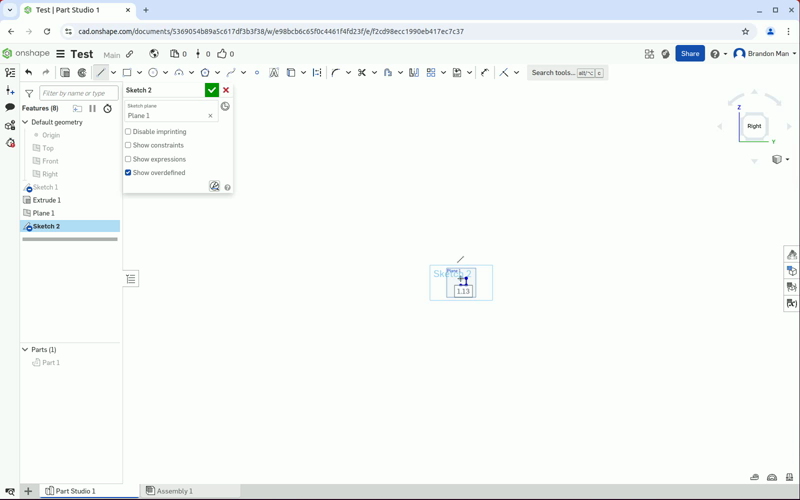
key_up(shift)
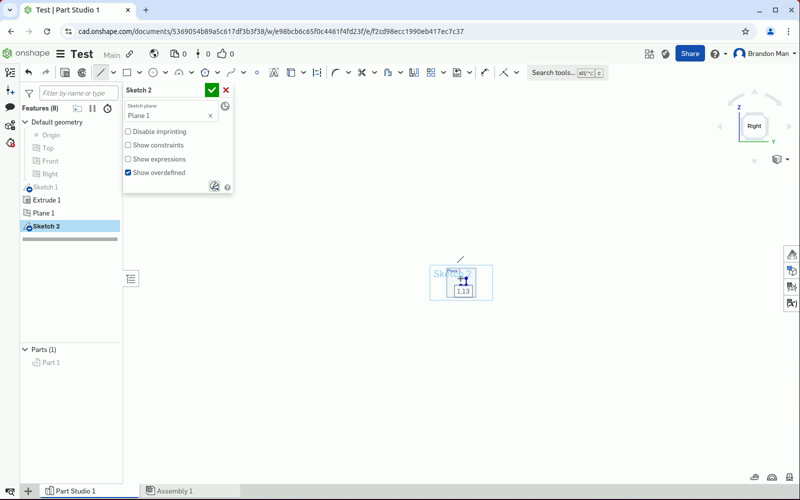
mouse_move(490, 278)
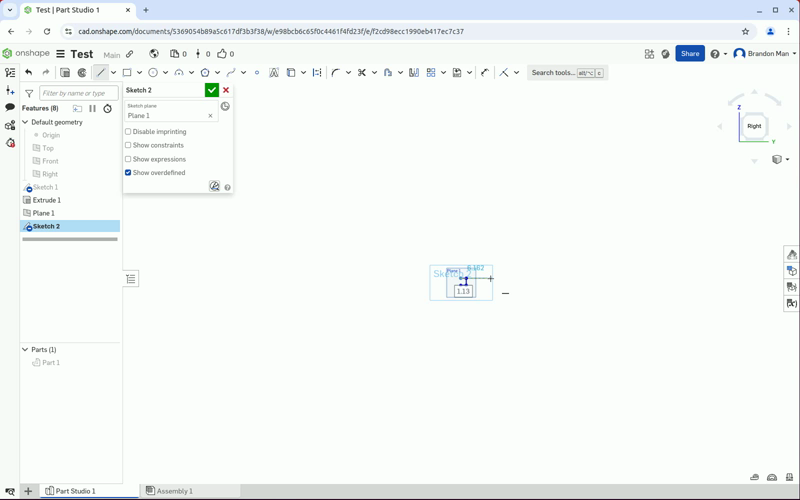
key_down(shift)
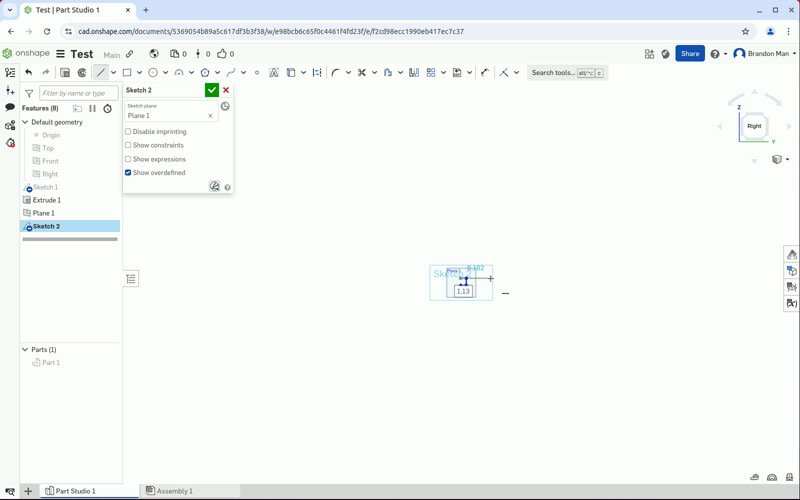
mouse_move(460, 285)
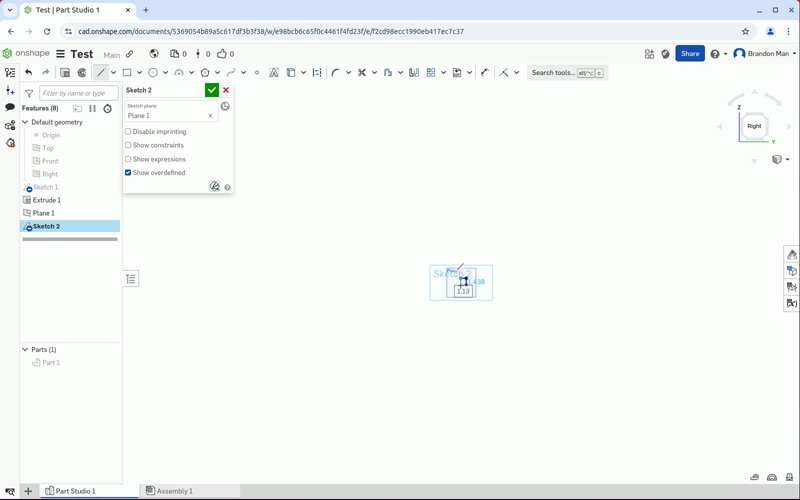
scroll(6)
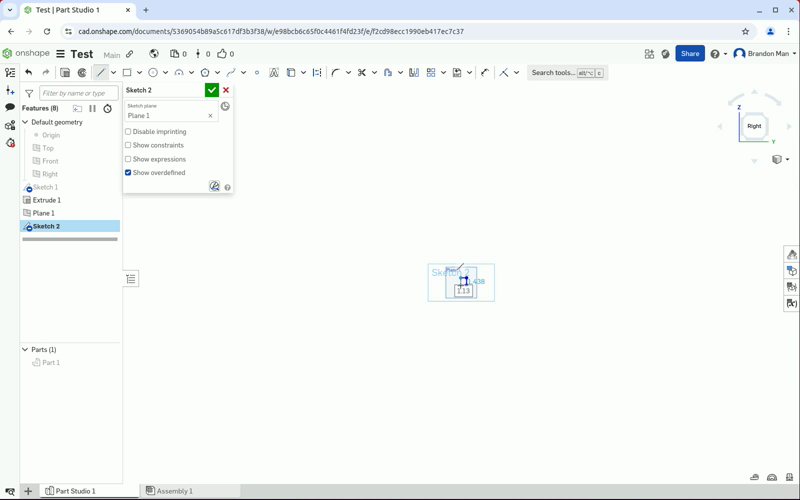
scroll(6)
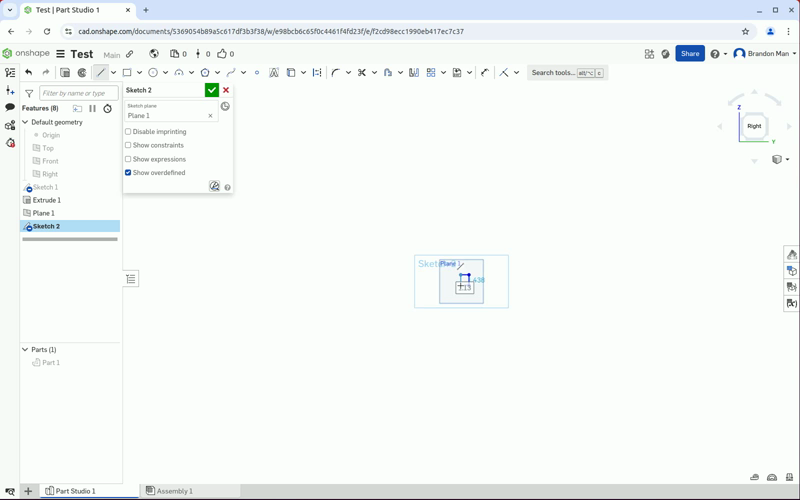
scroll(6)
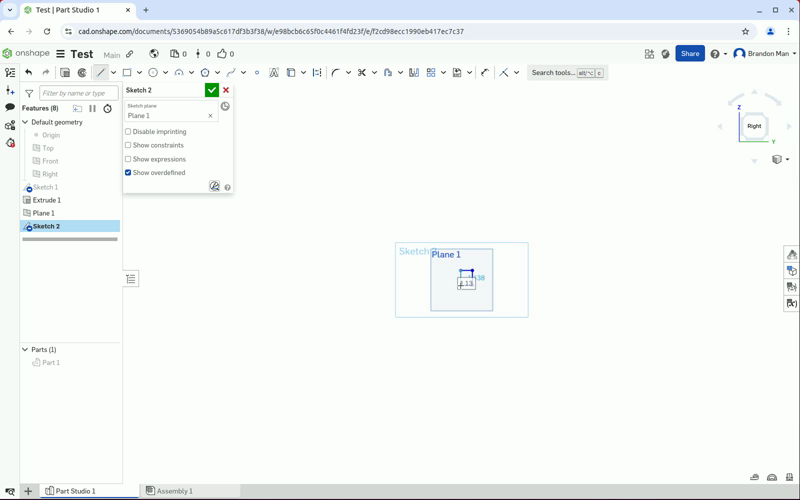
scroll(6)
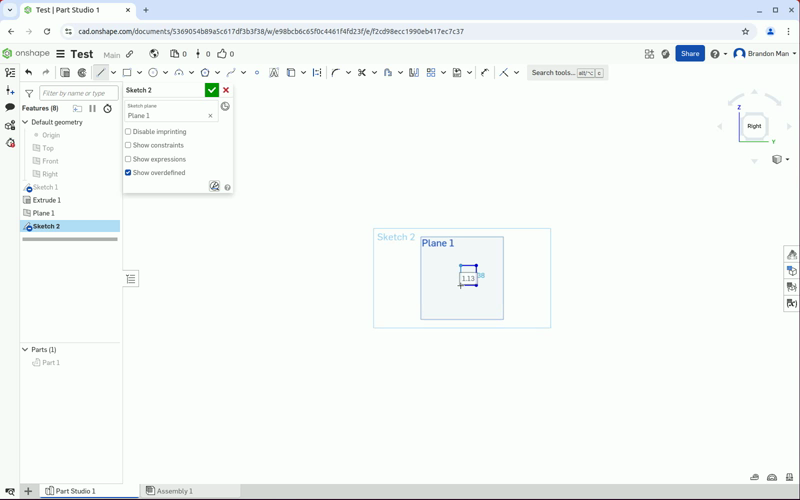
scroll(6)
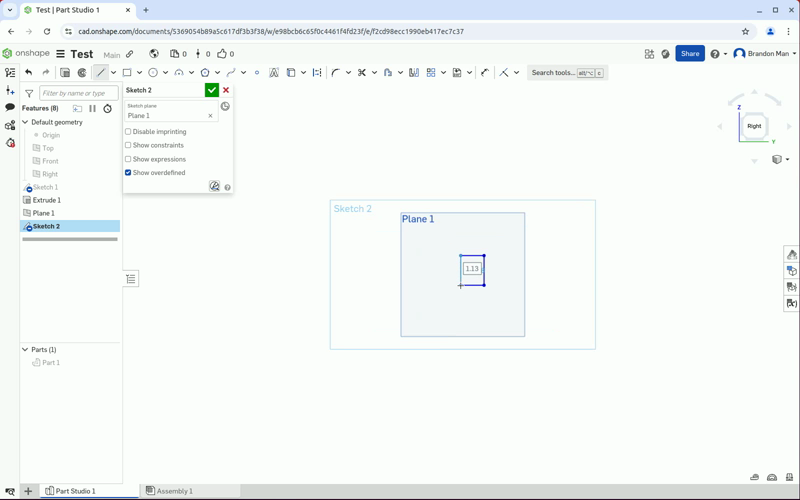
scroll(6)
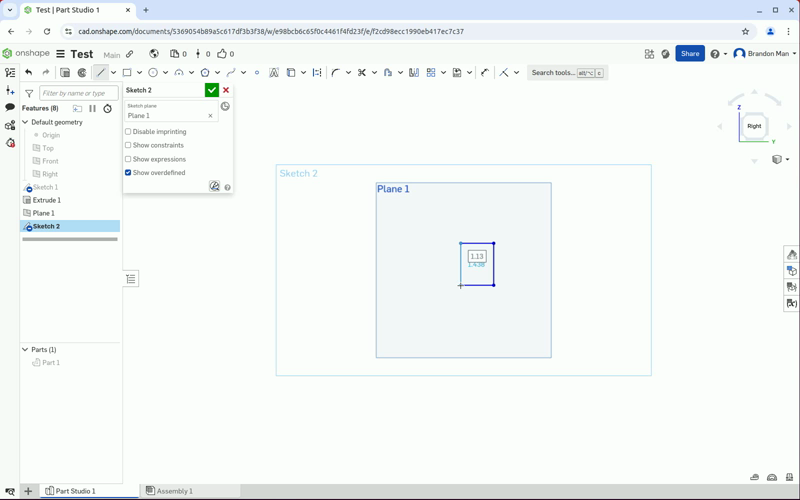
scroll(6)
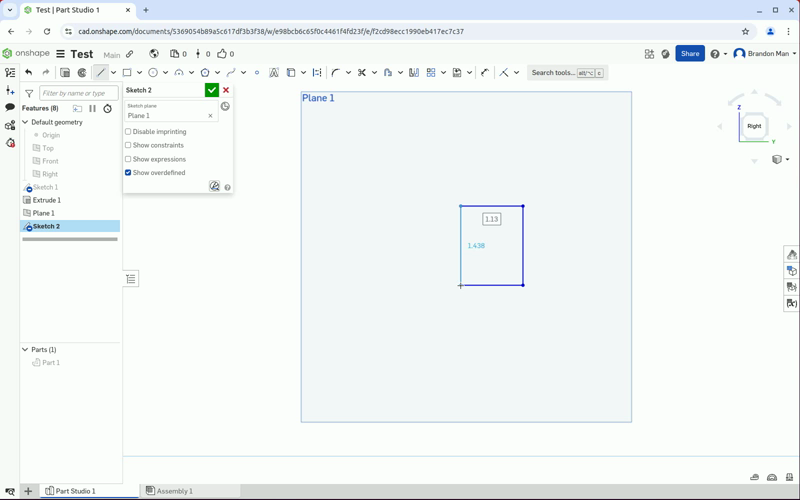
key_up(shift)
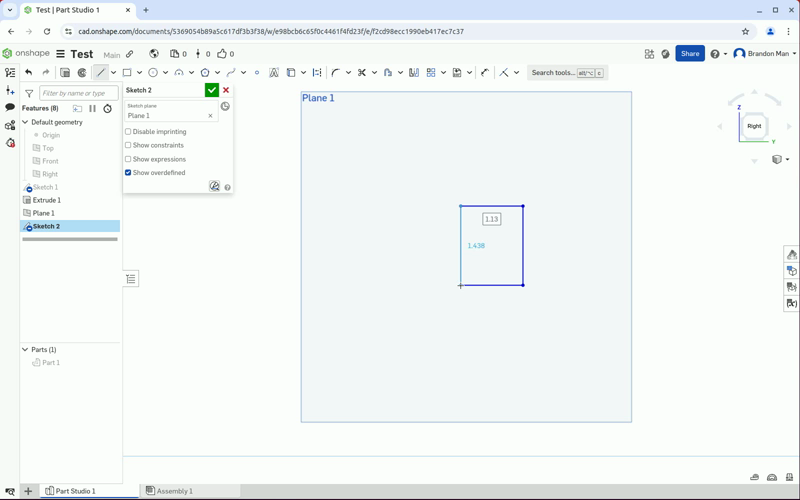
click(460, 285)
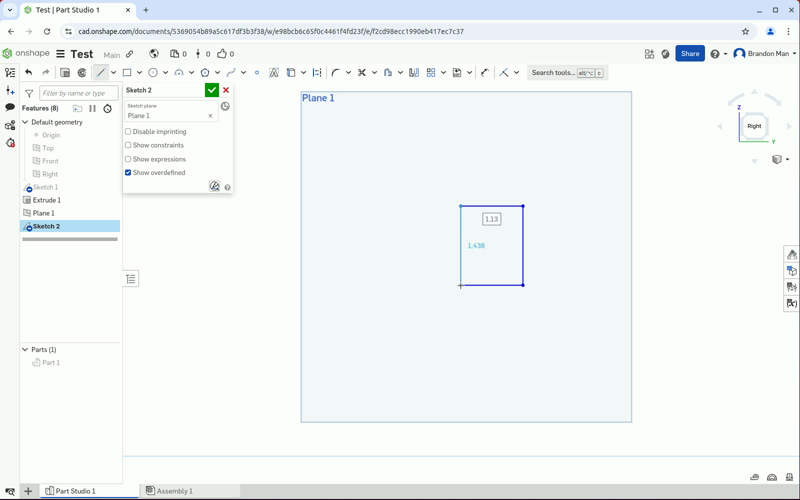
scroll(-6)
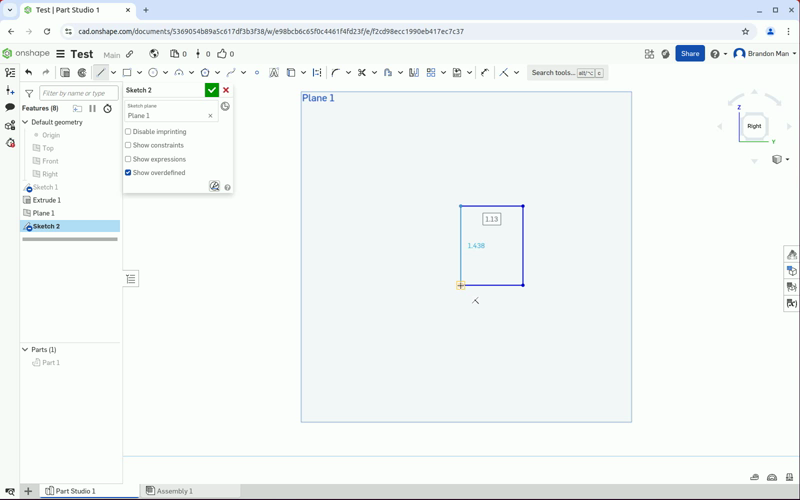
scroll(-6)
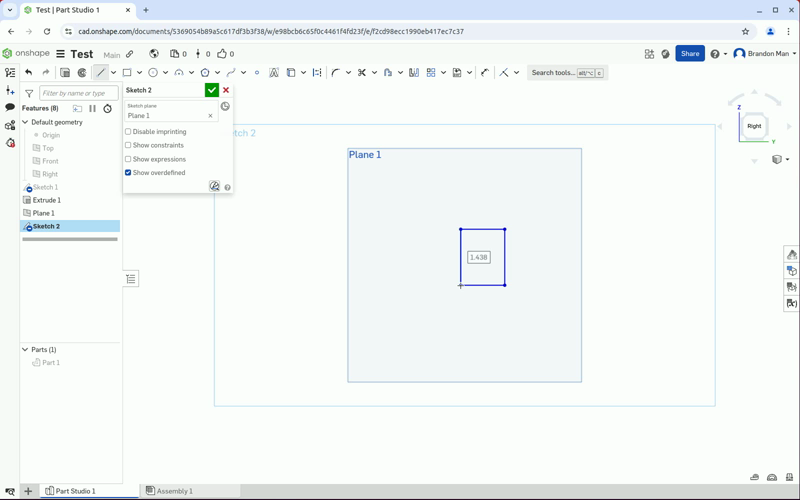
scroll(-6)
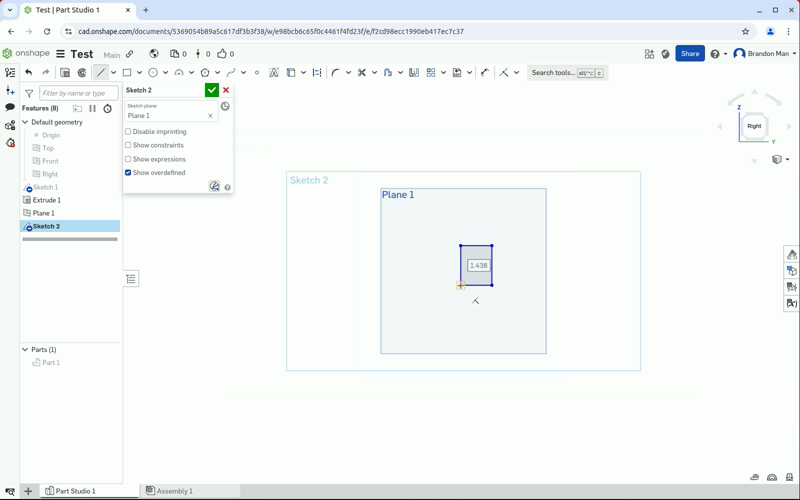
scroll(-6)
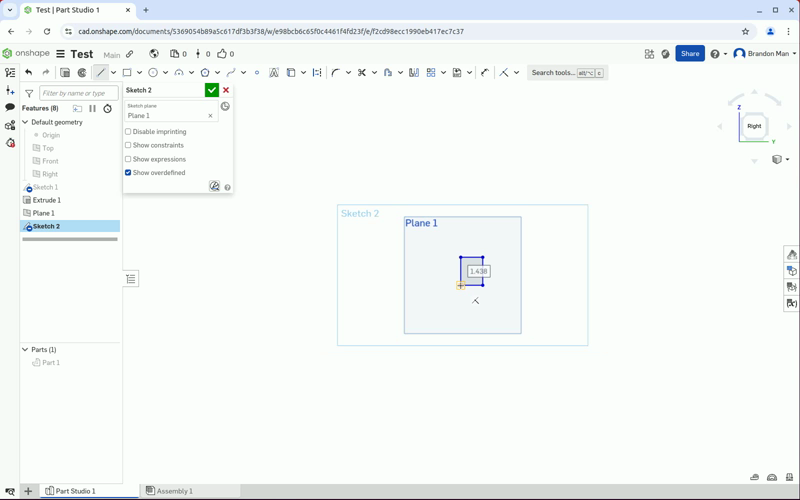
scroll(-6)
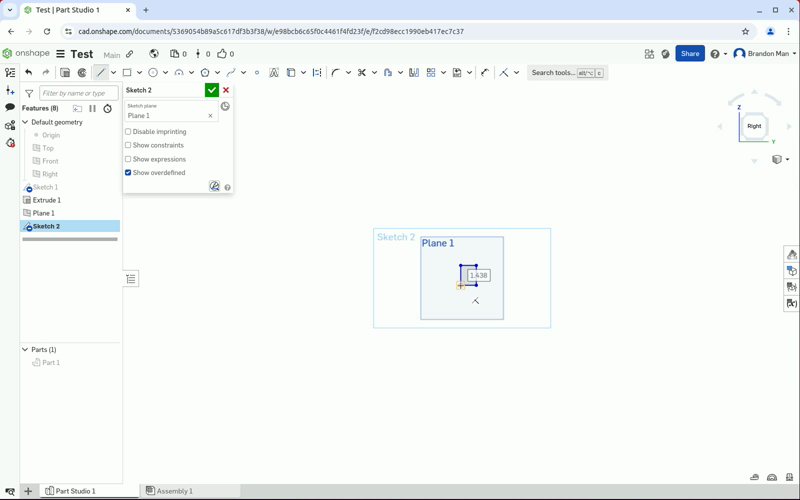
scroll(-6)
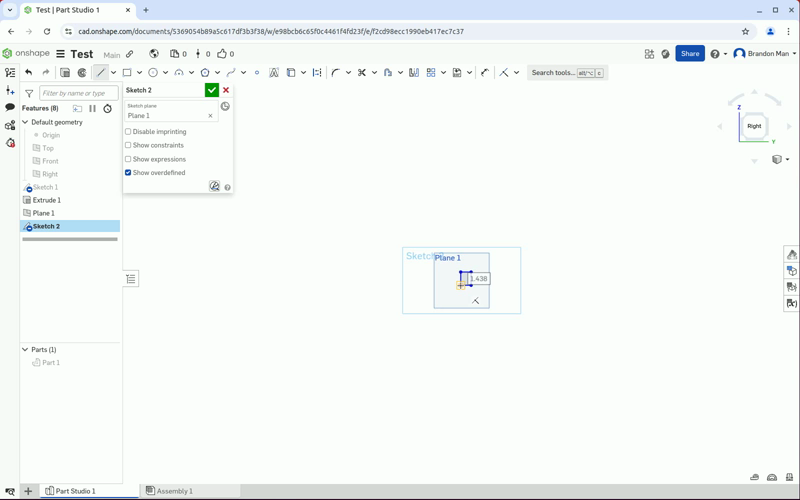
scroll(-6)
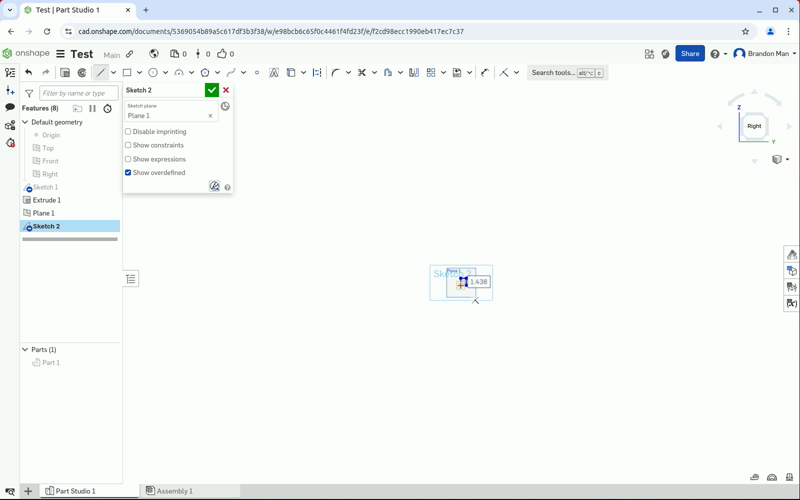
key(esc)
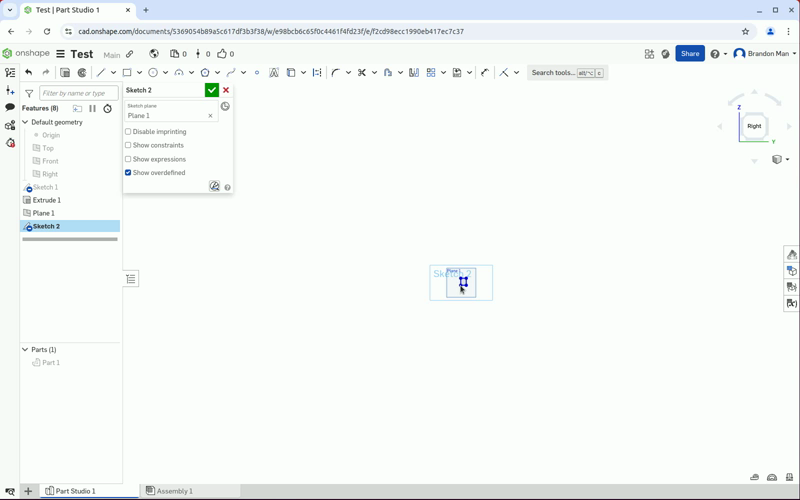
mouse_move(462, 285)
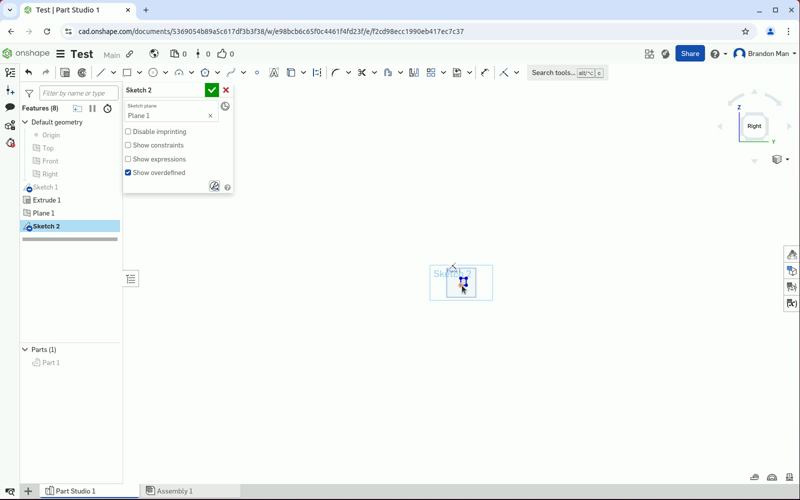
scroll(6)
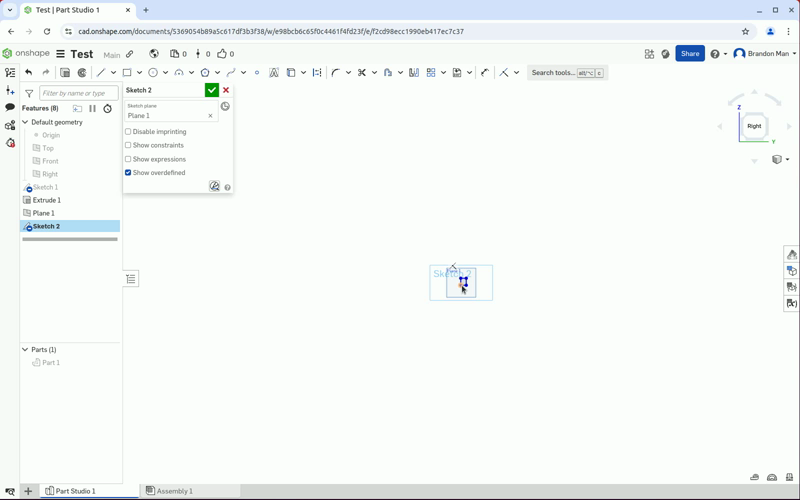
scroll(6)
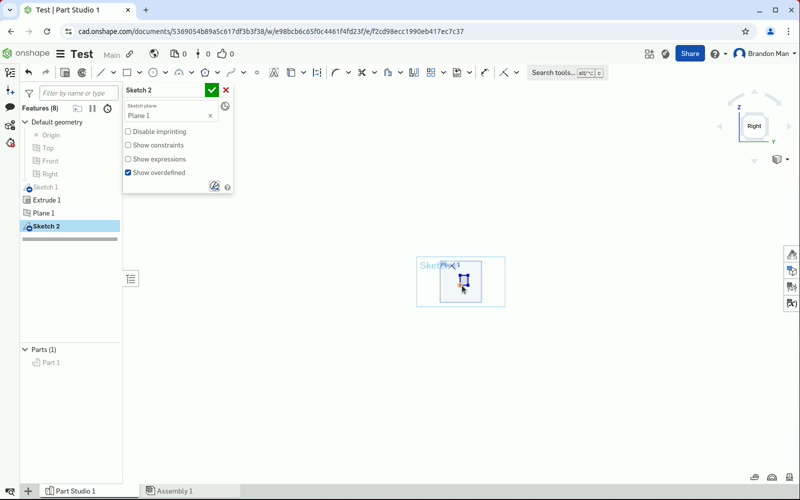
scroll(6)
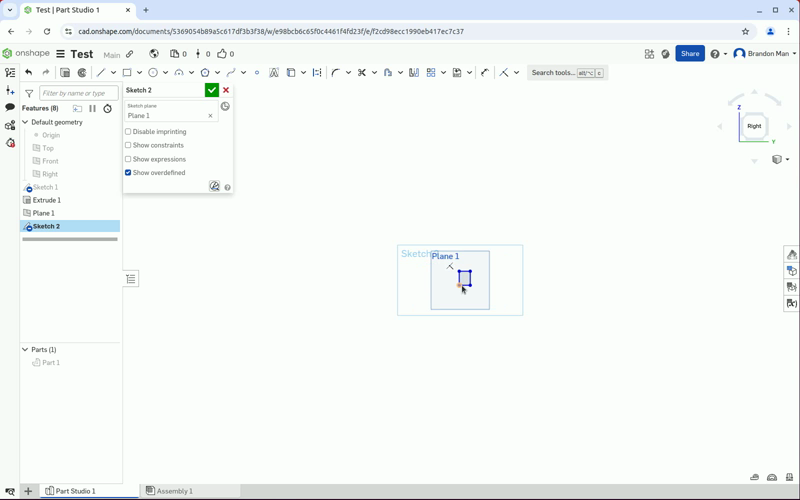
scroll(6)
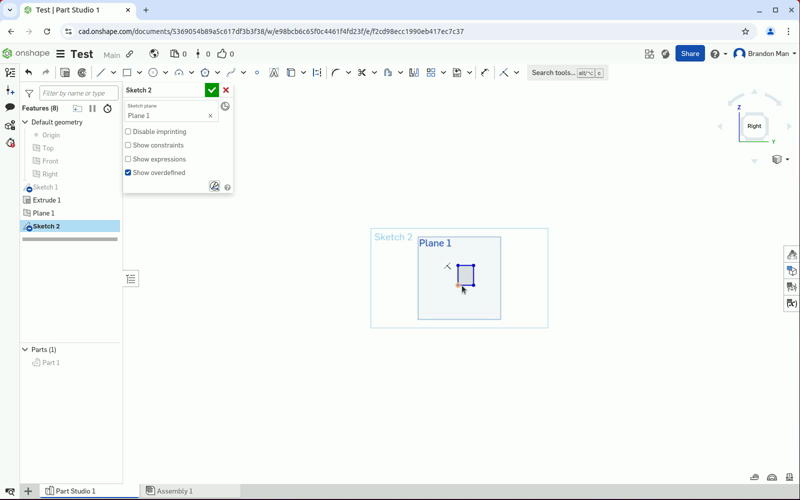
scroll(6)
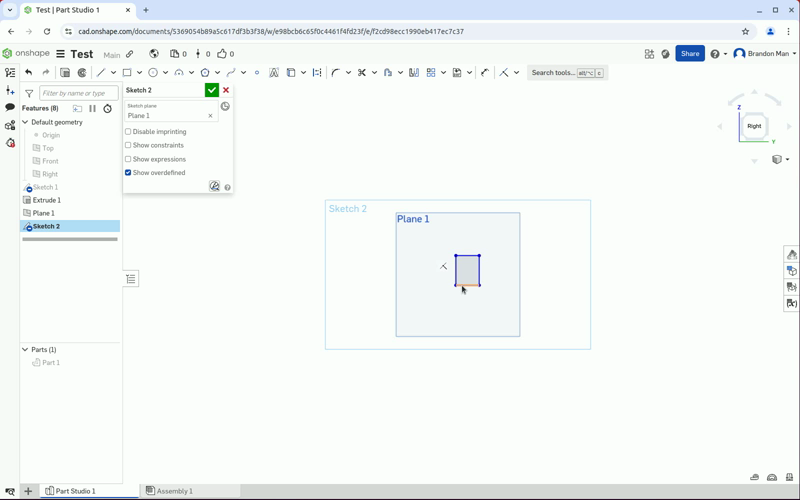
scroll(6)
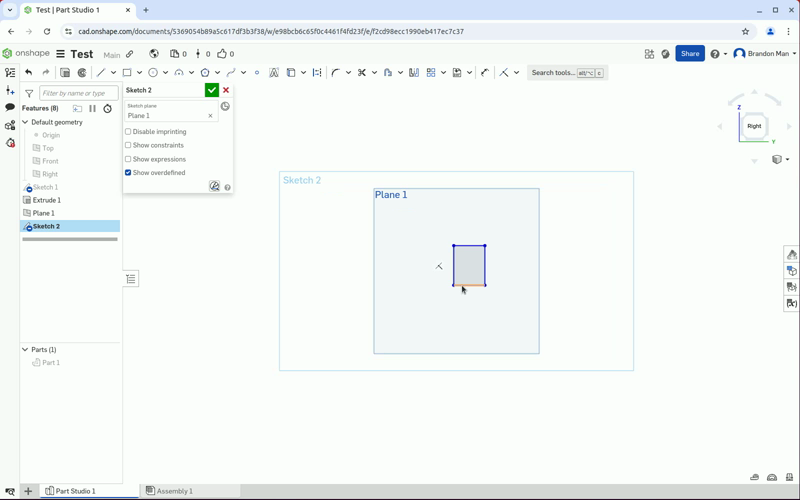
scroll(6)
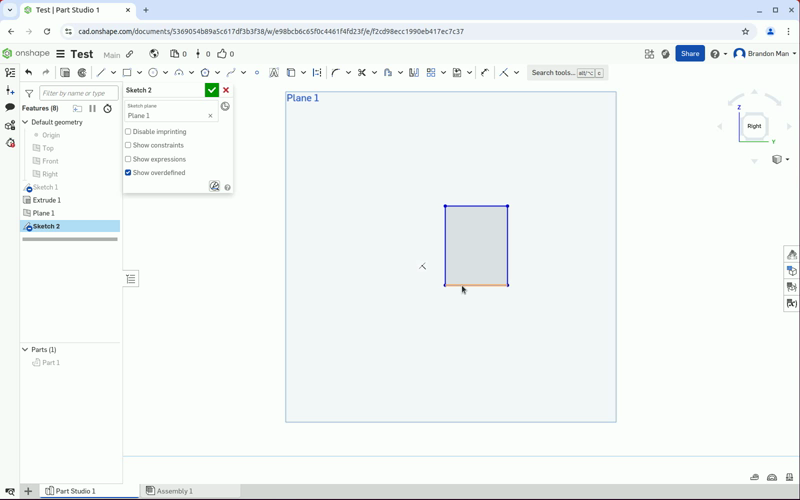
click(462, 285)
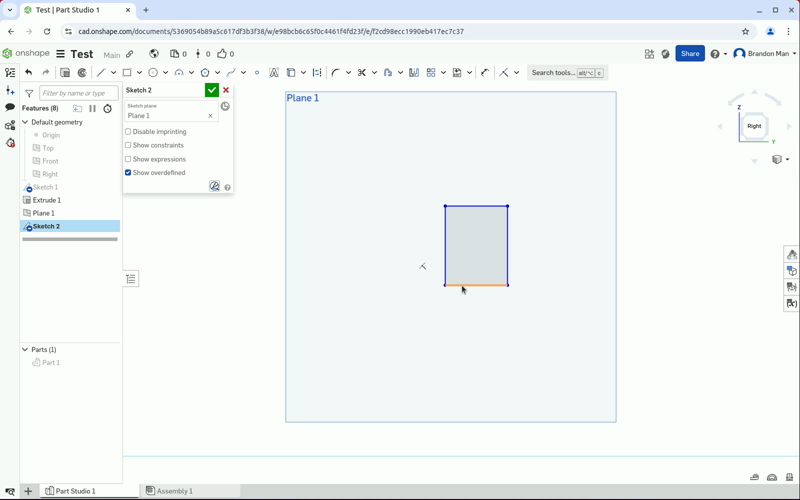
scroll(-6)
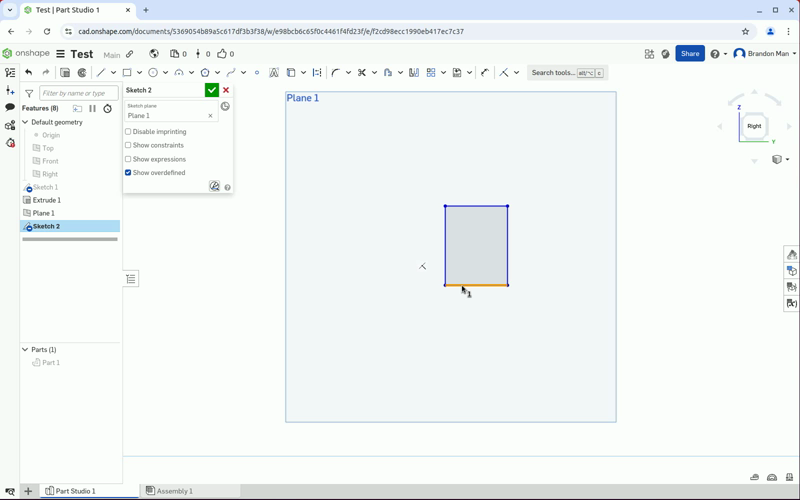
scroll(-6)
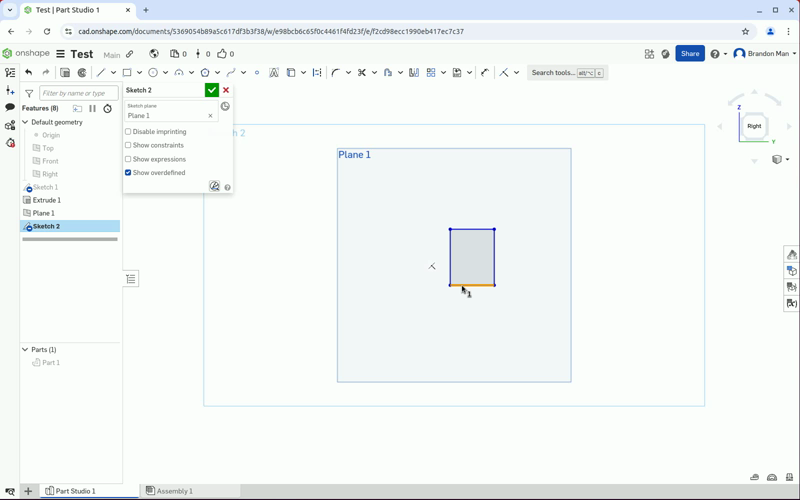
scroll(-6)
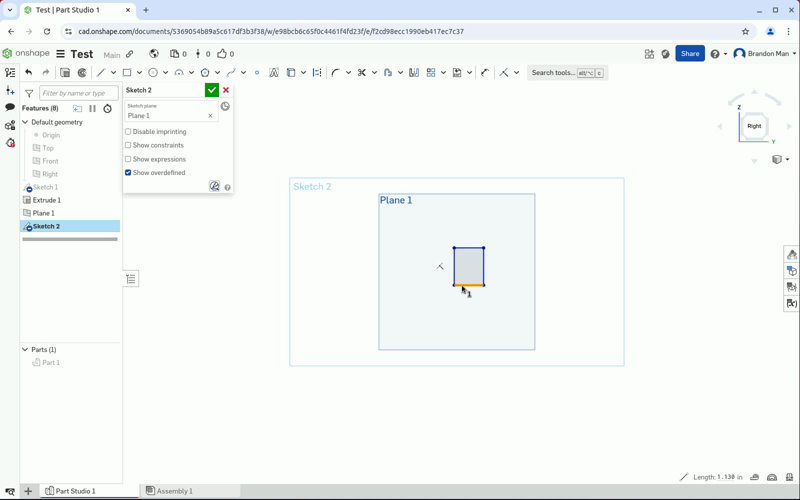
scroll(-6)
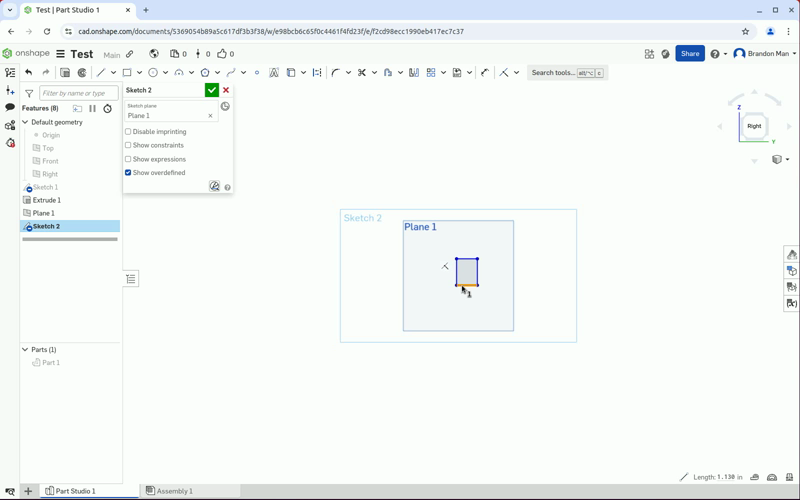
scroll(-6)
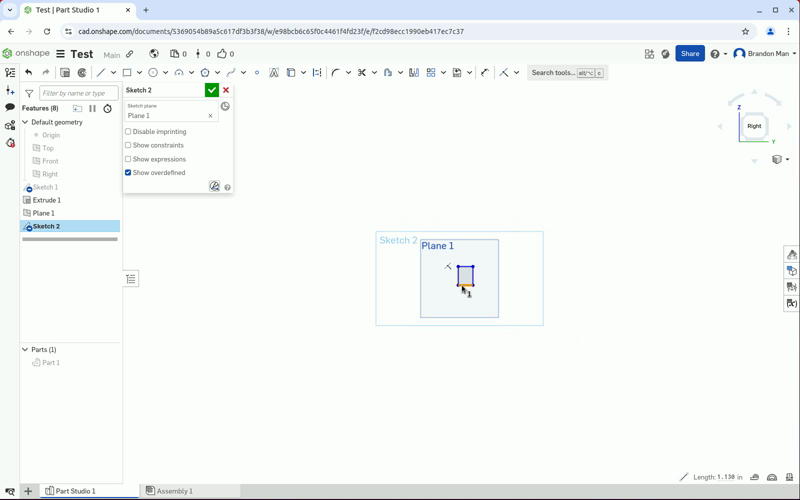
scroll(-6)
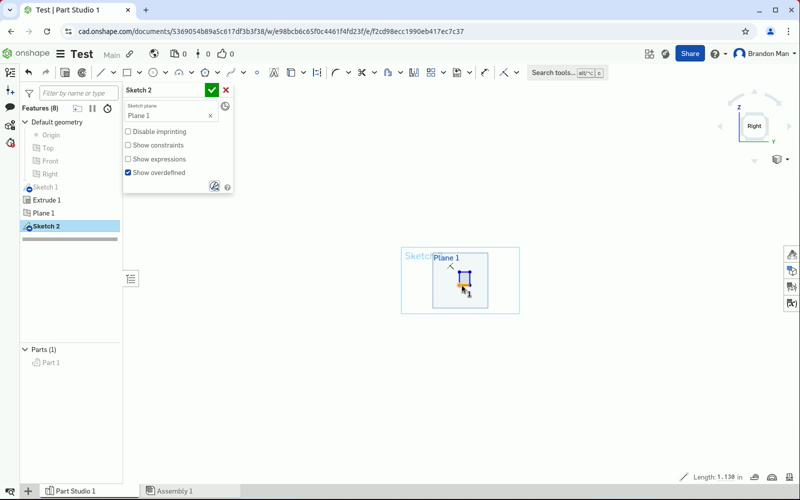
scroll(-6)
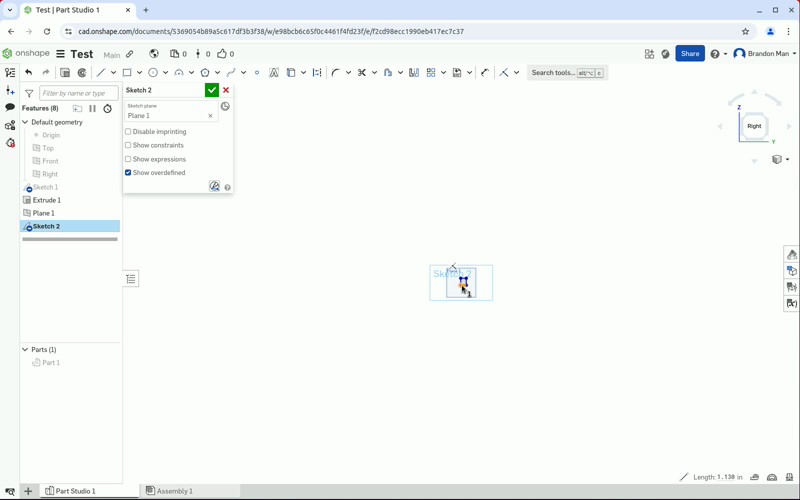
mouse_move(73, 352)
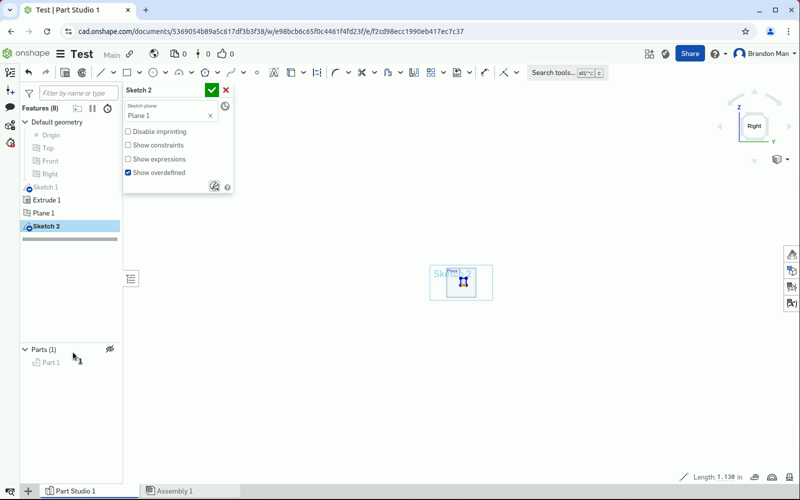
key(shift+y)
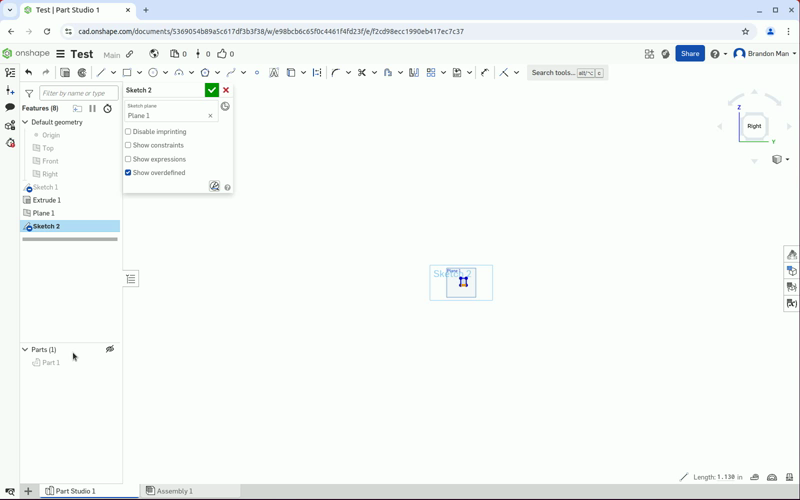
key(shift+e)
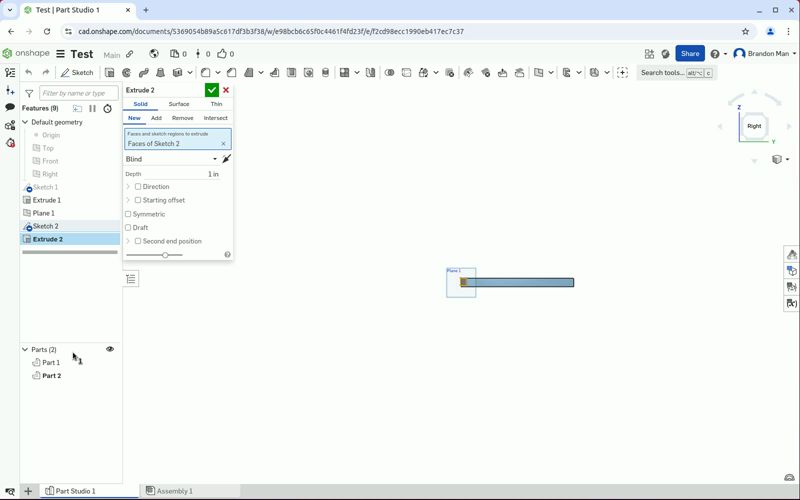
mouse_move(143, 106)
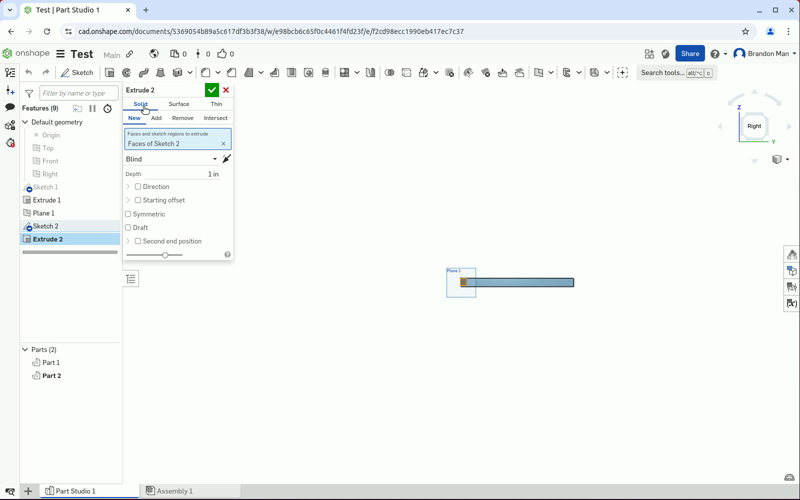
click(143, 106)
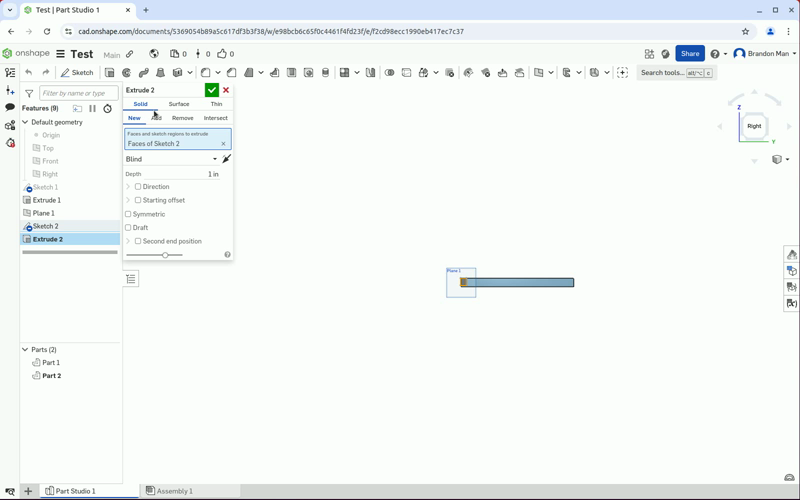
mouse_move(186, 120)
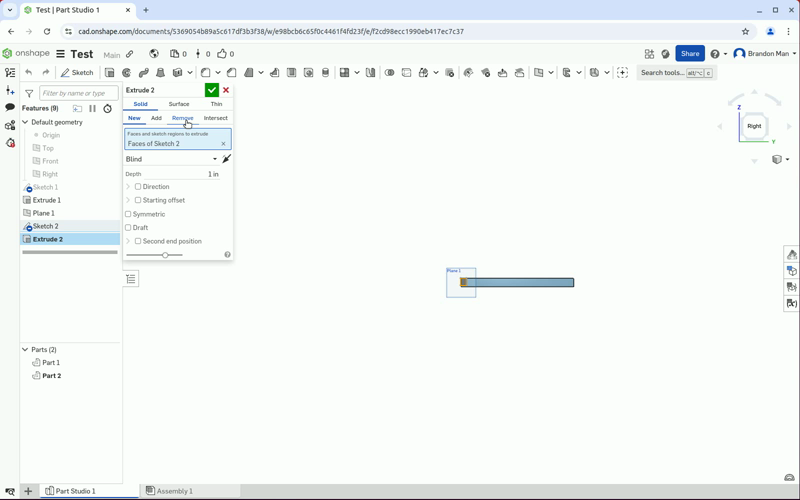
click(186, 120)
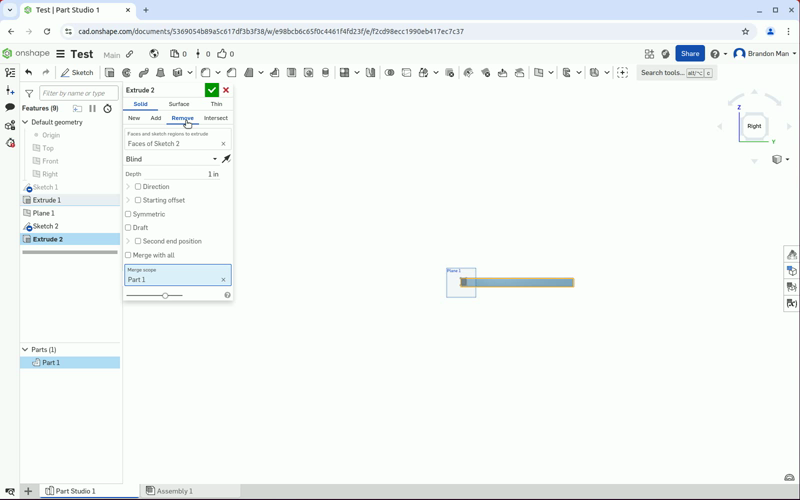
key(tab, 4)
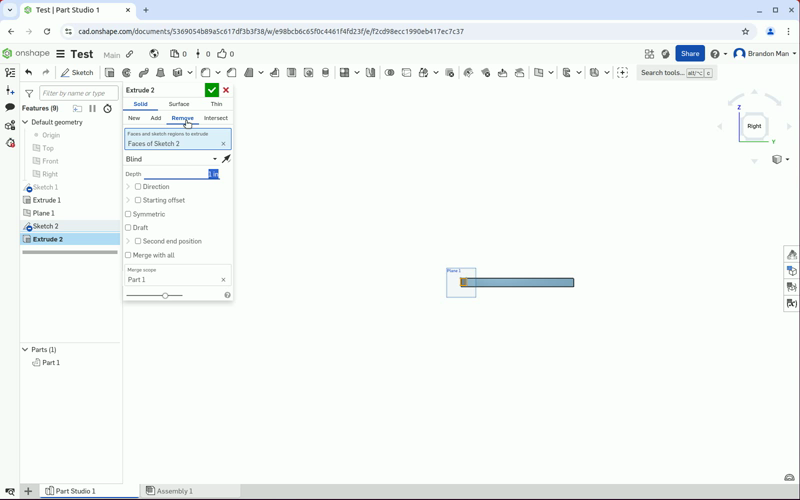
text(0.963)
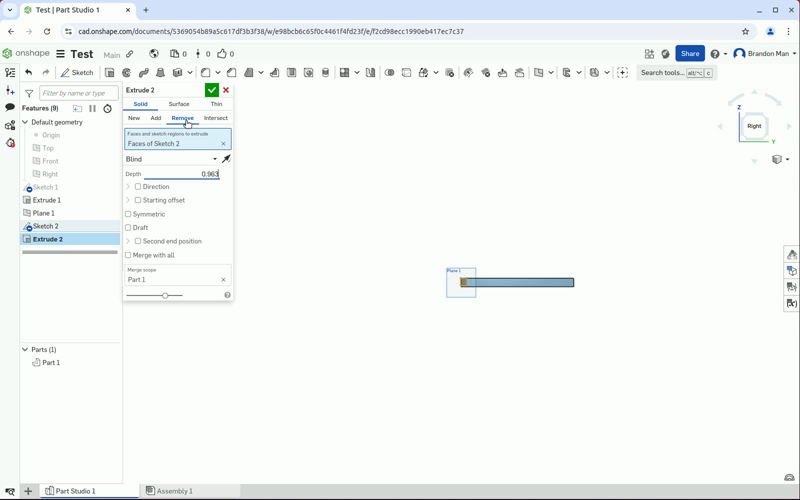
key(tab, 6)
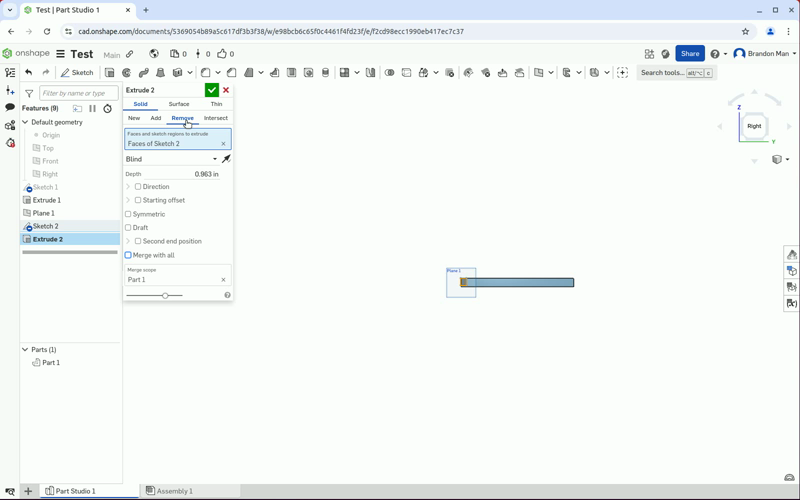
key(space)
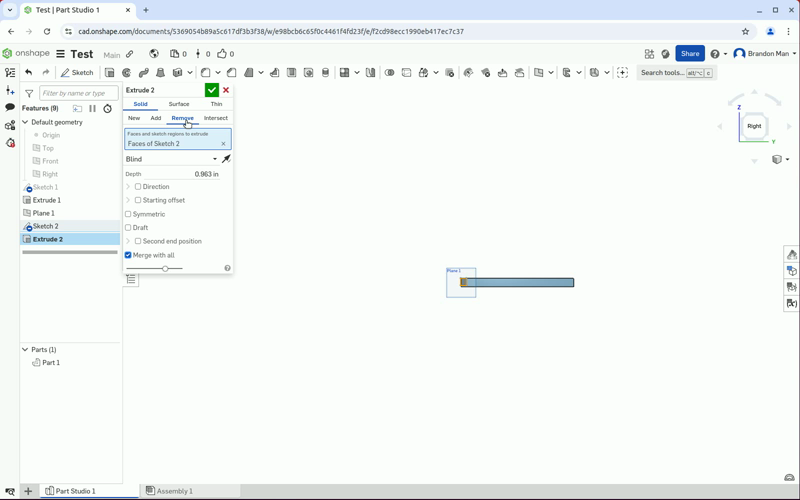
key(enter)
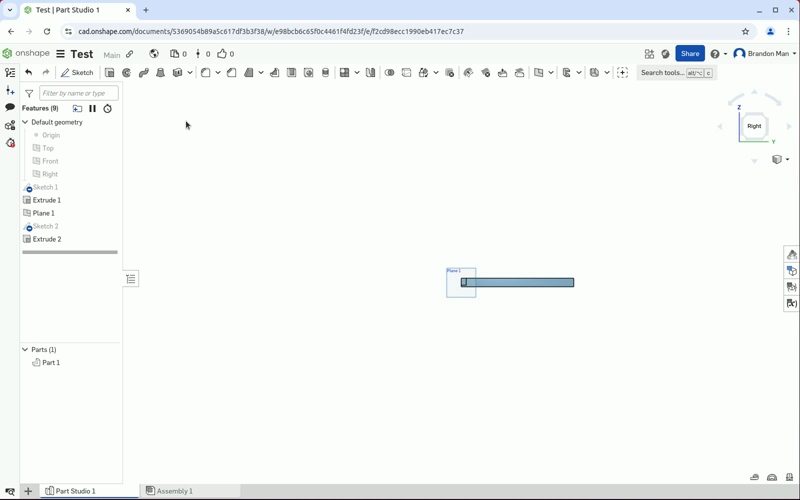
key(shift+h)
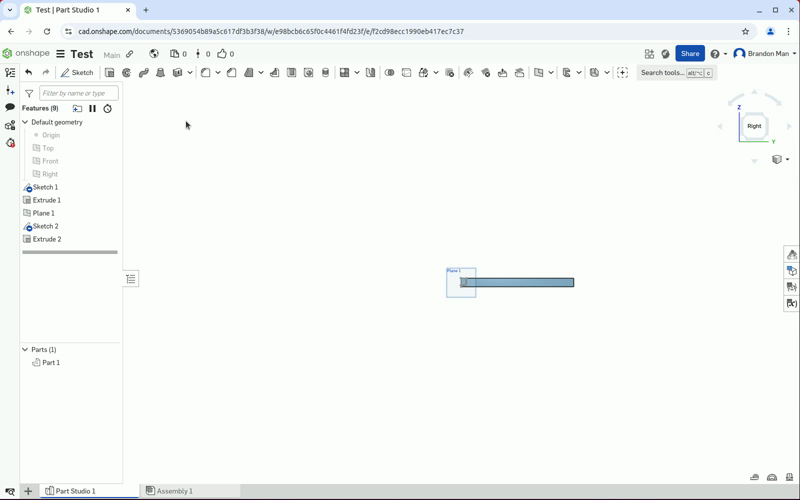
key(shift+h)
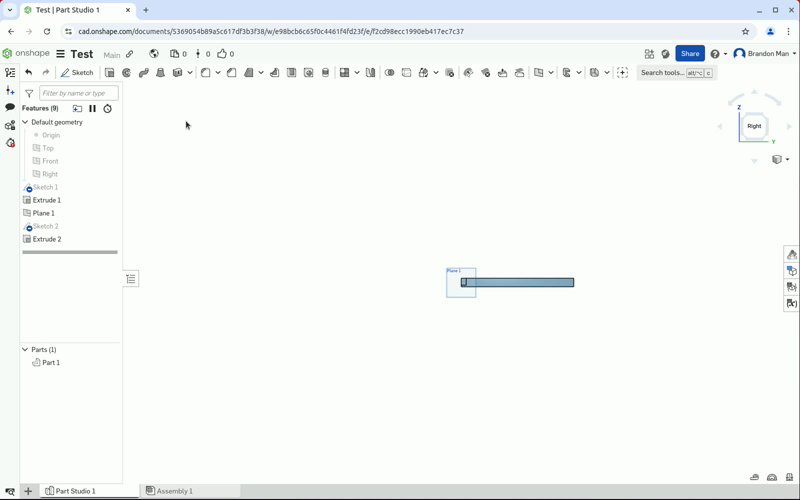
mouse_move(73, 189)
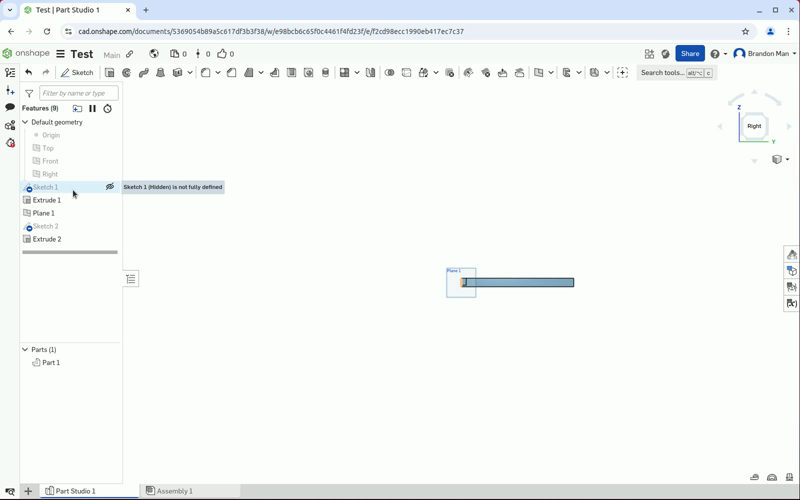
click(73, 189)
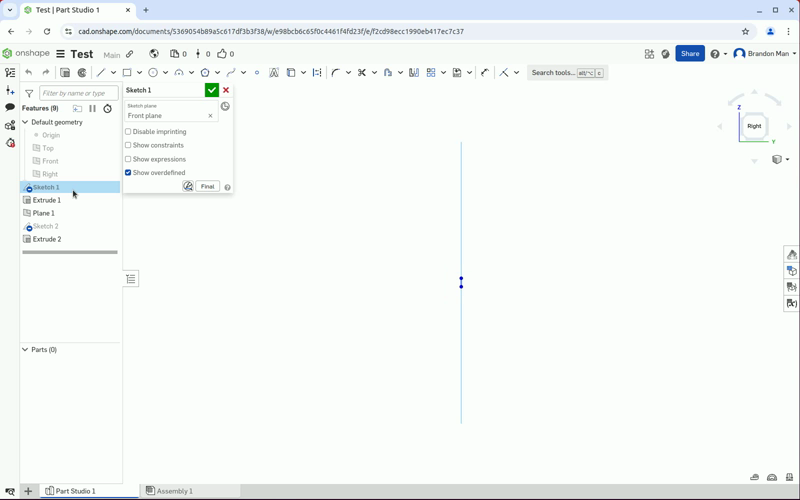
mouse_move(229, 92)
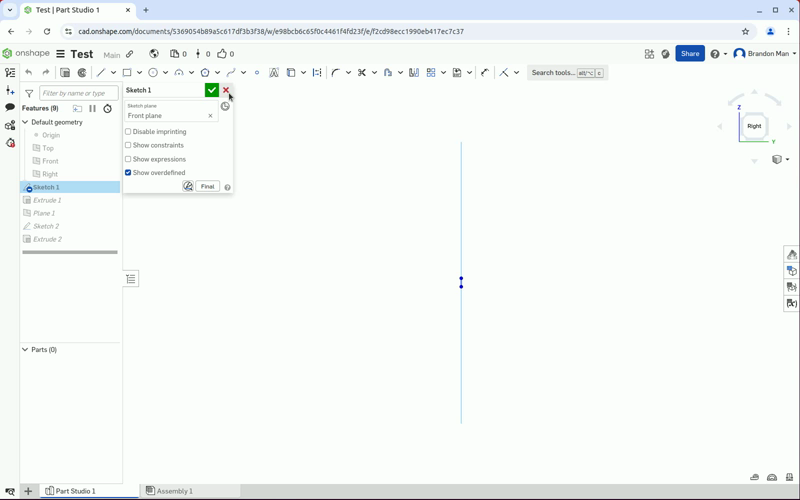
click(229, 92)
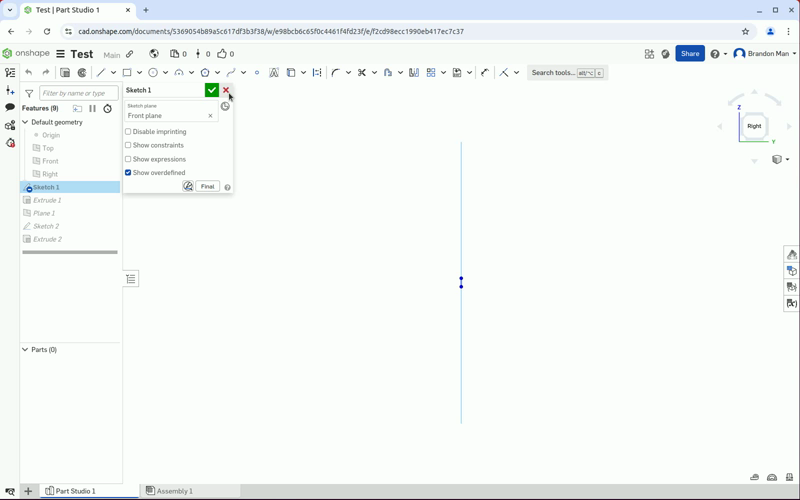
key(shift+s)
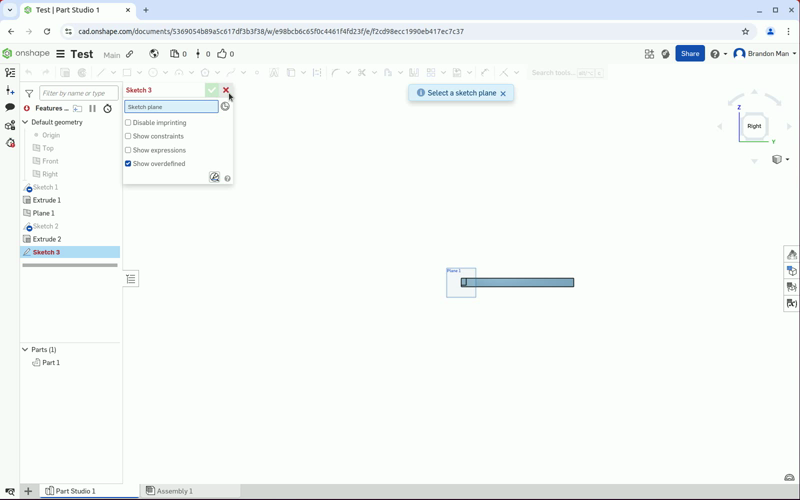
mouse_move(73, 215)
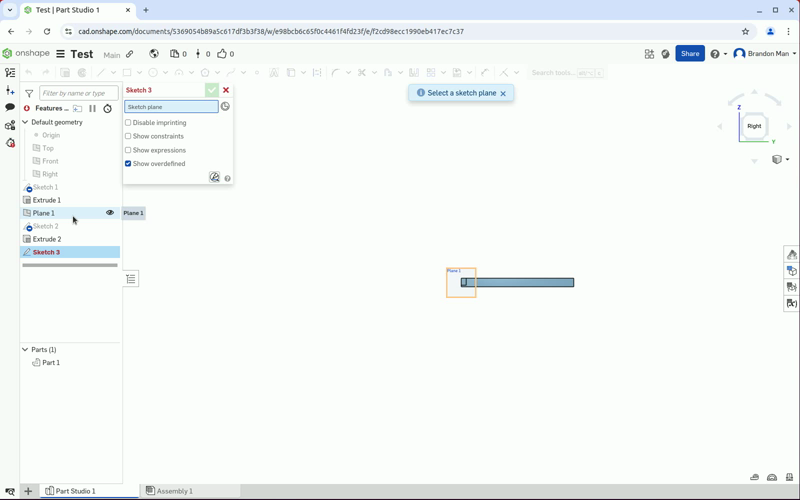
click(73, 215)
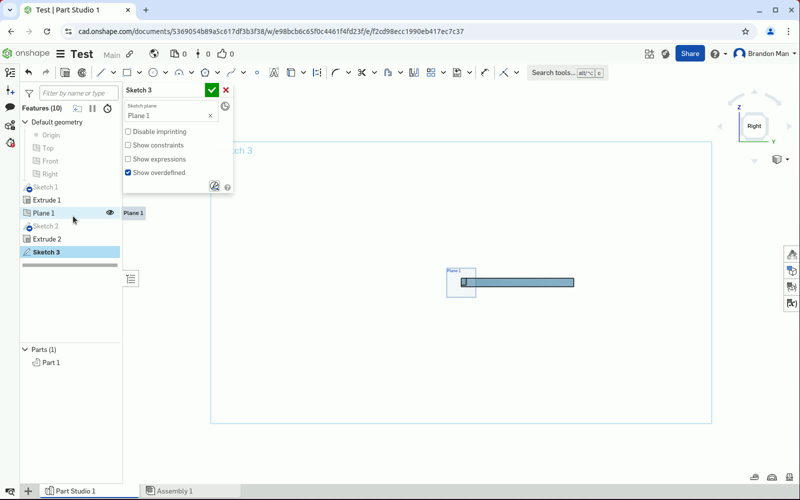
mouse_move(73, 352)
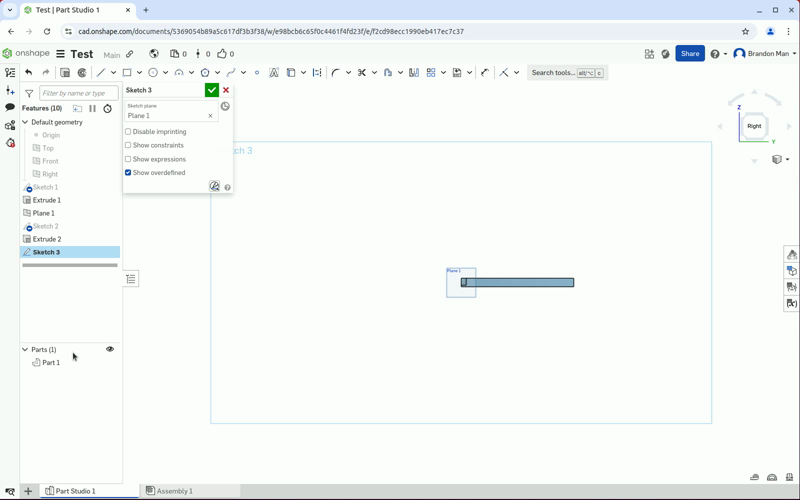
key(y)
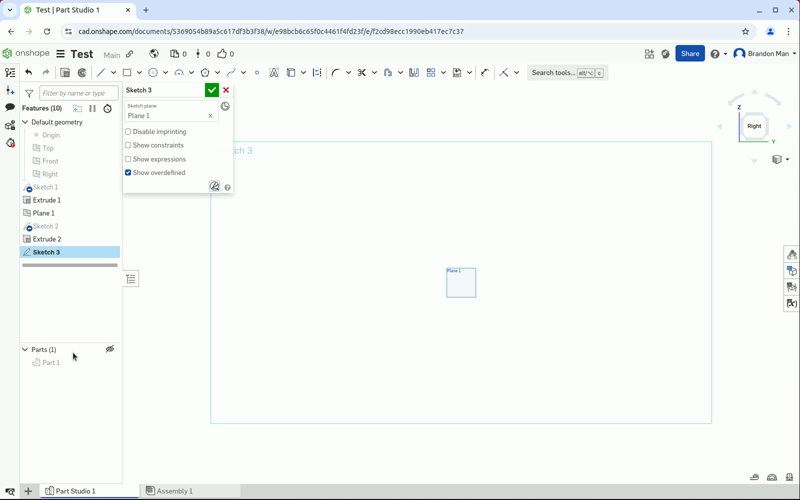
key(l)
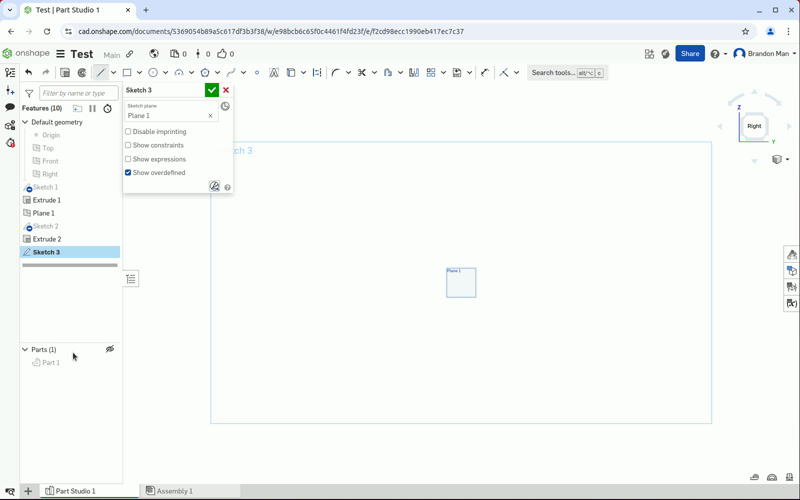
key_down(shift)
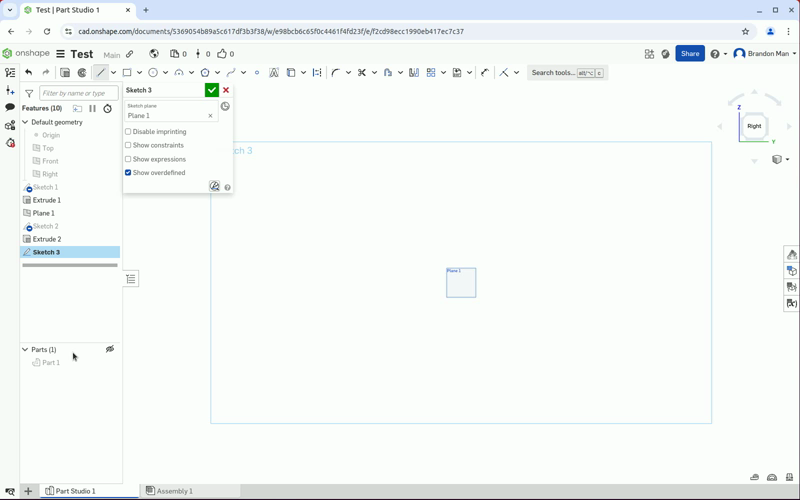
mouse_move(567, 285)
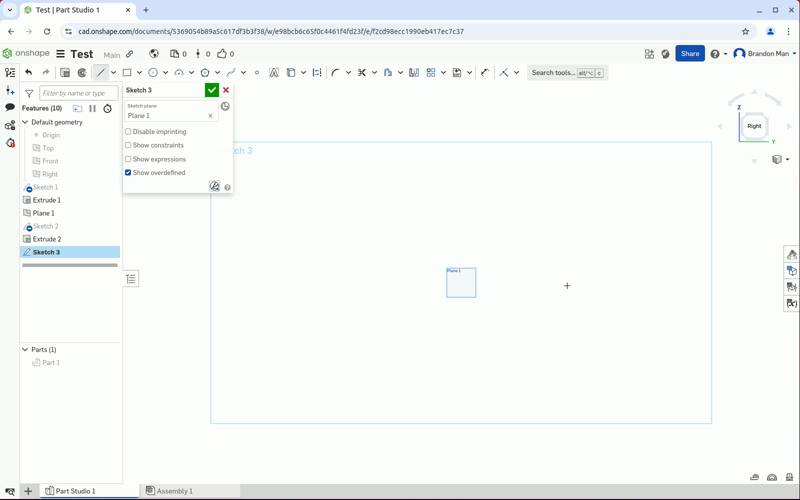
click(567, 285)
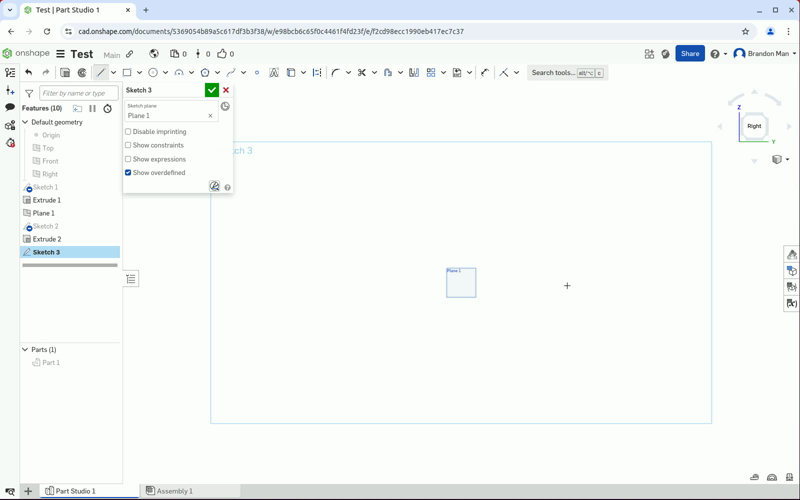
key_up(shift)
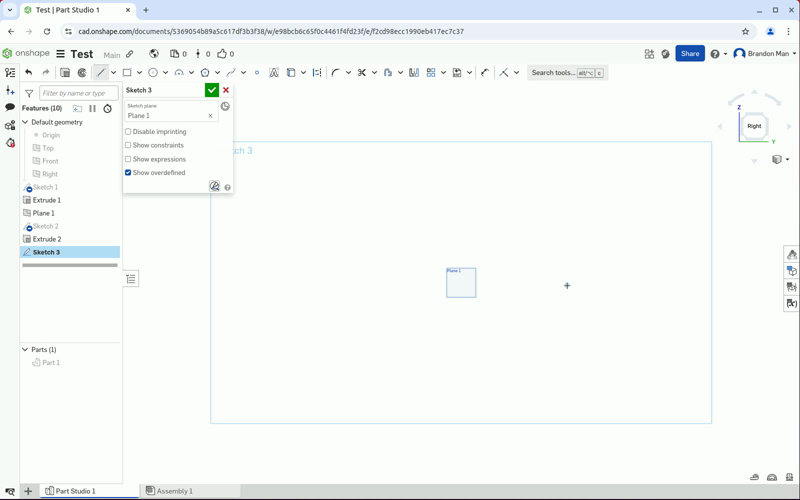
key_down(shift)
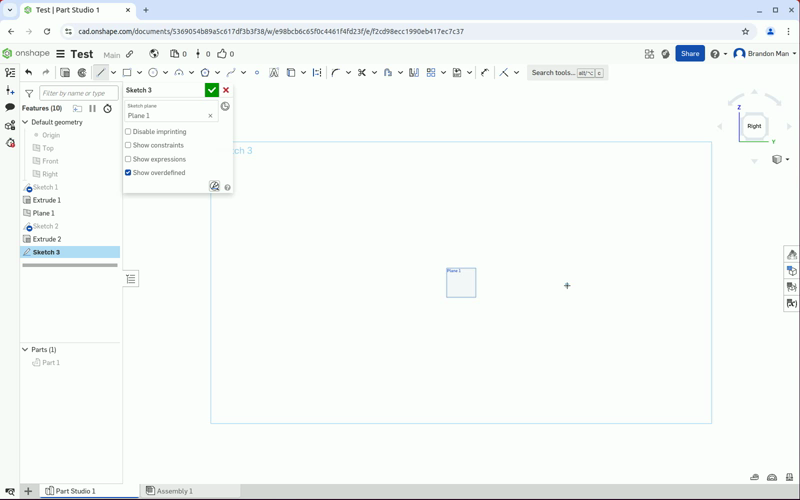
mouse_move(589, 285)
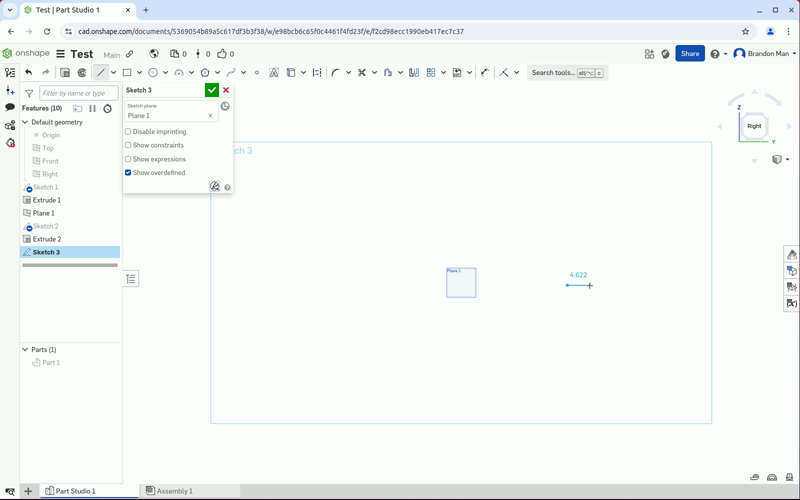
mouse_move(573, 285)
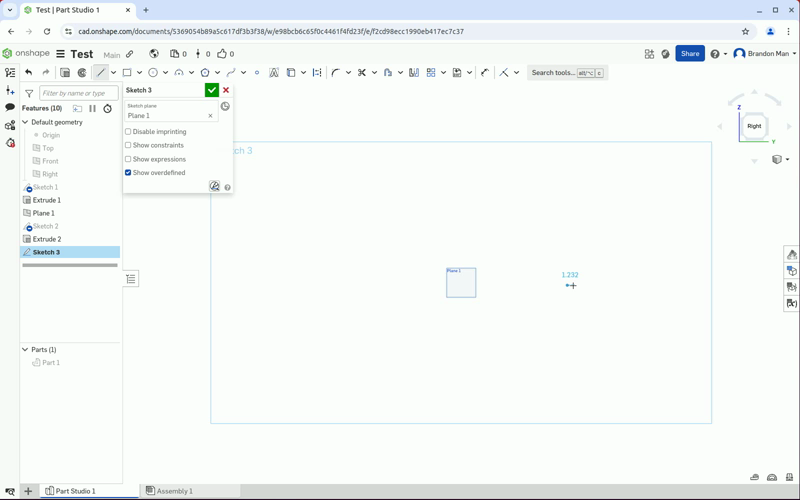
scroll(6)
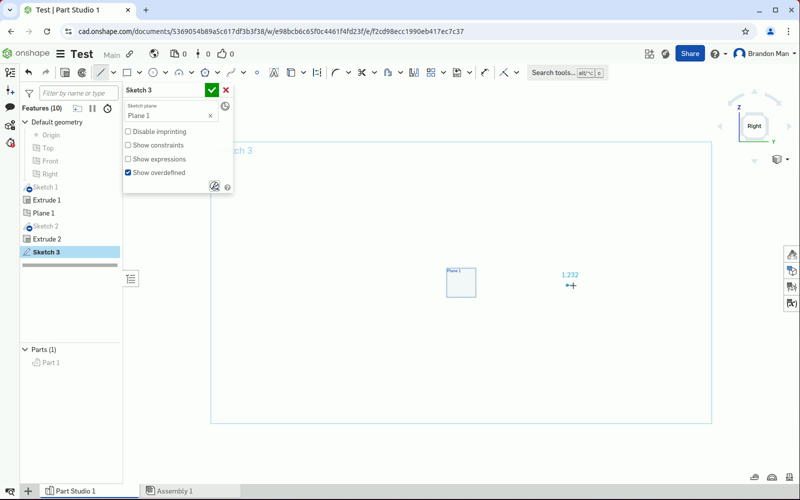
scroll(6)
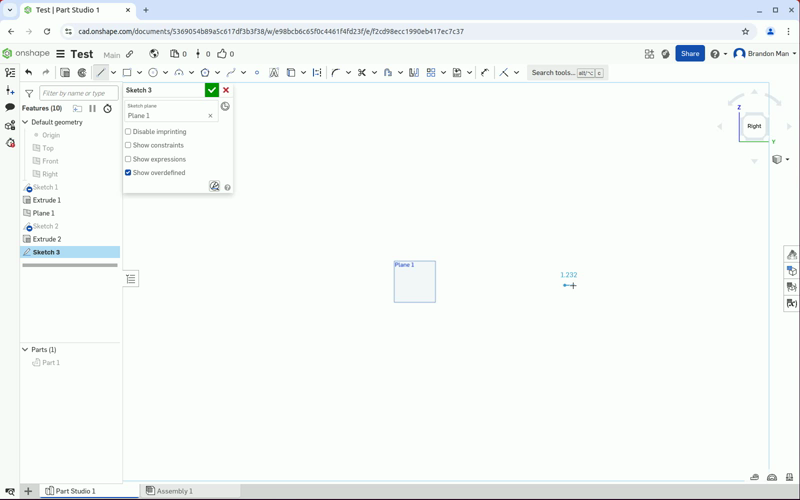
scroll(6)
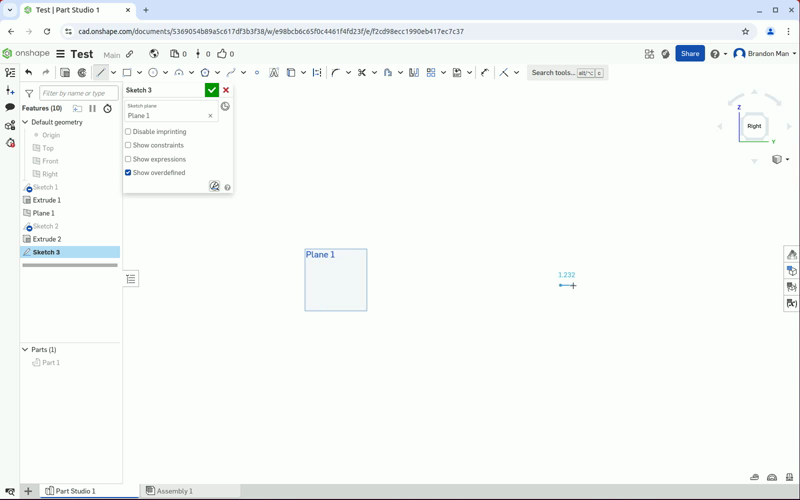
scroll(6)
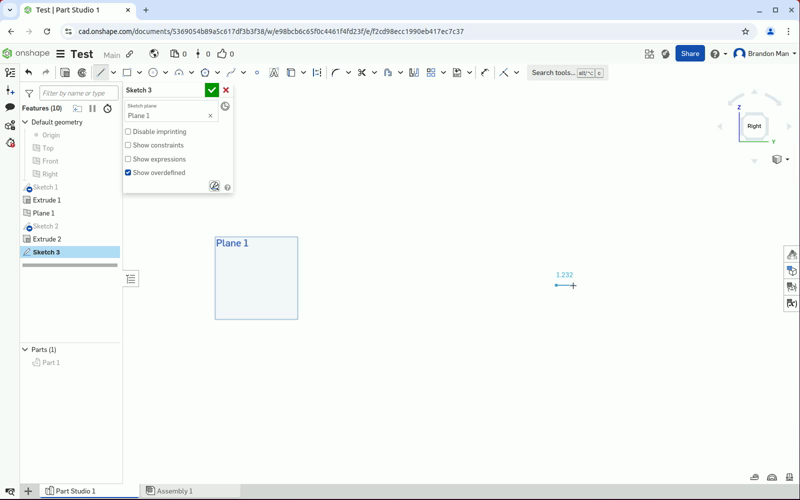
scroll(6)
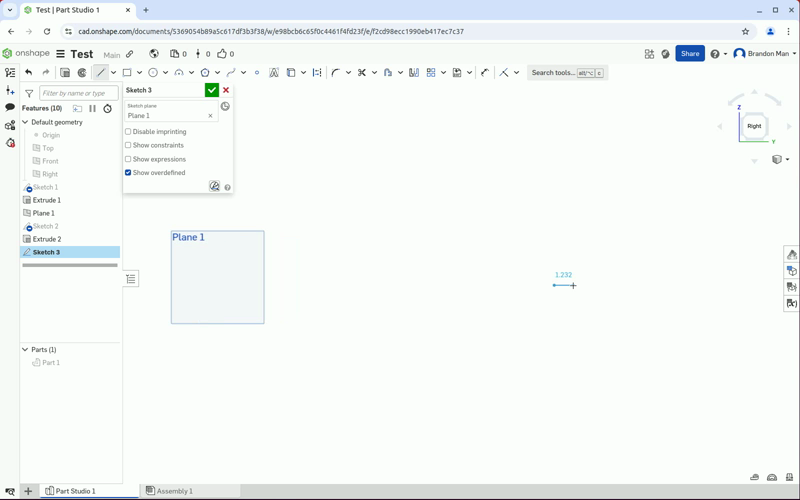
scroll(6)
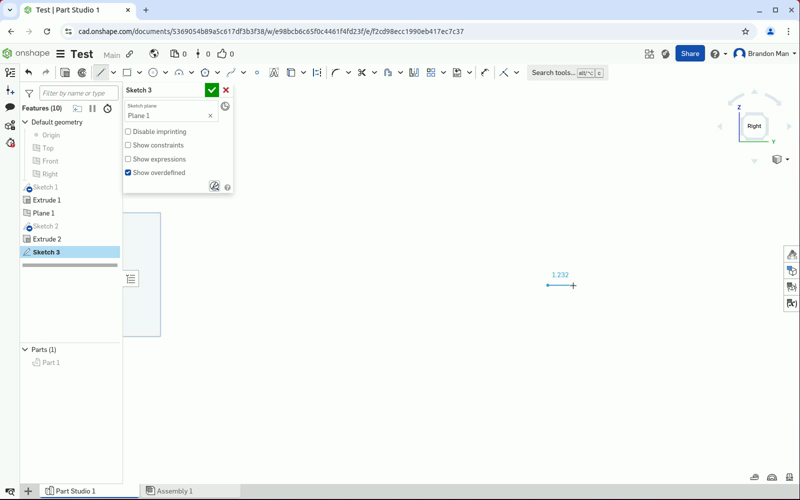
scroll(6)
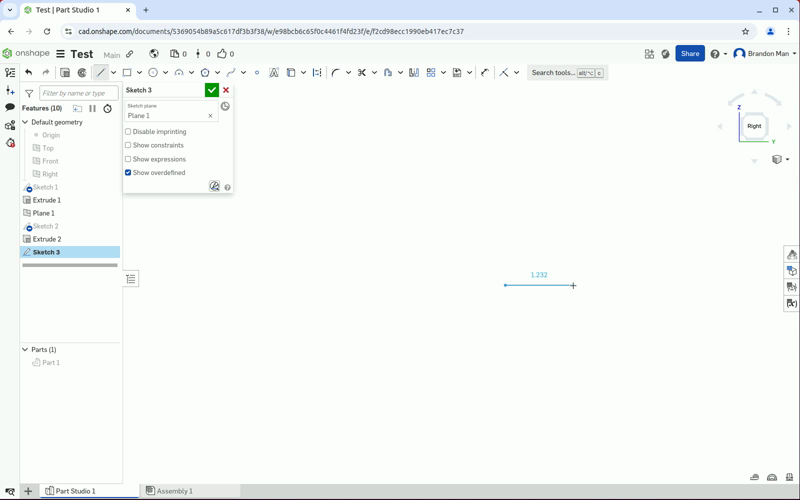
click(573, 285)
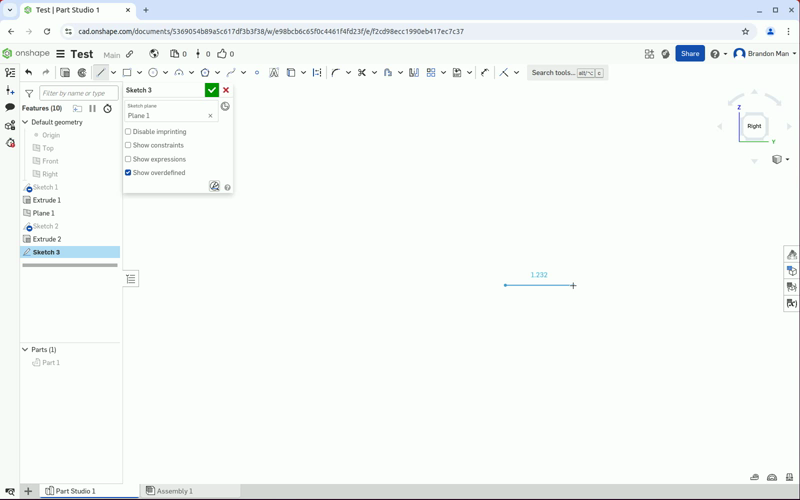
scroll(-6)
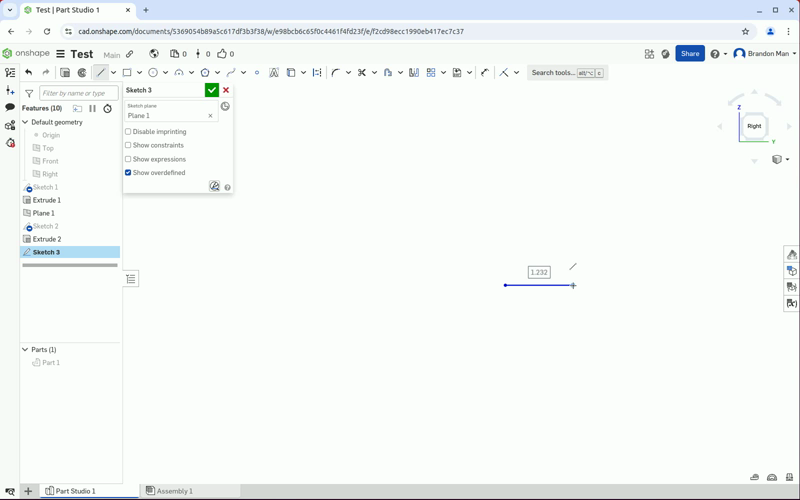
scroll(-6)
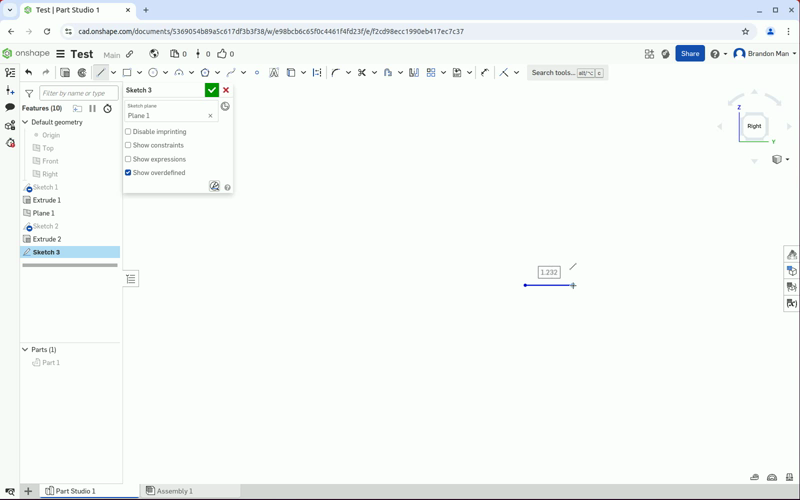
scroll(-6)
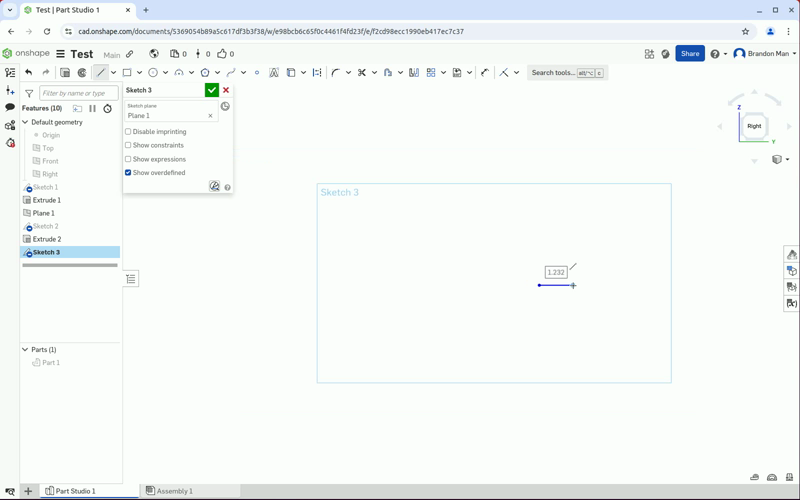
scroll(-6)
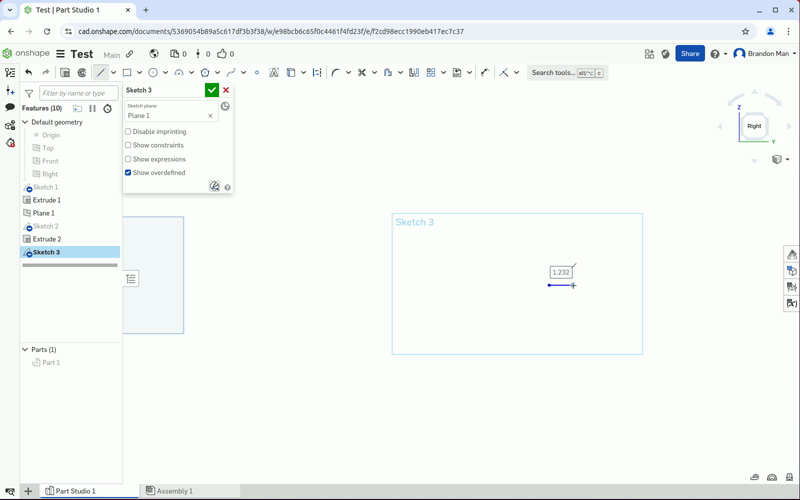
scroll(-6)
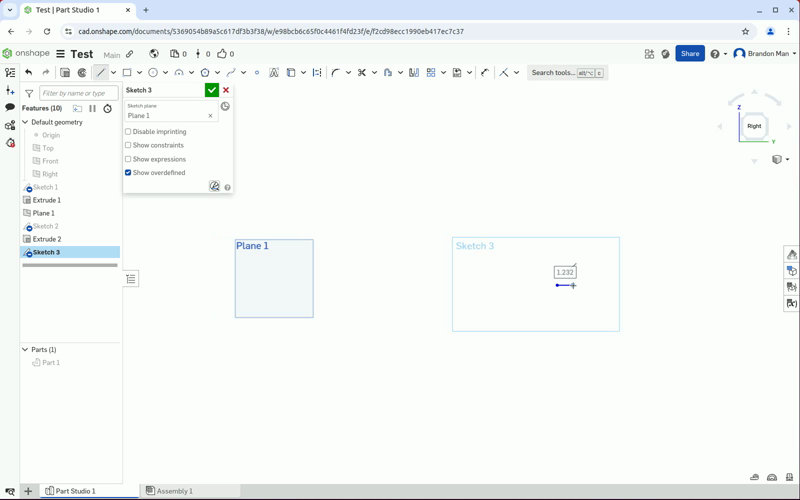
scroll(-6)
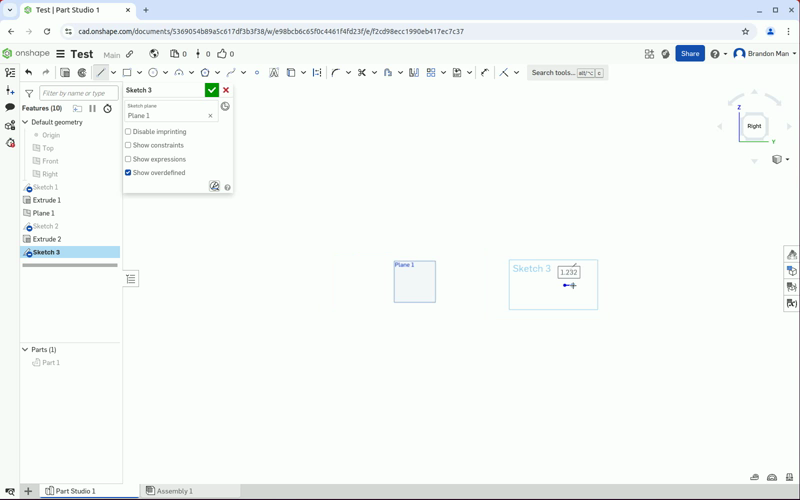
scroll(-6)
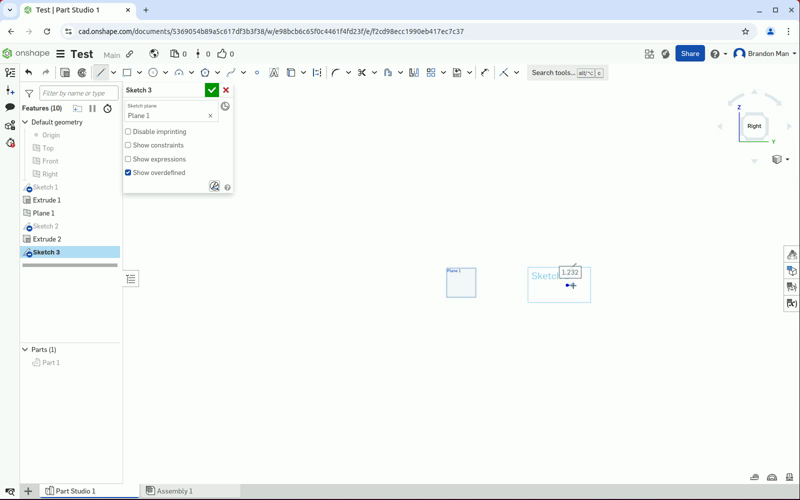
key_up(shift)
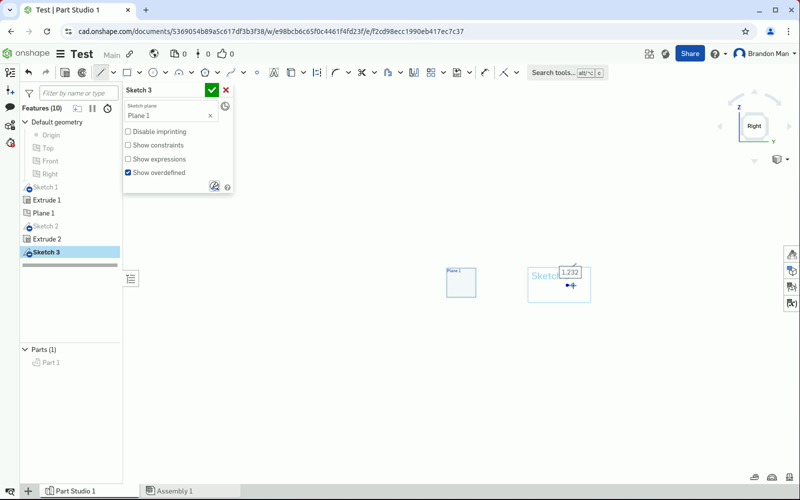
key_down(shift)
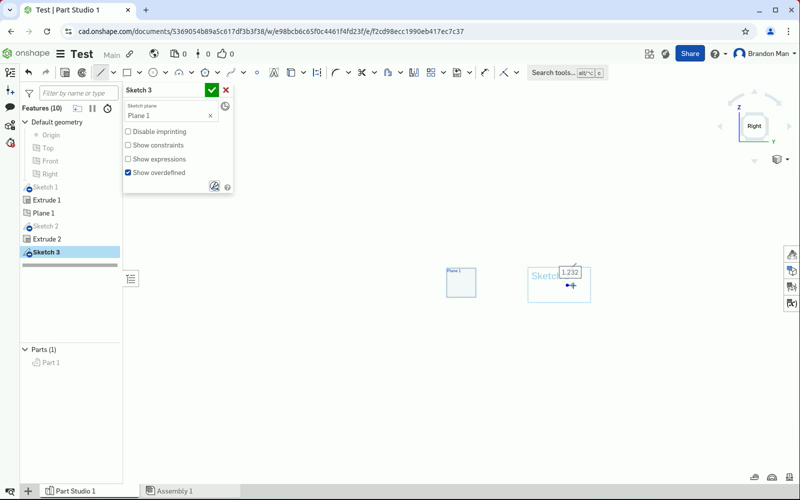
mouse_move(589, 285)
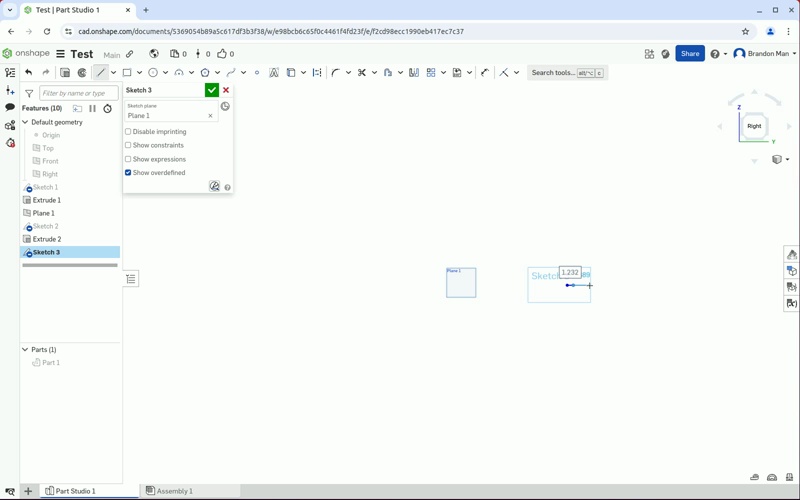
mouse_move(573, 278)
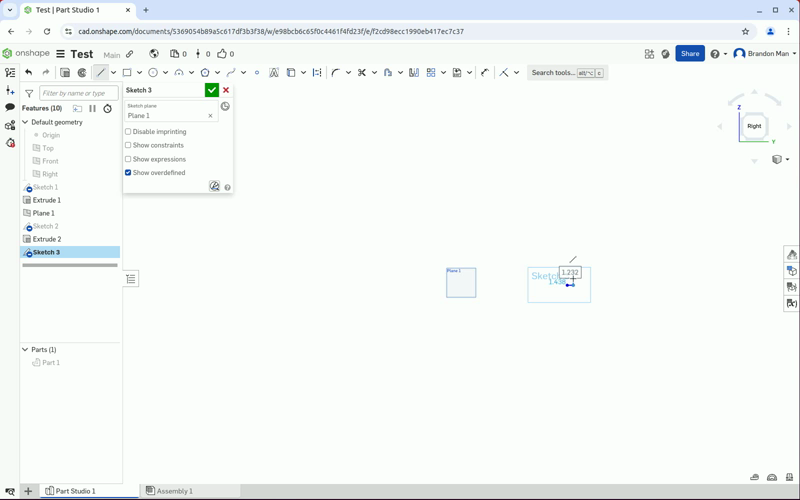
scroll(6)
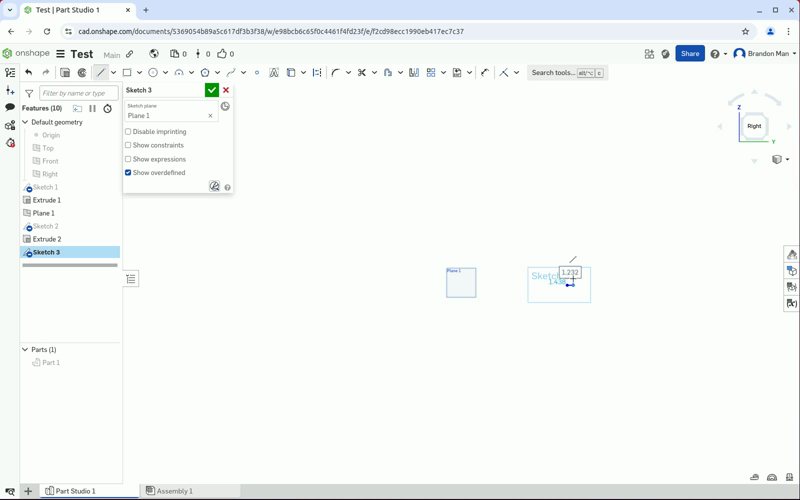
scroll(6)
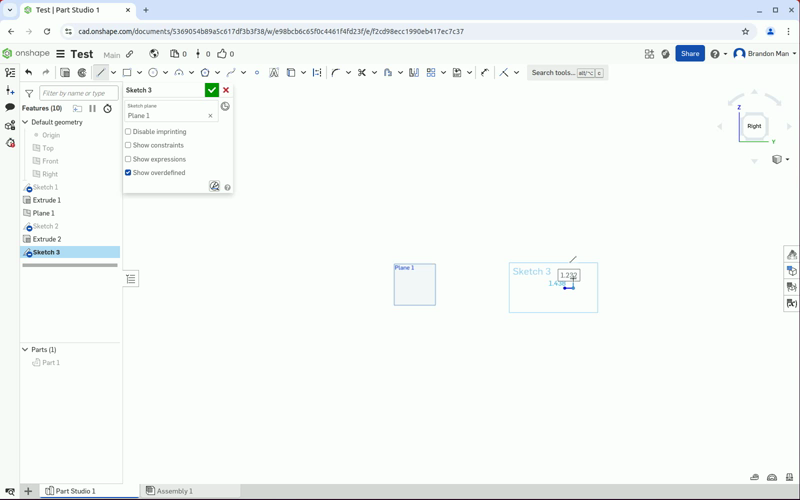
scroll(6)
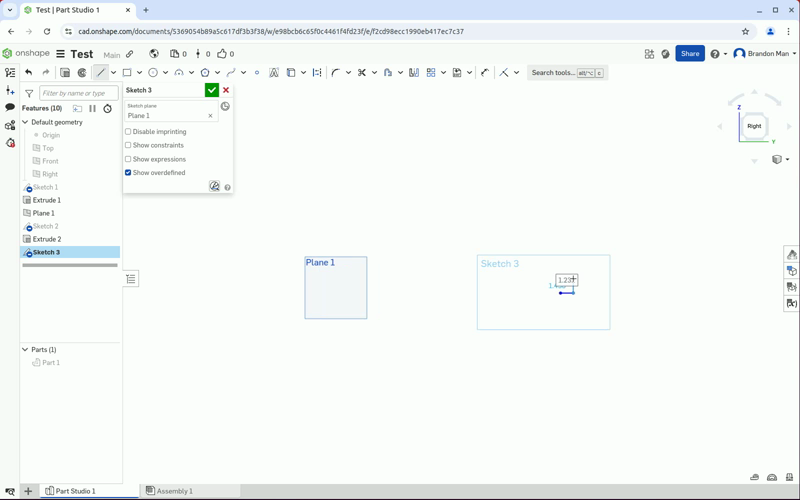
scroll(6)
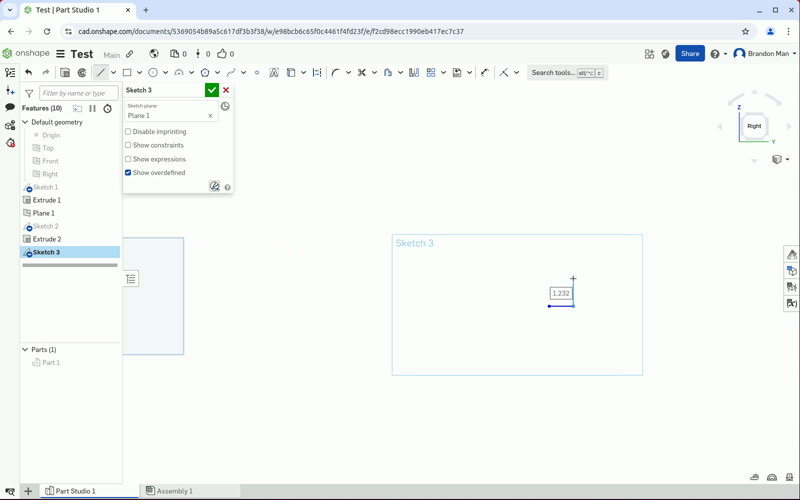
scroll(6)
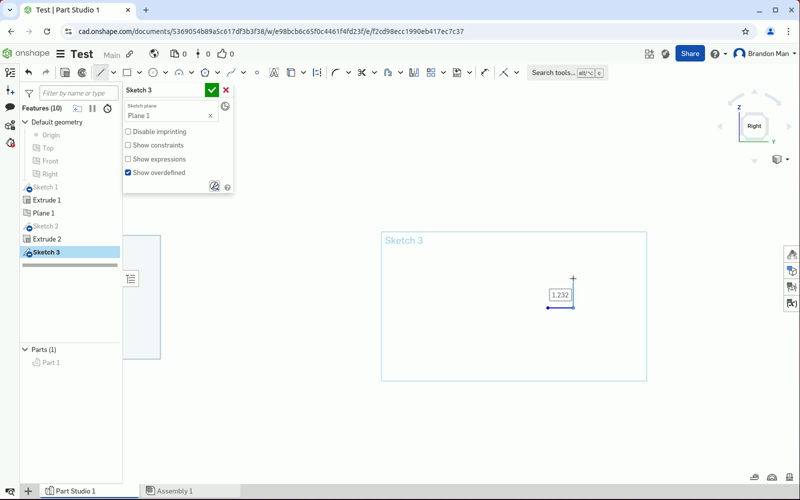
scroll(6)
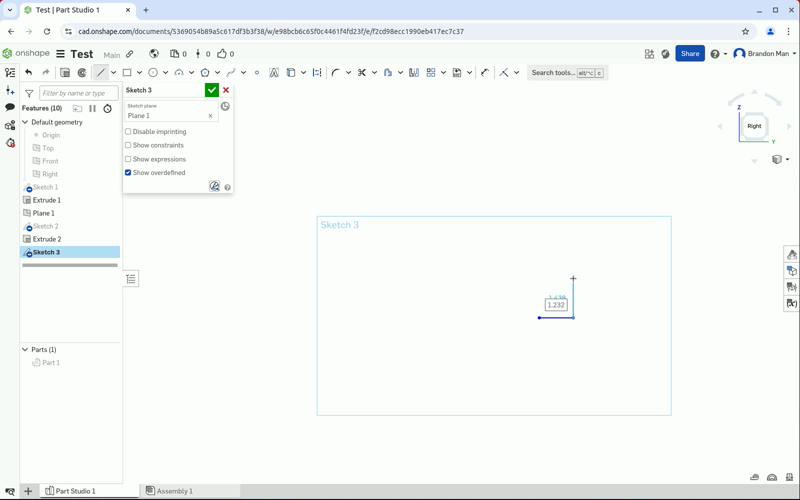
scroll(6)
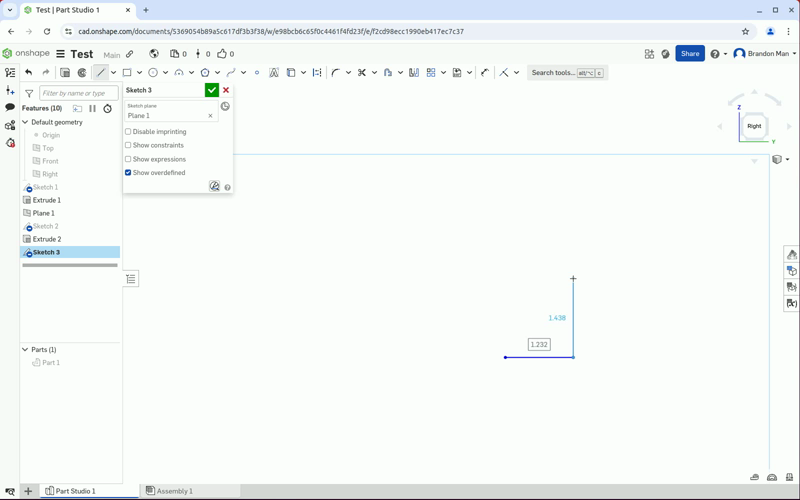
click(573, 278)
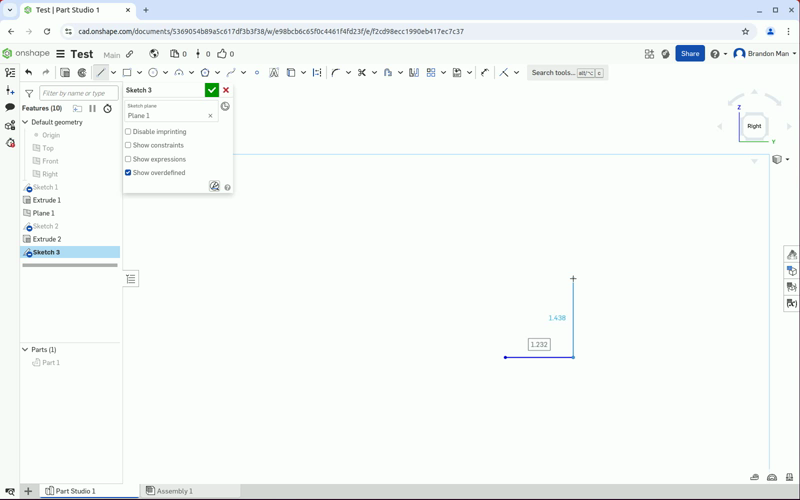
scroll(-6)
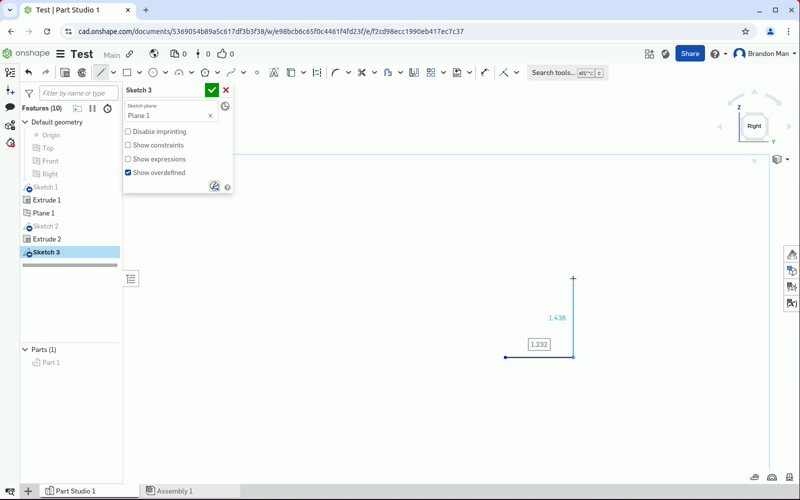
scroll(-6)
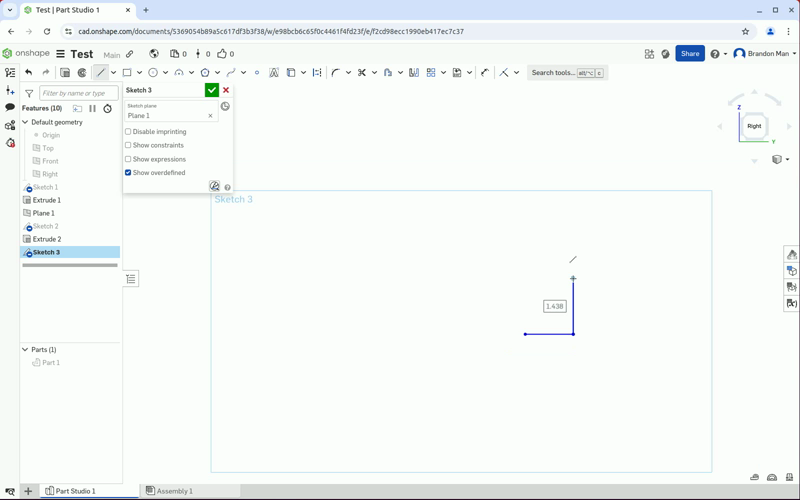
scroll(-6)
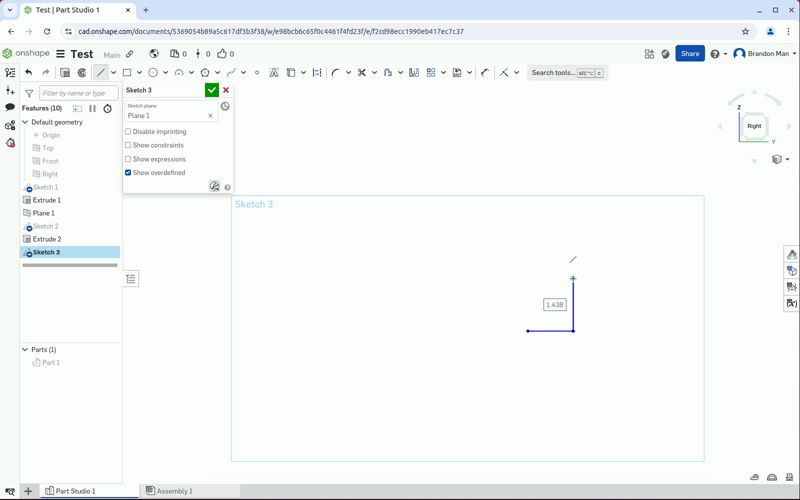
scroll(-6)
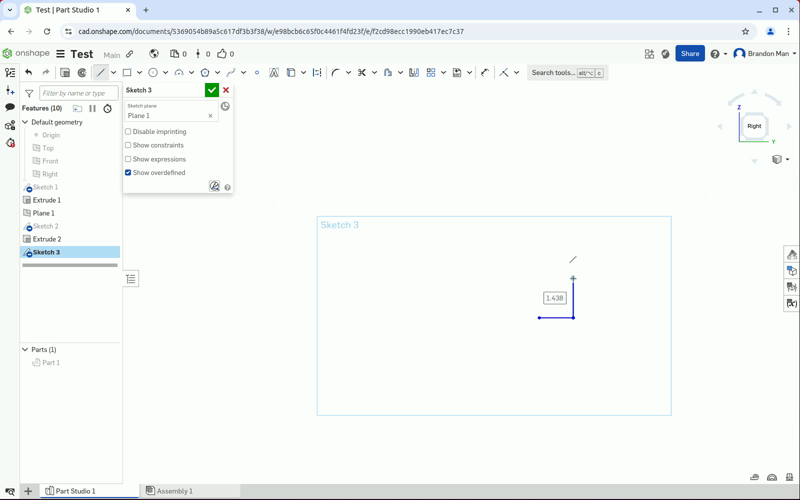
scroll(-6)
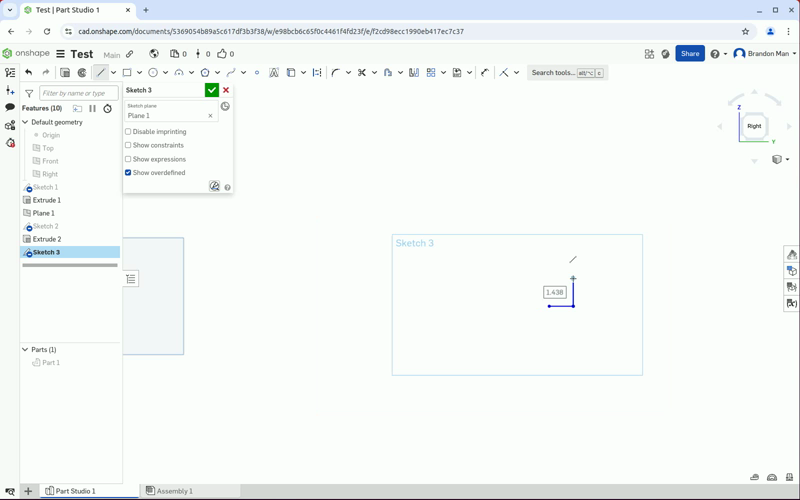
scroll(-6)
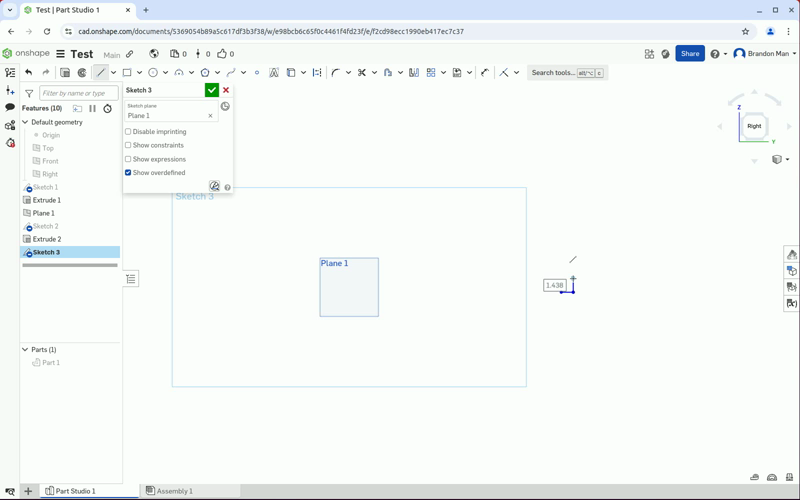
scroll(-6)
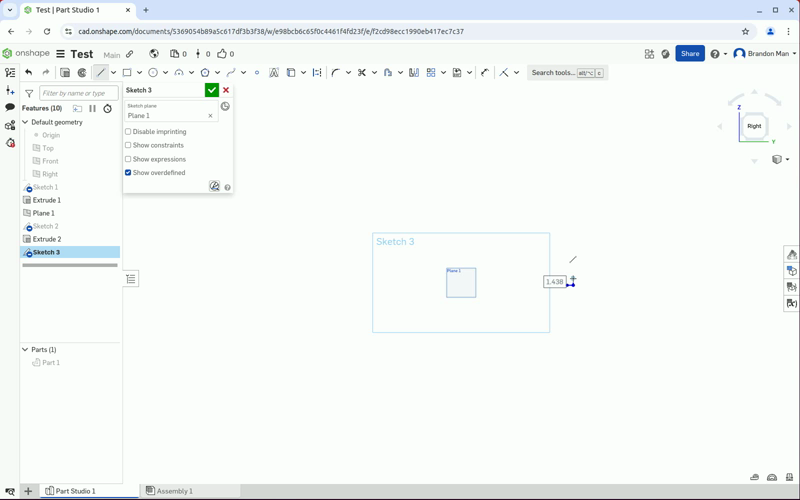
key_up(shift)
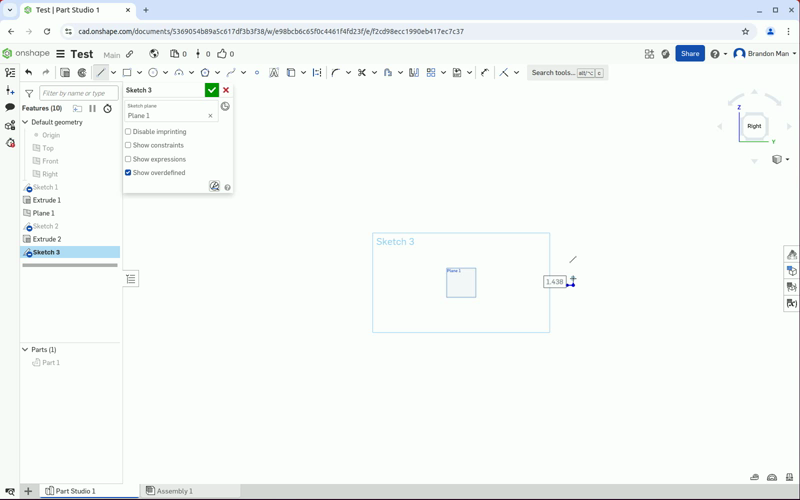
key_down(shift)
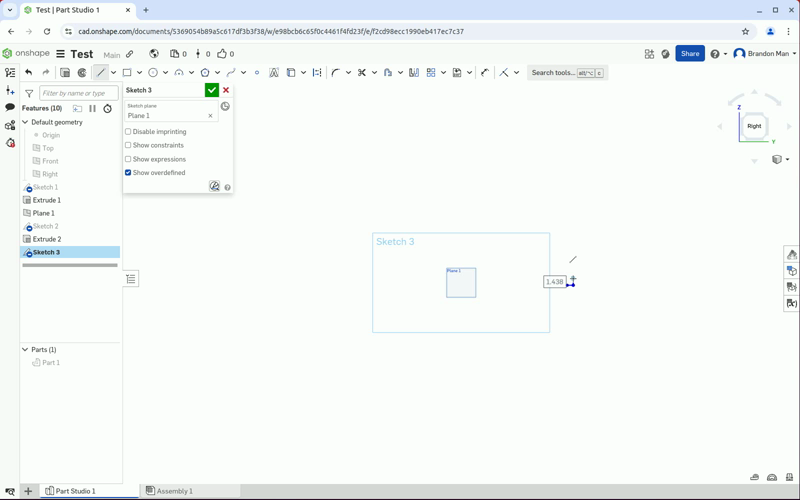
mouse_move(589, 278)
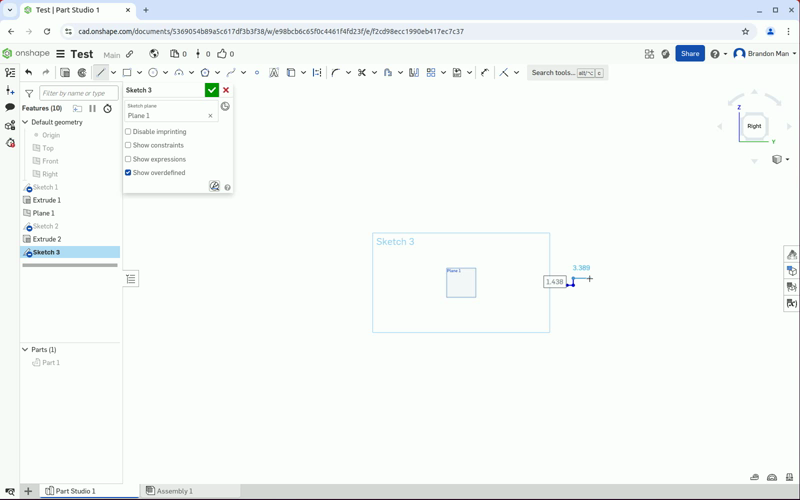
mouse_move(567, 278)
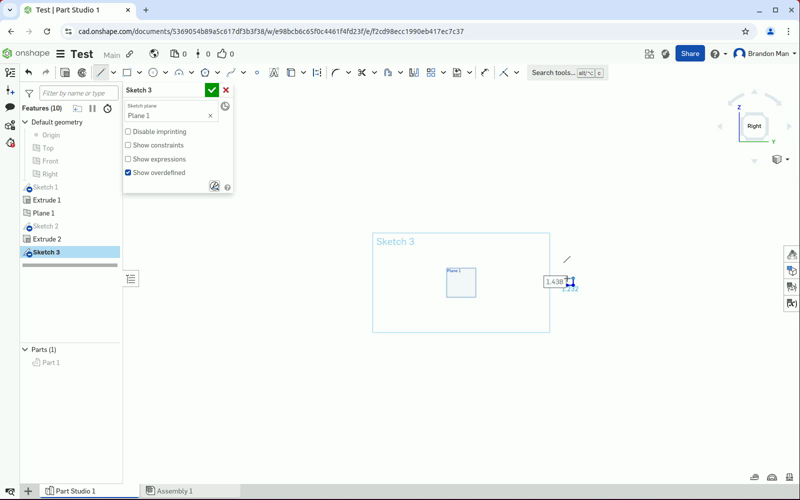
scroll(6)
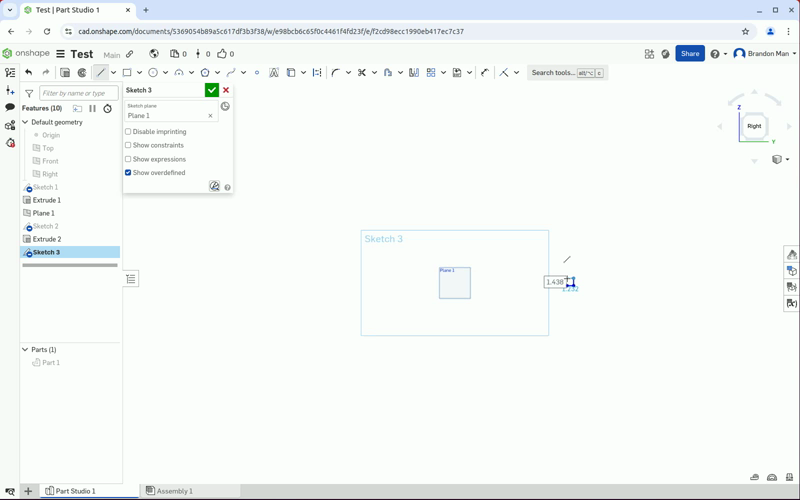
scroll(6)
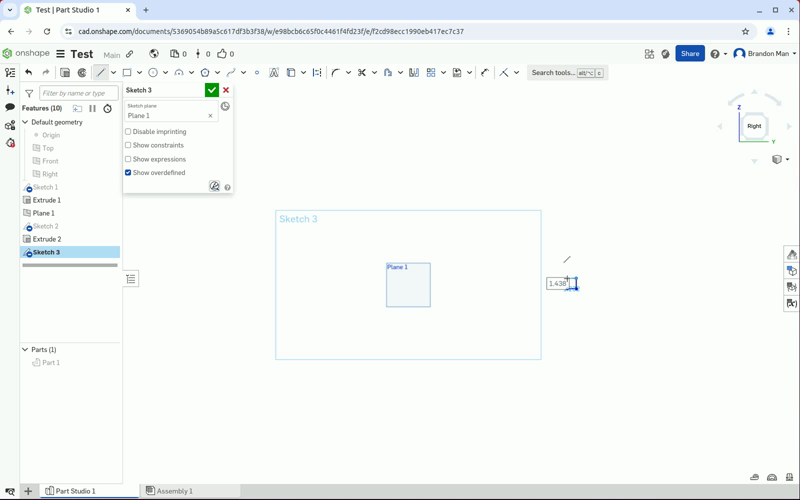
scroll(6)
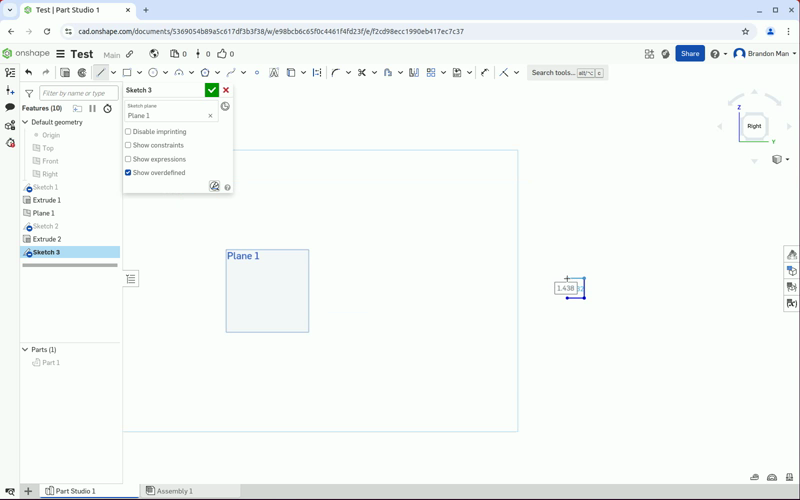
scroll(6)
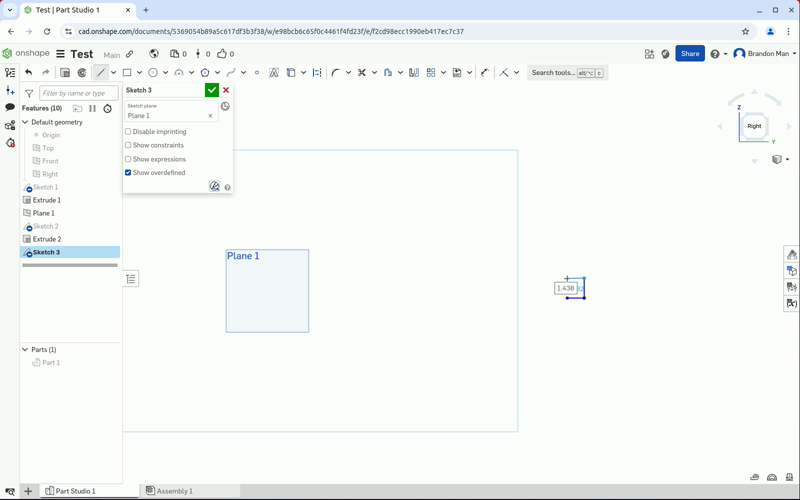
scroll(6)
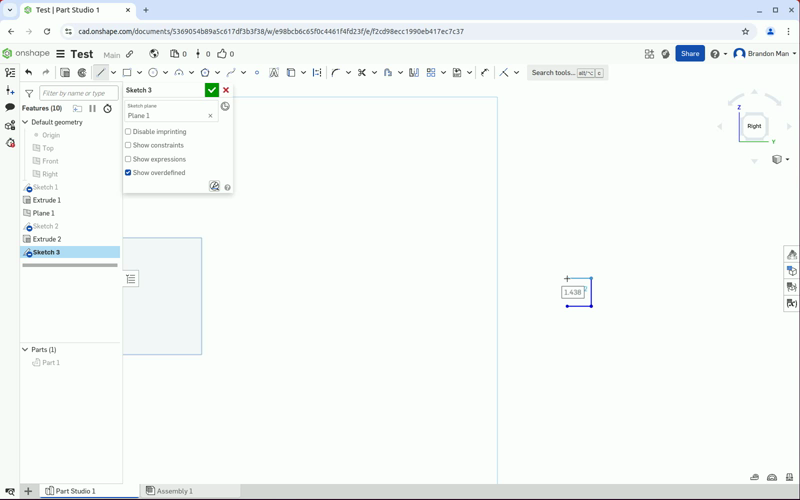
scroll(6)
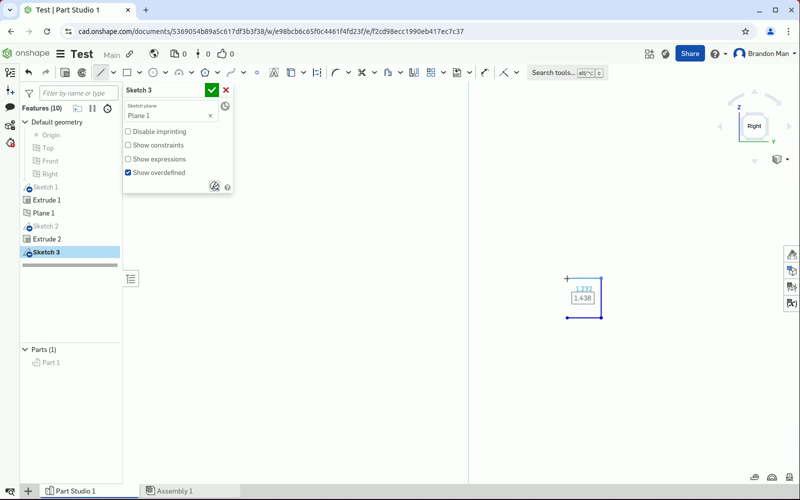
scroll(6)
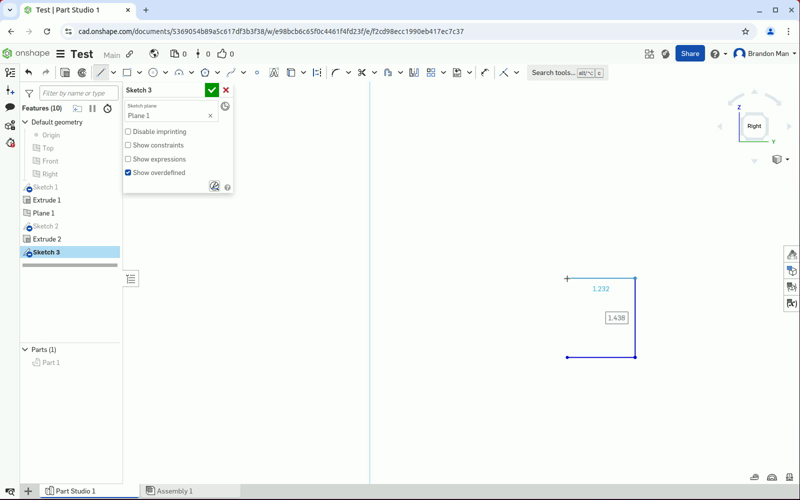
click(567, 278)
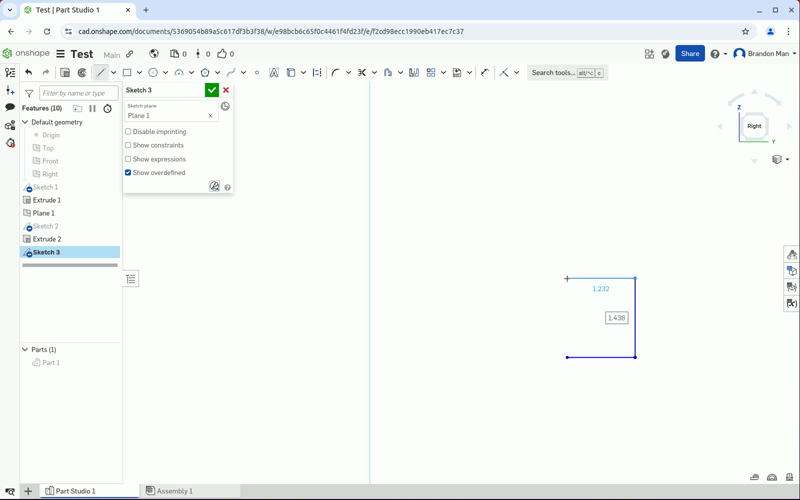
scroll(-6)
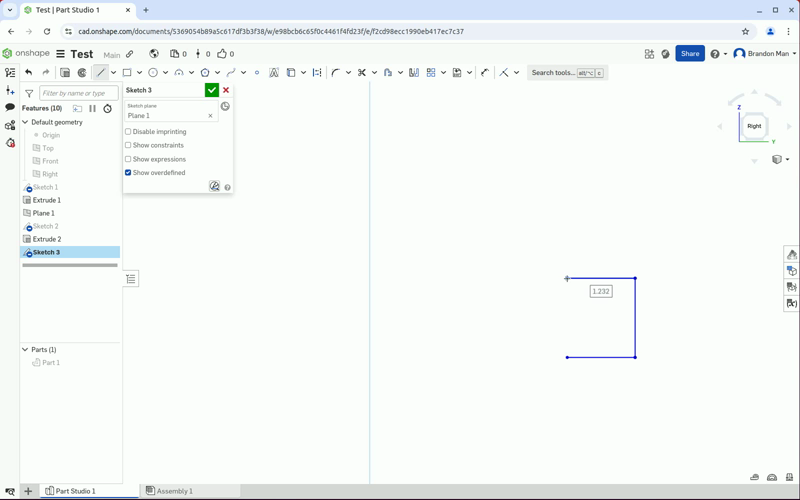
scroll(-6)
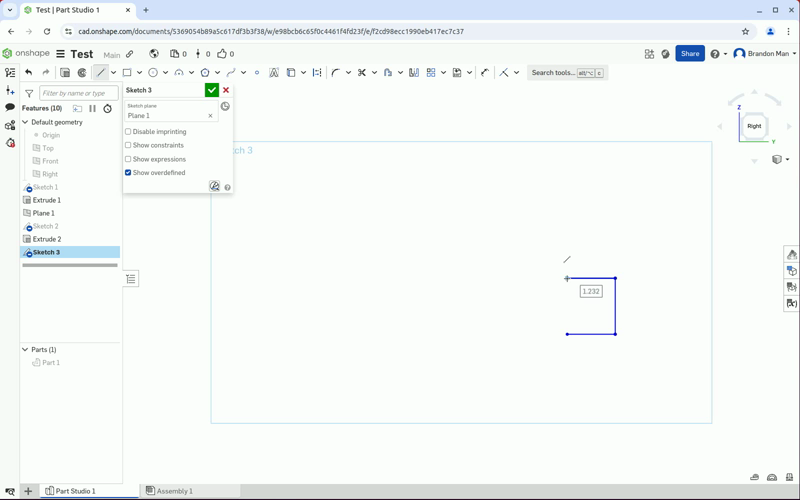
scroll(-6)
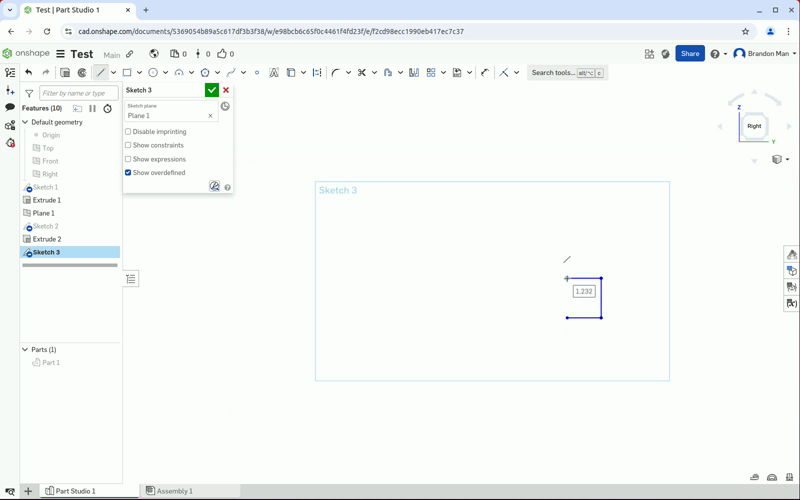
scroll(-6)
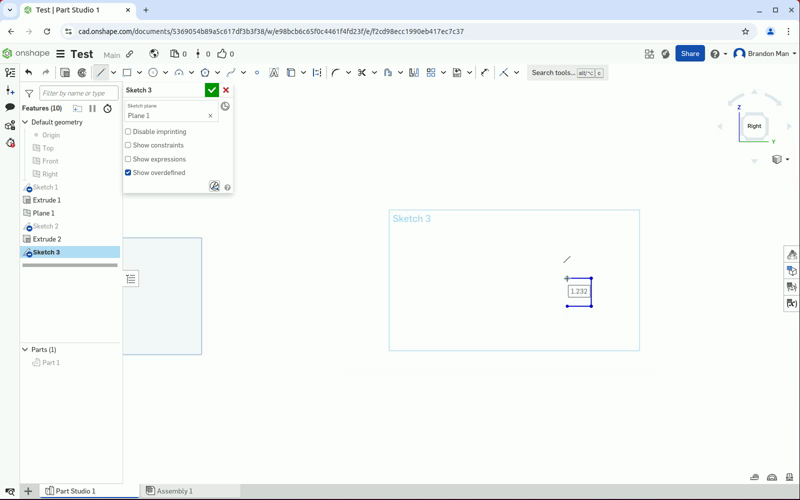
scroll(-6)
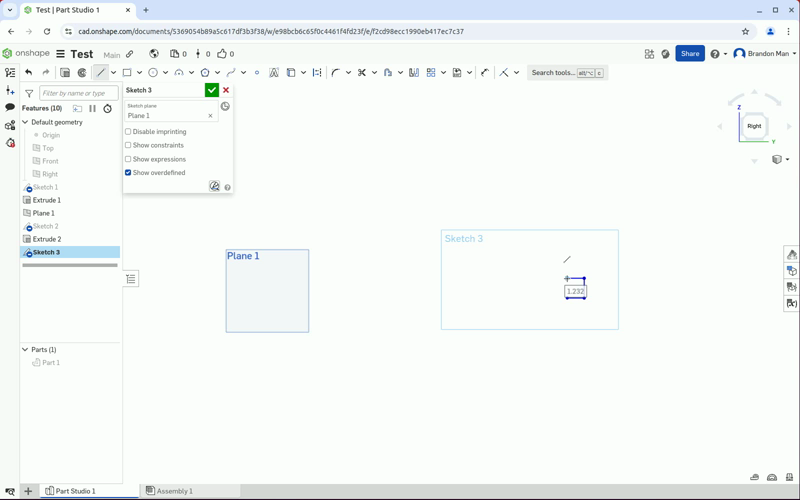
scroll(-6)
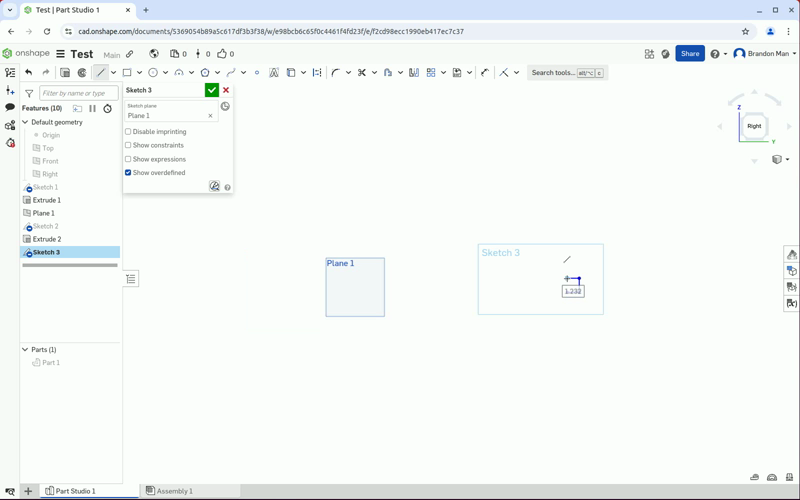
scroll(-6)
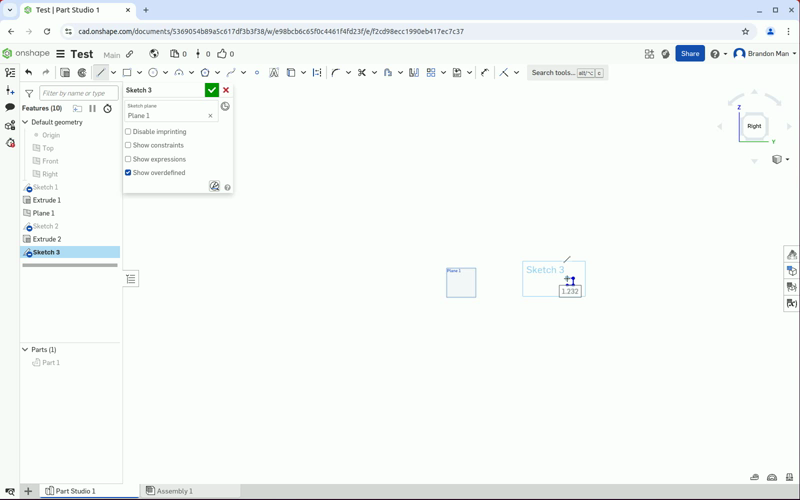
key_up(shift)
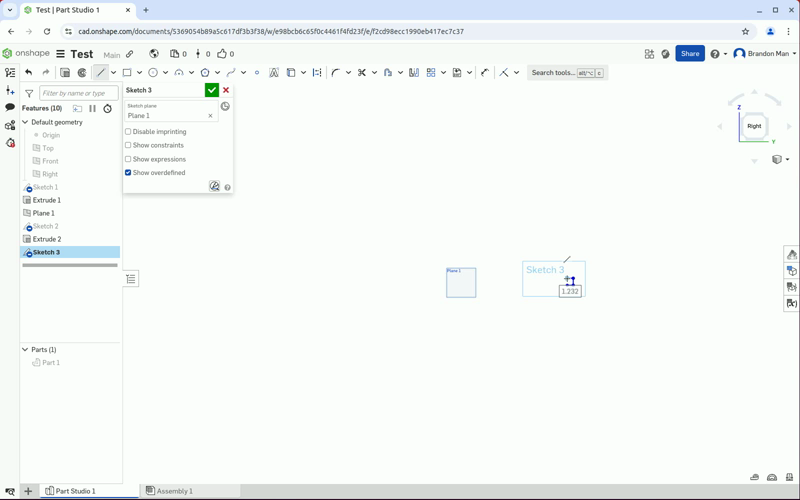
mouse_move(589, 278)
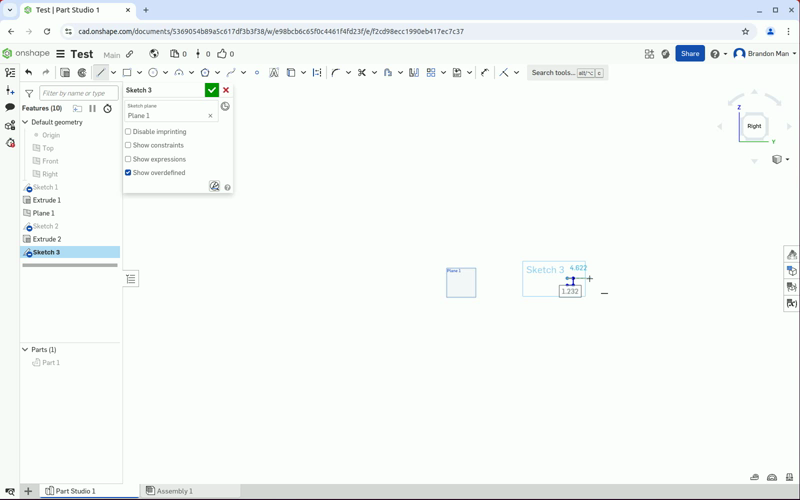
key_down(shift)
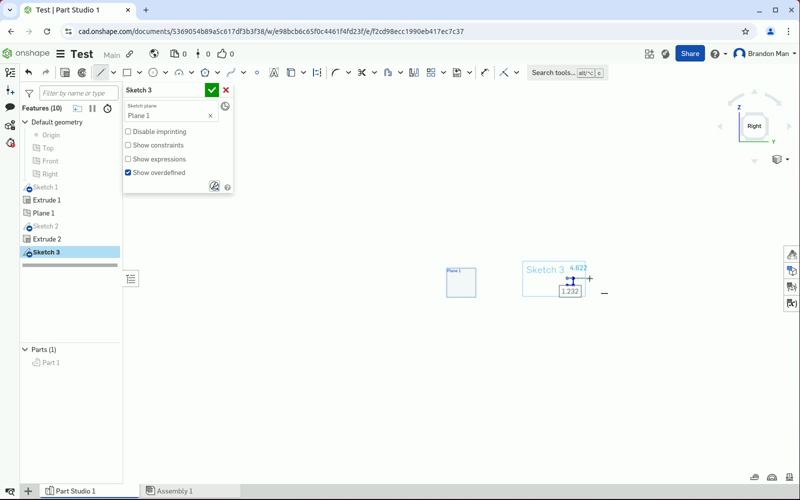
mouse_move(567, 285)
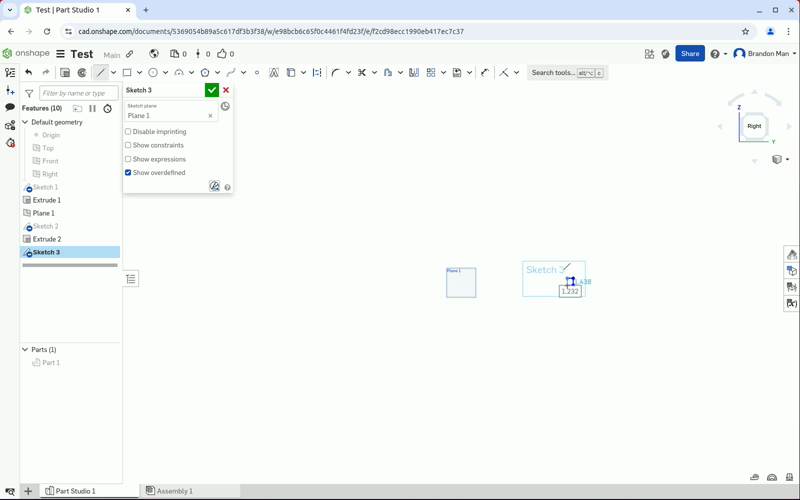
scroll(6)
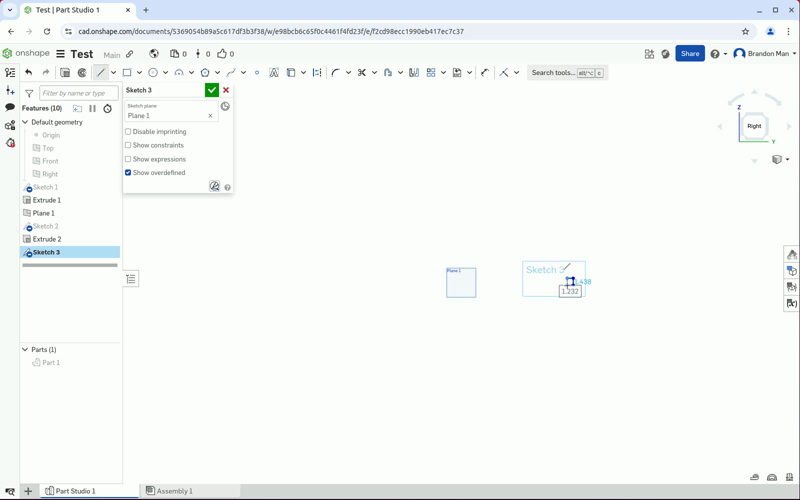
scroll(6)
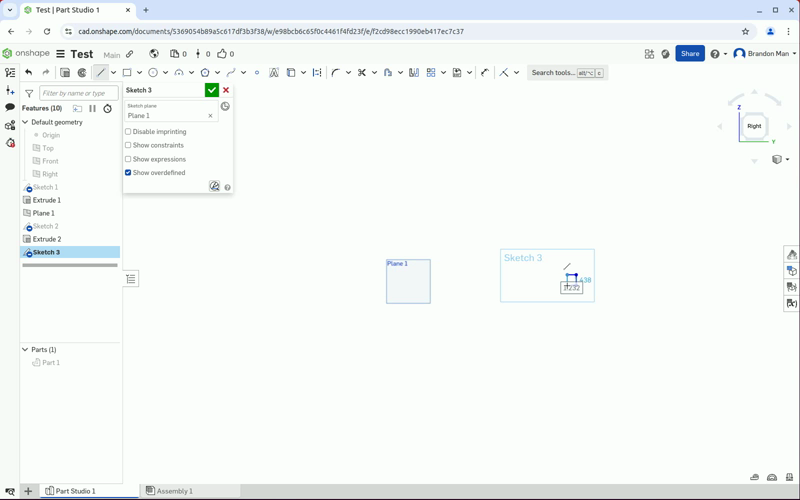
scroll(6)
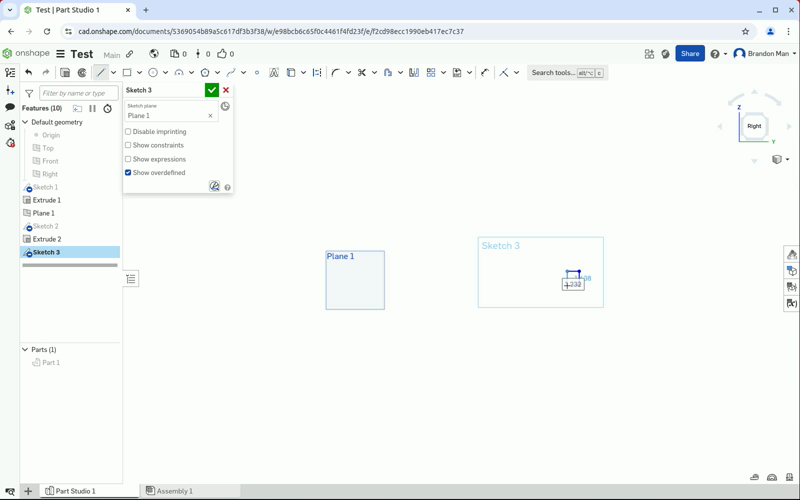
scroll(6)
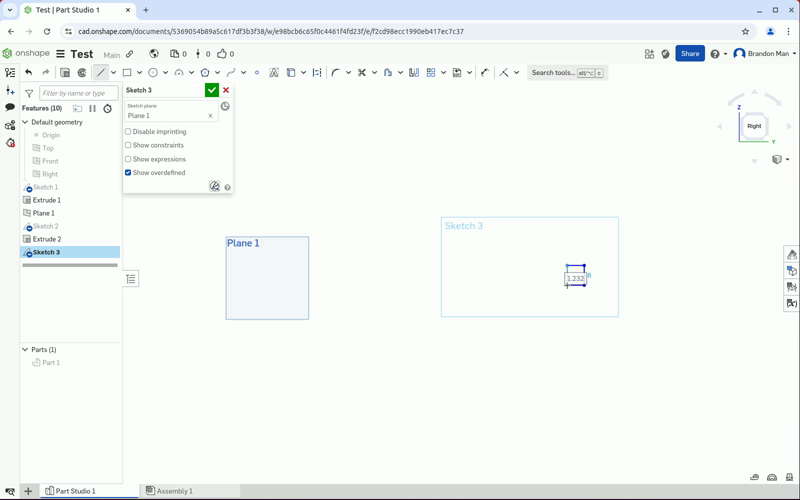
scroll(6)
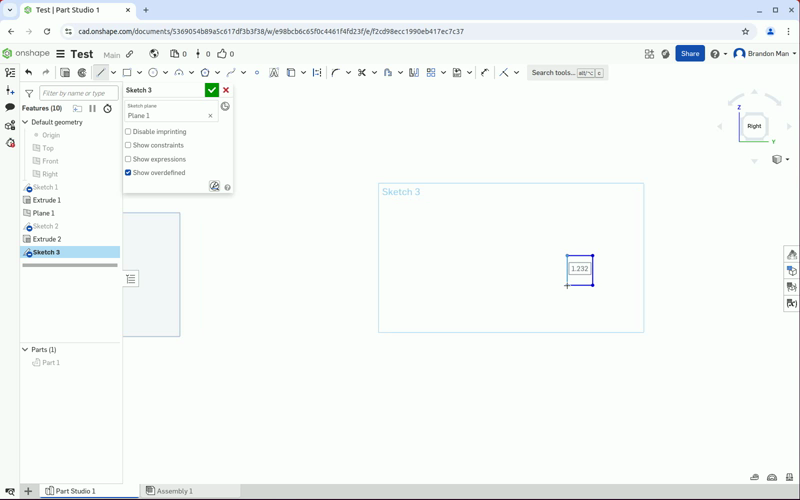
scroll(6)
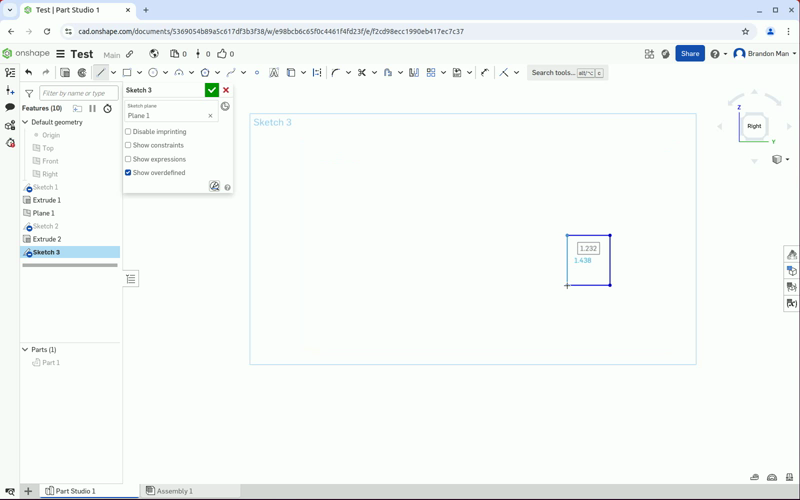
scroll(6)
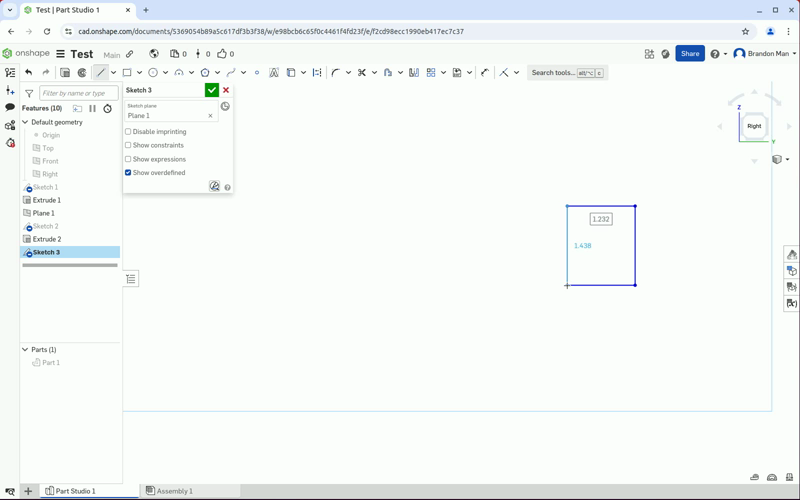
key_up(shift)
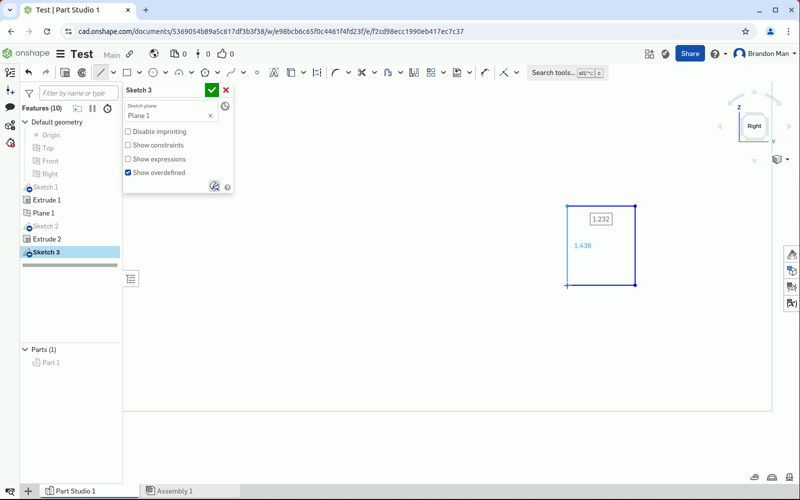
click(567, 285)
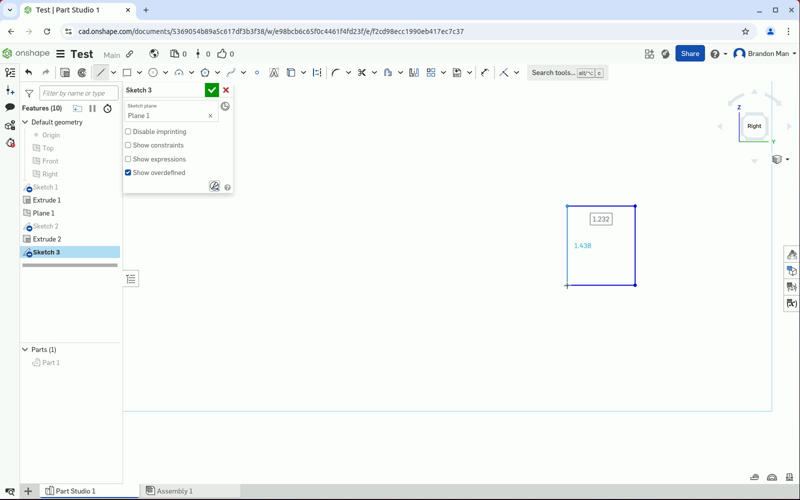
scroll(-6)
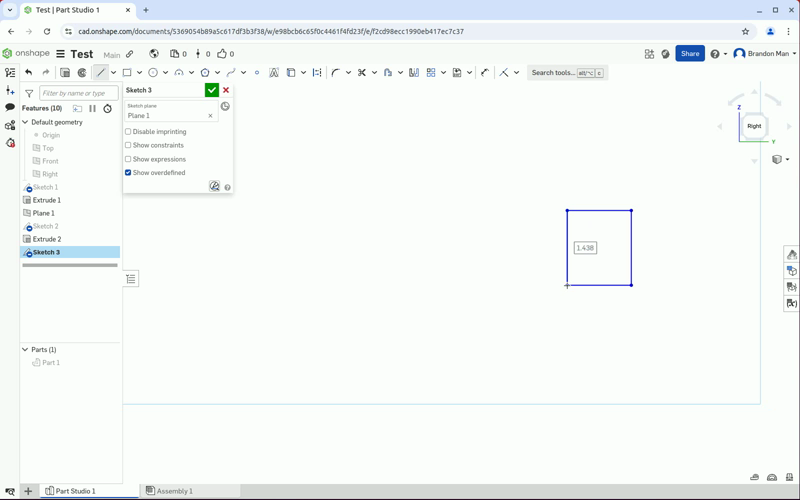
scroll(-6)
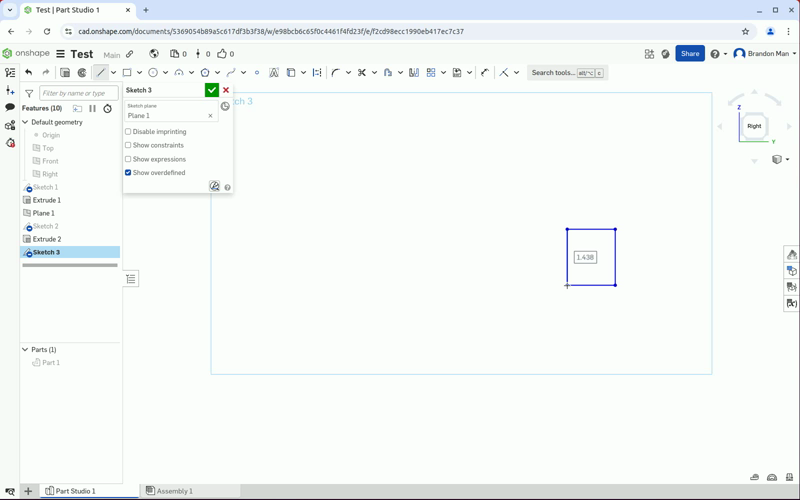
scroll(-6)
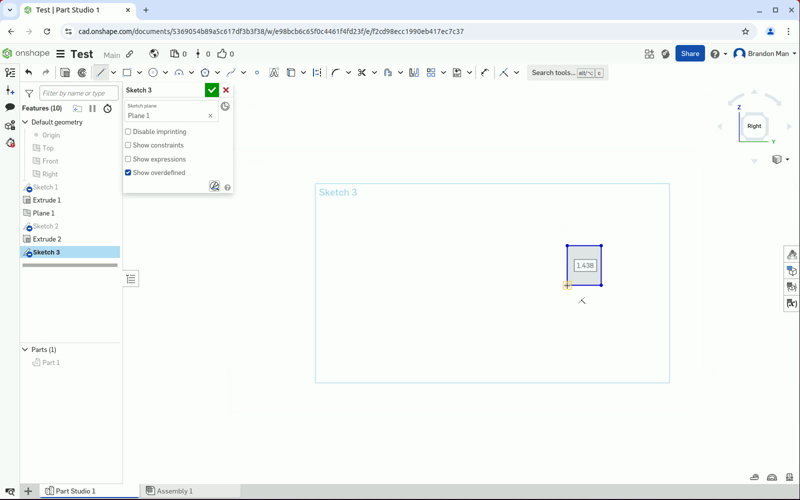
scroll(-6)
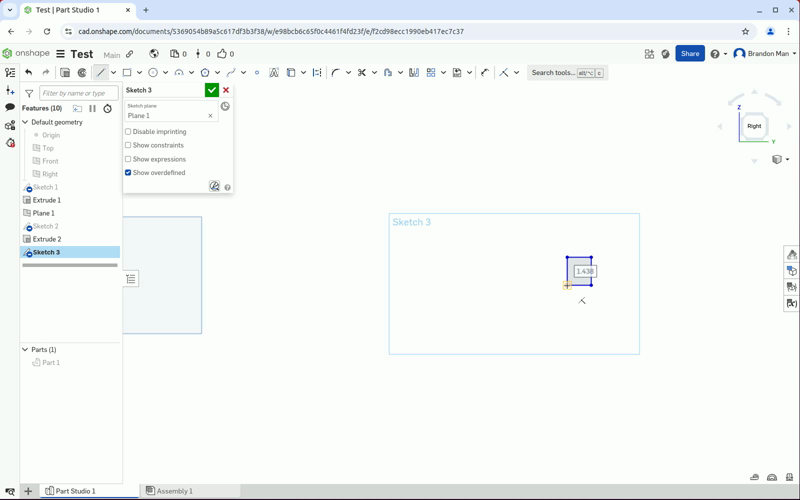
scroll(-6)
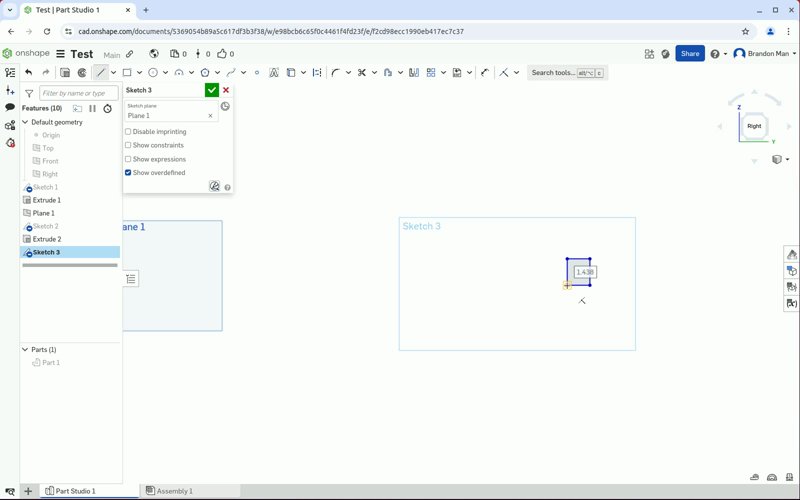
scroll(-6)
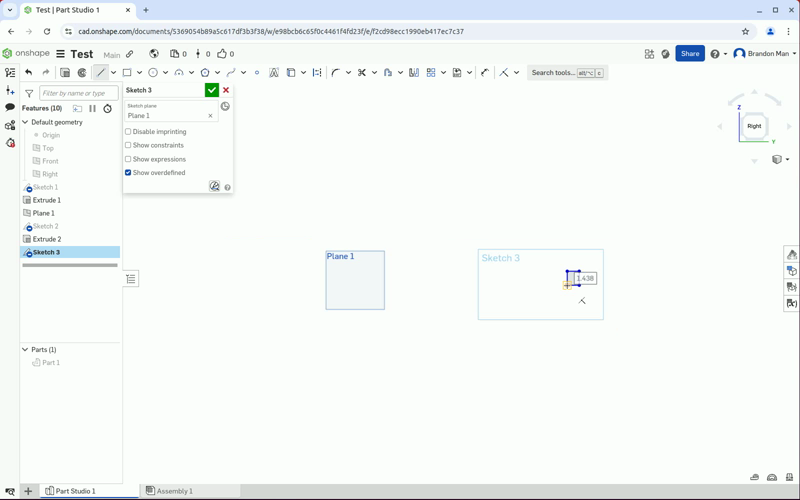
scroll(-6)
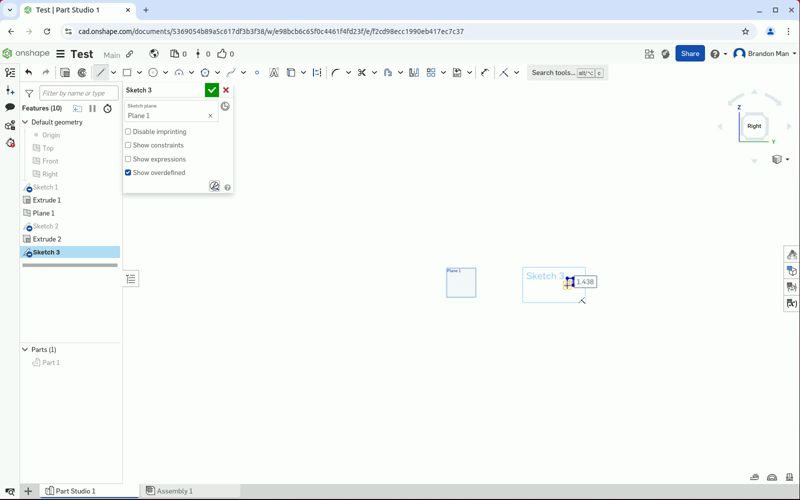
key(esc)
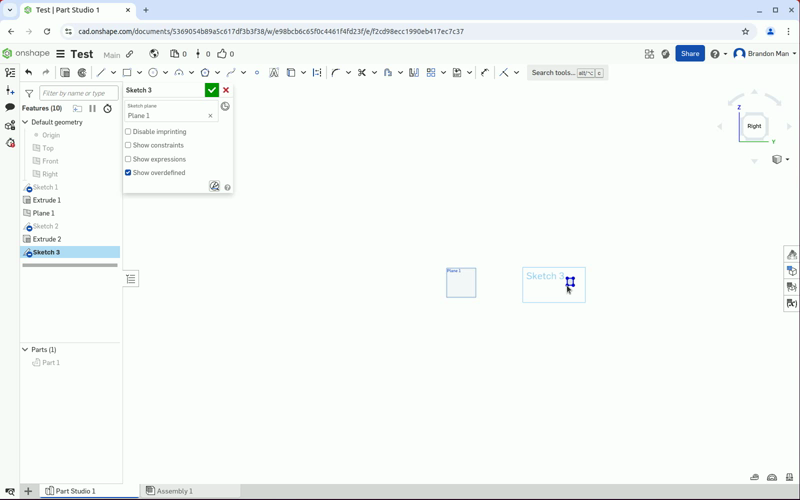
mouse_move(572, 283)
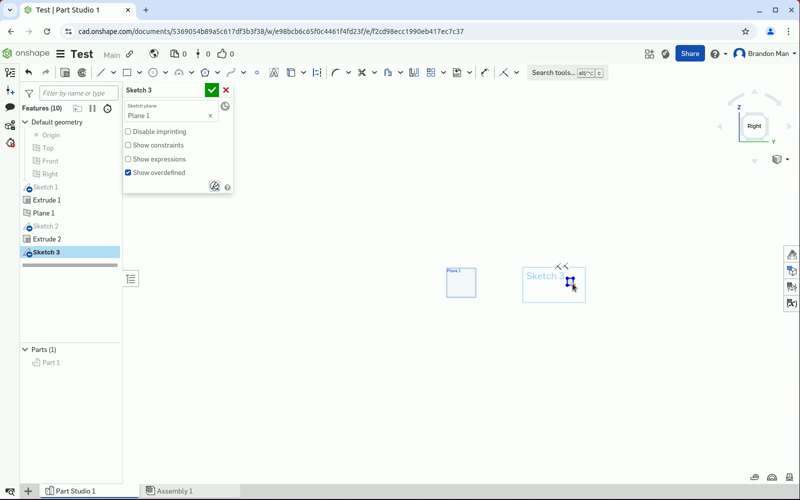
scroll(6)
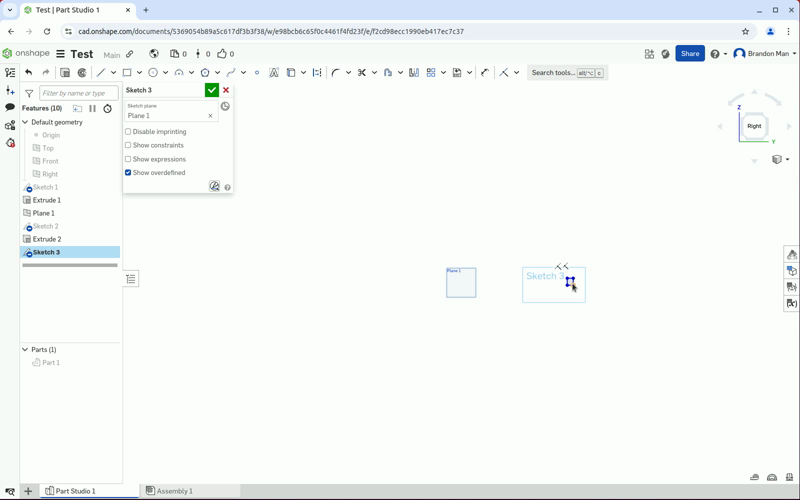
scroll(6)
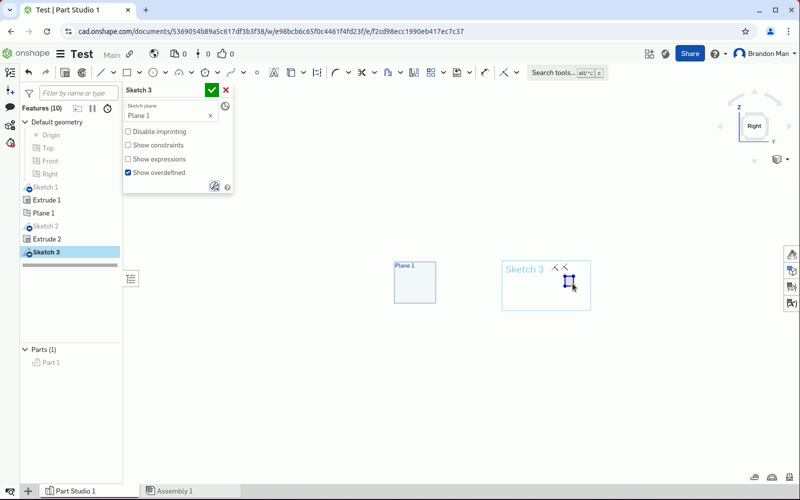
scroll(6)
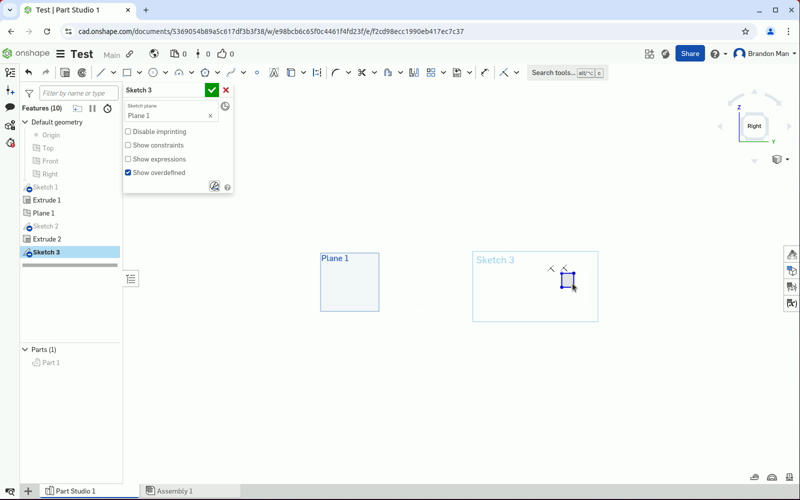
scroll(6)
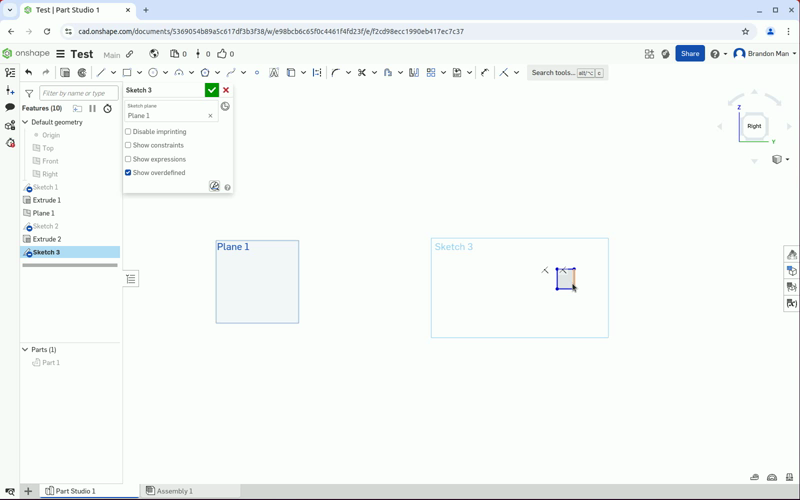
scroll(6)
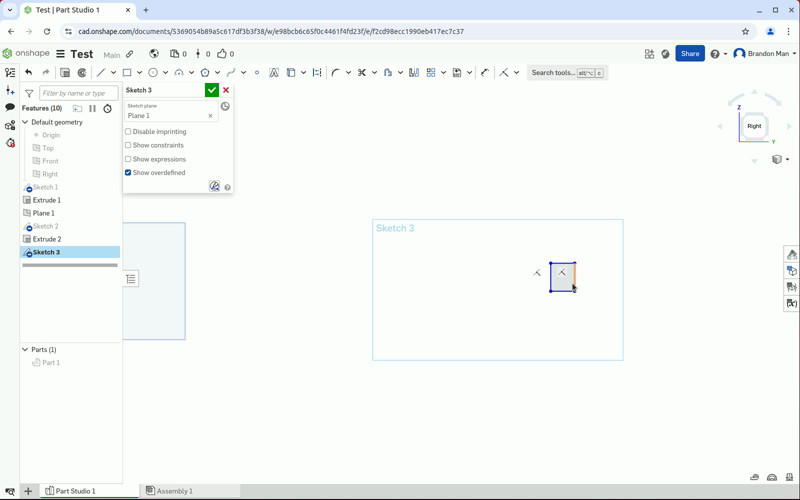
scroll(6)
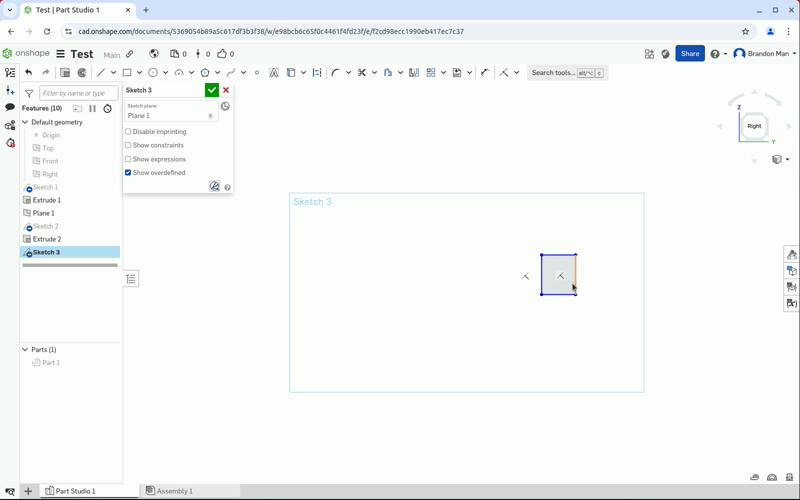
scroll(6)
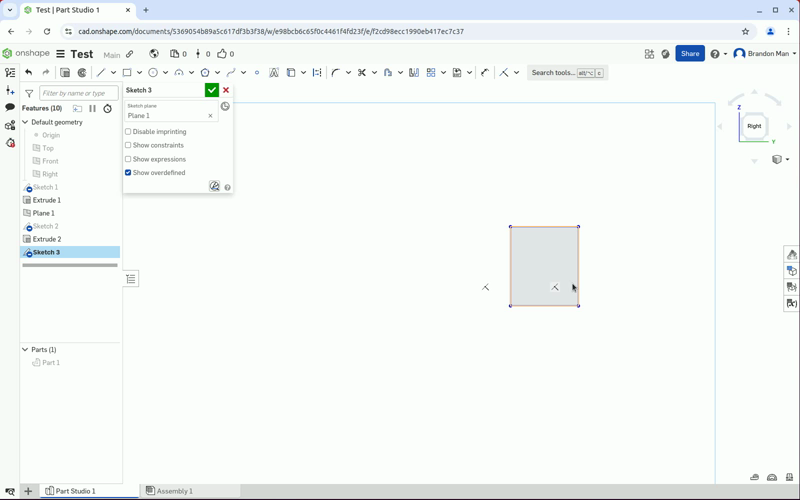
click(572, 283)
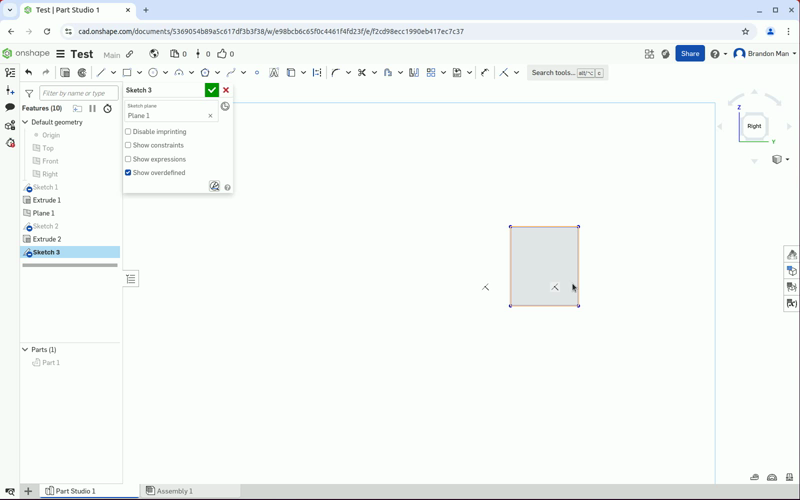
scroll(-6)
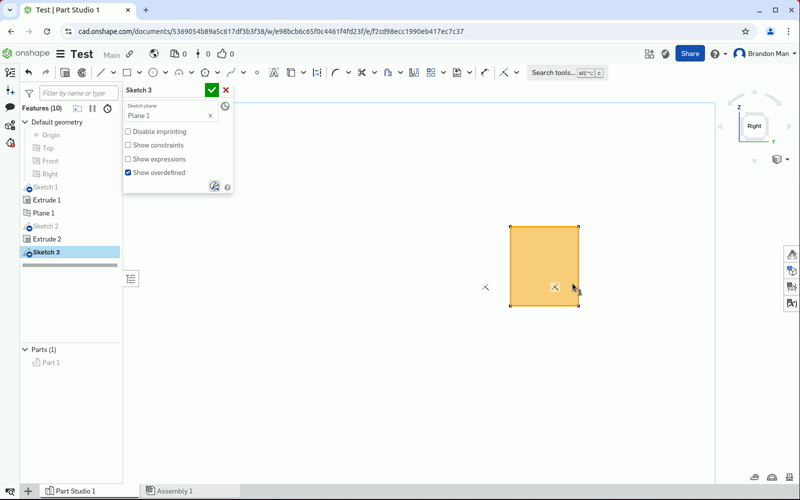
scroll(-6)
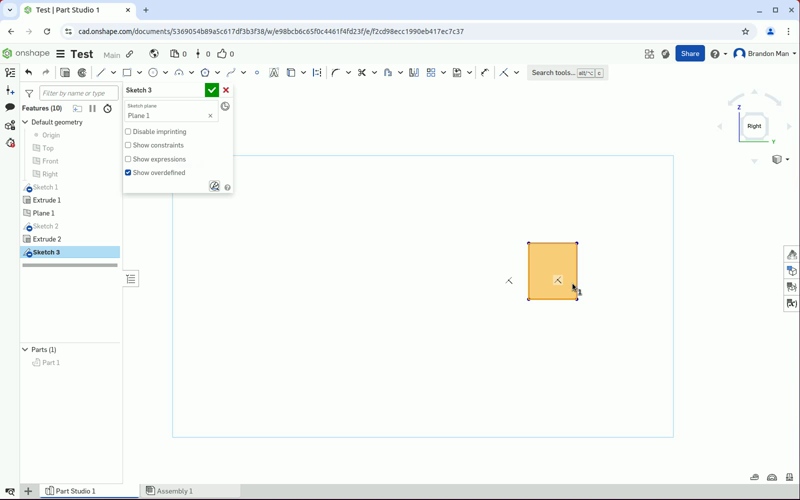
scroll(-6)
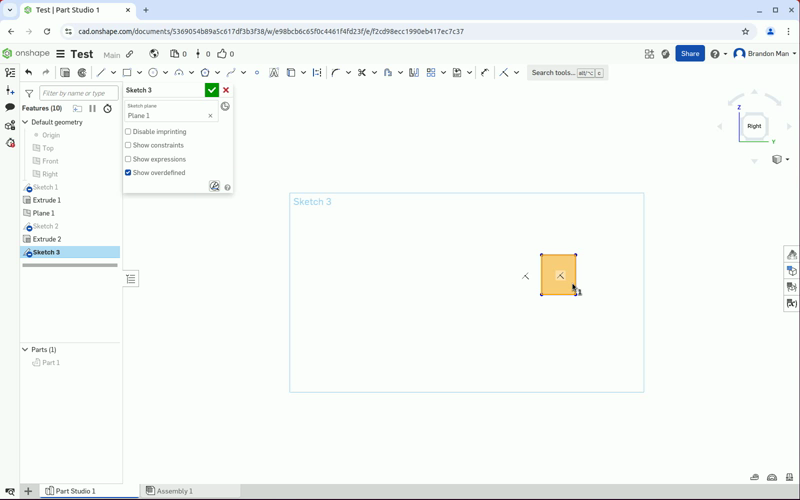
scroll(-6)
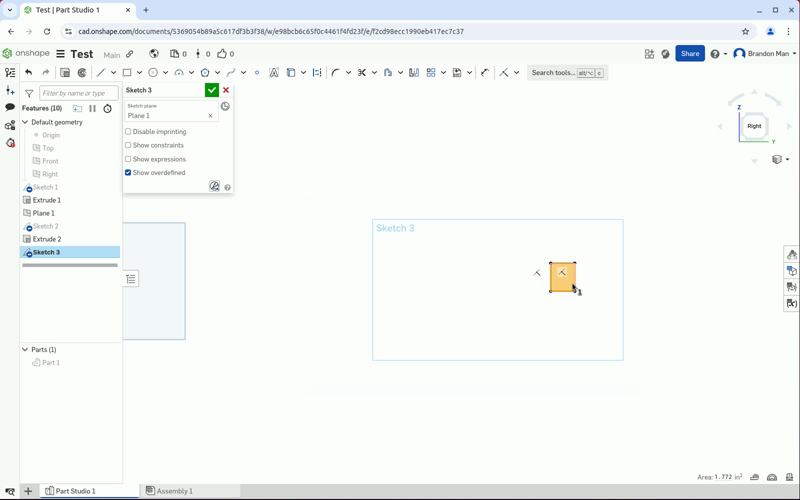
scroll(-6)
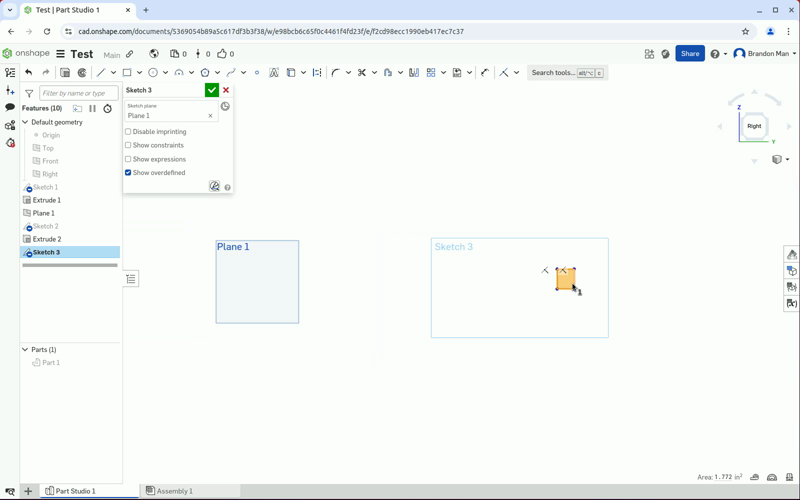
scroll(-6)
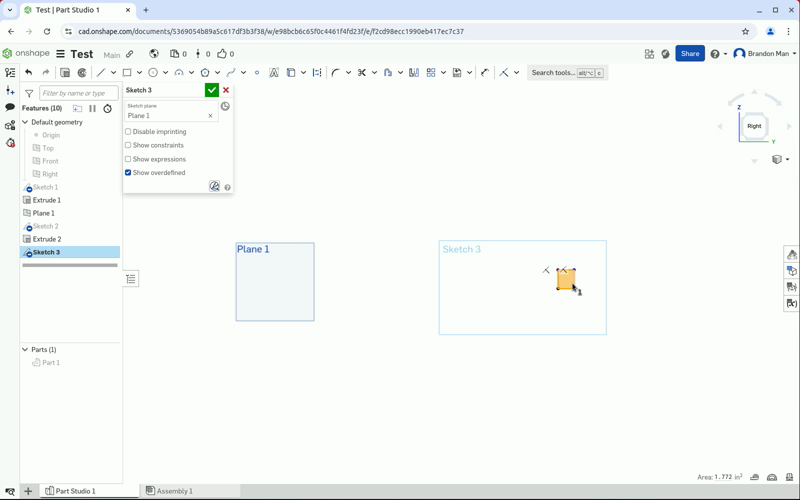
scroll(-6)
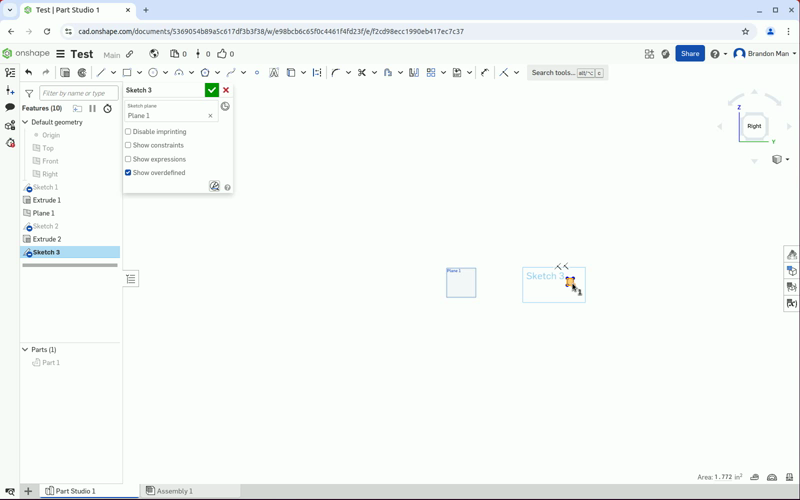
mouse_move(73, 352)
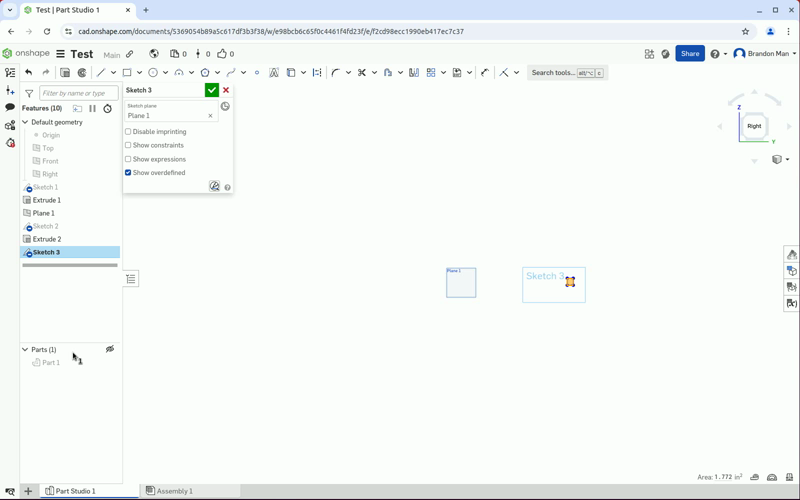
key(shift+y)
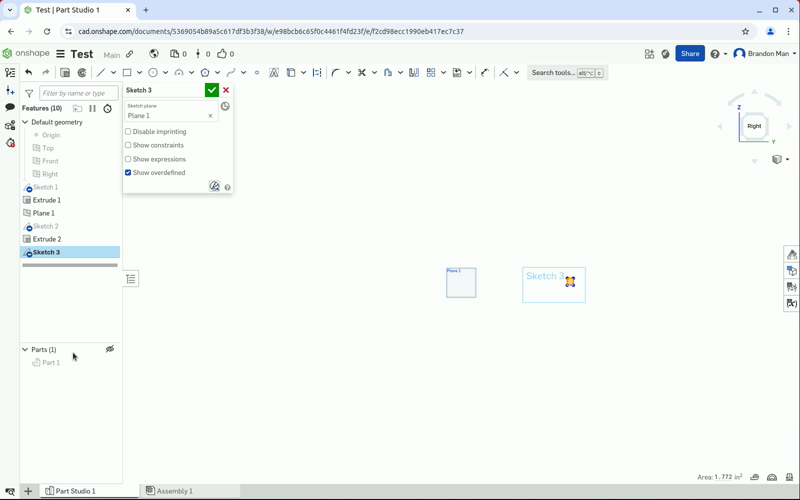
key(shift+e)
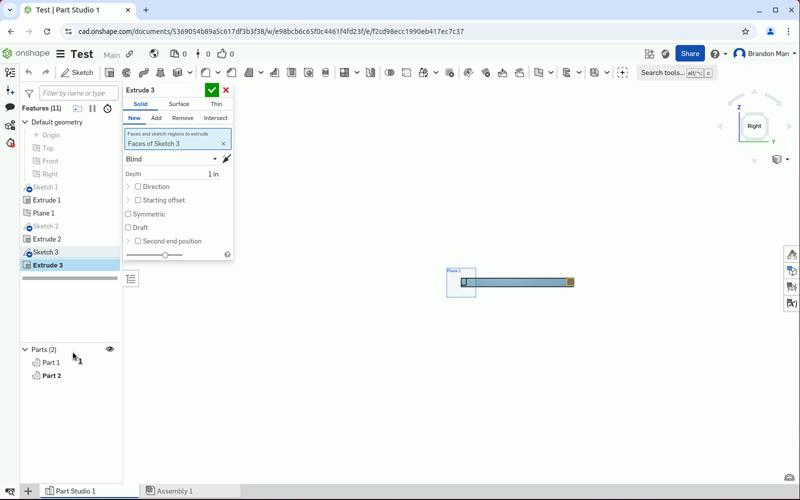
mouse_move(143, 106)
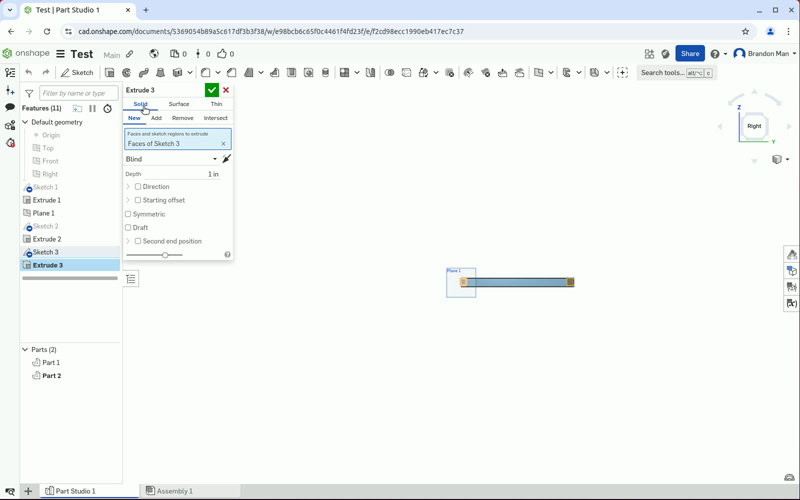
click(143, 106)
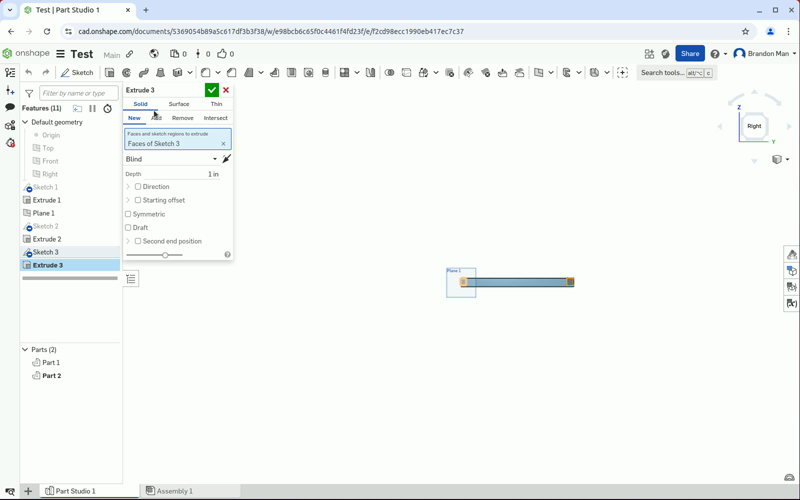
mouse_move(186, 120)
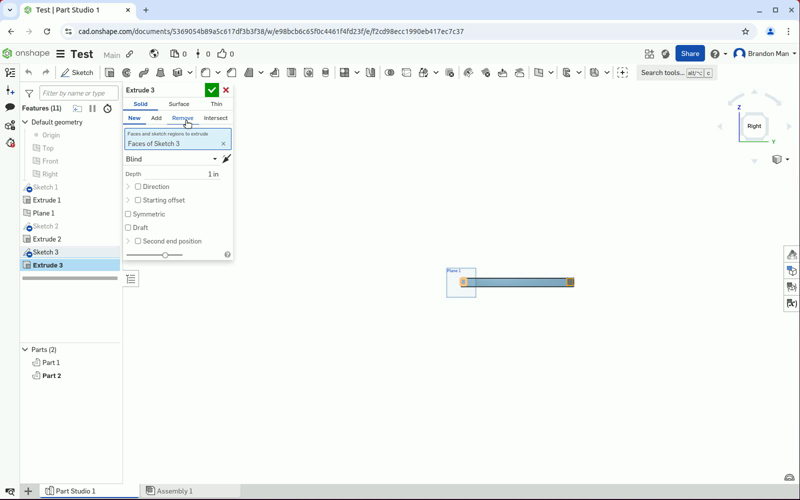
click(186, 120)
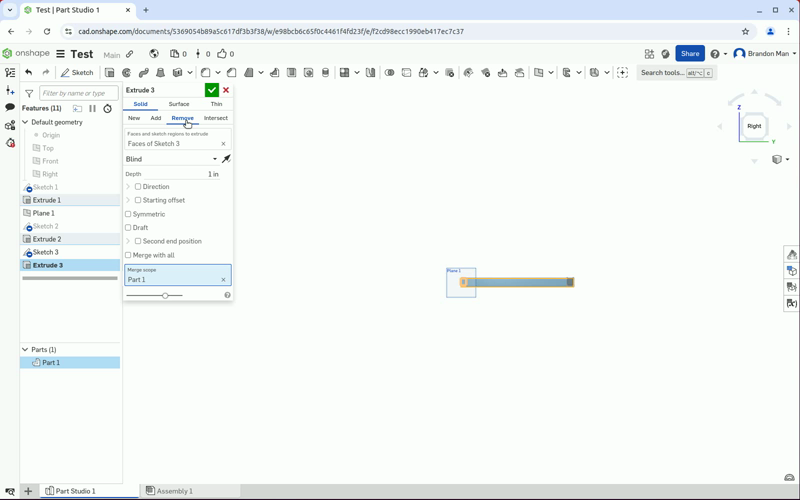
key(tab, 4)
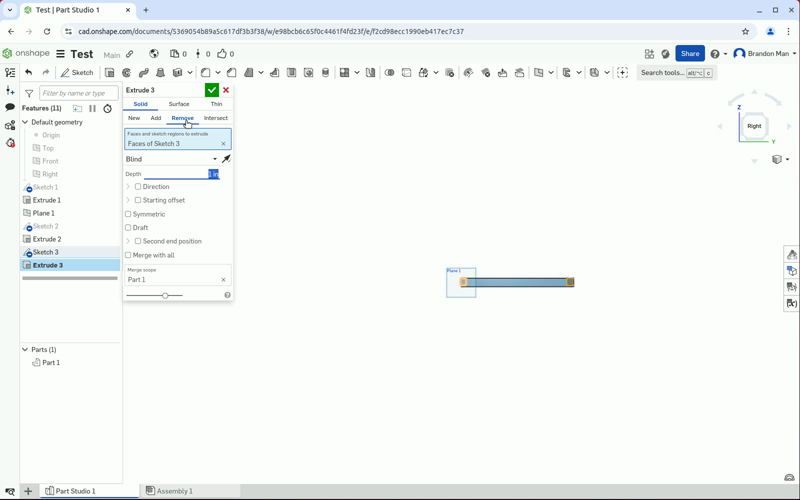
text(0.963)
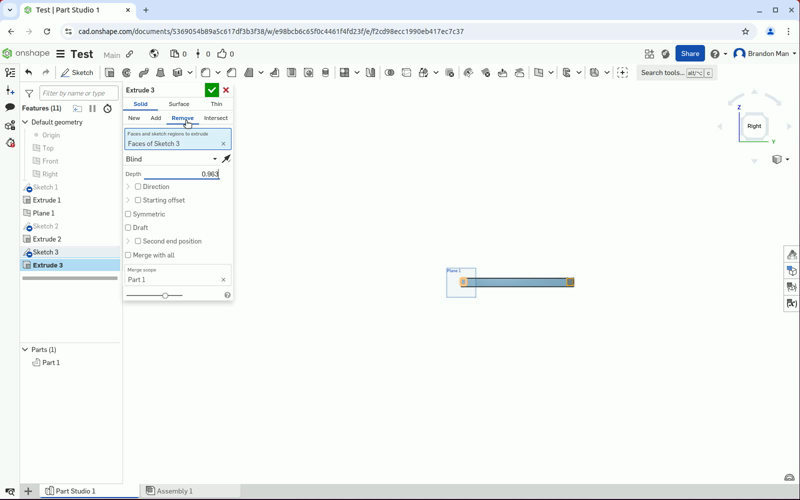
key(tab, 6)
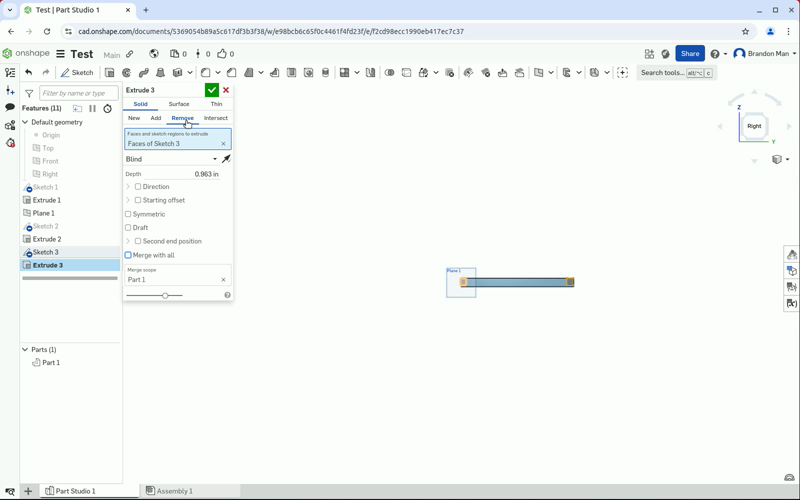
key(space)
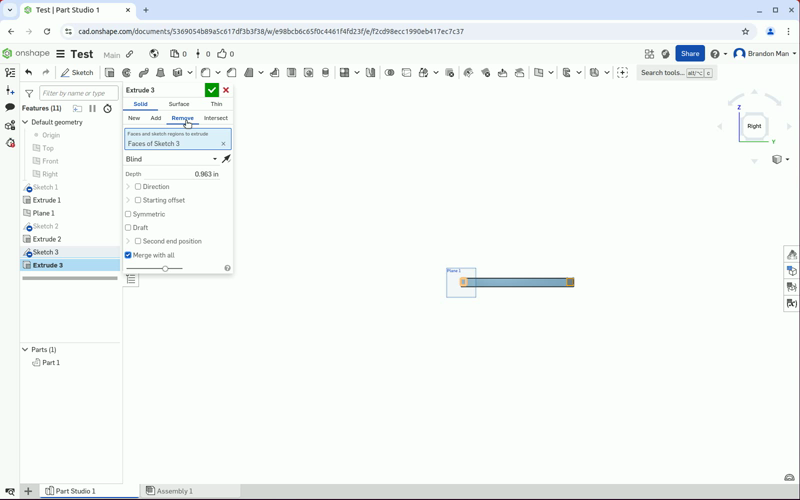
key(enter)
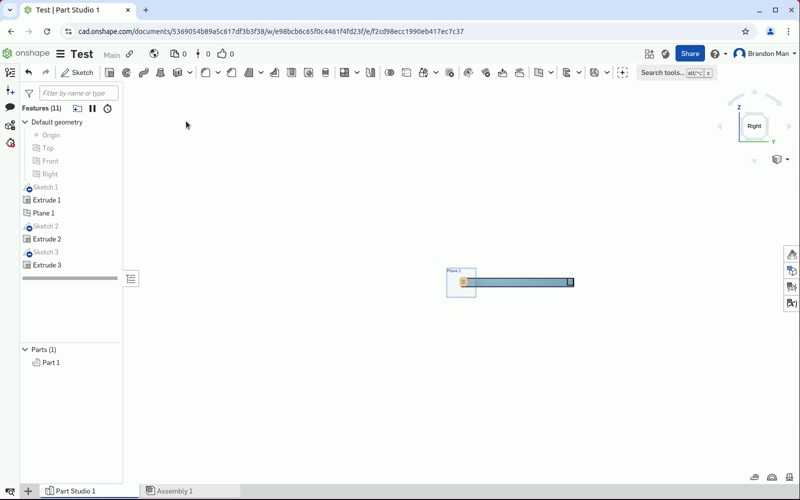
key(shift+h)
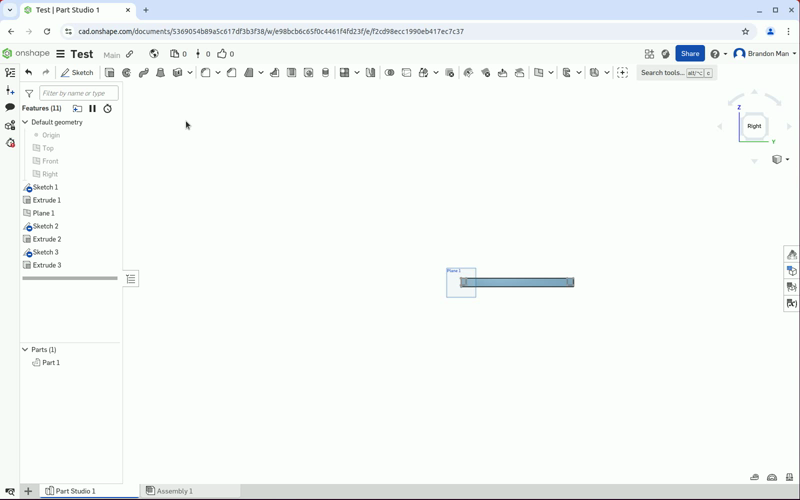
key(shift+h)
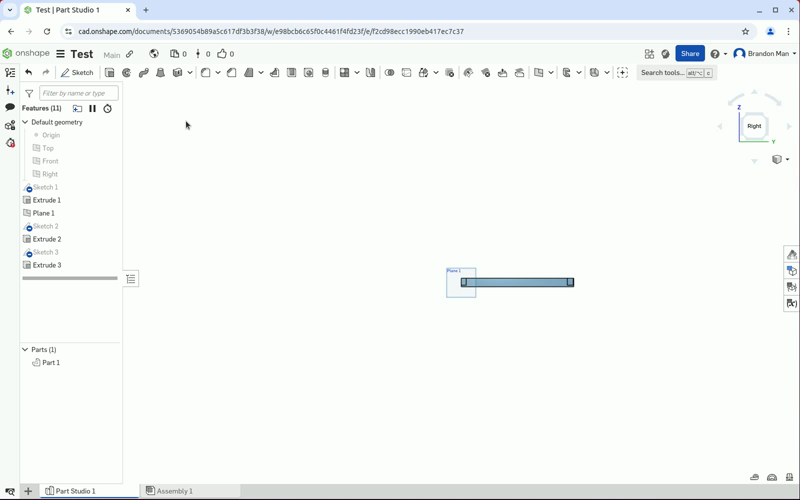
mouse_move(73, 189)
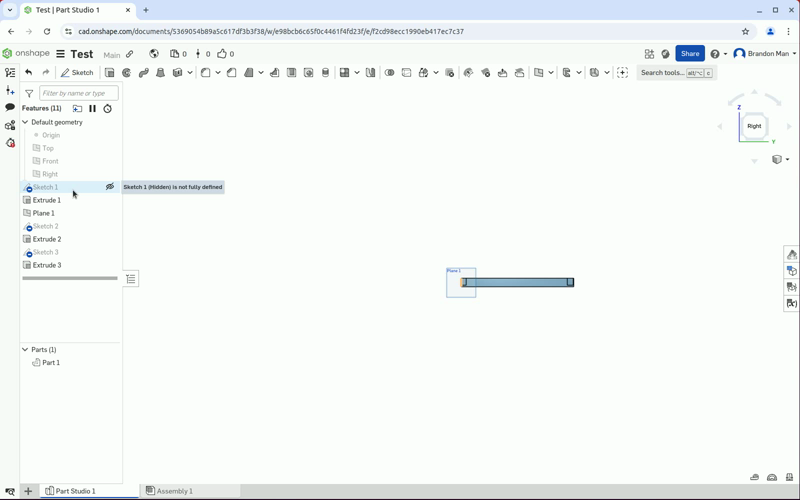
click(73, 189)
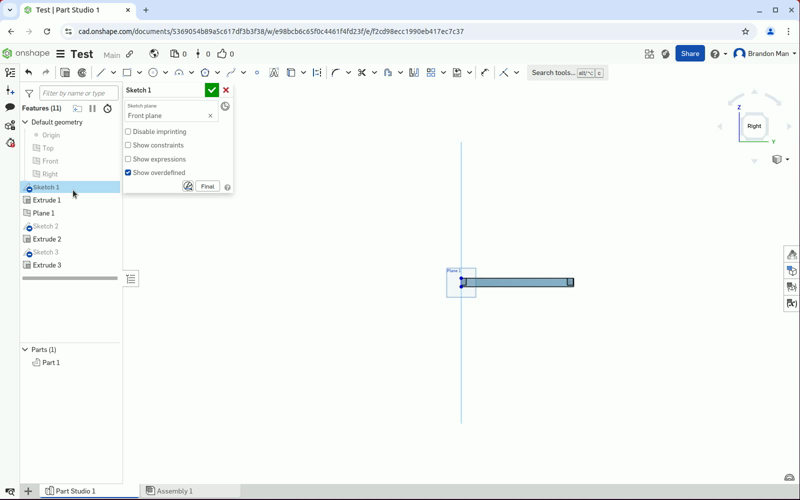
mouse_move(229, 92)
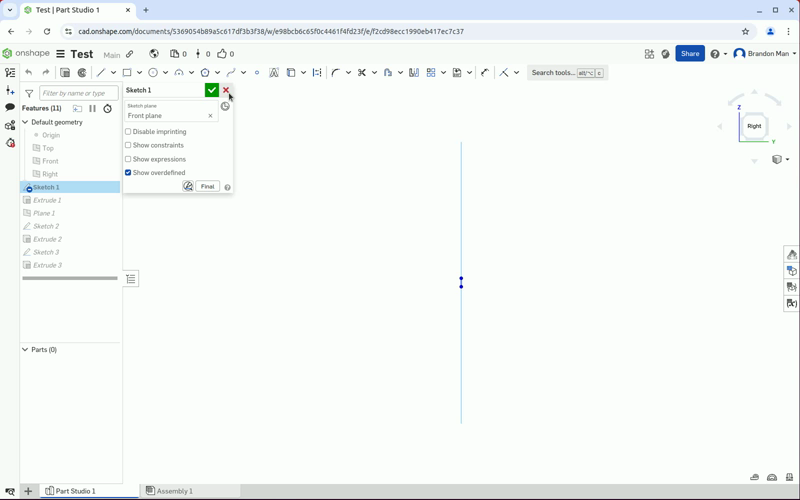
click(229, 92)
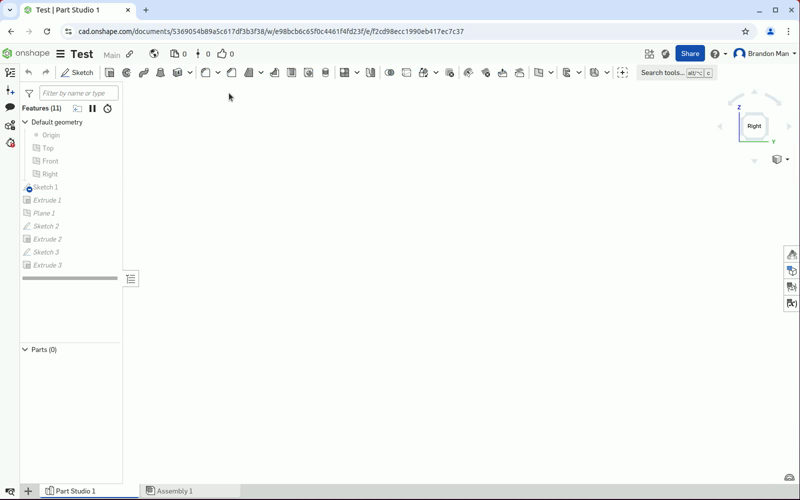
key(shift+s)
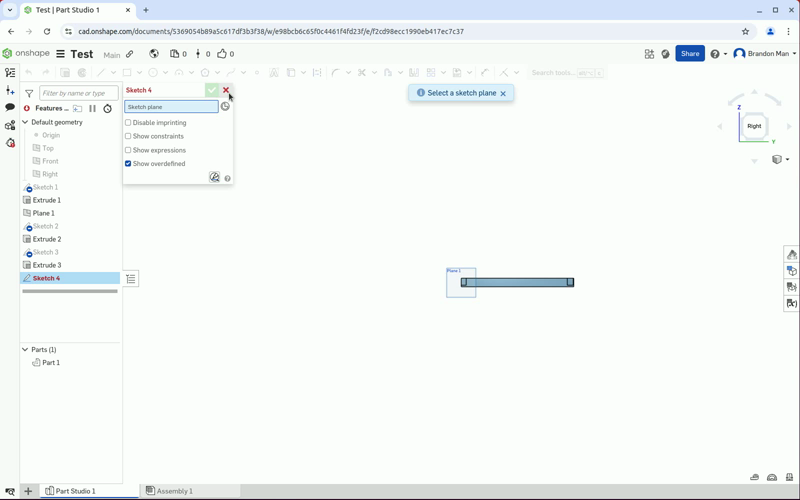
mouse_move(73, 215)
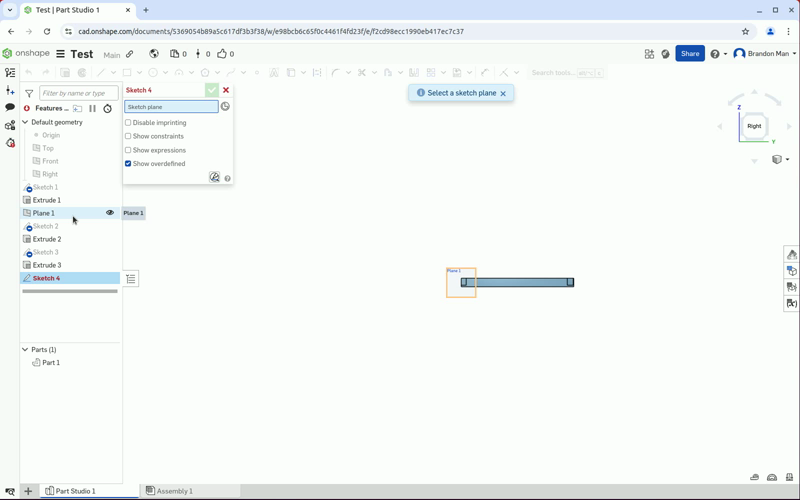
click(73, 215)
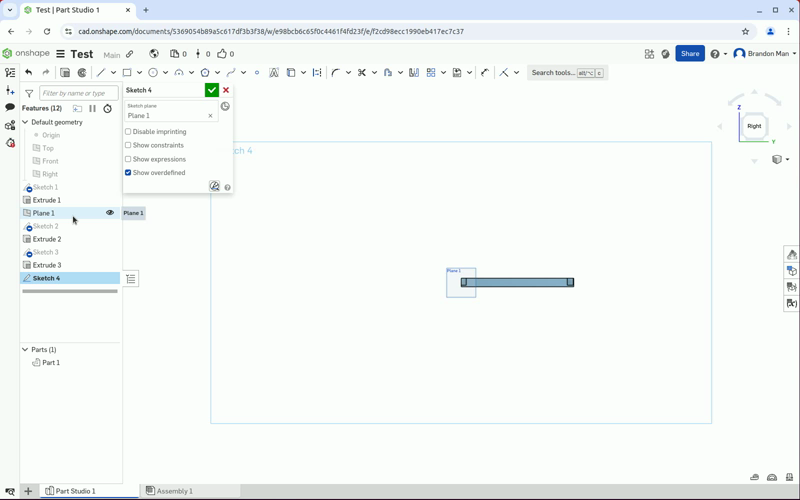
mouse_move(73, 352)
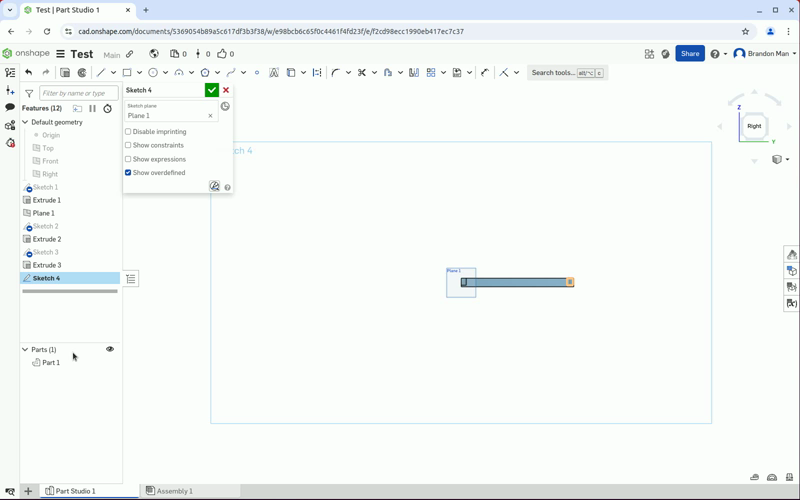
key(y)
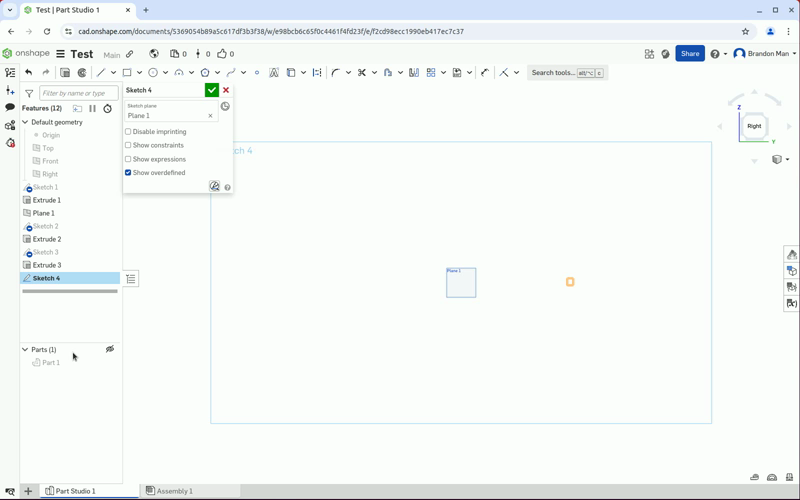
key(c)
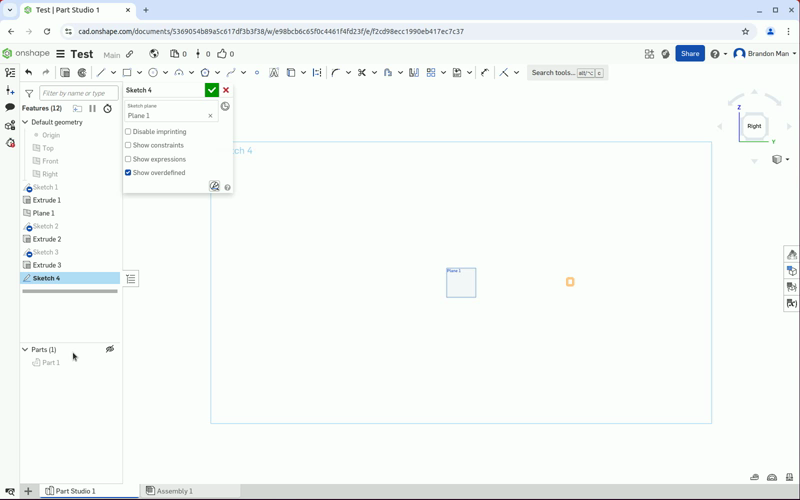
key_down(shift)
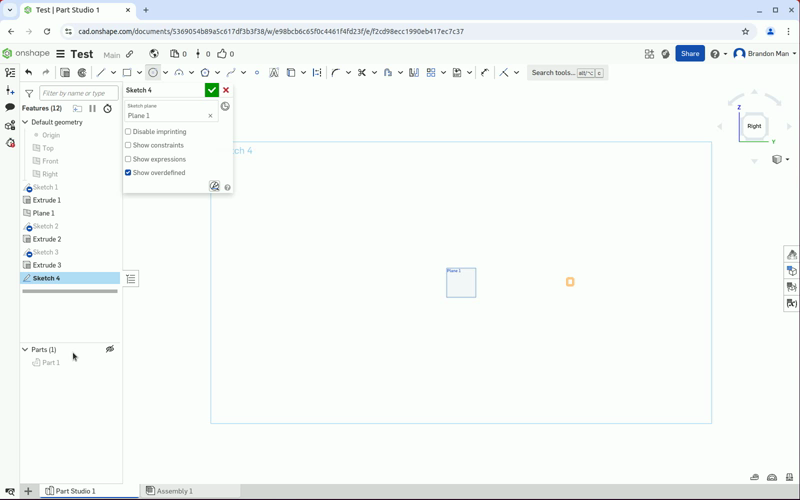
mouse_move(473, 282)
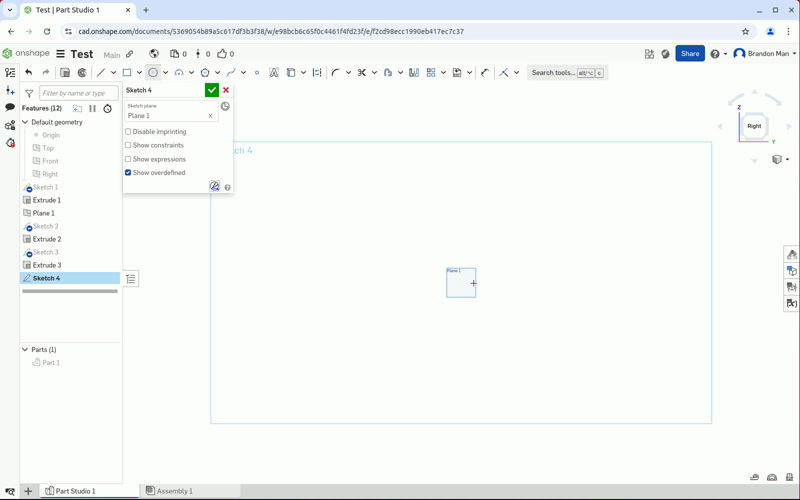
click(473, 282)
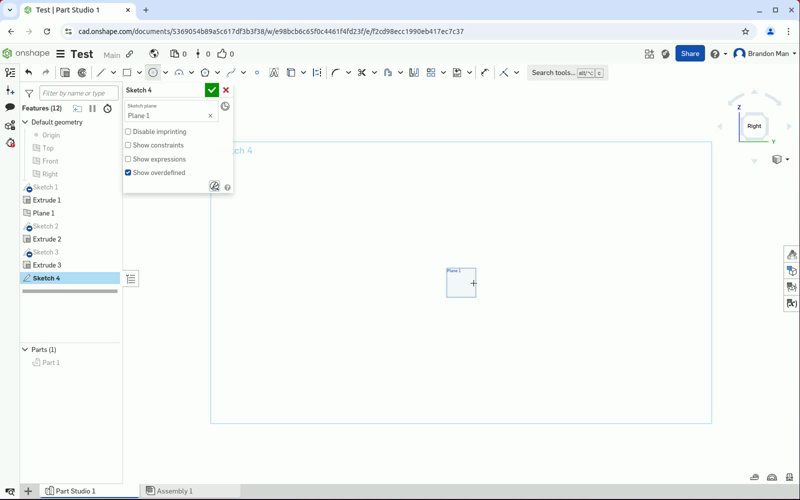
key_up(shift)
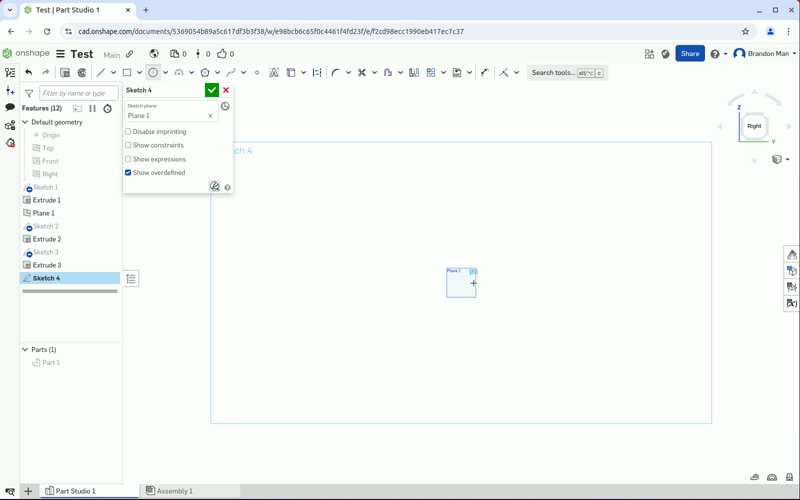
mouse_move(474, 282)
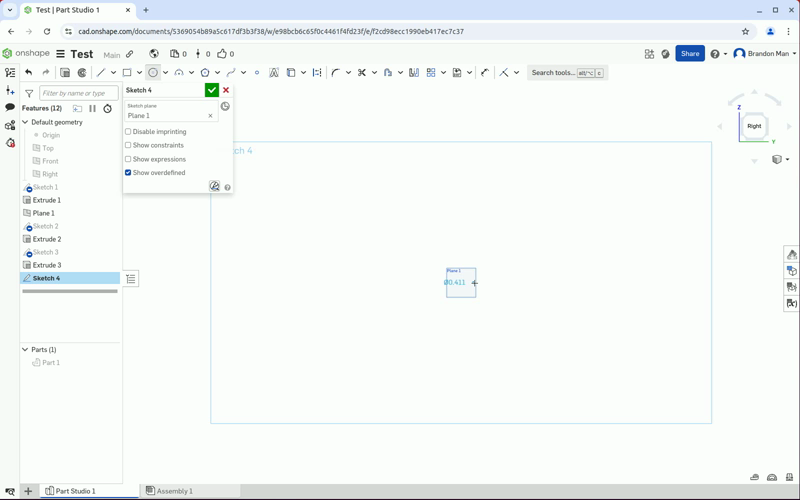
scroll(6)
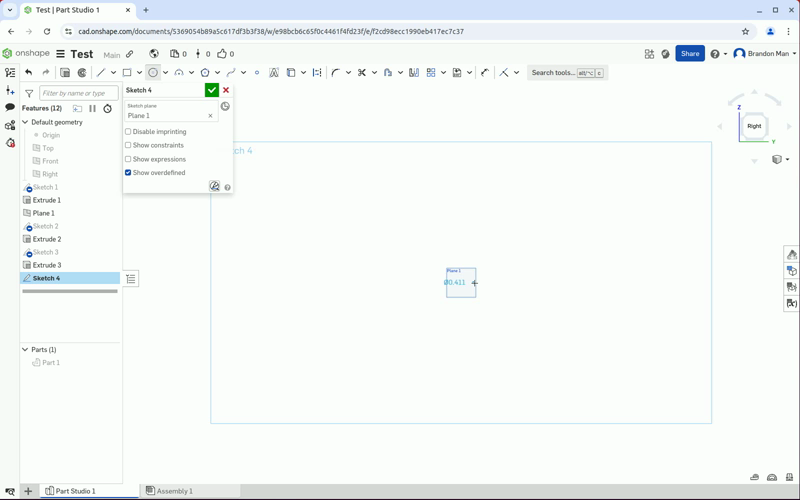
scroll(6)
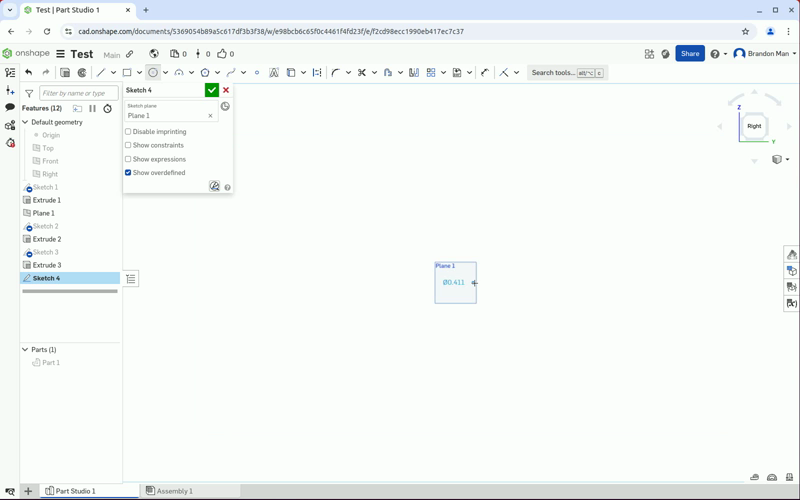
scroll(6)
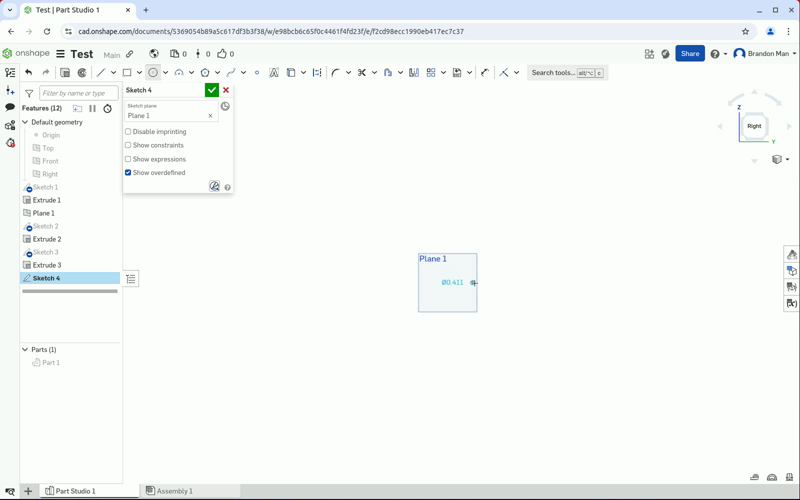
scroll(6)
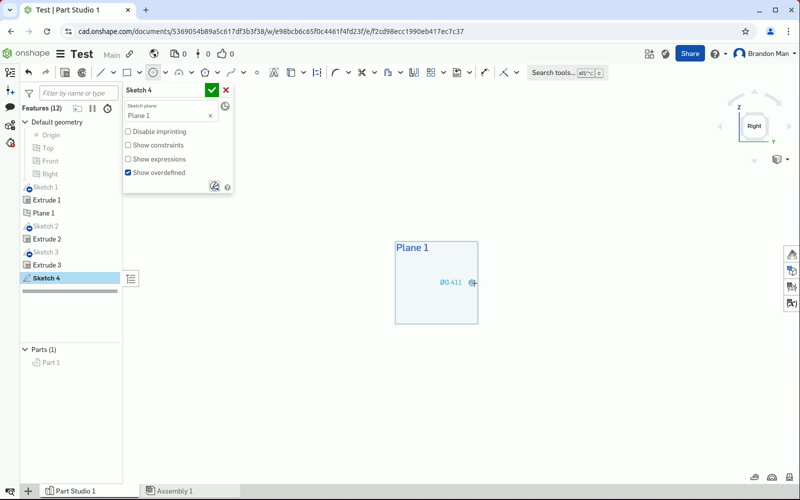
scroll(6)
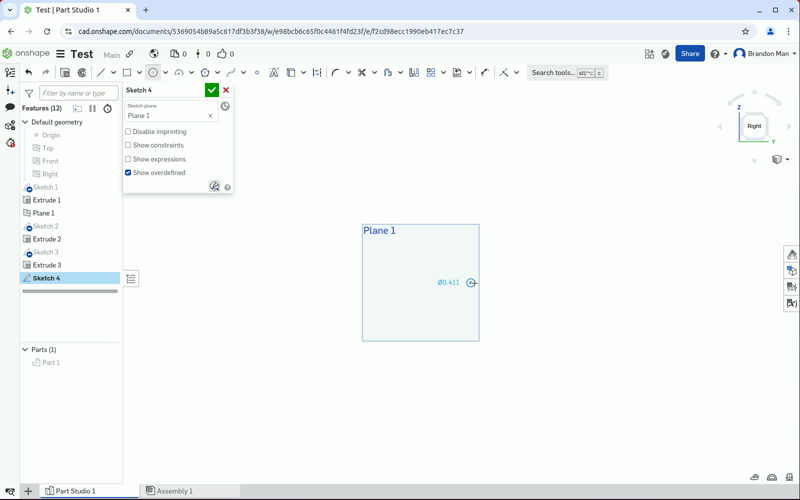
scroll(6)
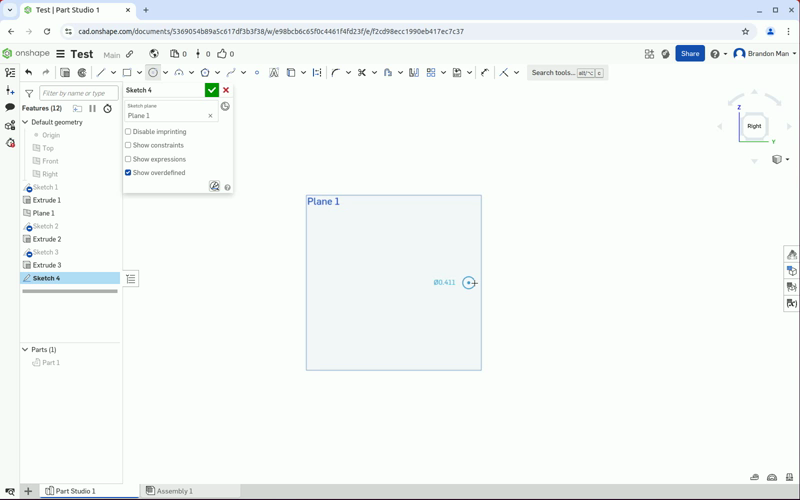
scroll(6)
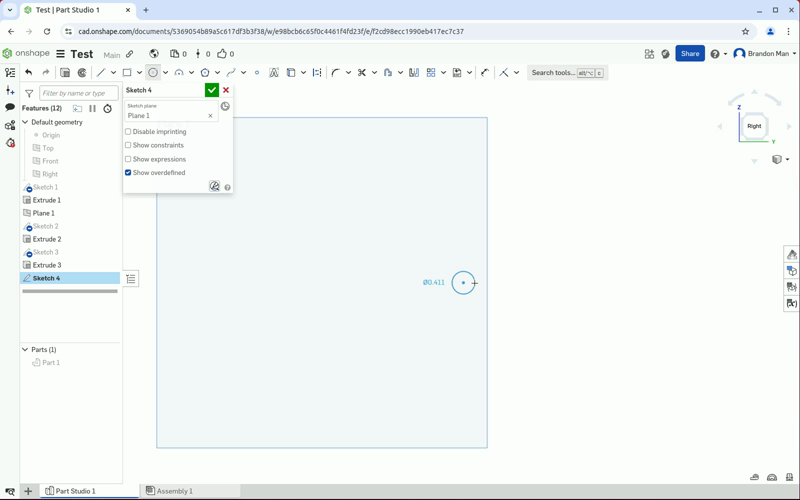
click(474, 282)
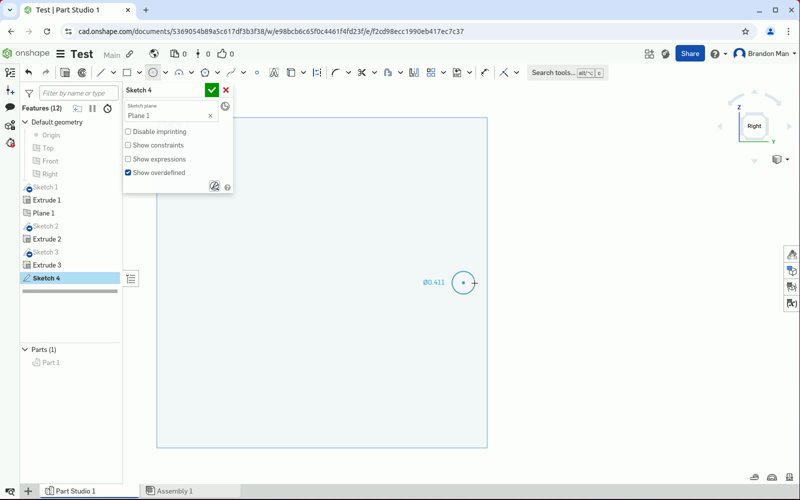
scroll(-6)
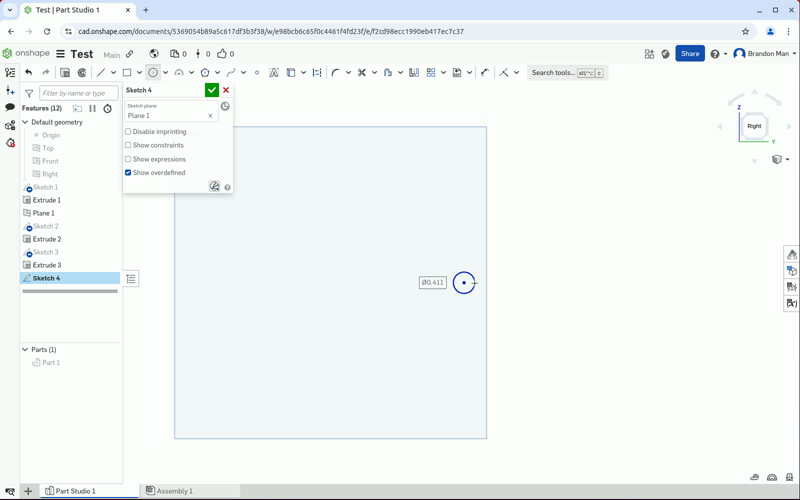
scroll(-6)
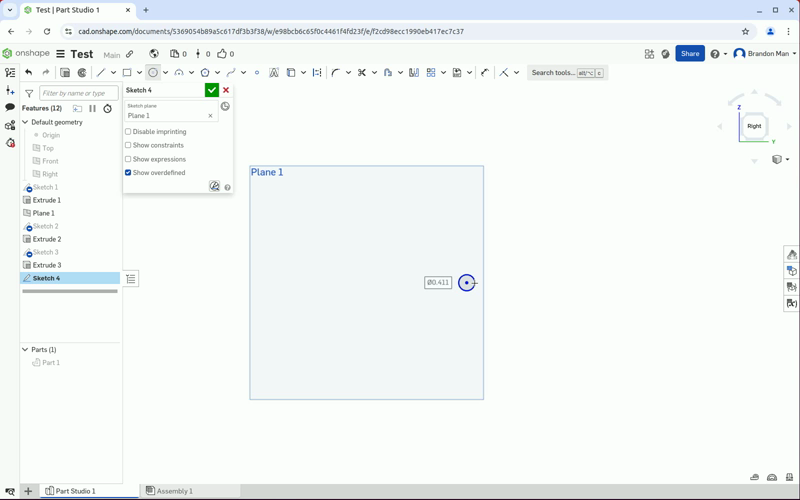
scroll(-6)
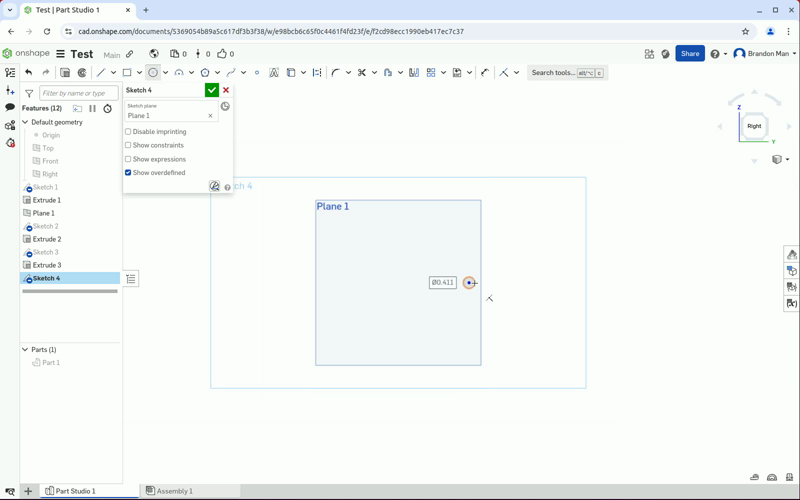
scroll(-6)
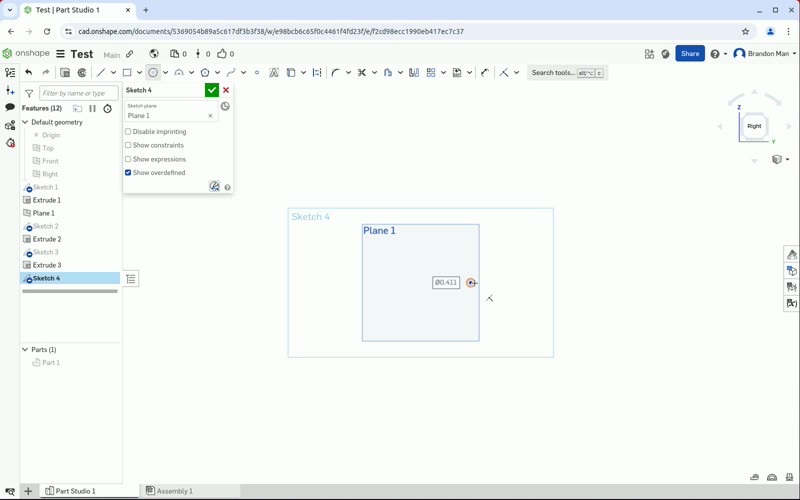
scroll(-6)
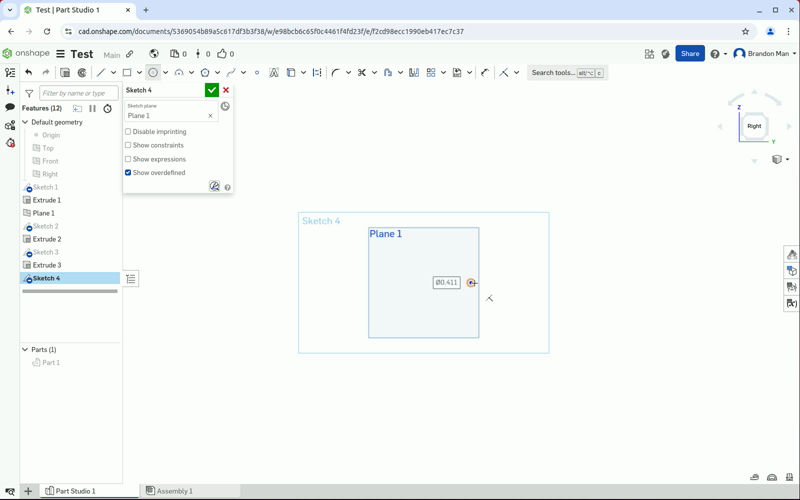
scroll(-6)
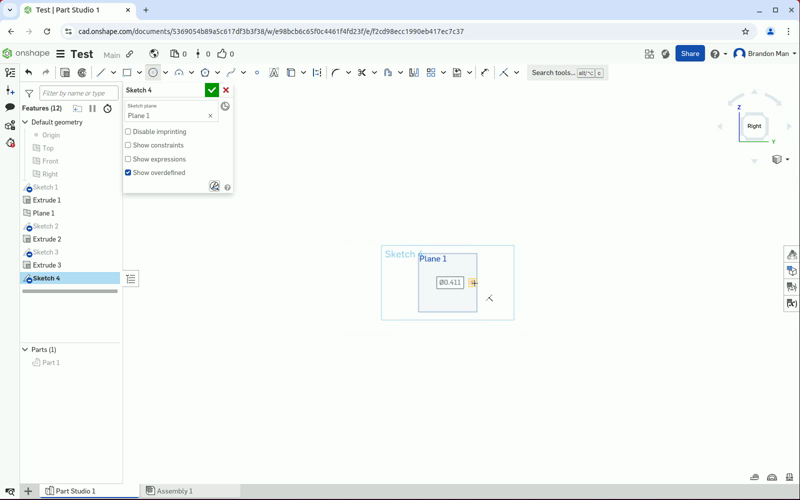
scroll(-6)
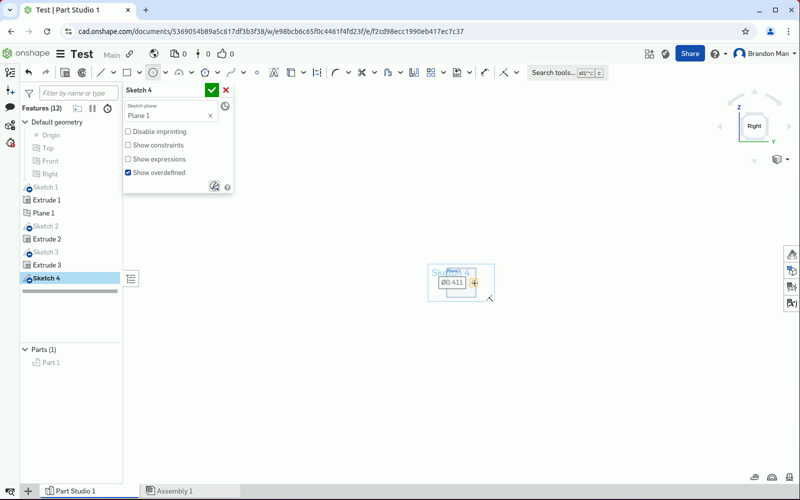
key(esc)
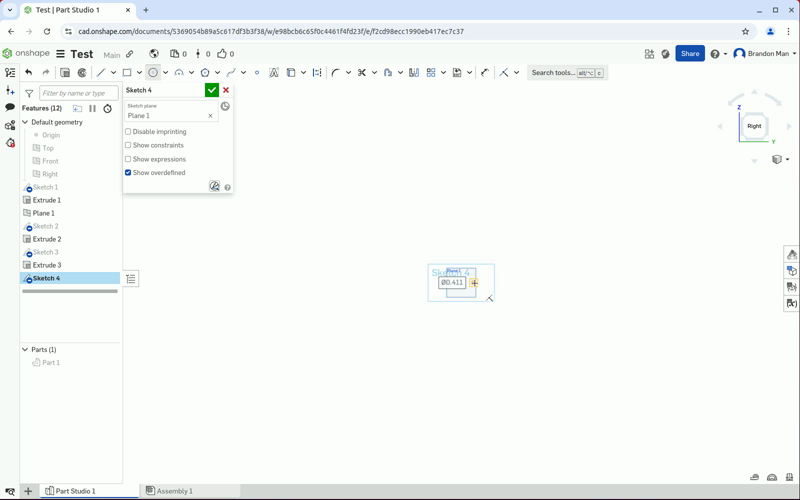
mouse_move(473, 283)
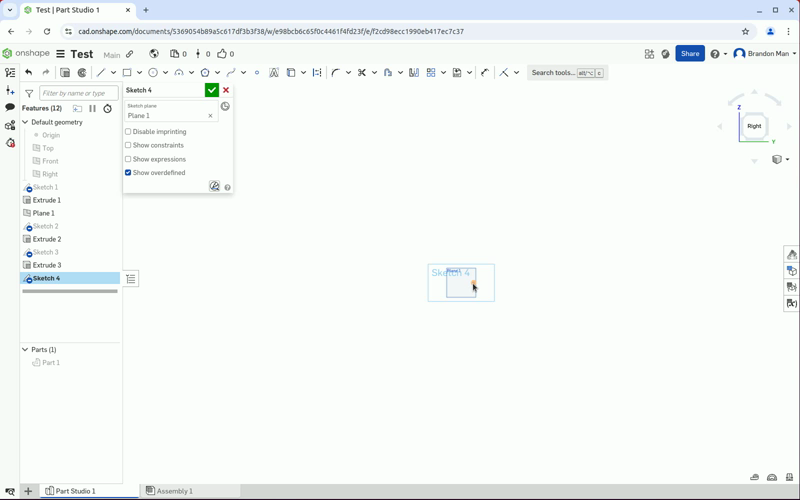
scroll(6)
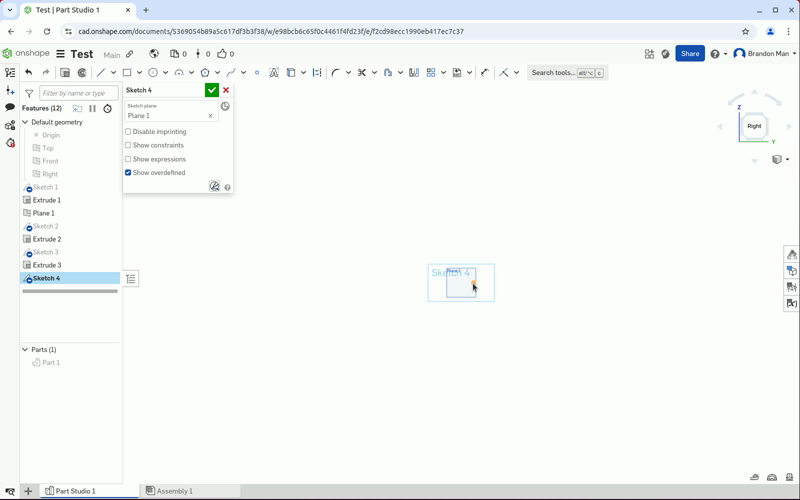
scroll(6)
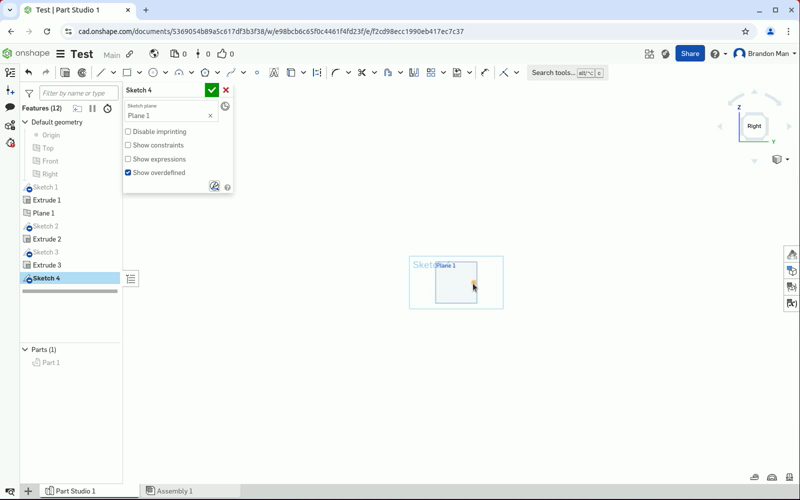
scroll(6)
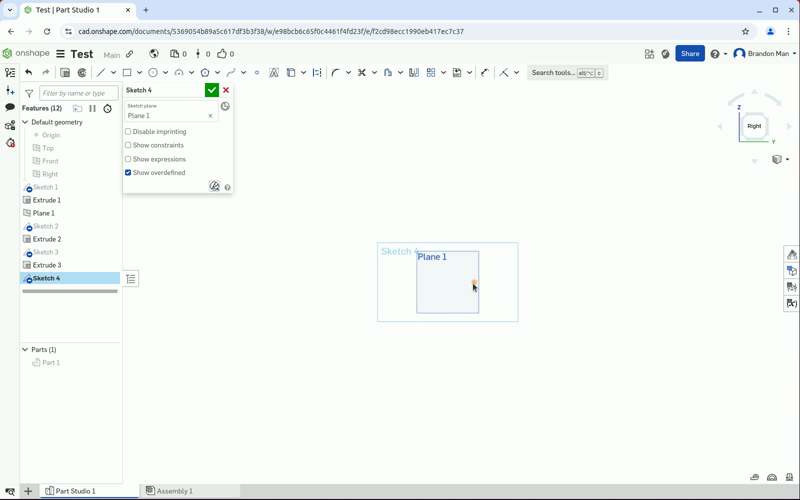
scroll(6)
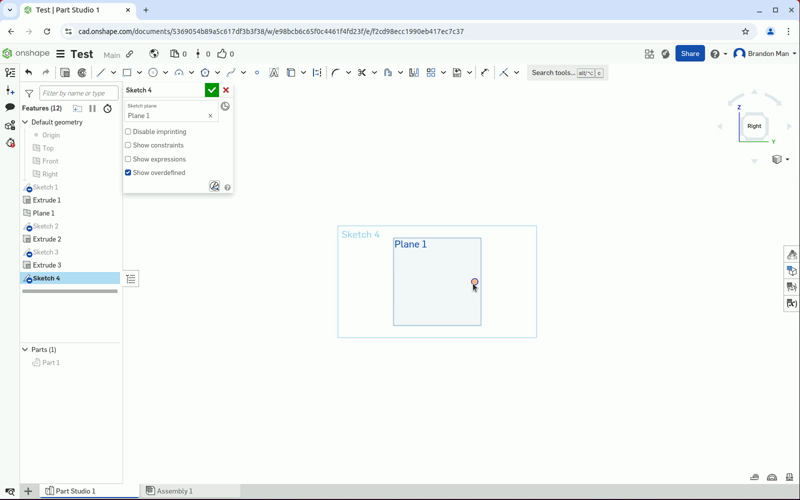
scroll(6)
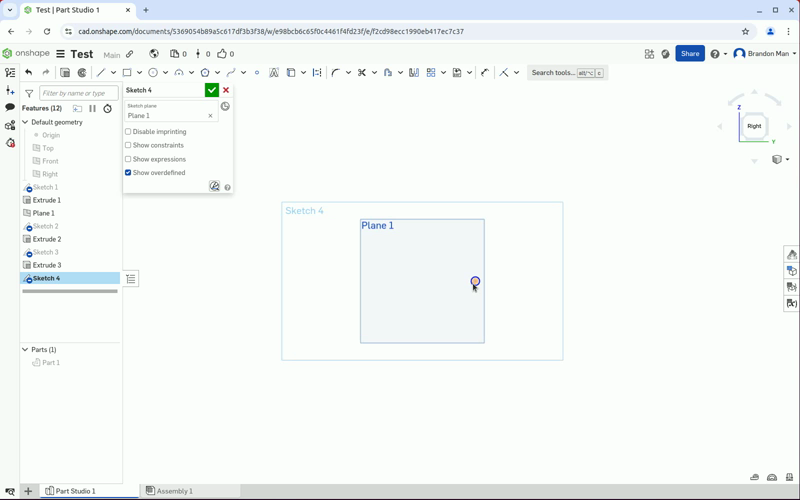
scroll(6)
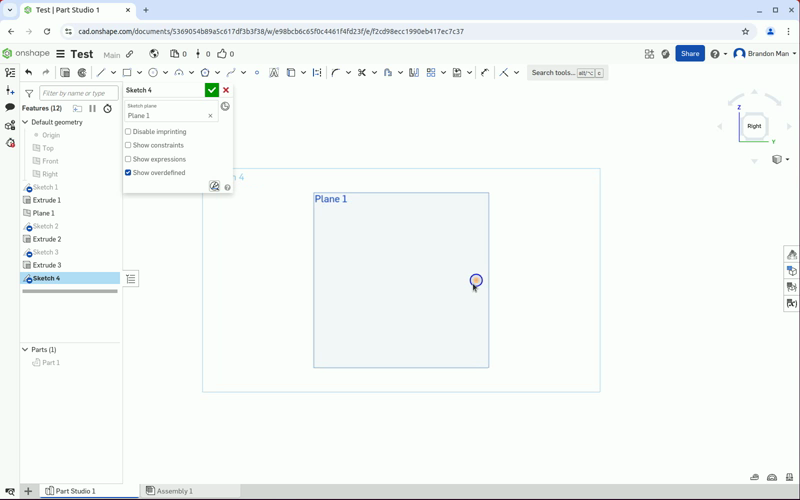
scroll(6)
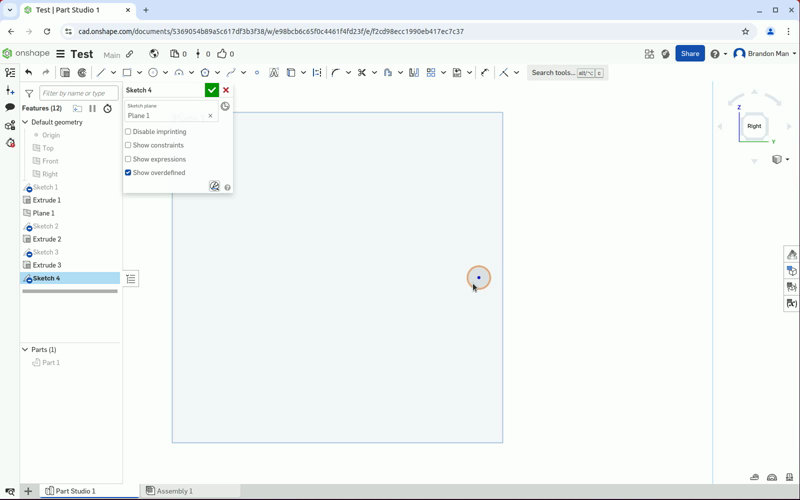
click(473, 283)
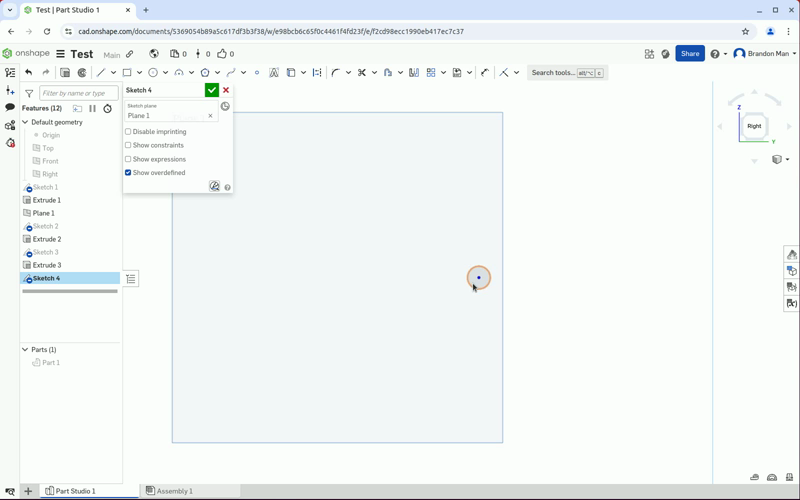
scroll(-6)
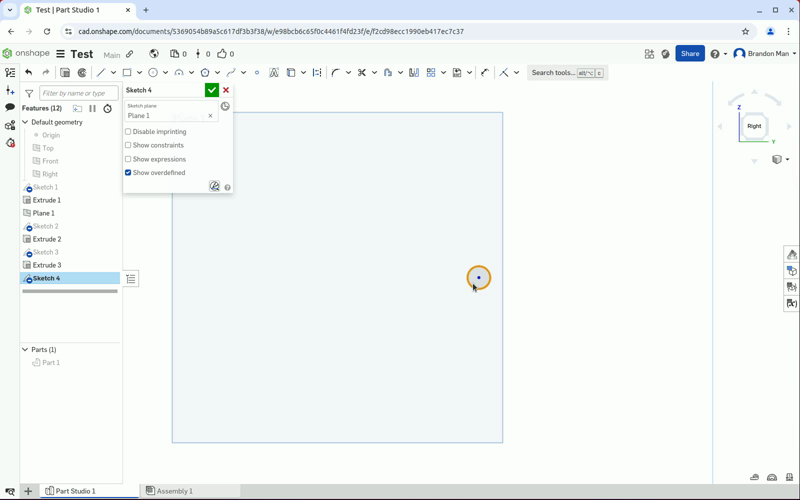
scroll(-6)
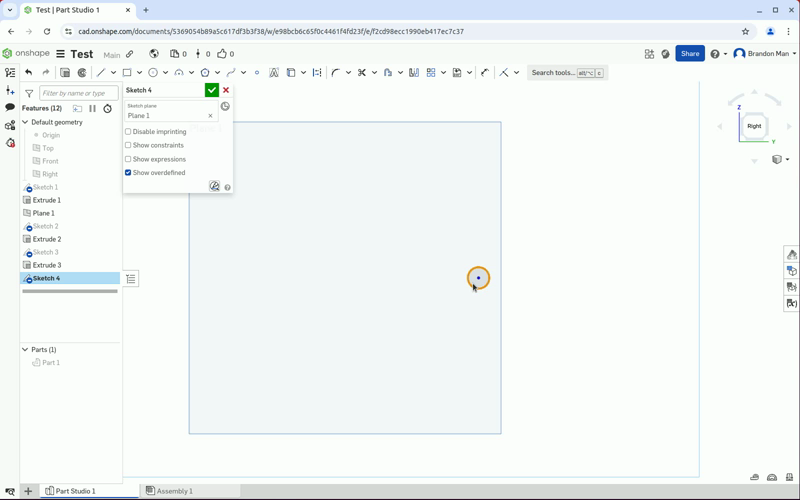
scroll(-6)
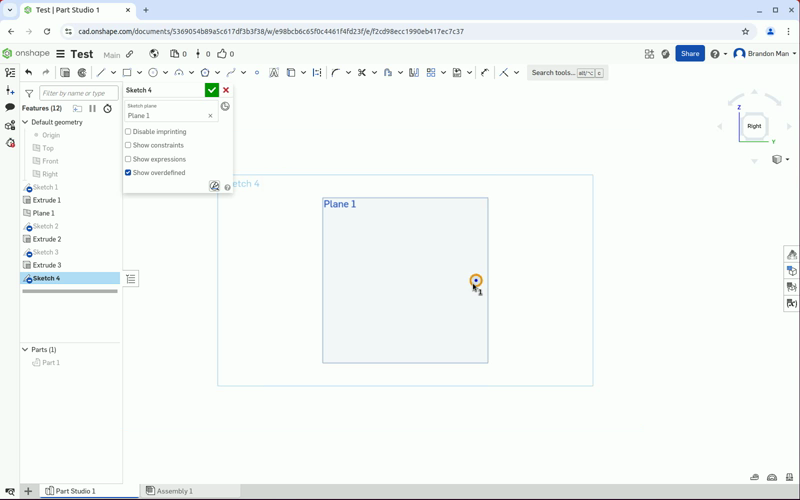
scroll(-6)
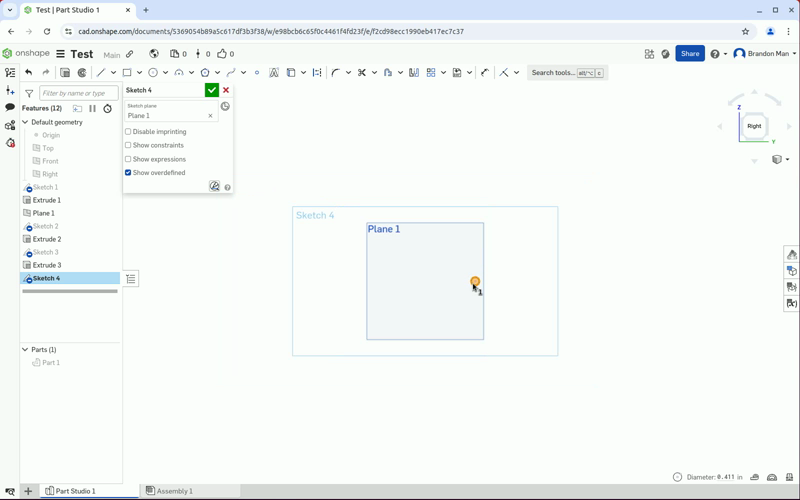
scroll(-6)
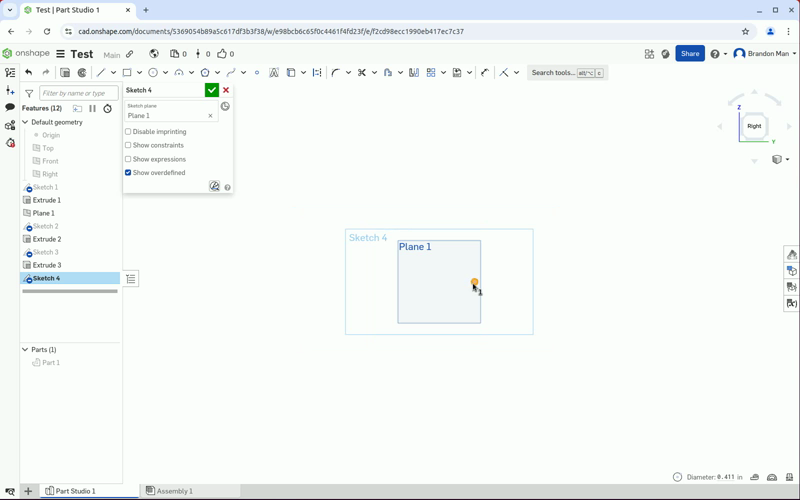
scroll(-6)
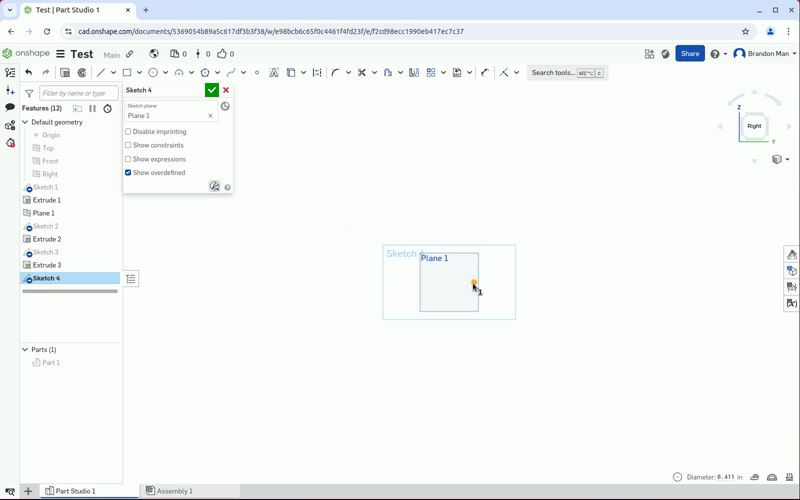
scroll(-6)
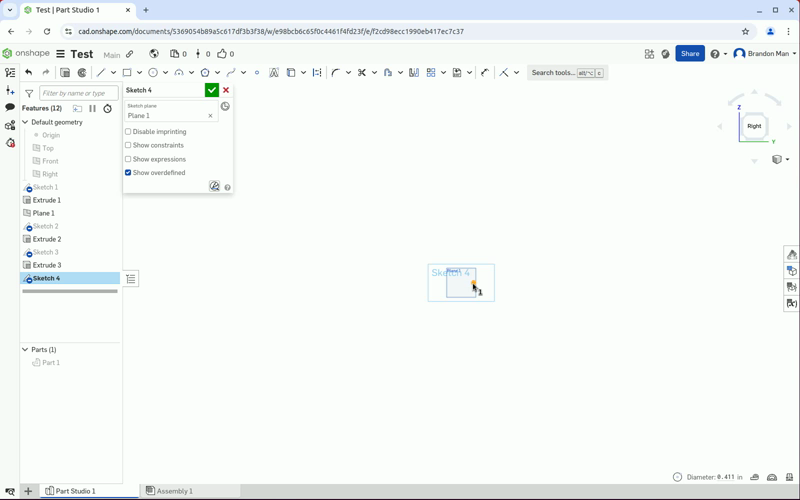
mouse_move(73, 352)
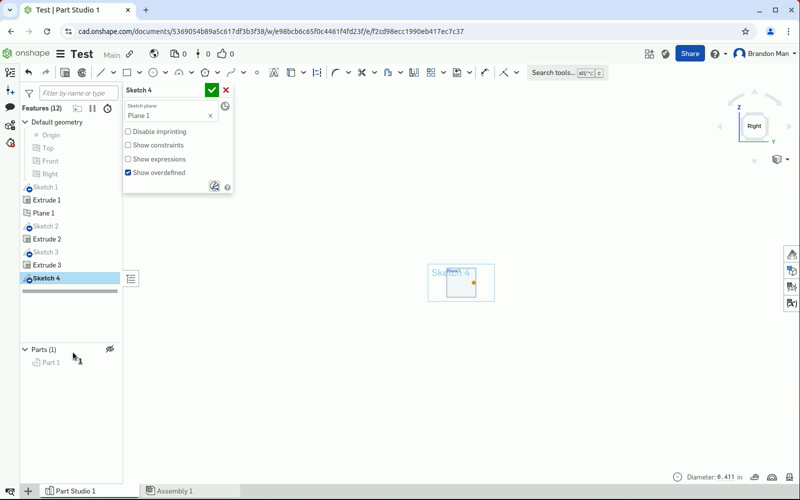
key(shift+y)
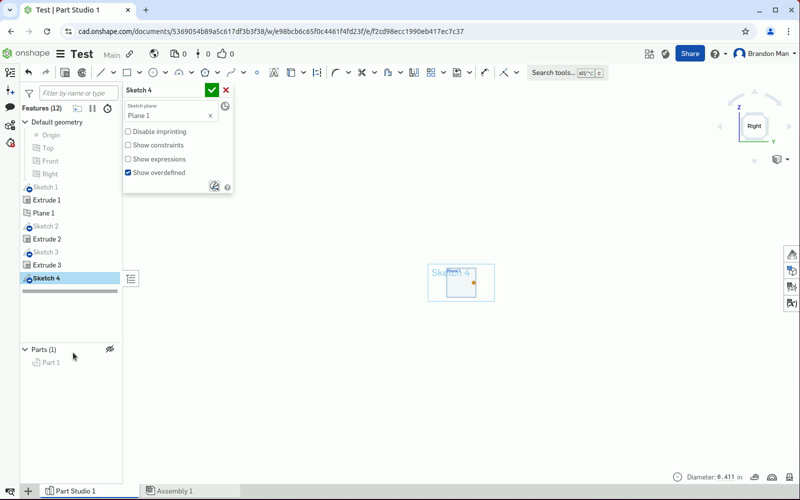
key(shift+e)
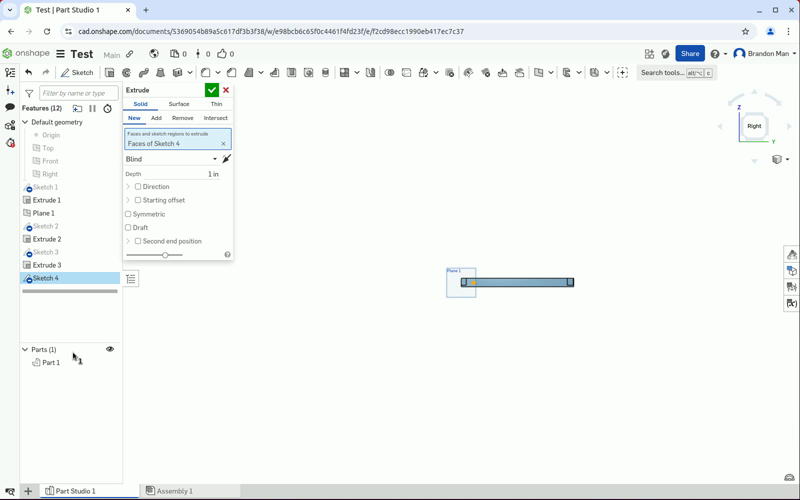
mouse_move(143, 106)
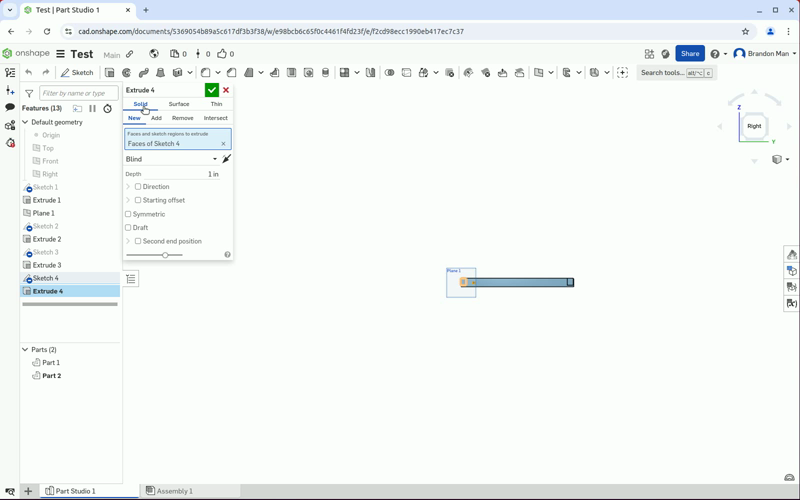
click(143, 106)
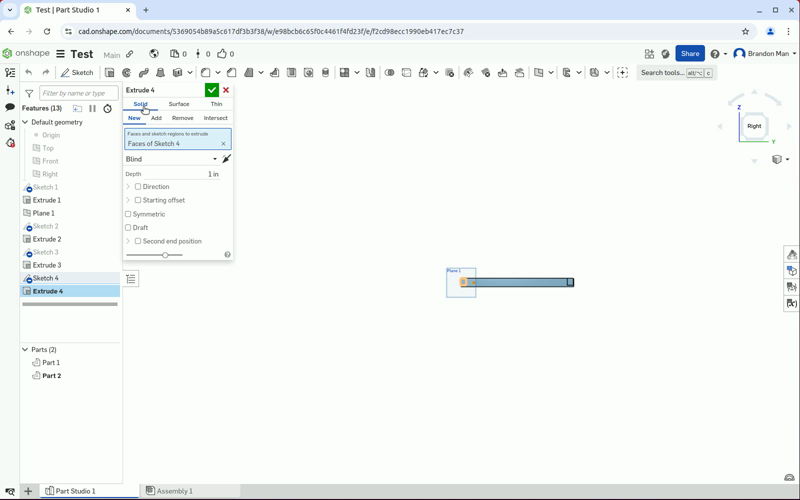
mouse_move(186, 120)
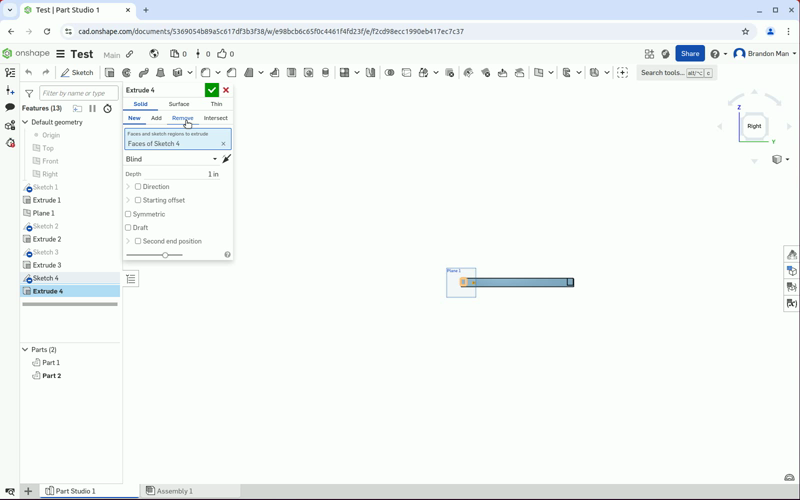
click(186, 120)
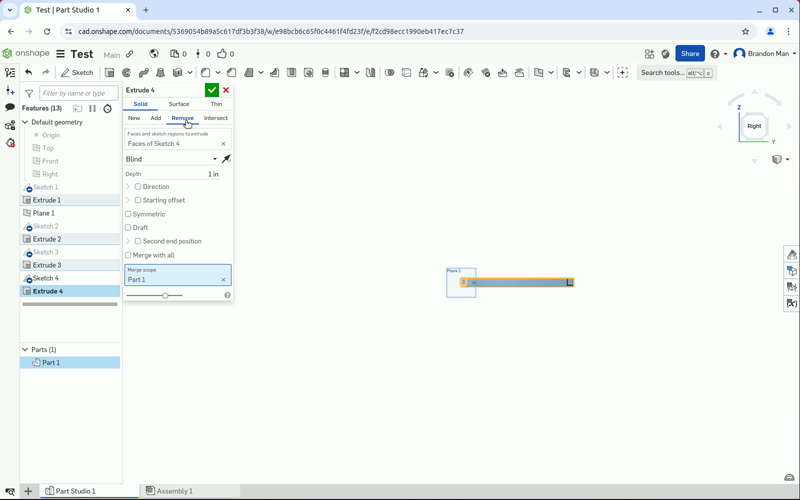
key(tab, 4)
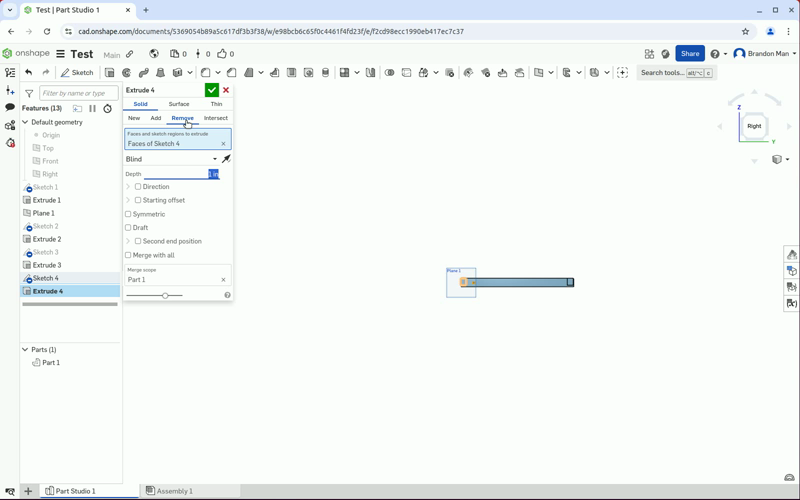
text(1.204)
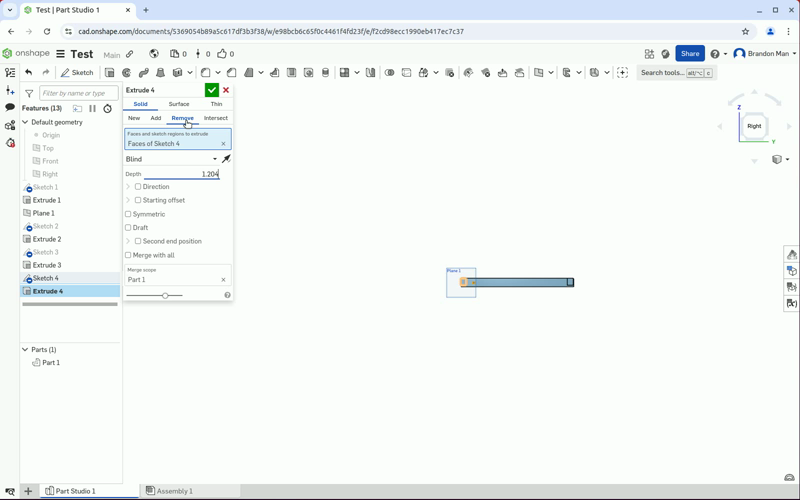
key(tab, 6)
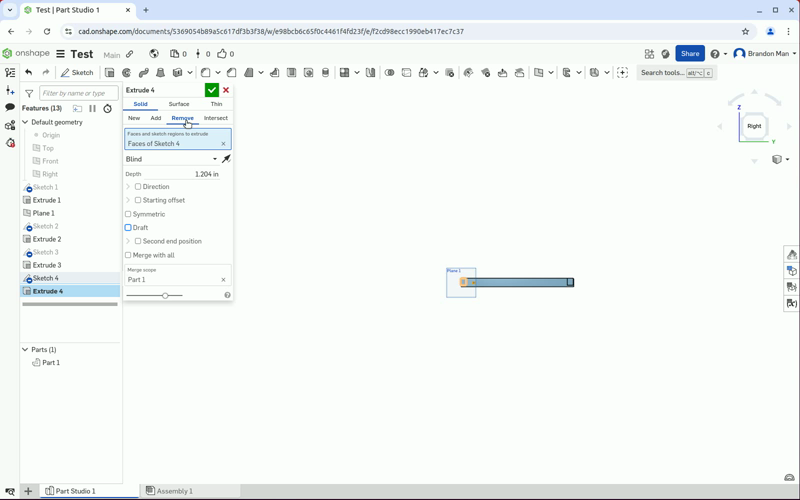
key(space)
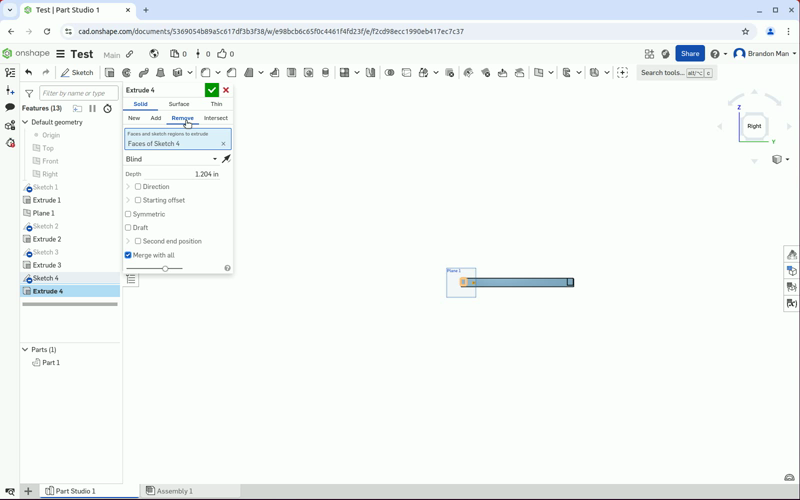
key(enter)
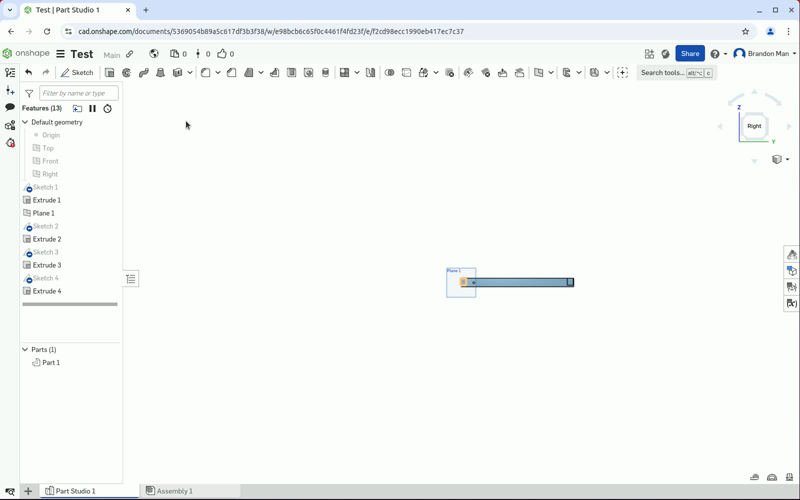
key(shift+h)
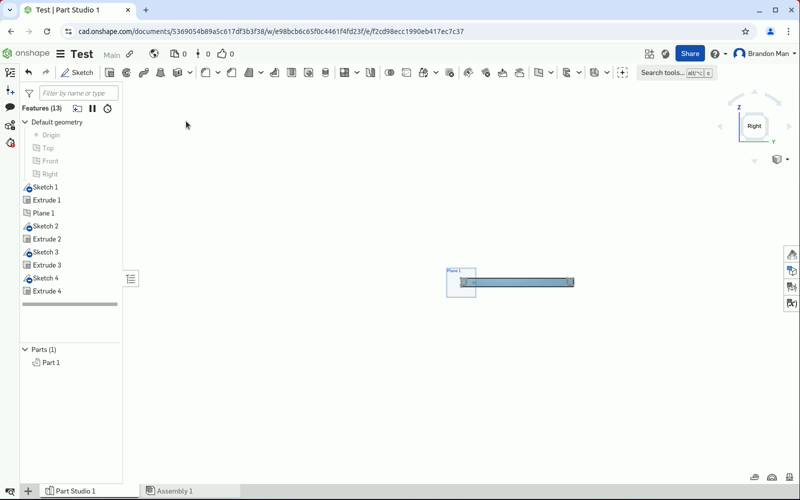
key(shift+h)
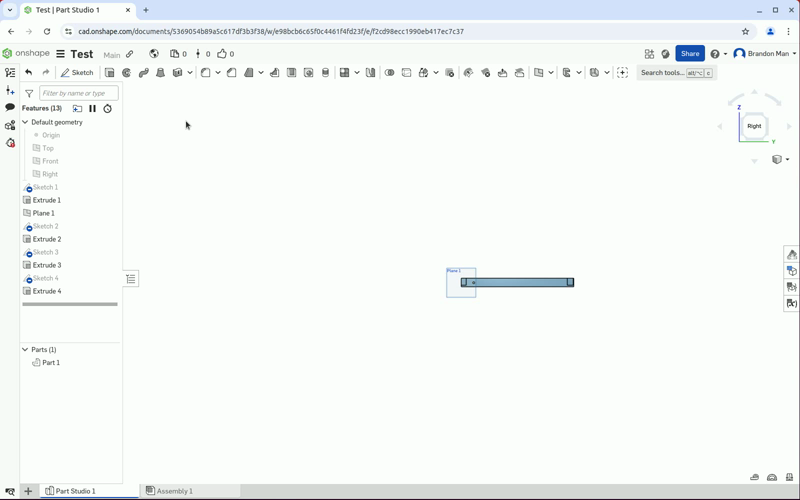
mouse_move(73, 189)
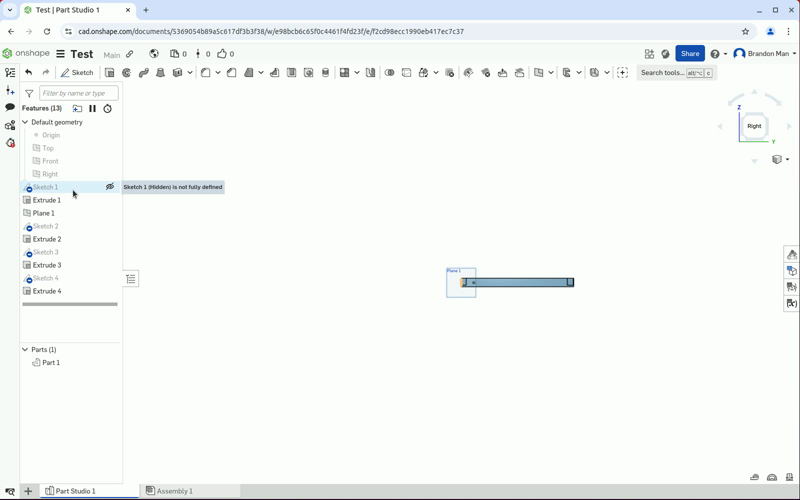
click(73, 189)
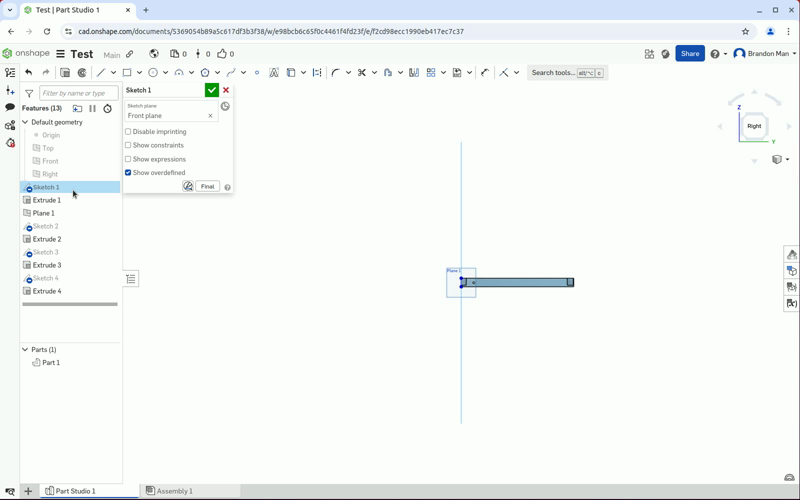
mouse_move(229, 92)
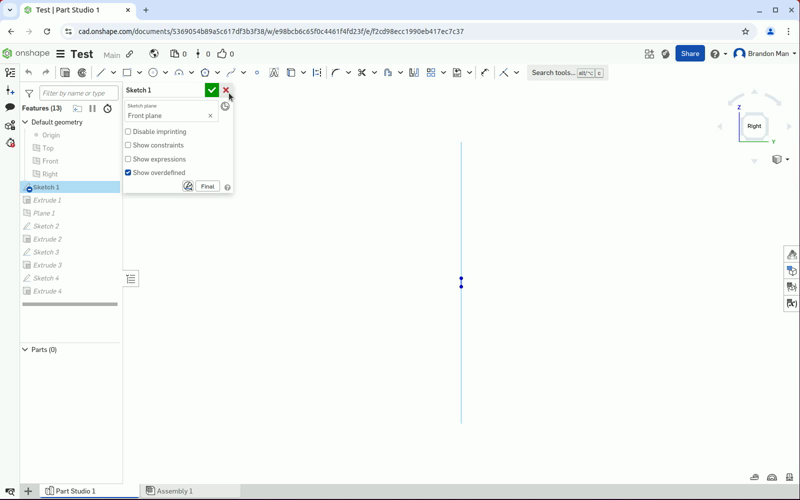
click(229, 92)
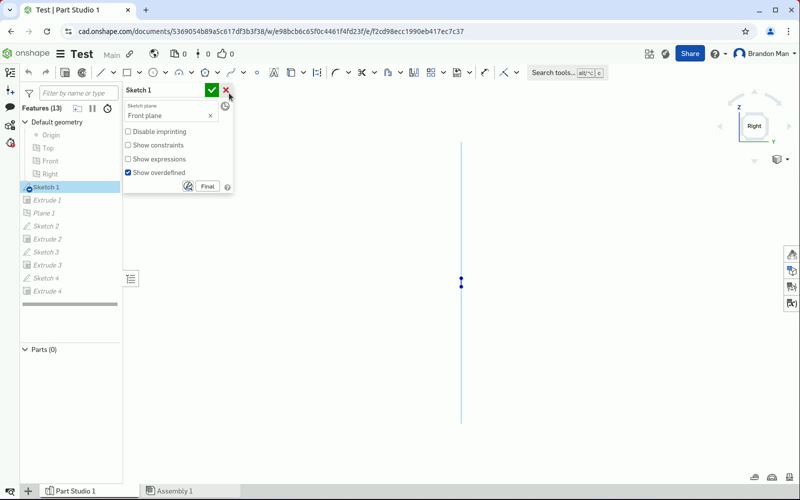
key(shift+s)
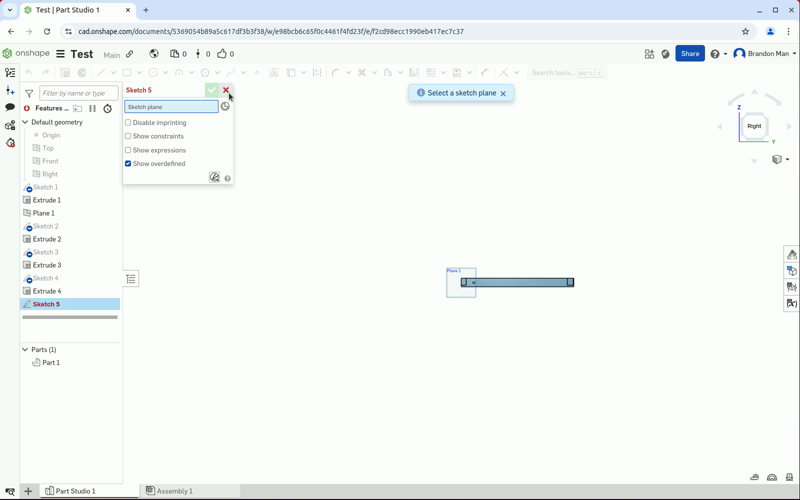
mouse_move(73, 215)
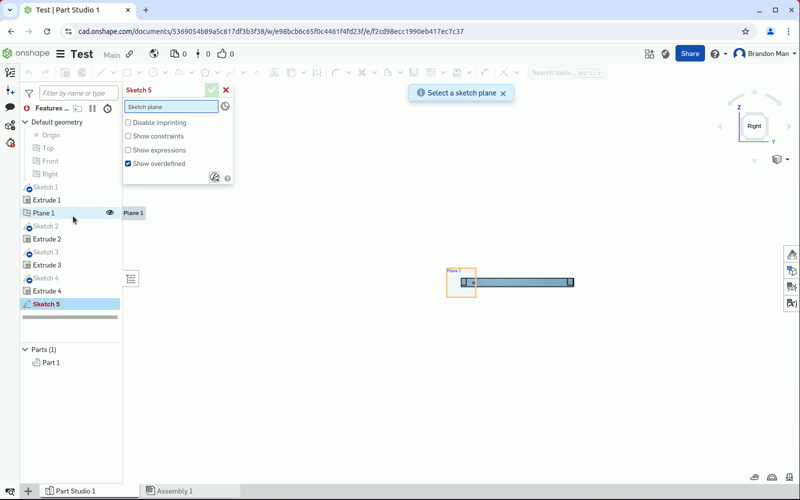
click(73, 215)
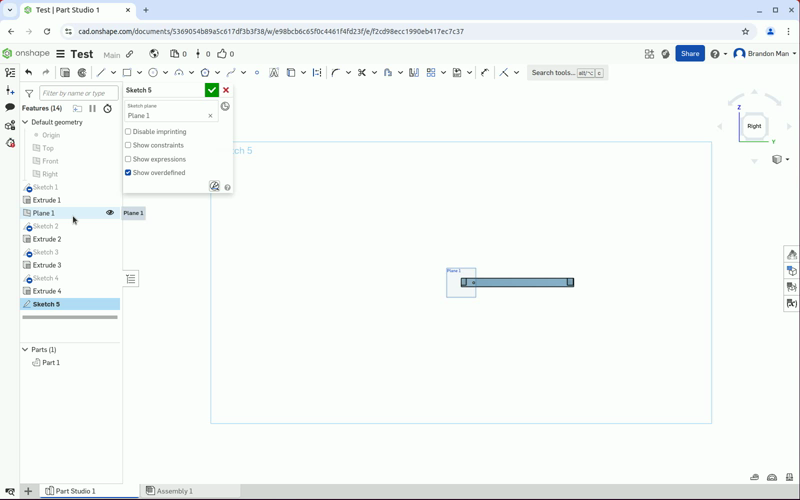
mouse_move(73, 352)
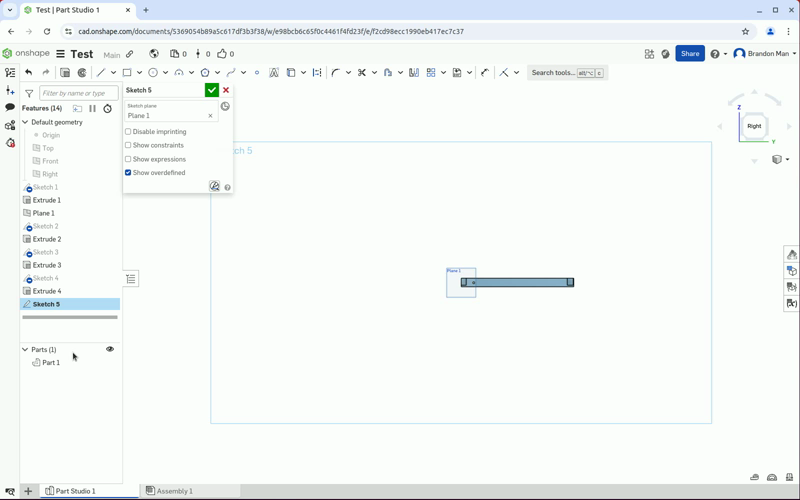
key(y)
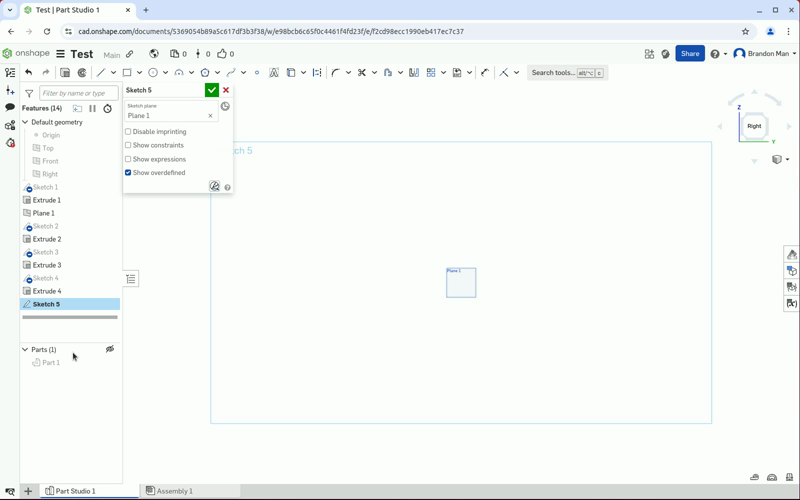
key(c)
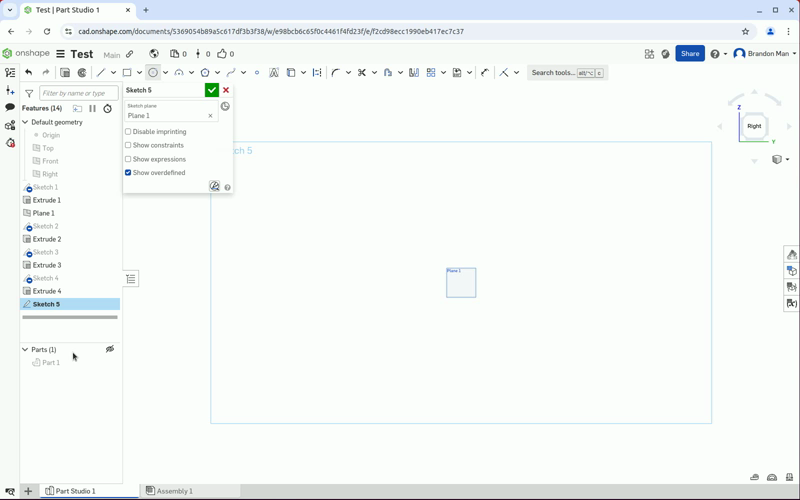
key_down(shift)
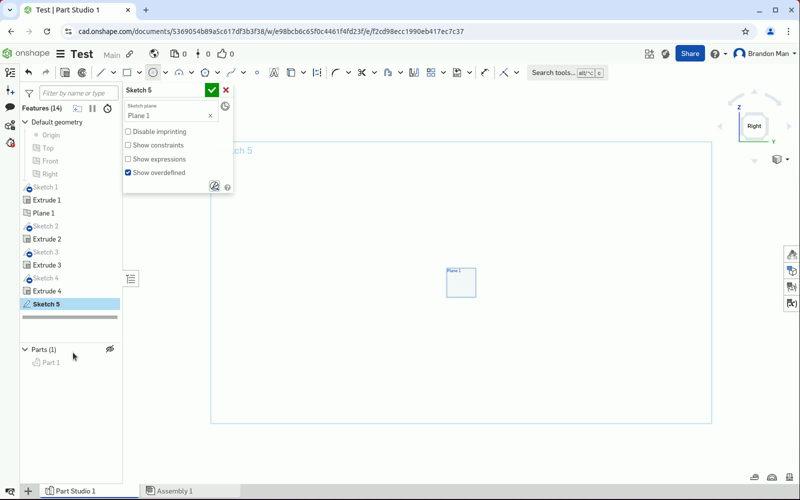
mouse_move(562, 282)
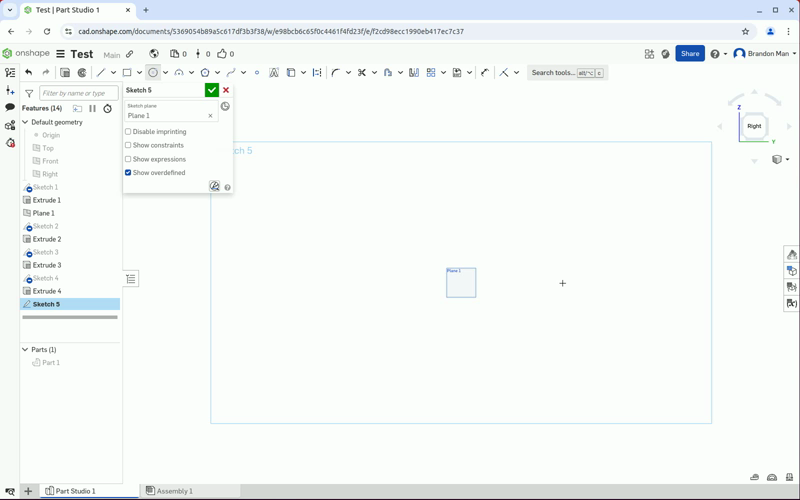
click(562, 282)
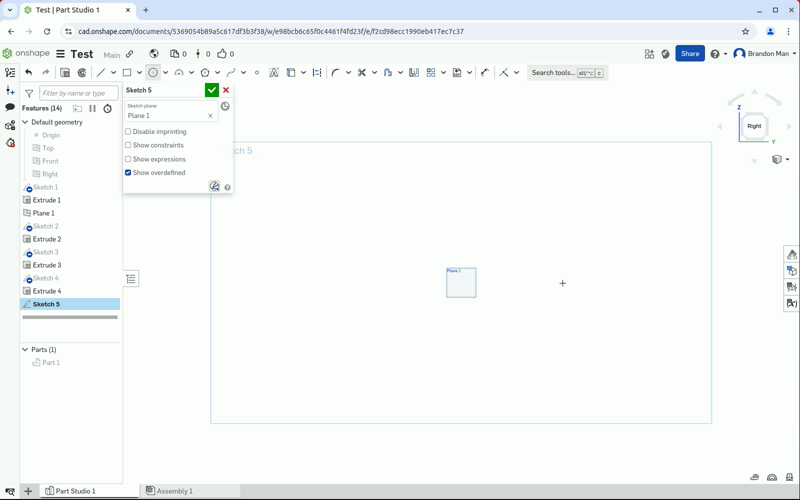
key_up(shift)
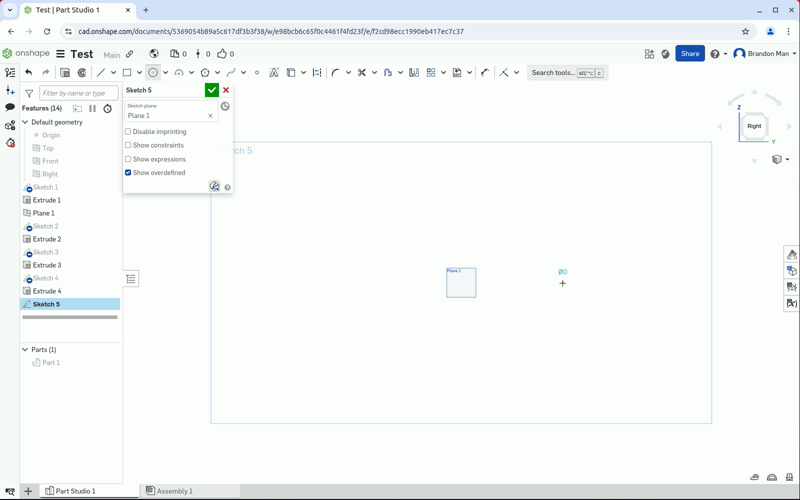
mouse_move(564, 282)
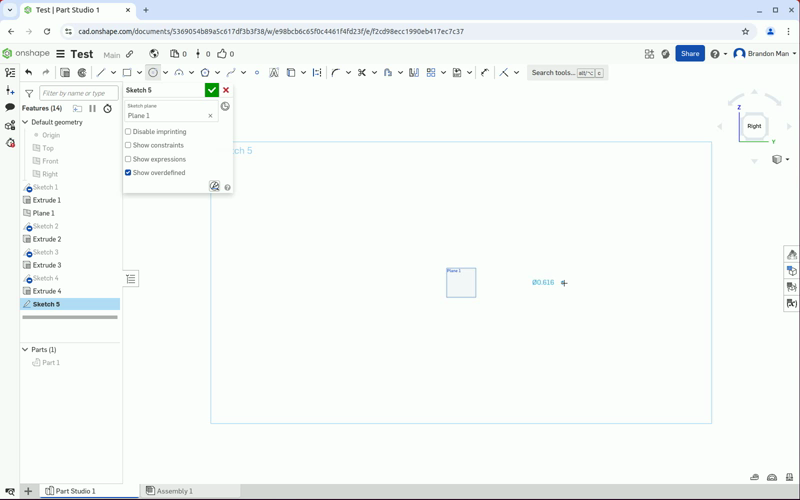
scroll(6)
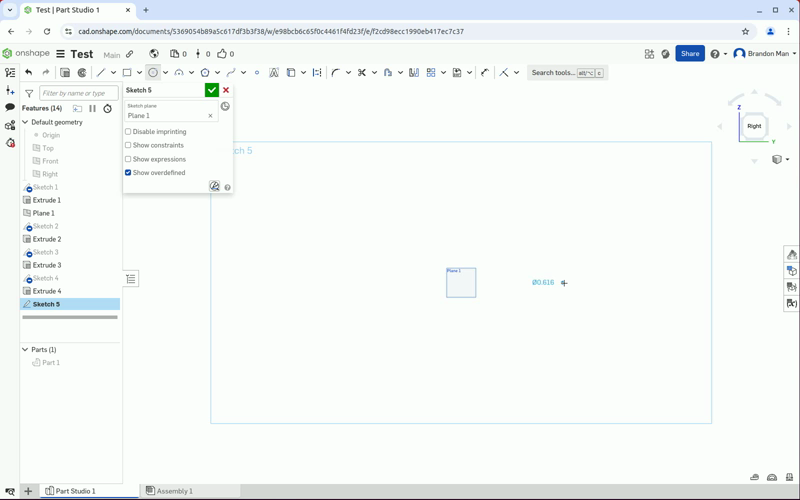
scroll(6)
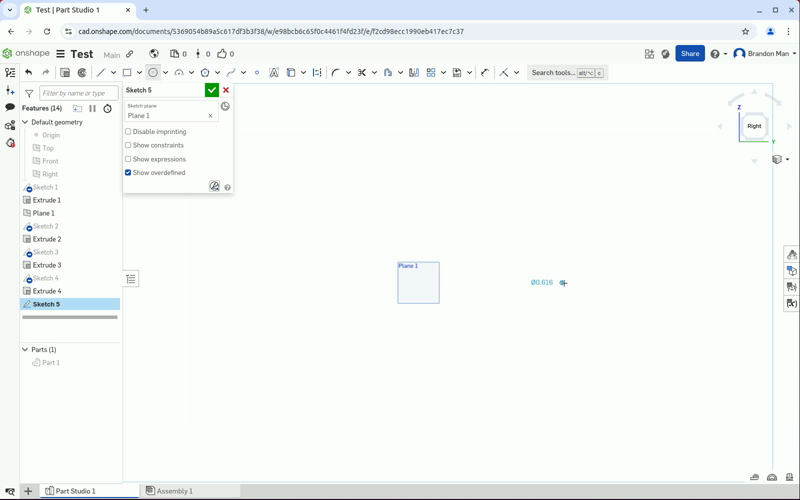
scroll(6)
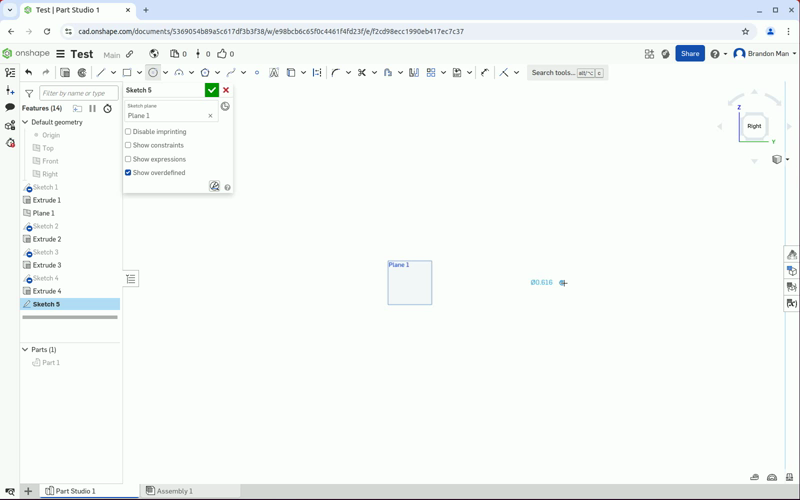
scroll(6)
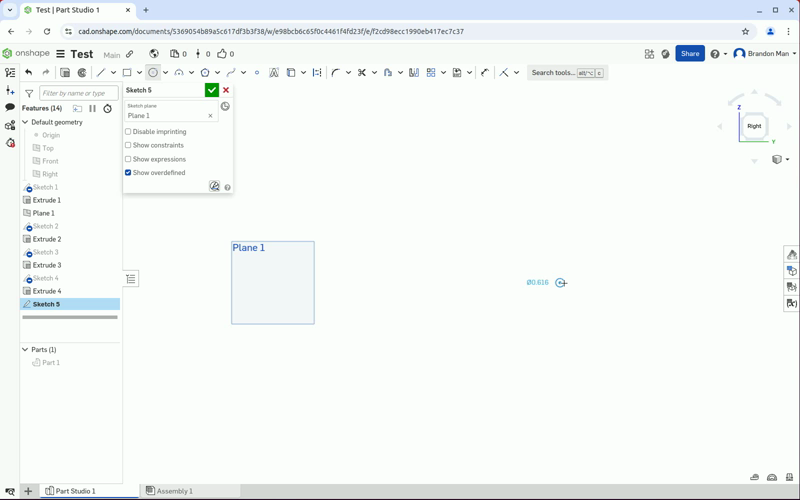
scroll(6)
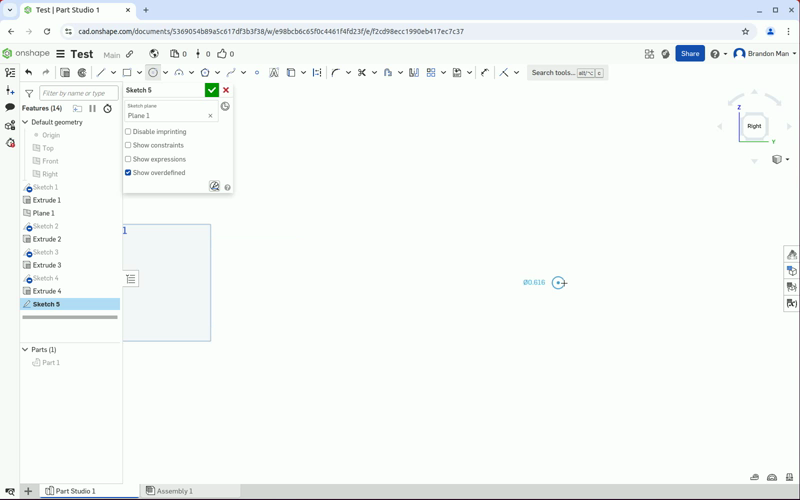
scroll(6)
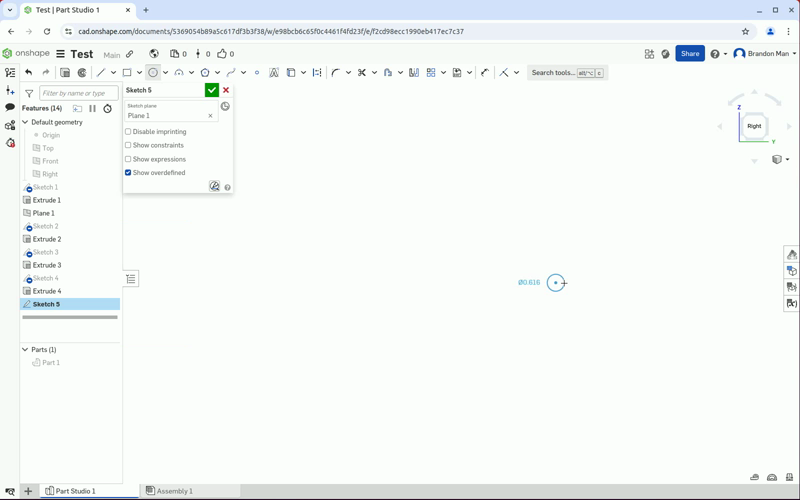
scroll(6)
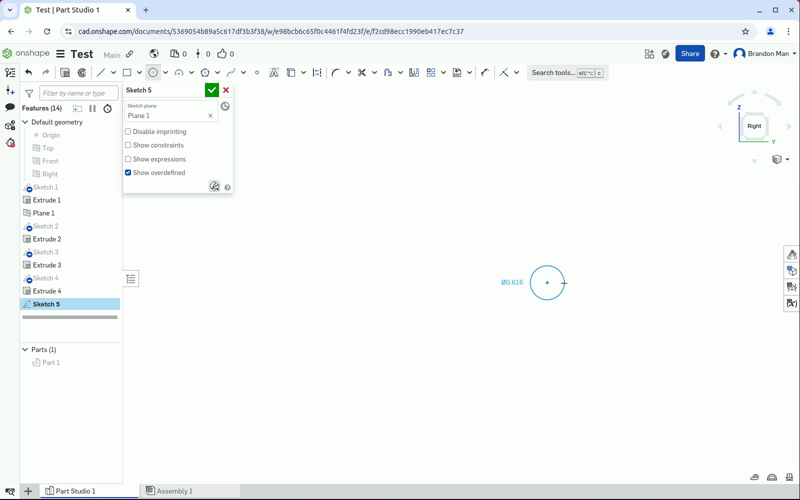
click(564, 282)
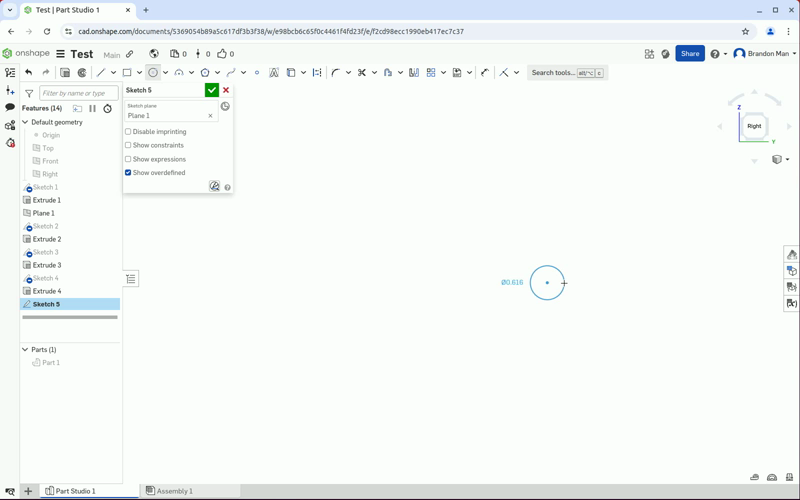
scroll(-6)
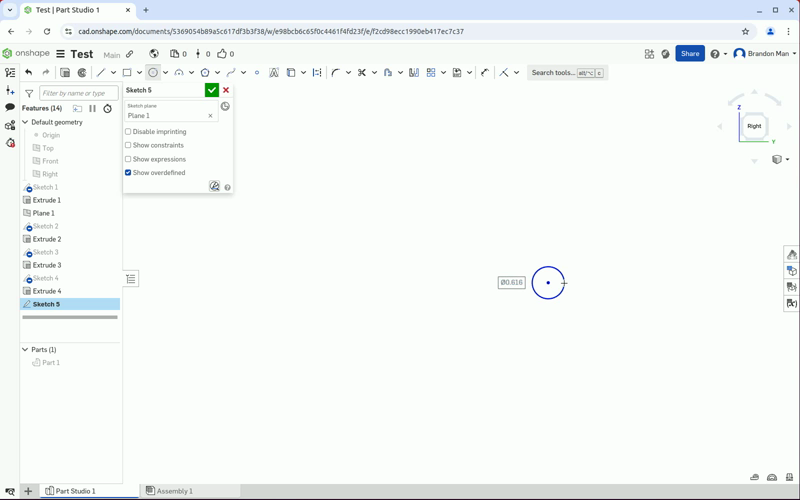
scroll(-6)
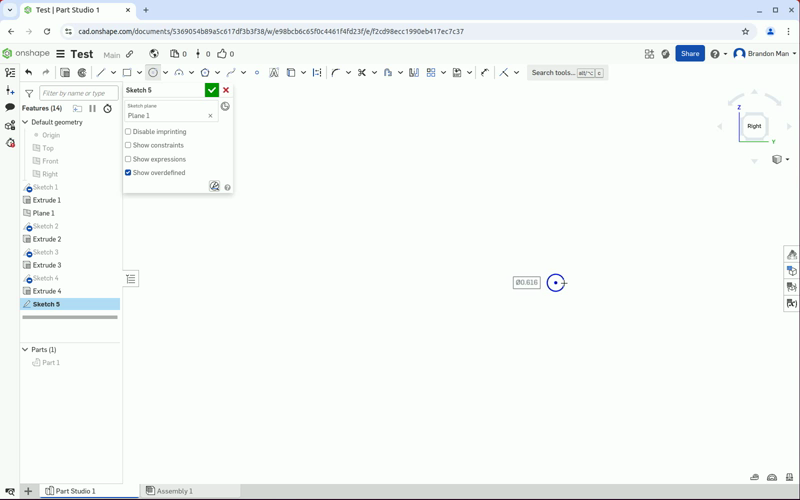
scroll(-6)
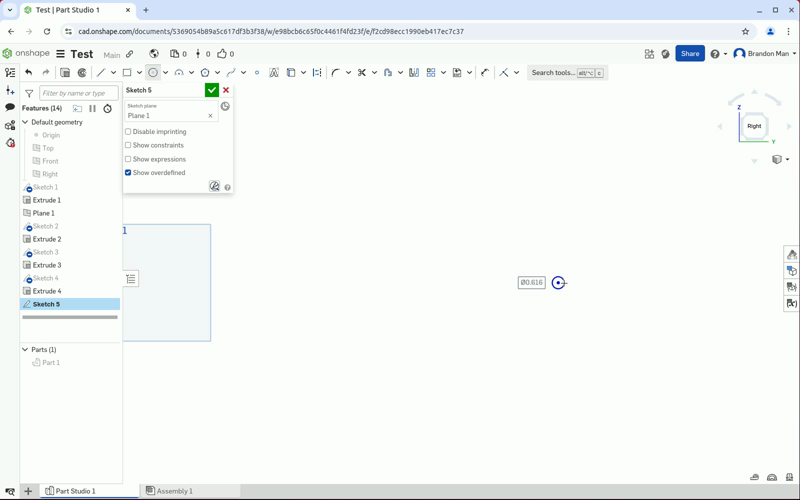
scroll(-6)
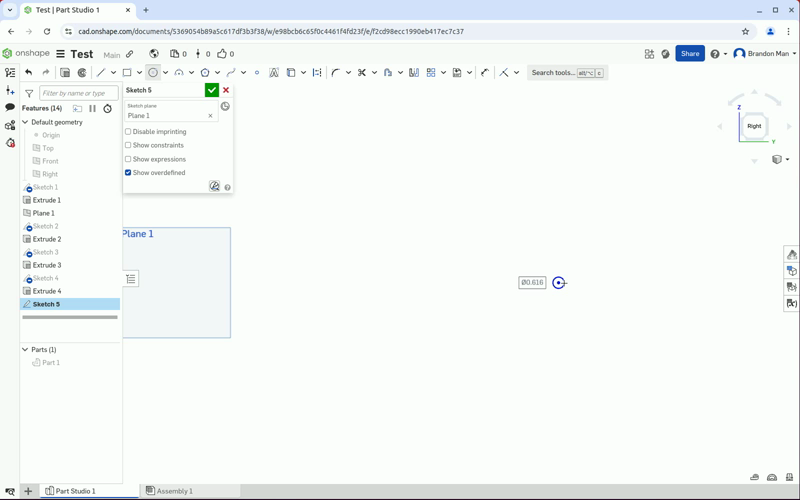
scroll(-6)
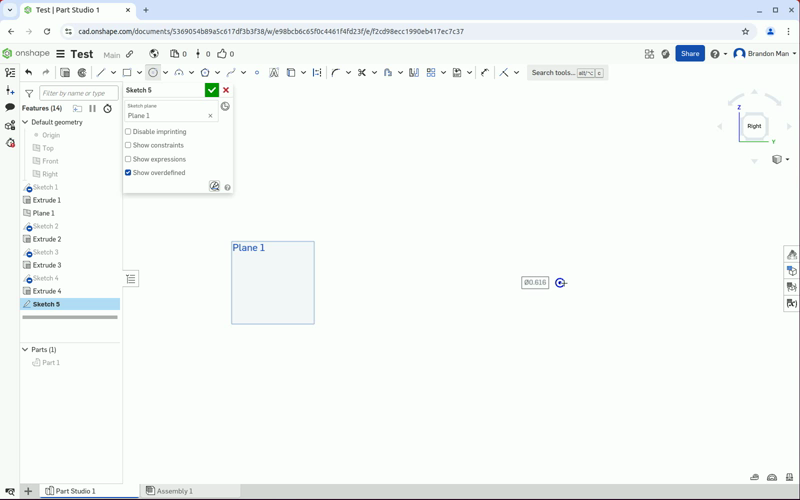
scroll(-6)
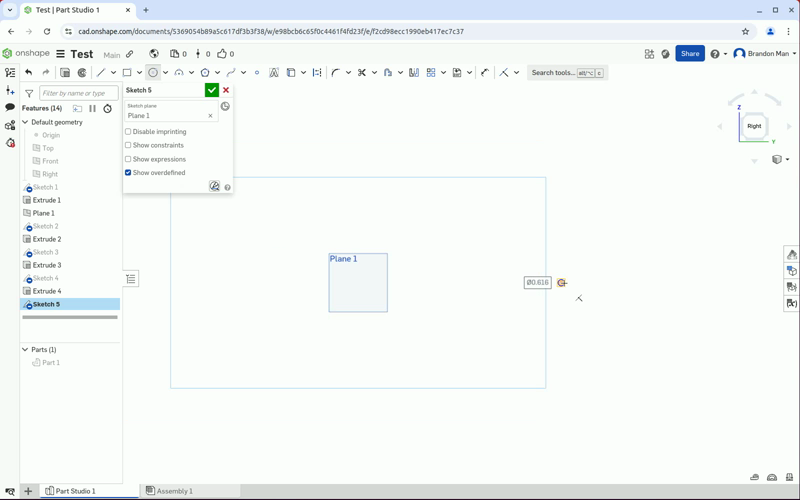
scroll(-6)
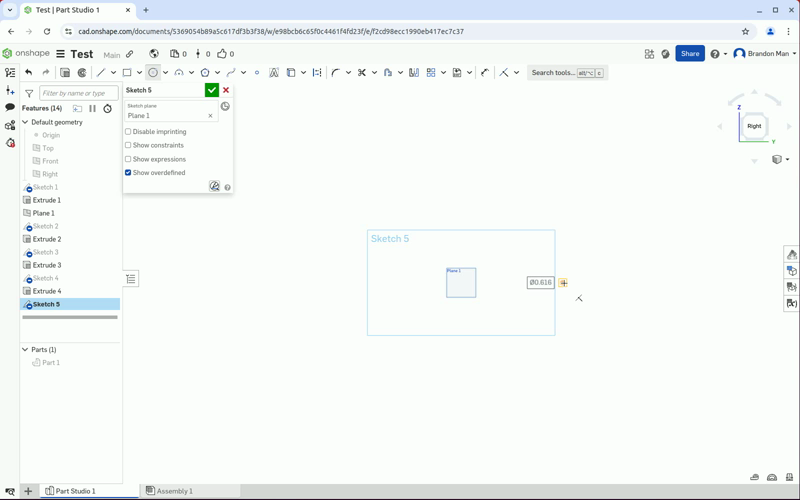
key(esc)
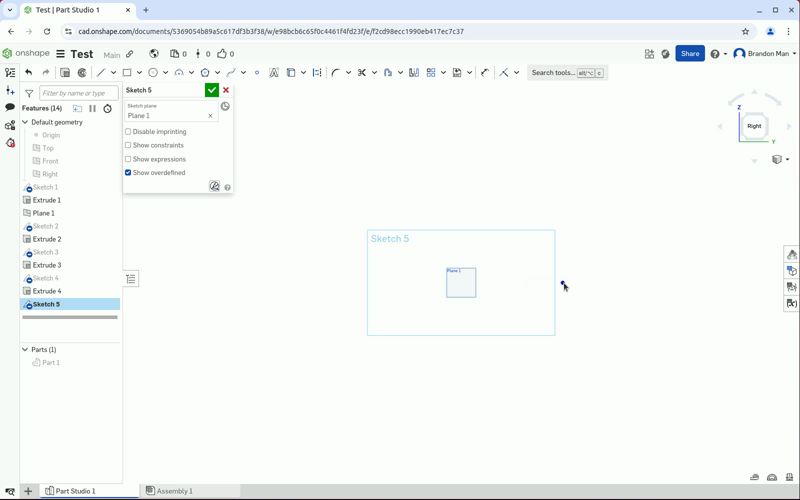
mouse_move(563, 282)
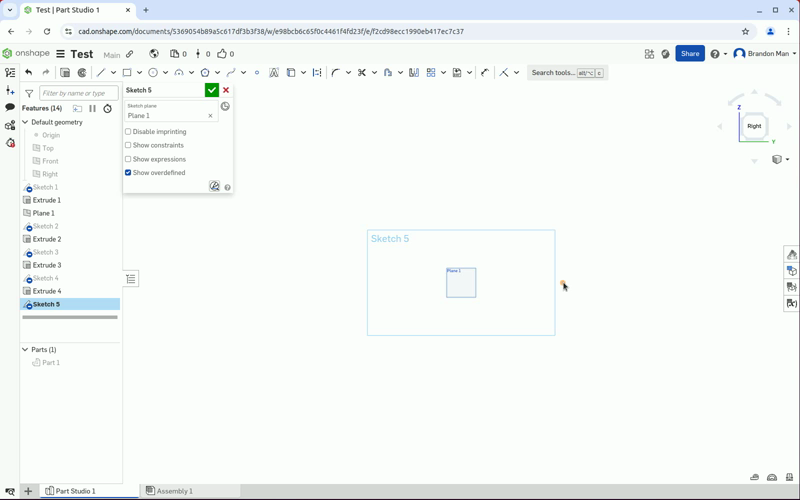
scroll(6)
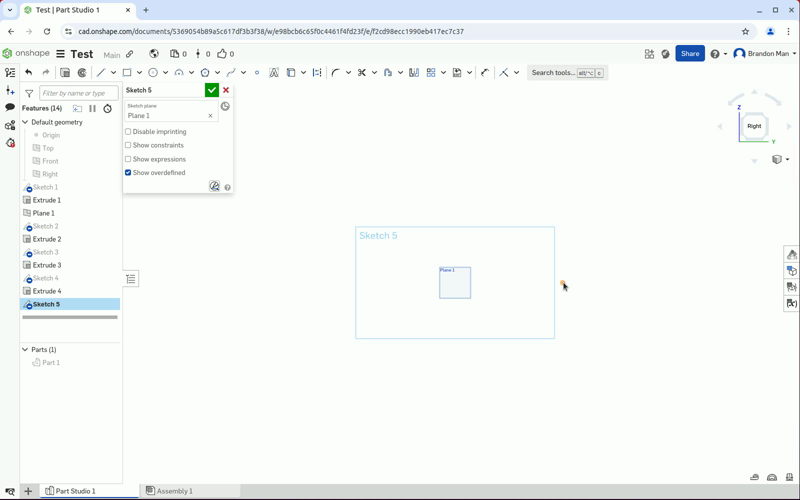
scroll(6)
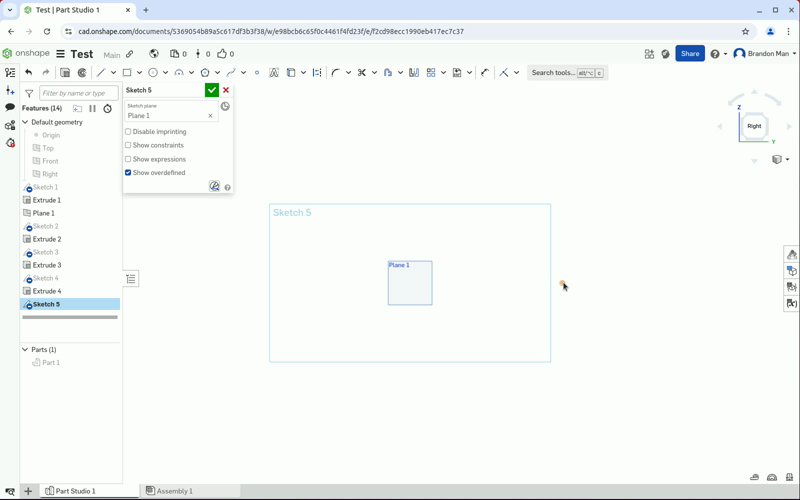
scroll(6)
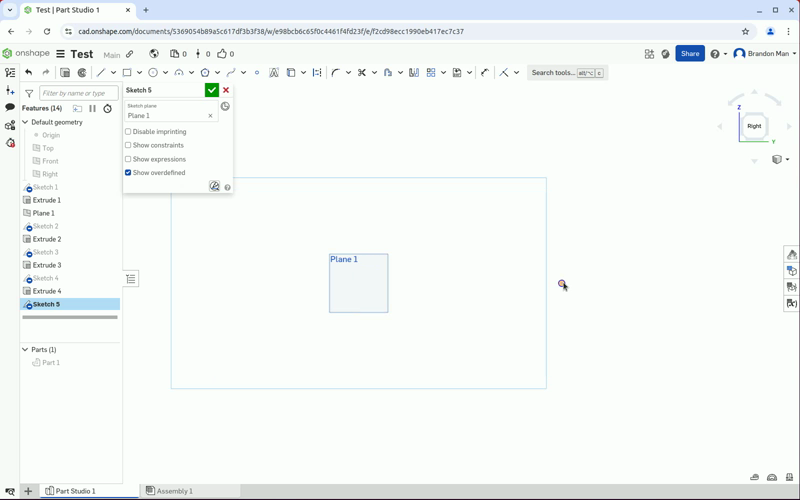
scroll(6)
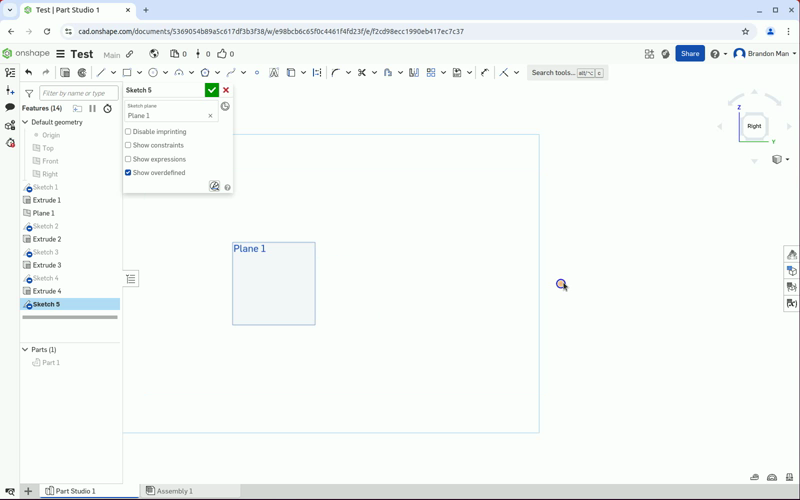
scroll(6)
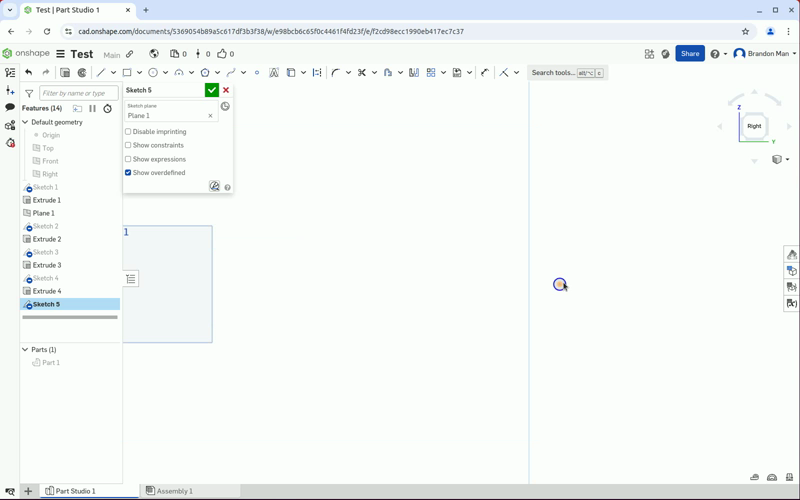
scroll(6)
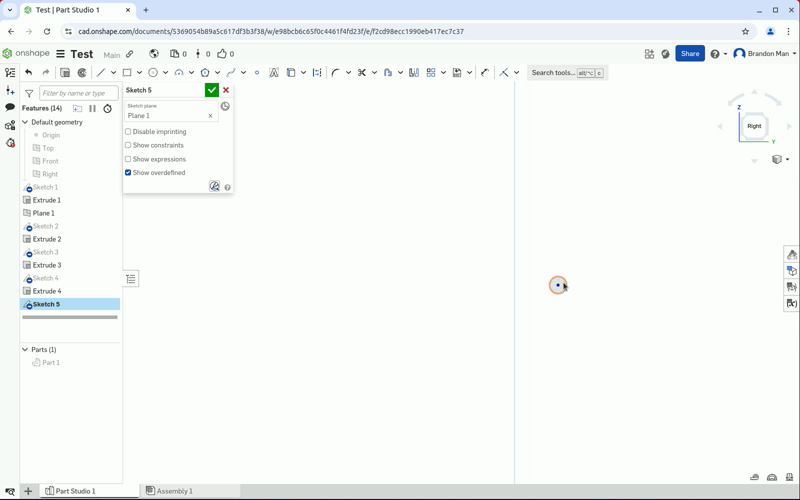
scroll(6)
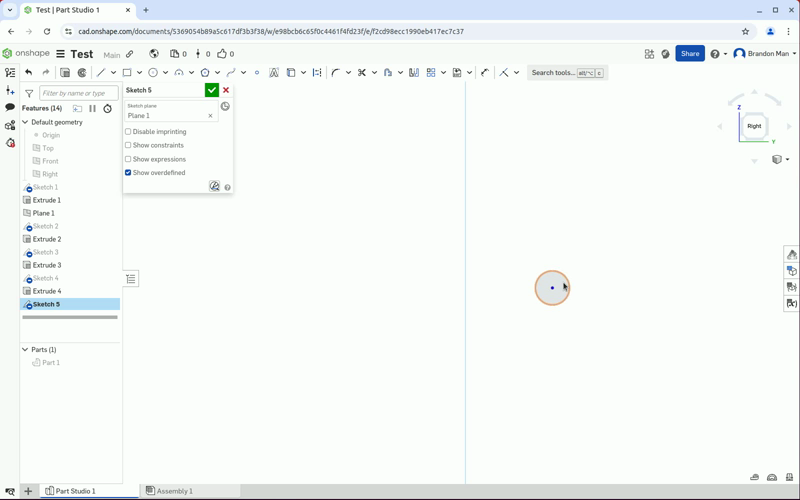
click(563, 282)
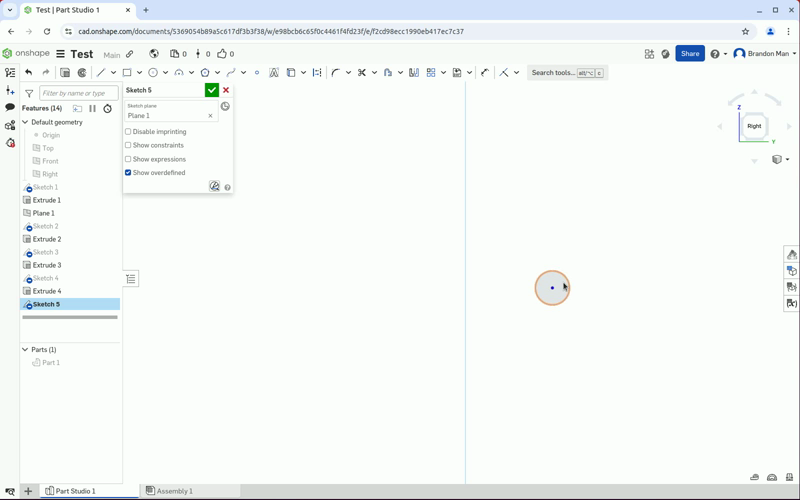
scroll(-6)
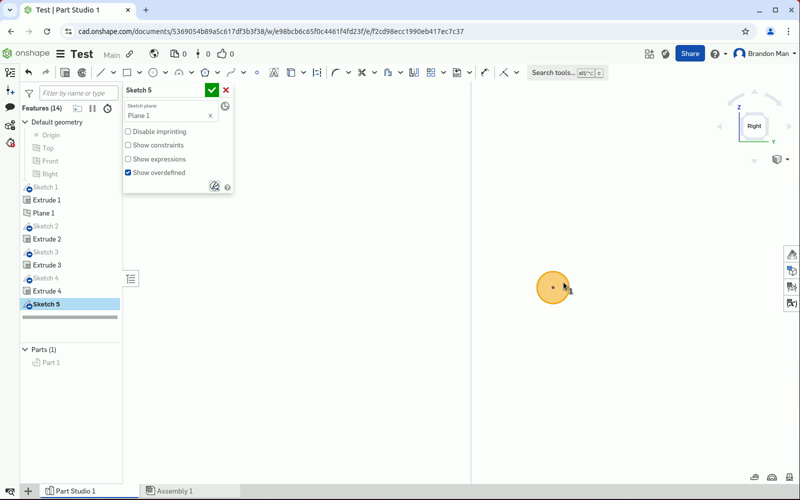
scroll(-6)
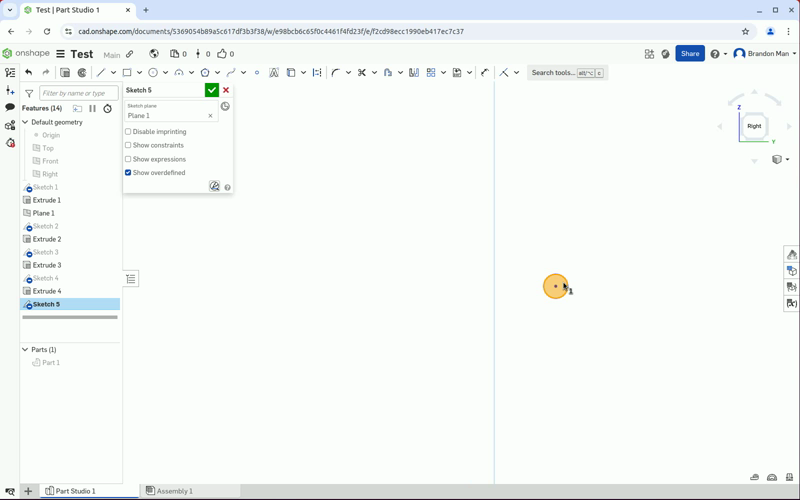
scroll(-6)
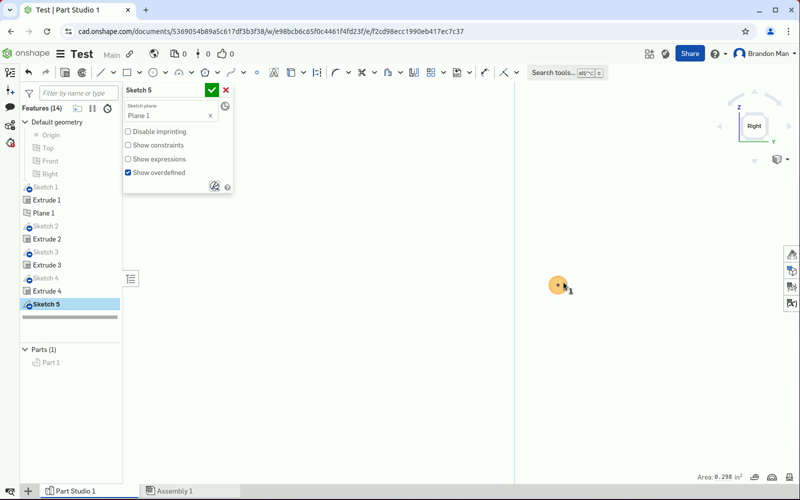
scroll(-6)
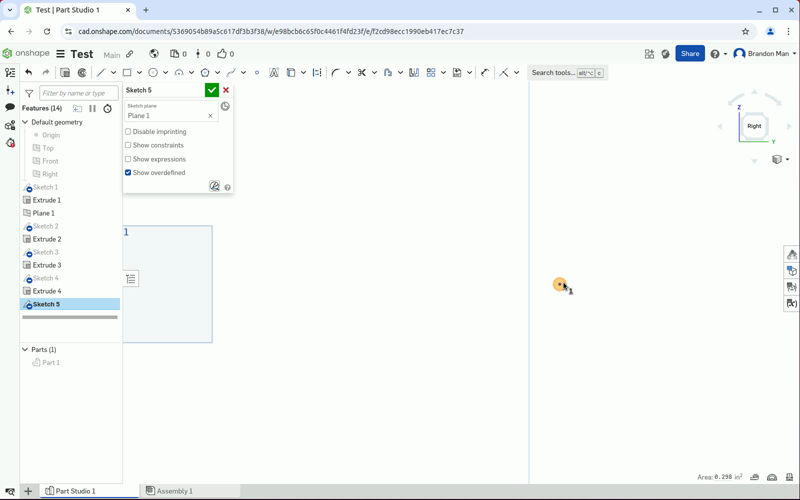
scroll(-6)
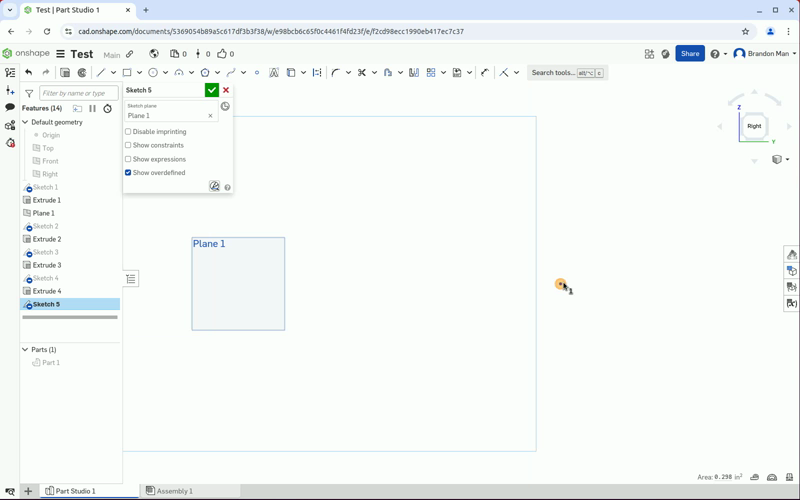
scroll(-6)
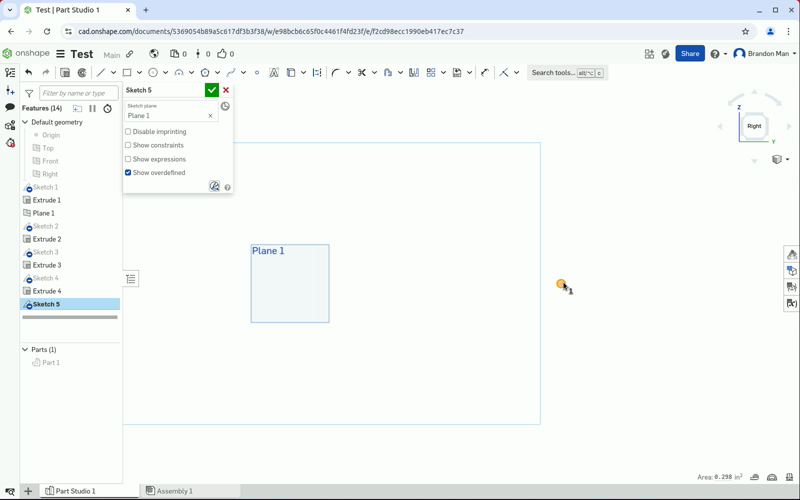
scroll(-6)
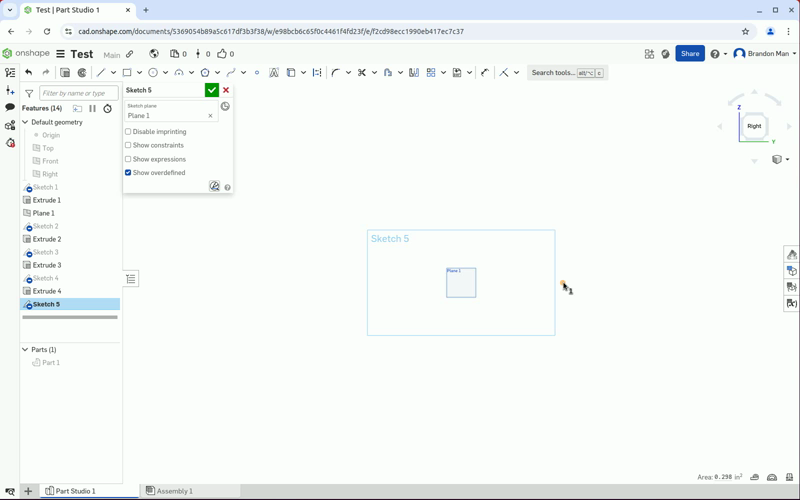
mouse_move(73, 352)
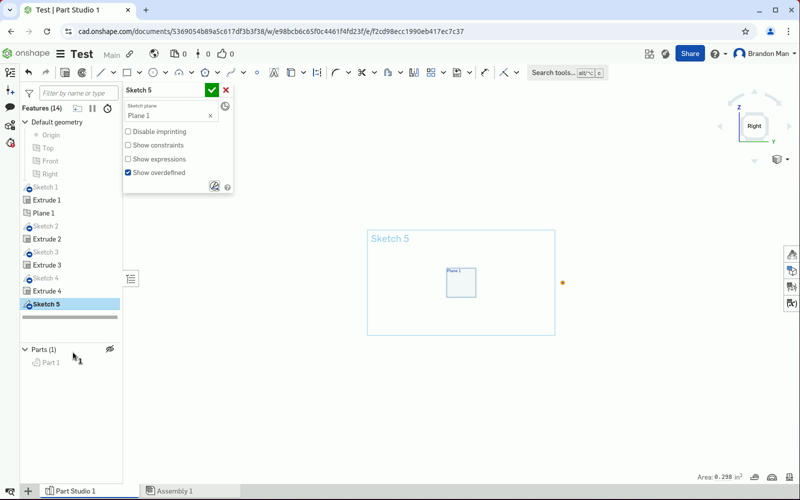
key(shift+y)
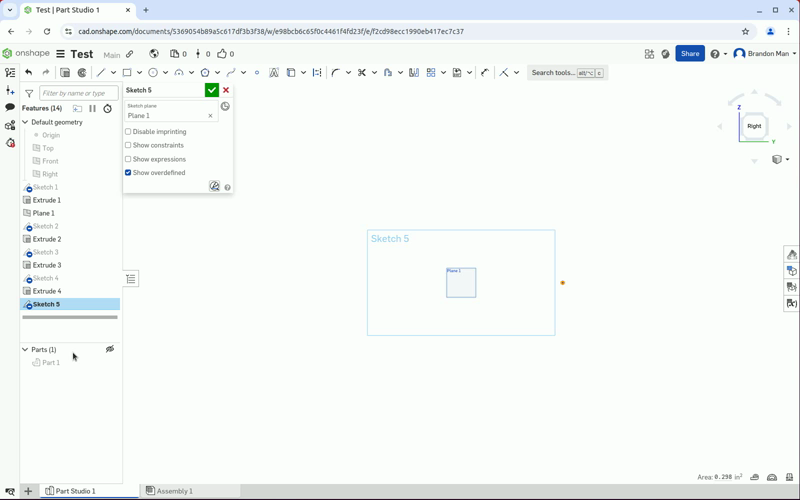
key(shift+e)
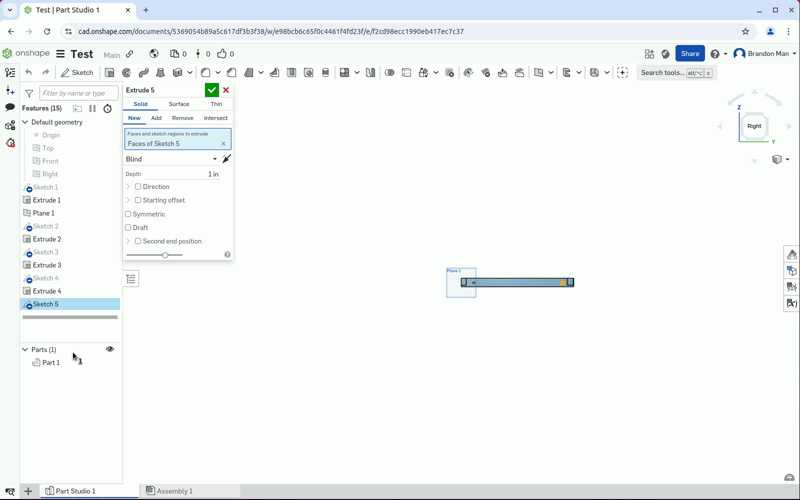
mouse_move(143, 106)
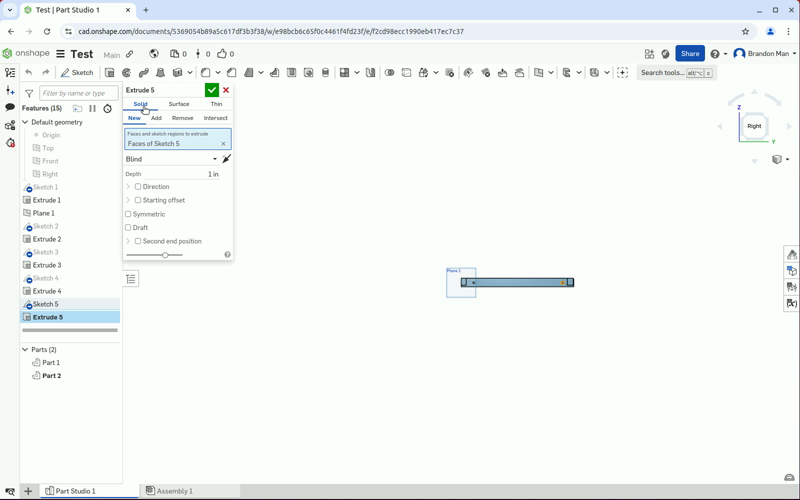
click(143, 106)
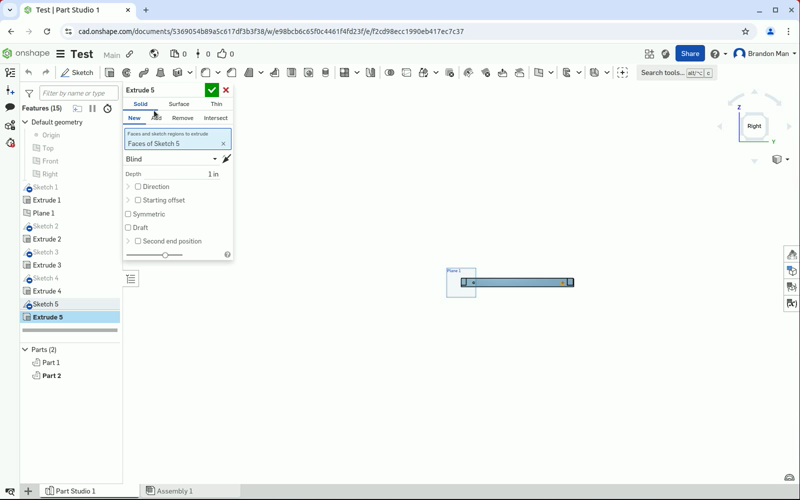
mouse_move(186, 120)
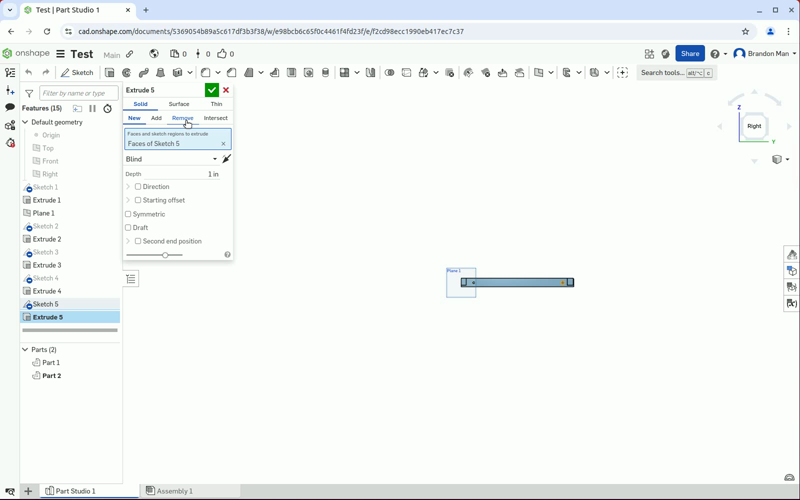
click(186, 120)
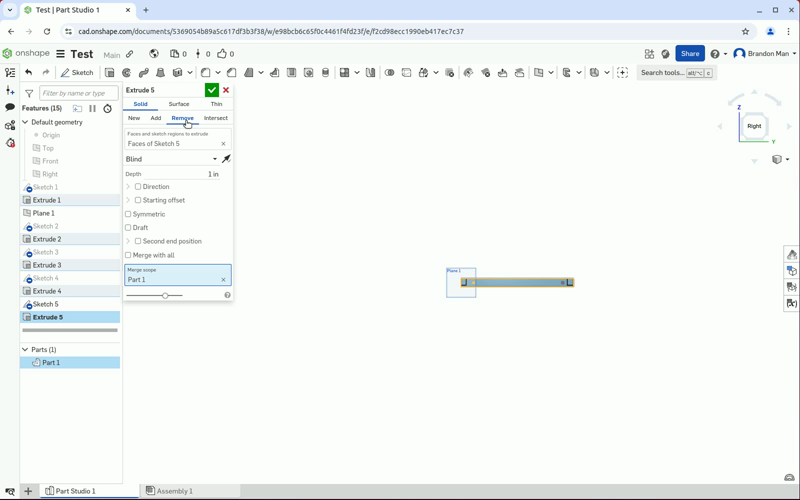
key(tab, 4)
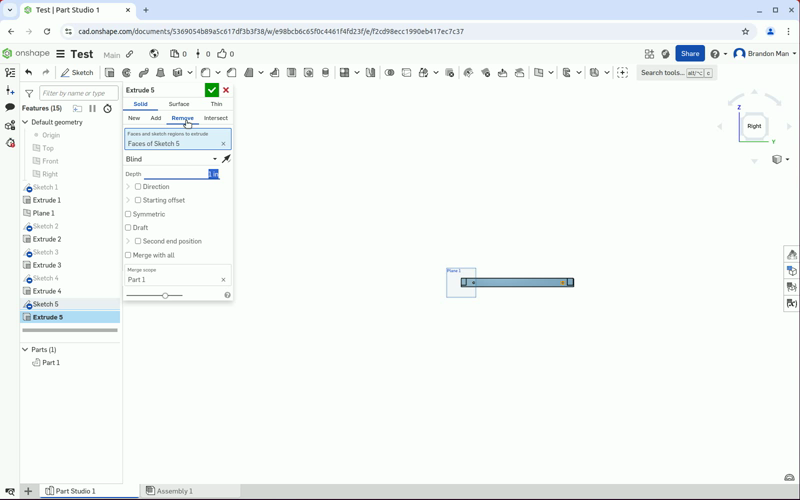
text(1.204)
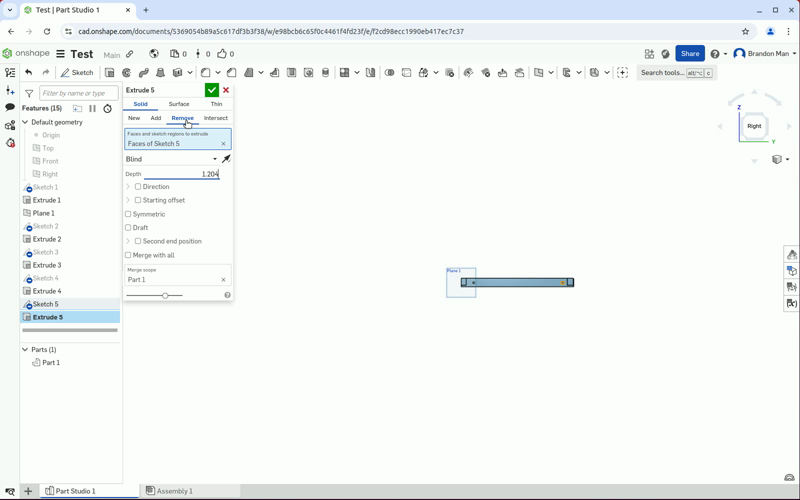
key(tab, 6)
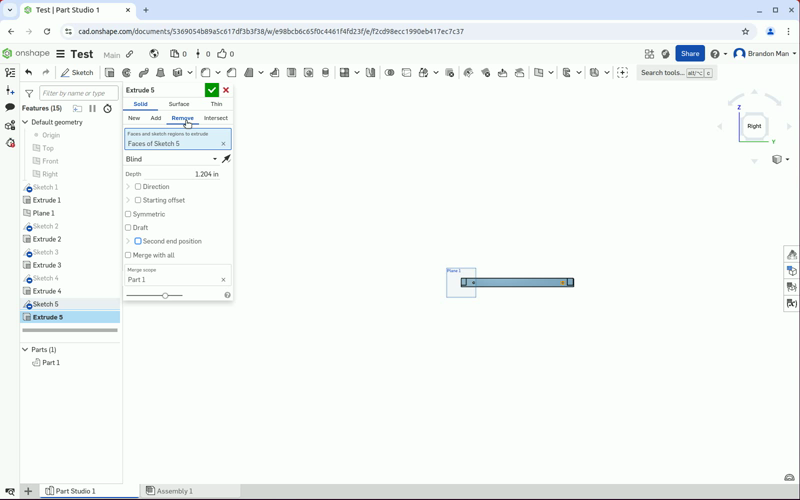
key(space)
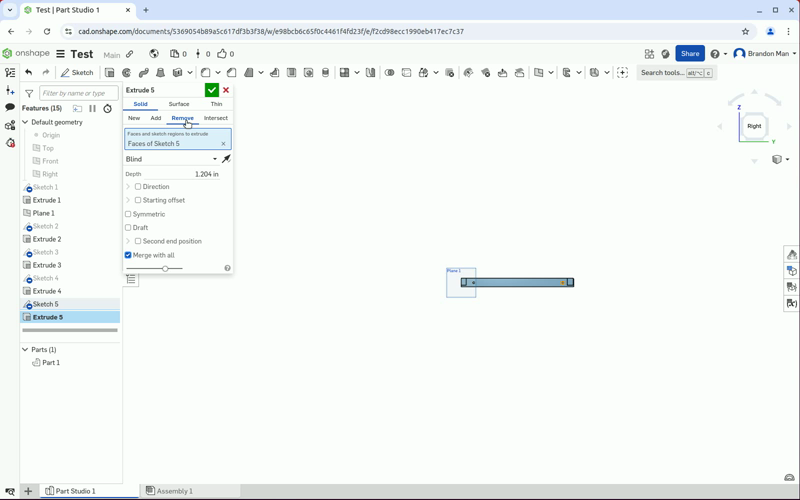
key(enter)
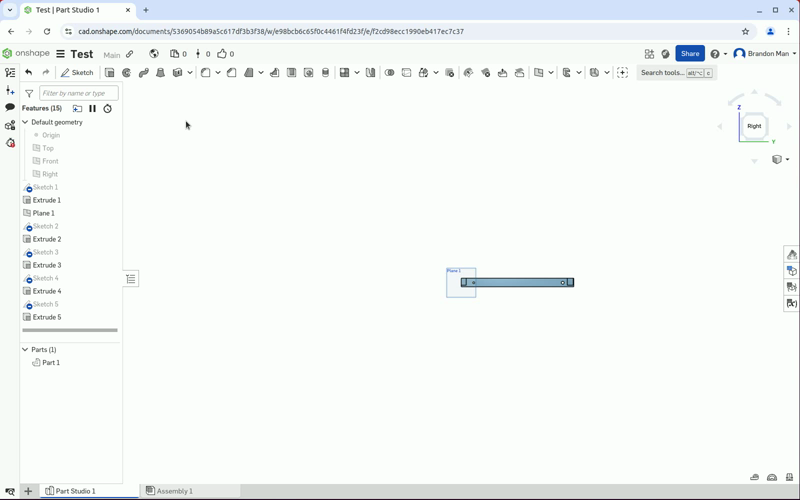
key(shift+h)
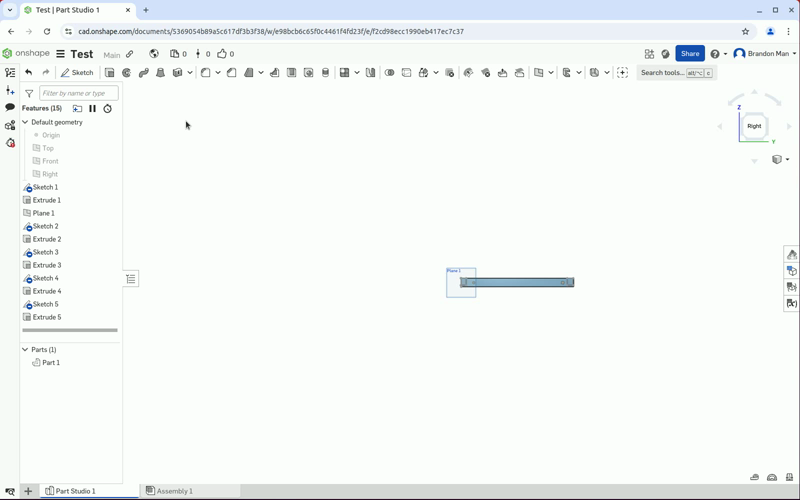
key(shift+h)
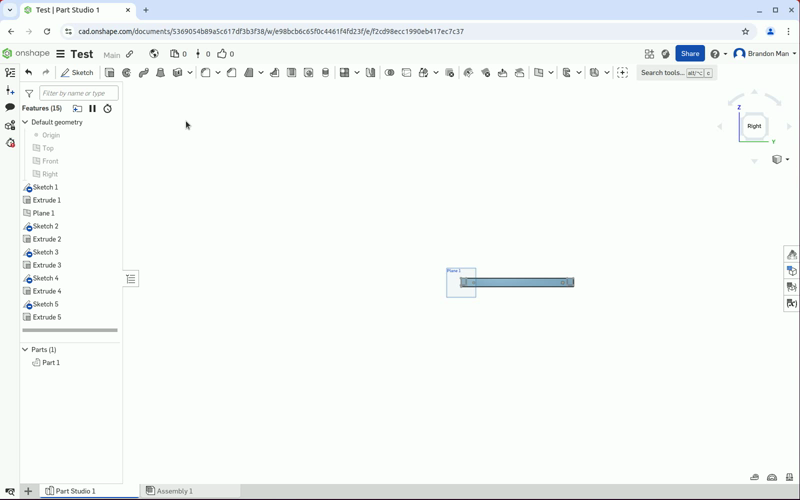
key(shift+7)
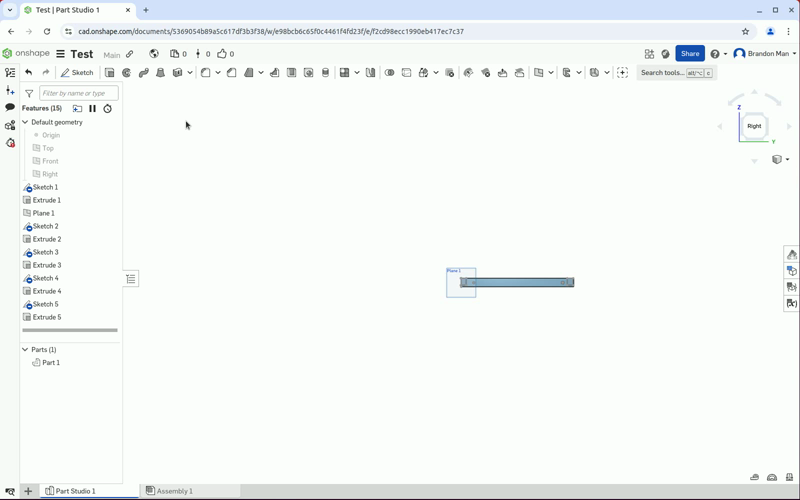
key(right, 2)
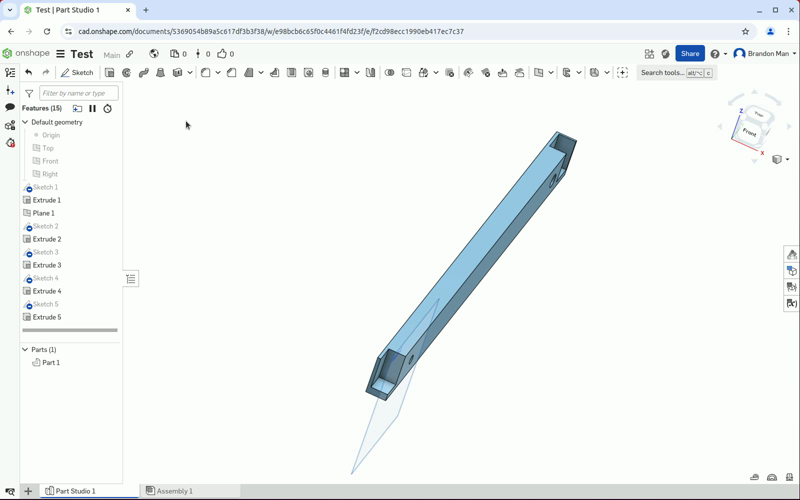
key(down, 2)
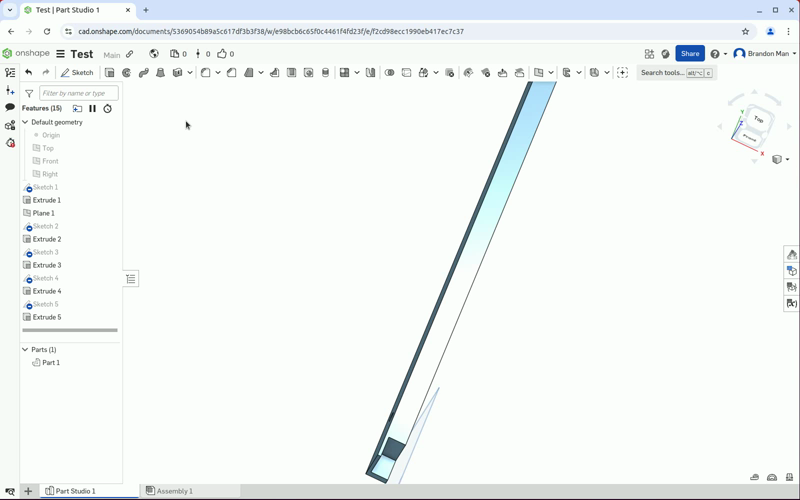
key(up, 2)
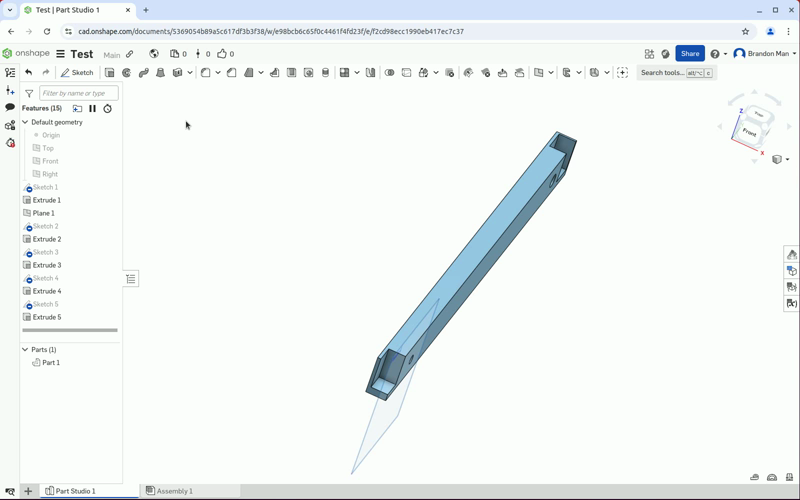
key(left, 2)
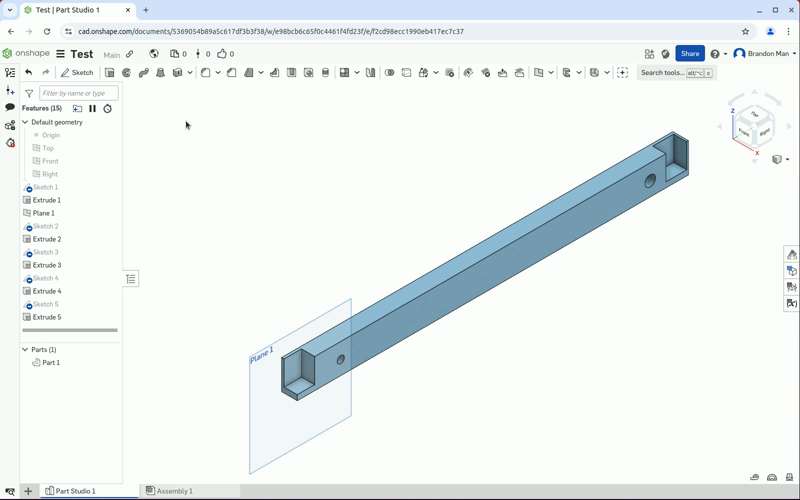
mouse_move(73, 189)
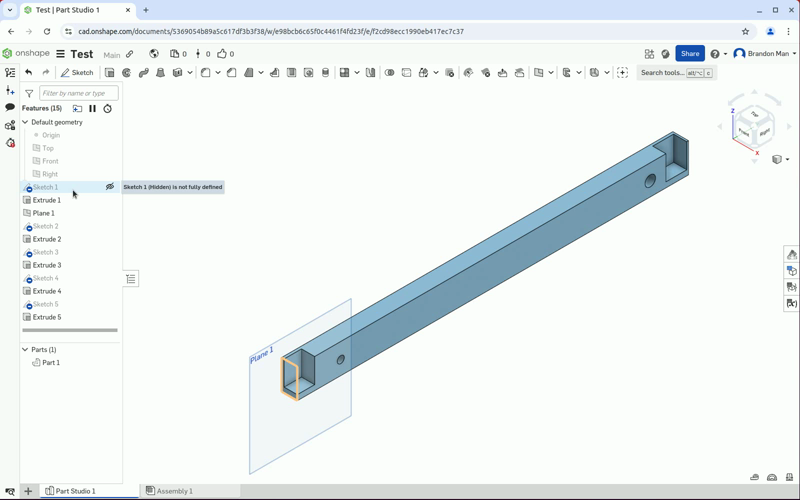
click(73, 189)